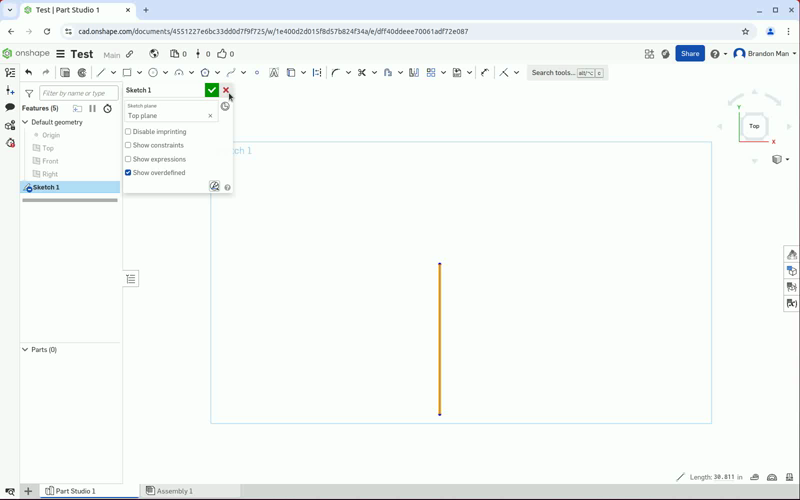
key(shift+h)
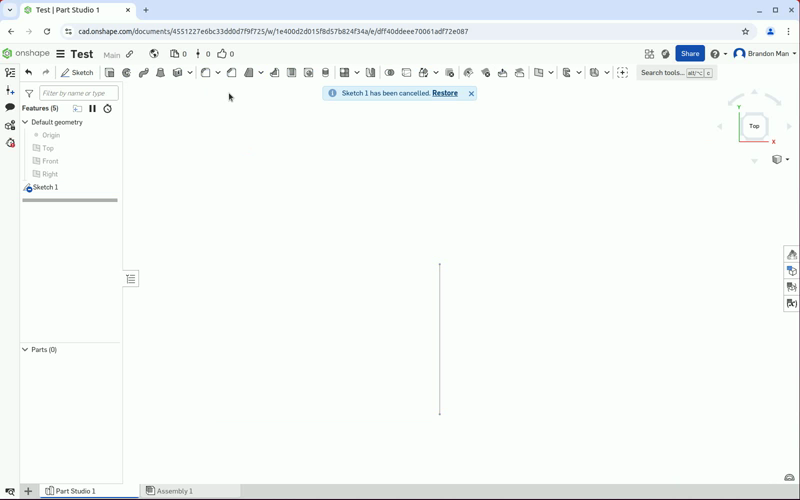
key(shift+s)
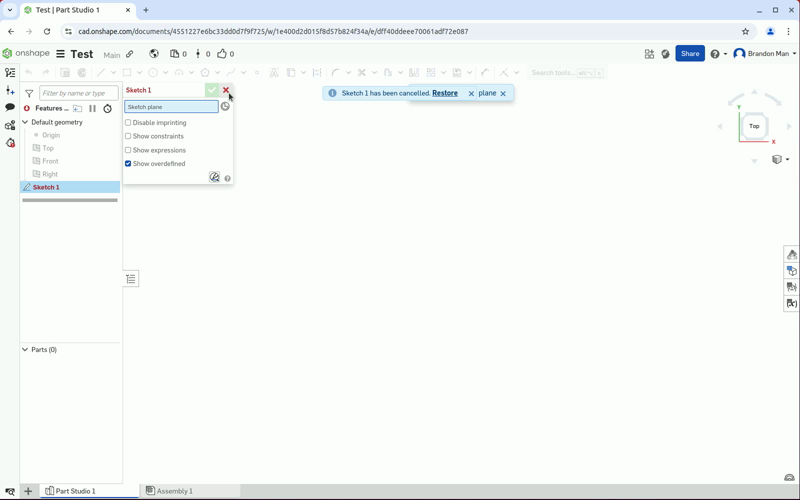
mouse_move(73, 150)
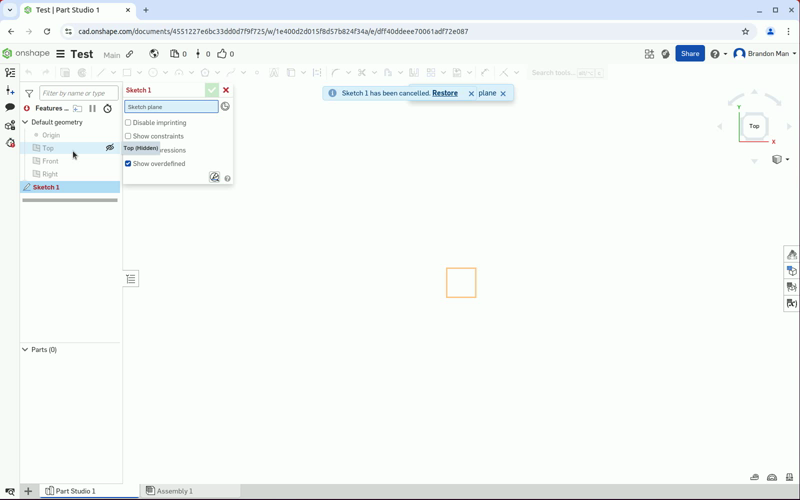
click(73, 150)
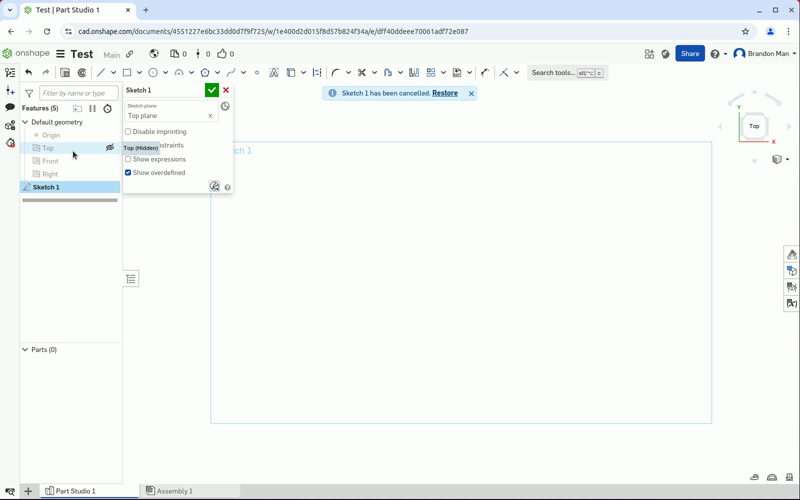
mouse_move(73, 352)
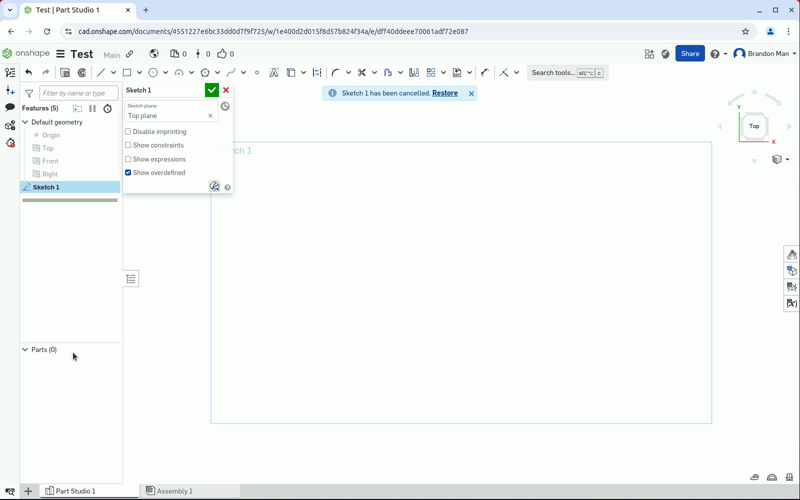
key(y)
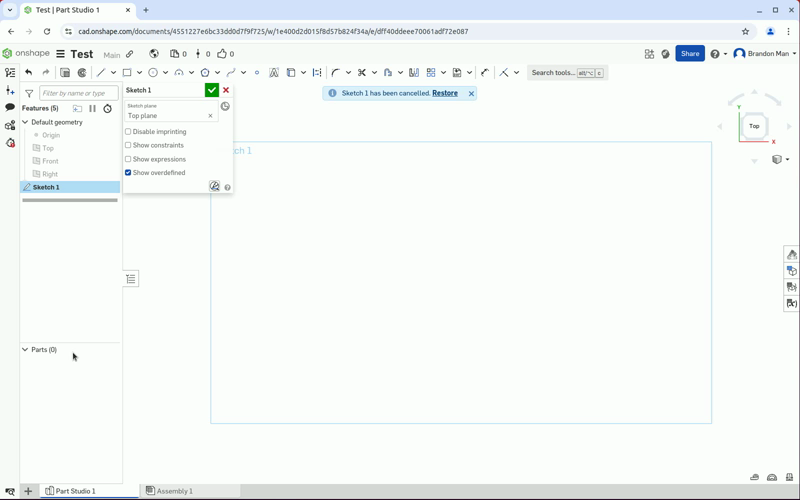
key(l)
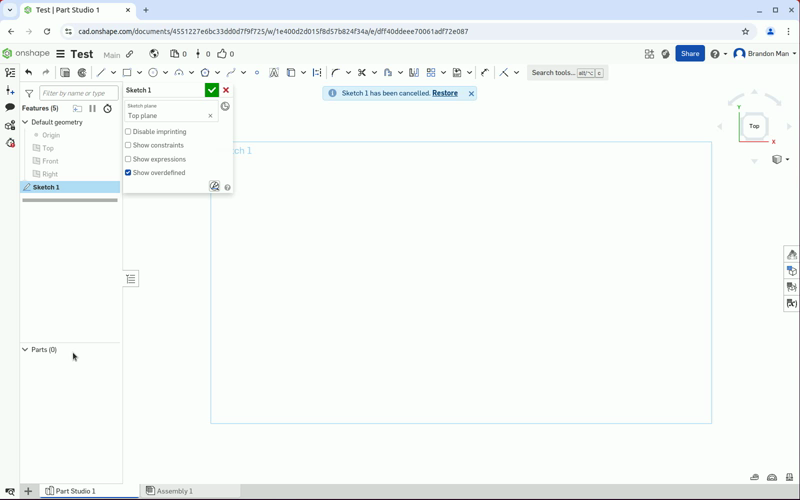
key_down(shift)
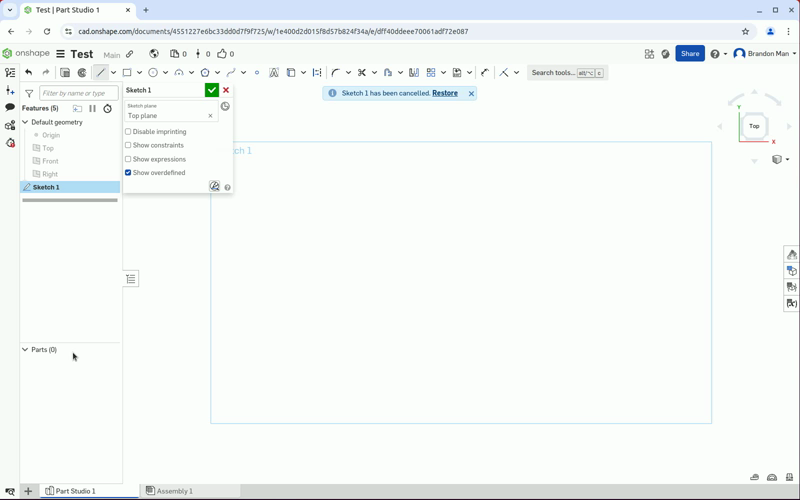
mouse_move(460, 226)
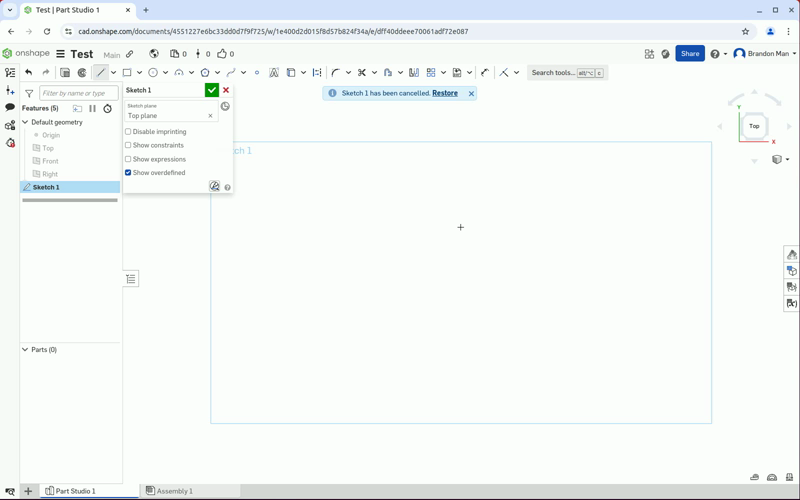
click(460, 226)
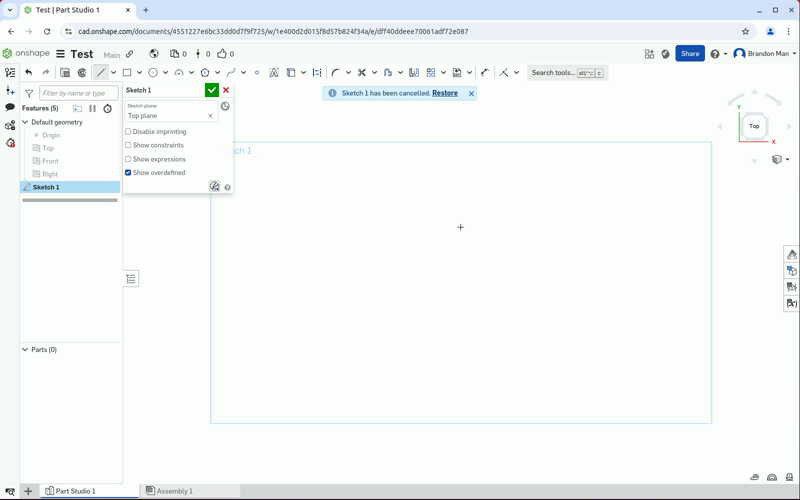
key_up(shift)
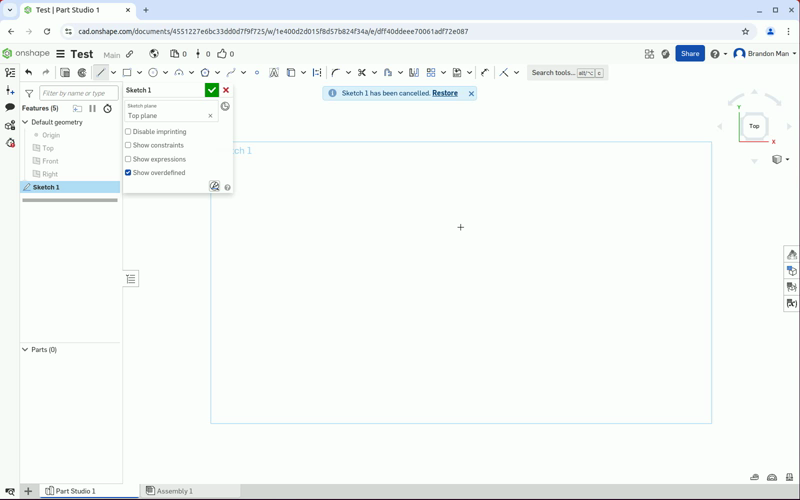
key_down(shift)
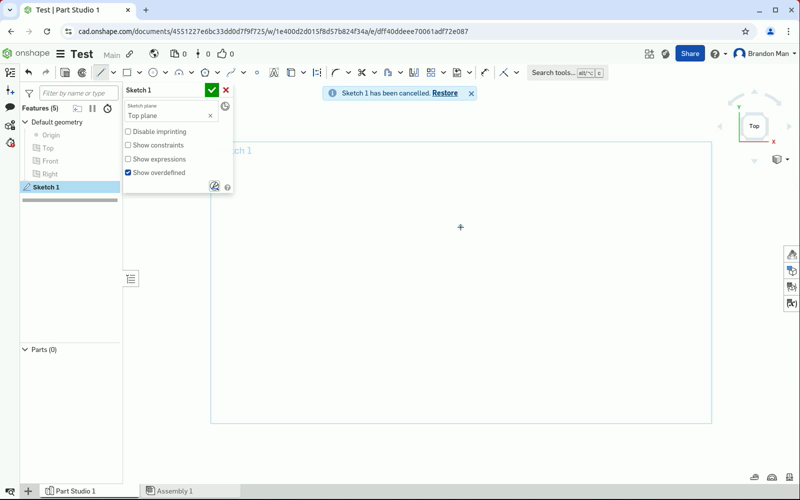
mouse_move(490, 226)
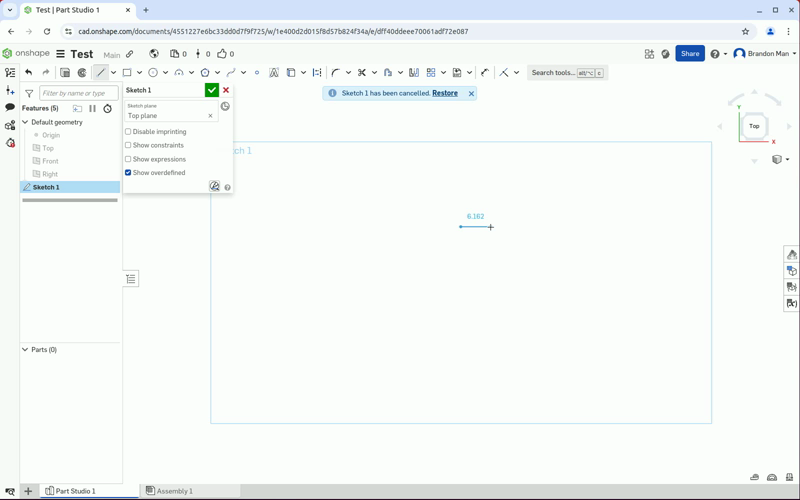
mouse_move(516, 226)
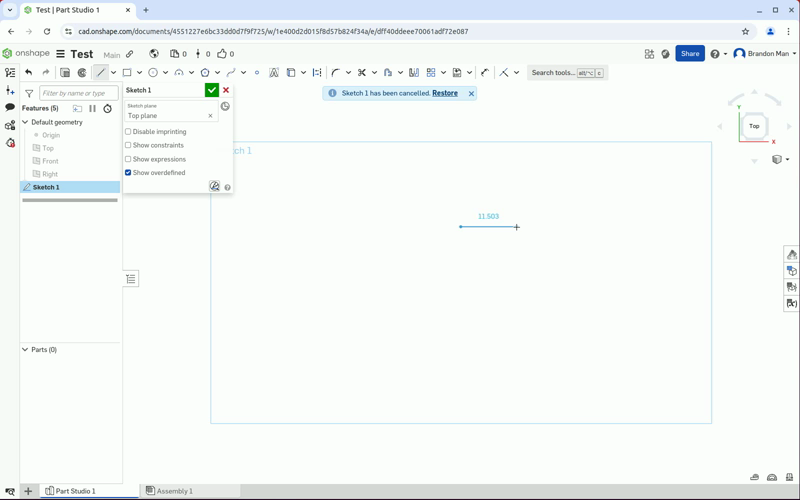
click(516, 226)
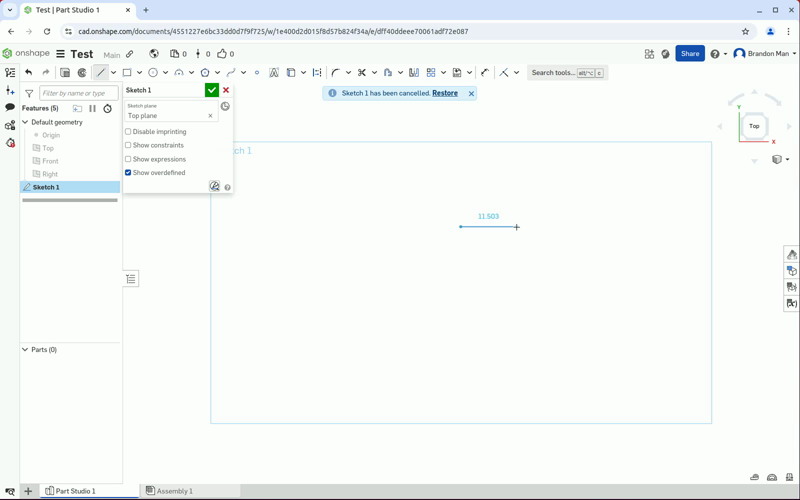
key_up(shift)
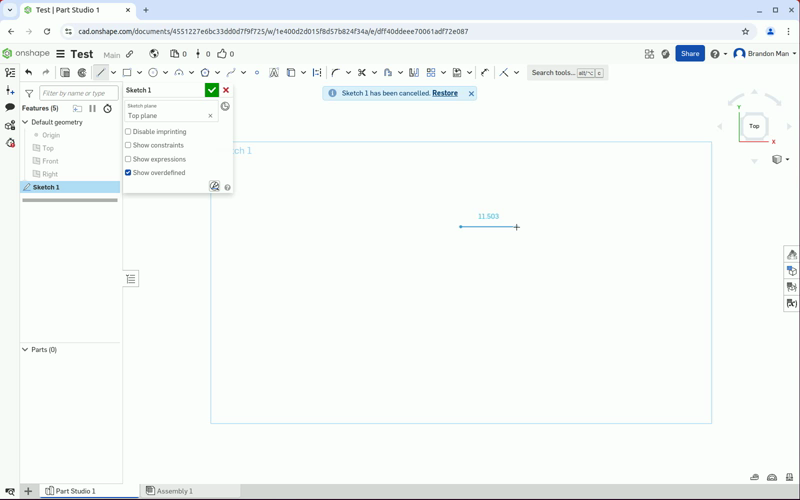
key_down(shift)
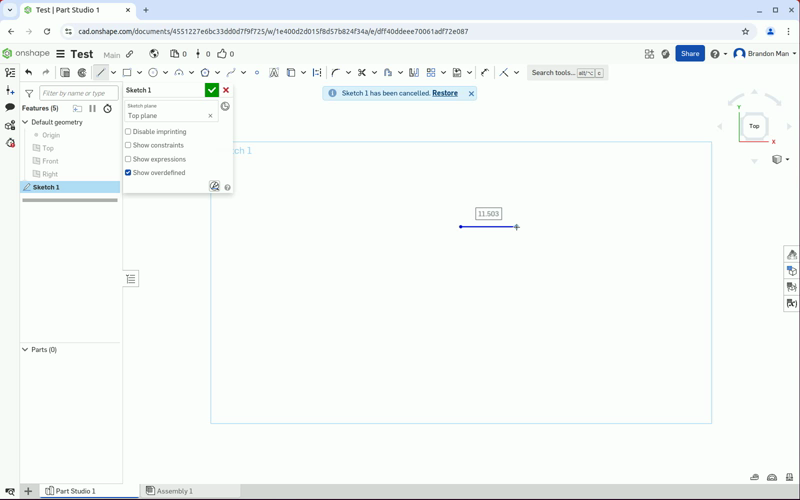
mouse_move(546, 226)
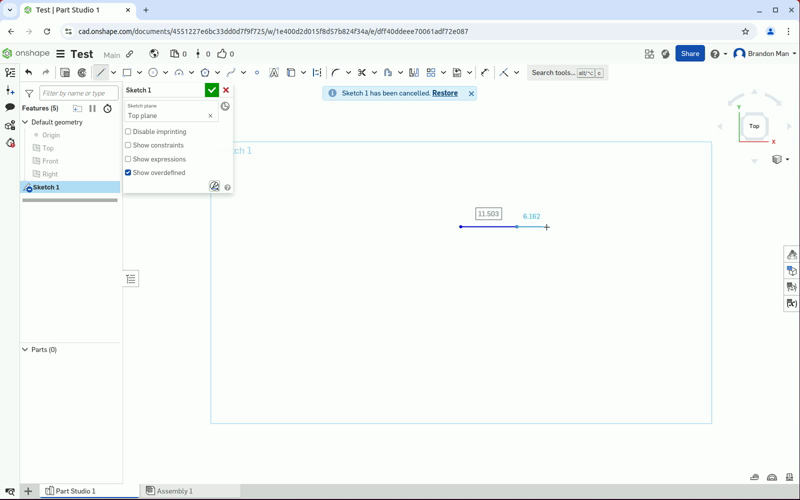
mouse_move(516, 207)
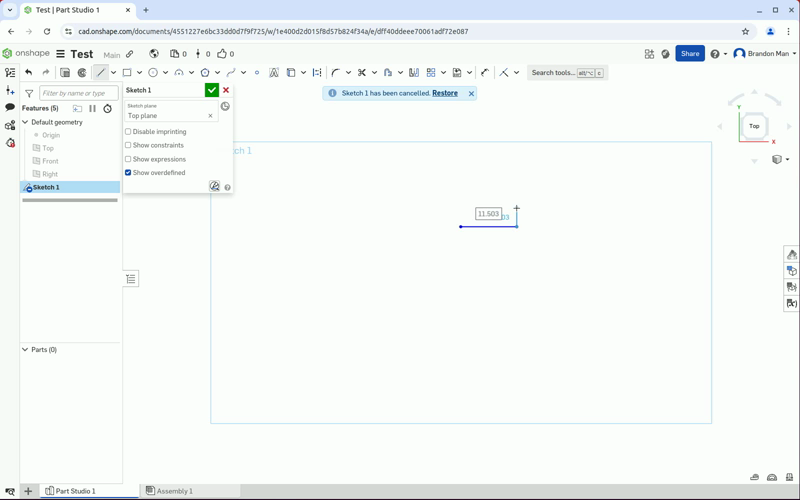
click(516, 207)
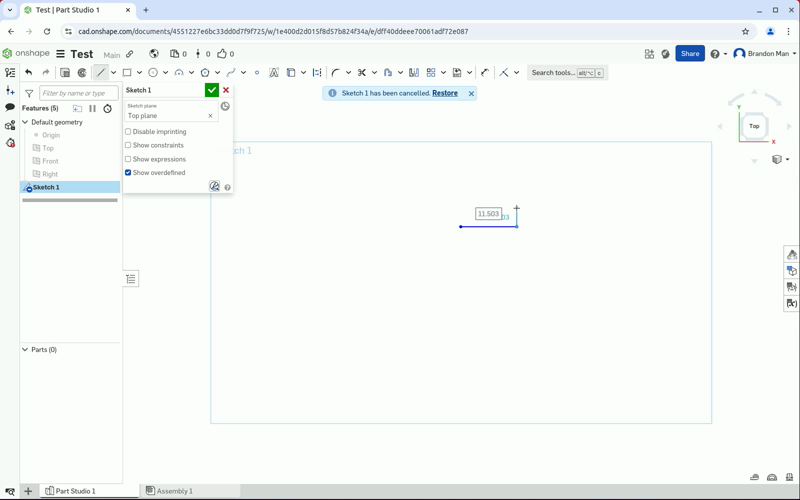
key_up(shift)
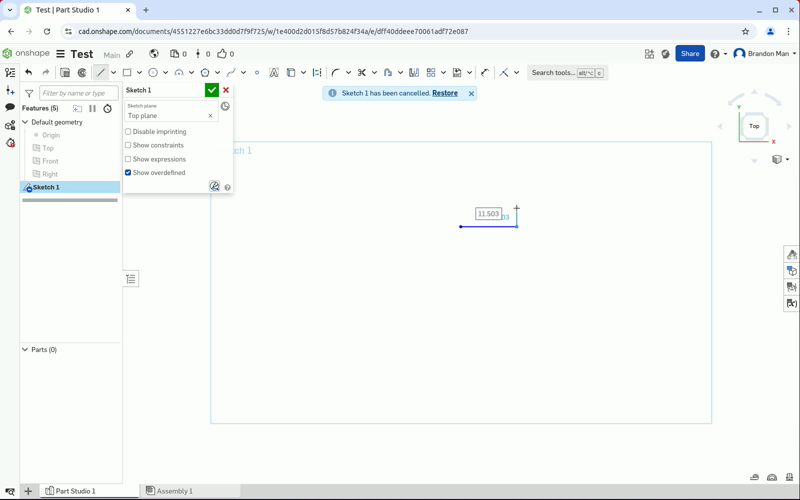
key_down(shift)
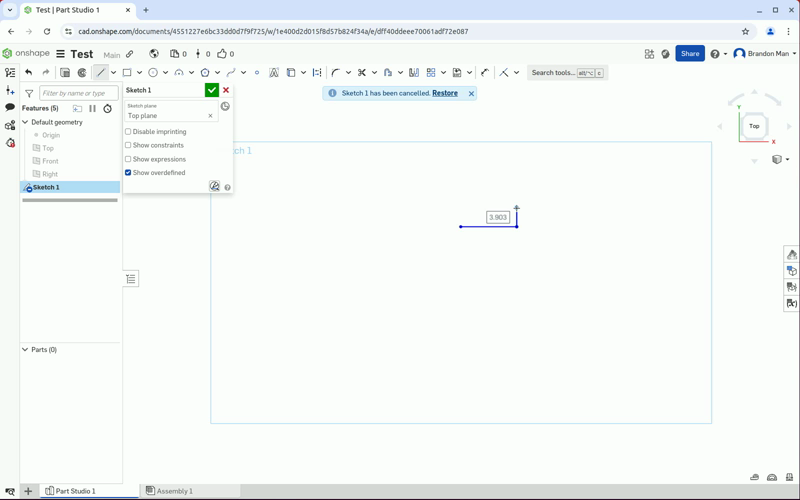
mouse_move(546, 207)
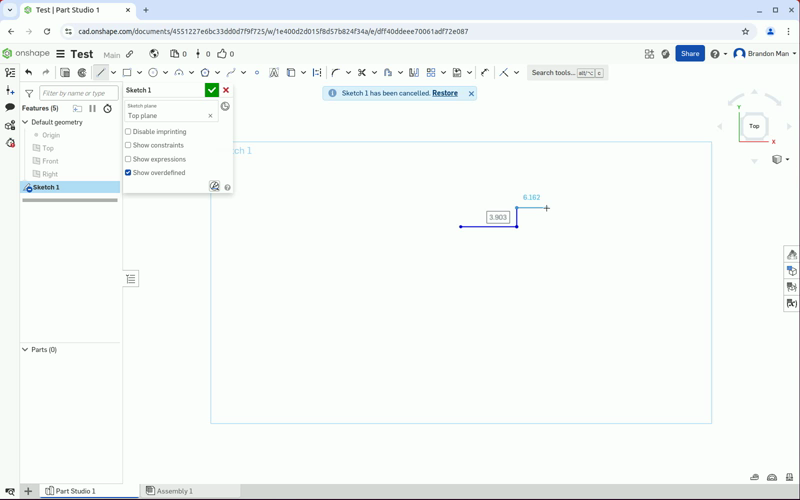
mouse_move(460, 207)
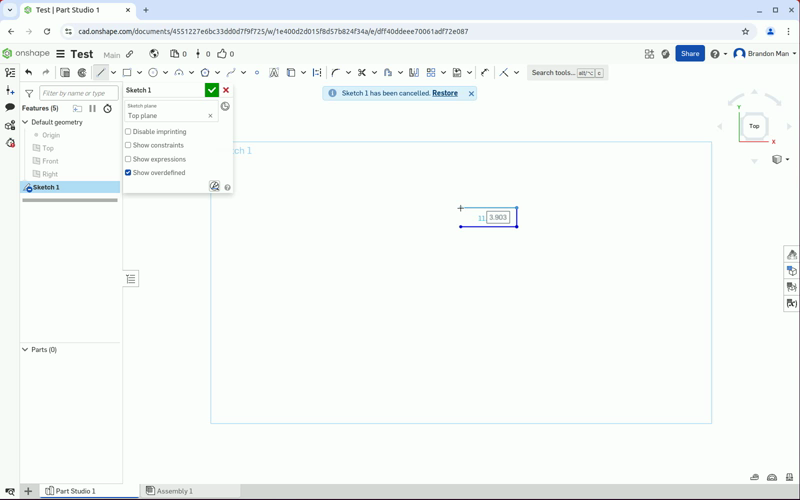
click(460, 207)
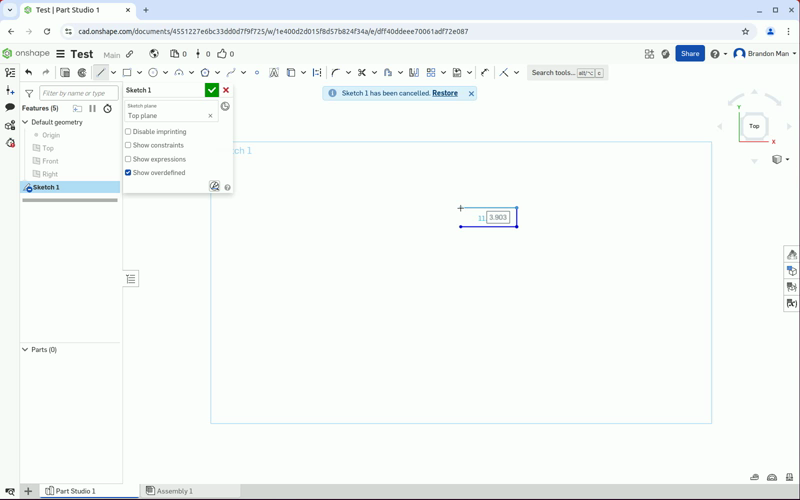
key_up(shift)
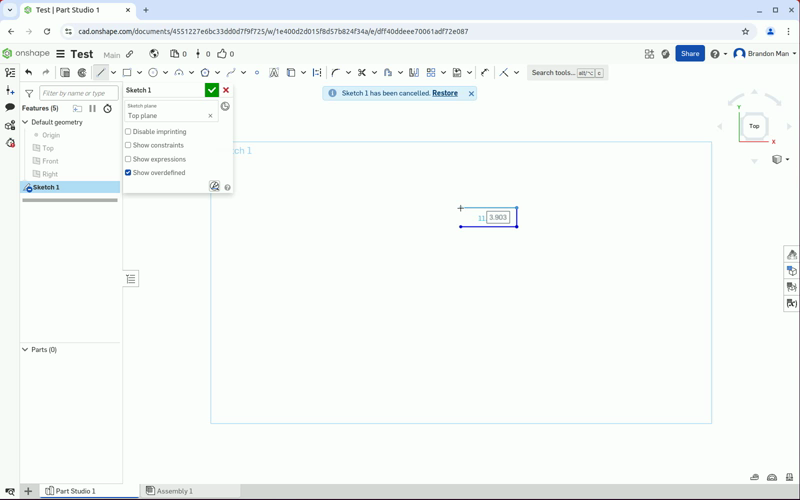
mouse_move(490, 207)
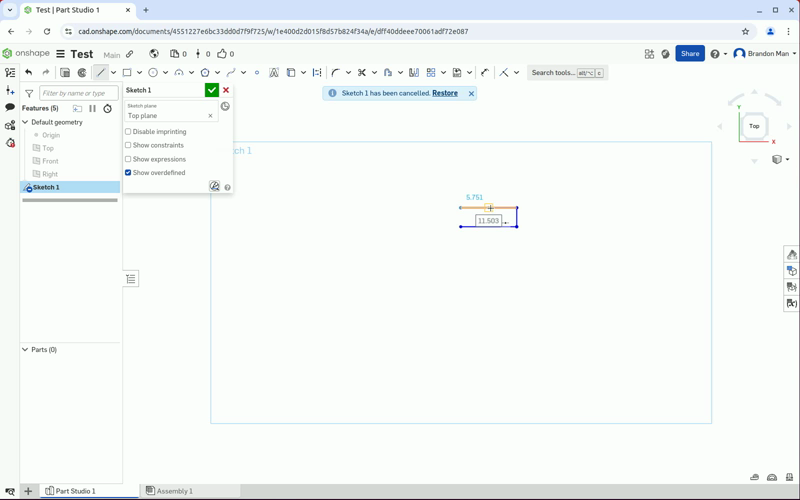
key_down(shift)
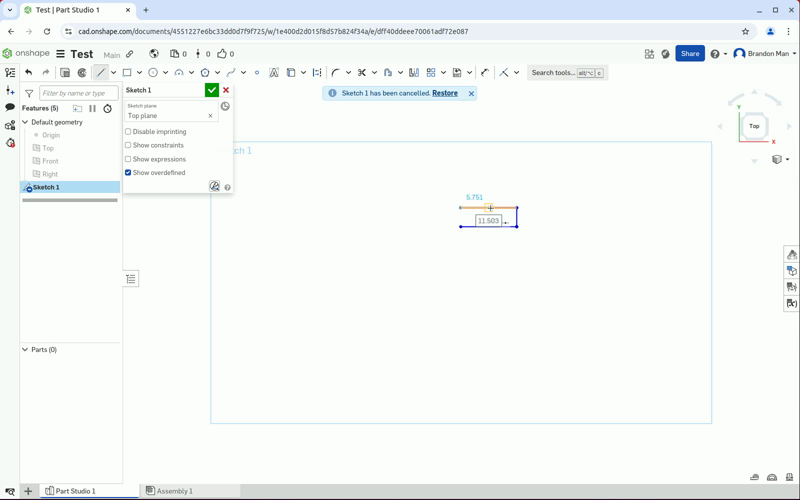
mouse_move(460, 226)
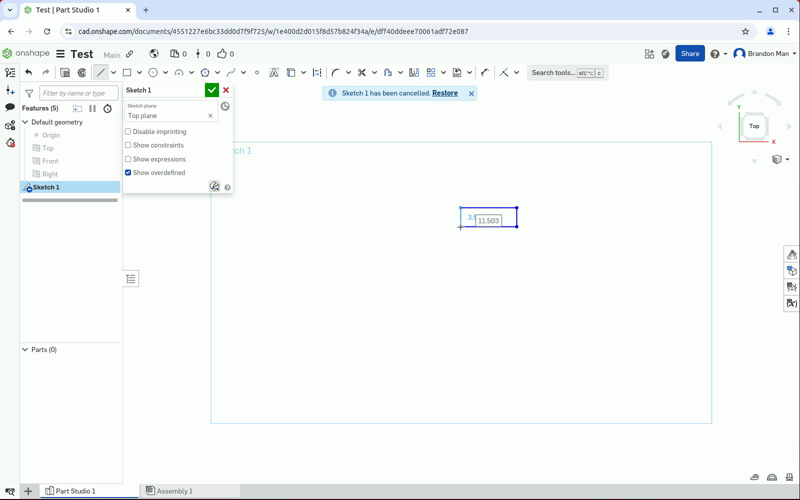
key_up(shift)
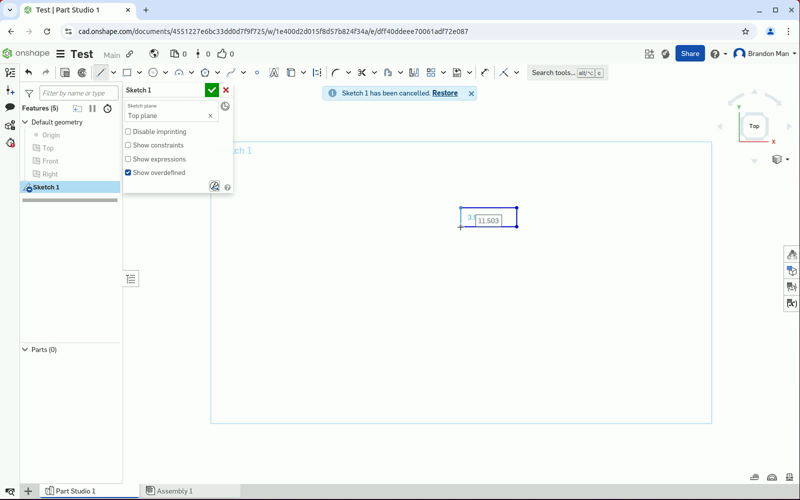
click(460, 226)
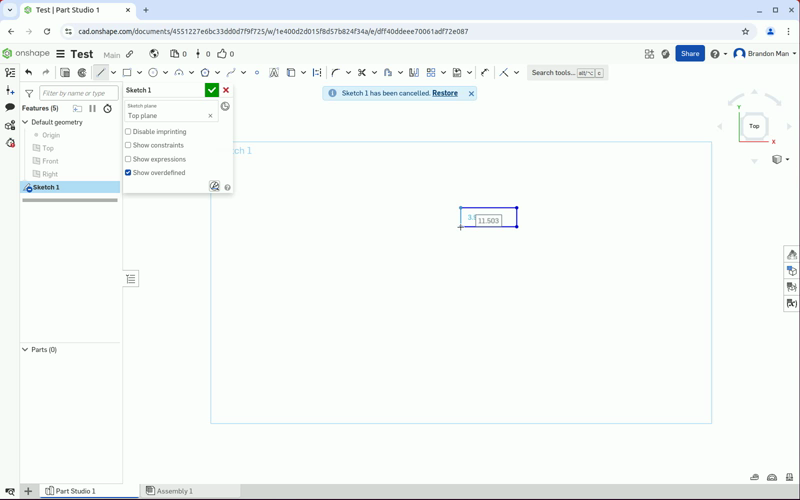
key(esc)
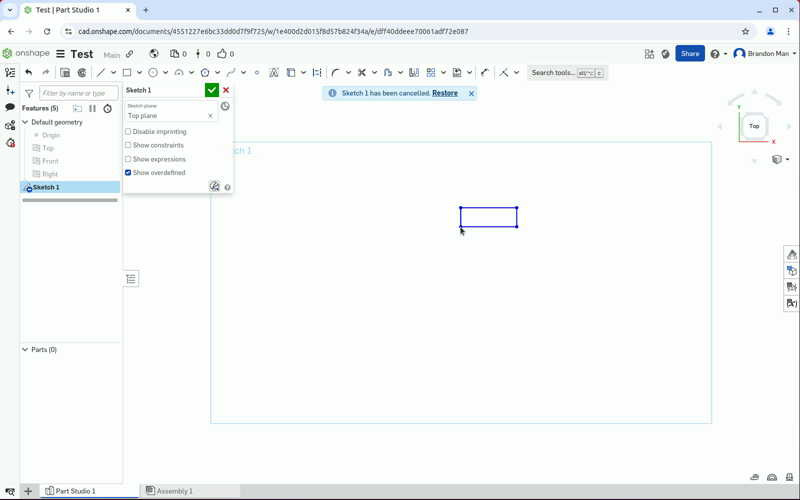
mouse_move(500, 220)
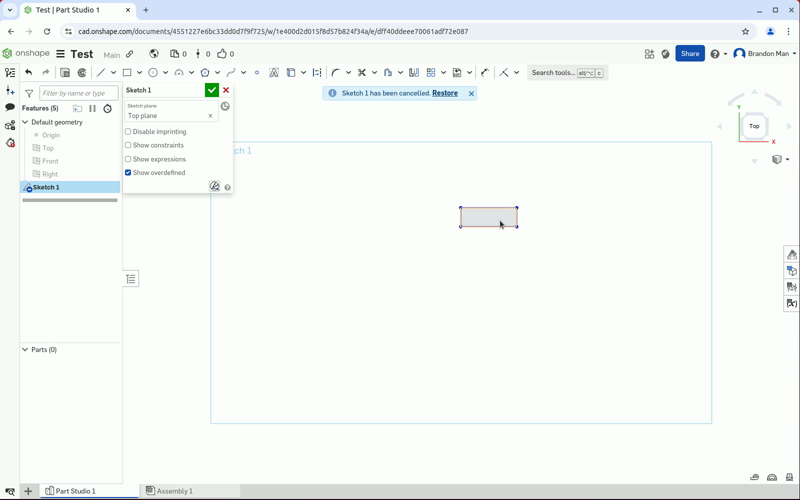
scroll(6)
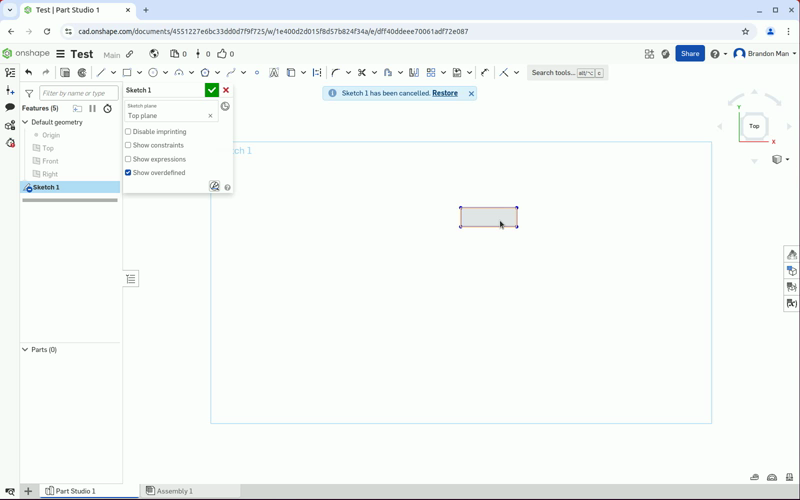
scroll(6)
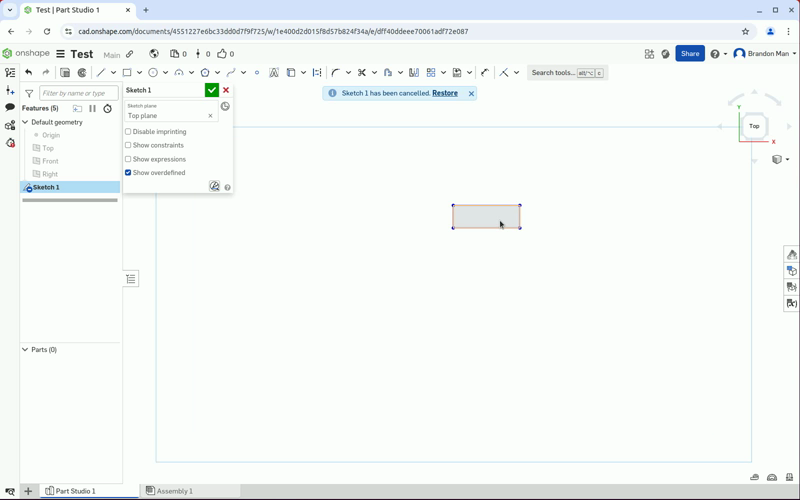
scroll(6)
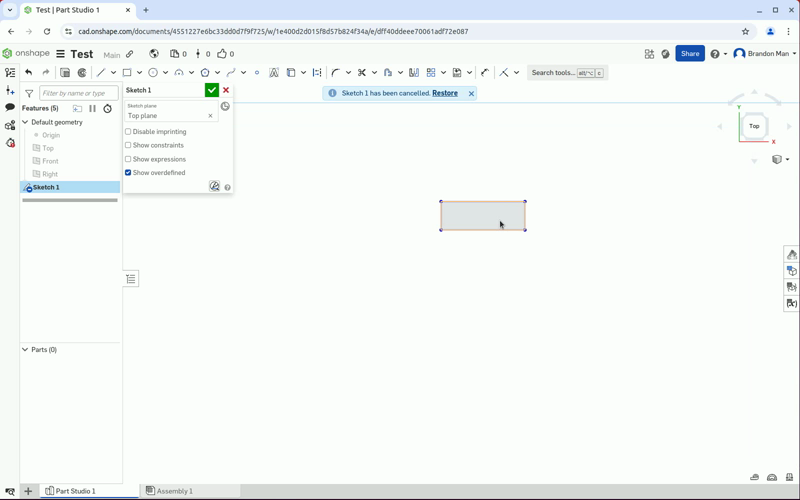
scroll(6)
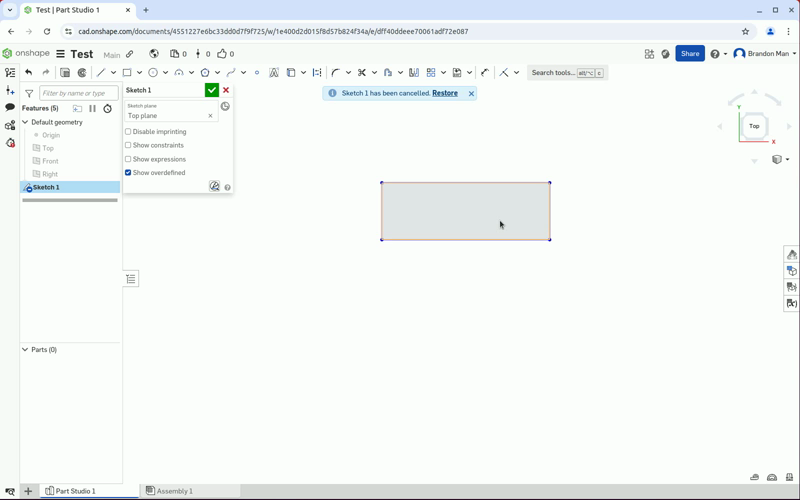
scroll(6)
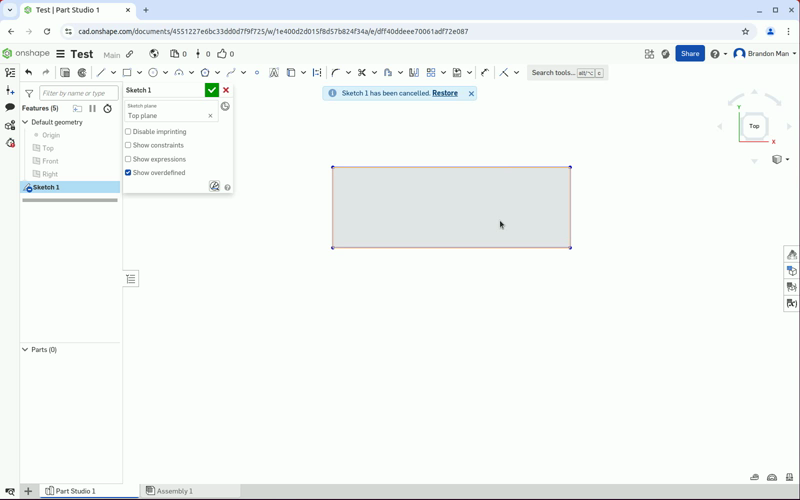
scroll(6)
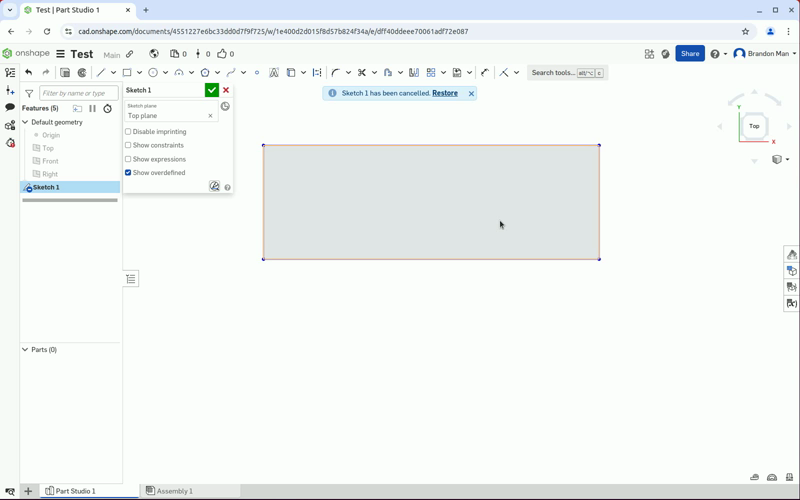
scroll(6)
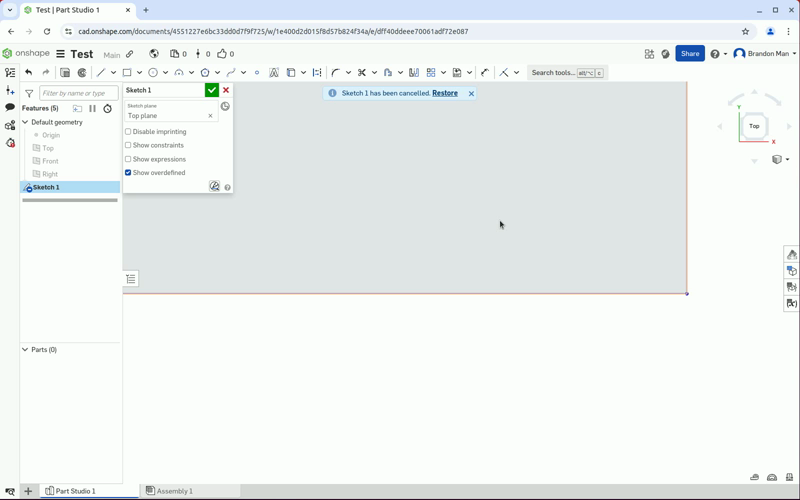
click(500, 220)
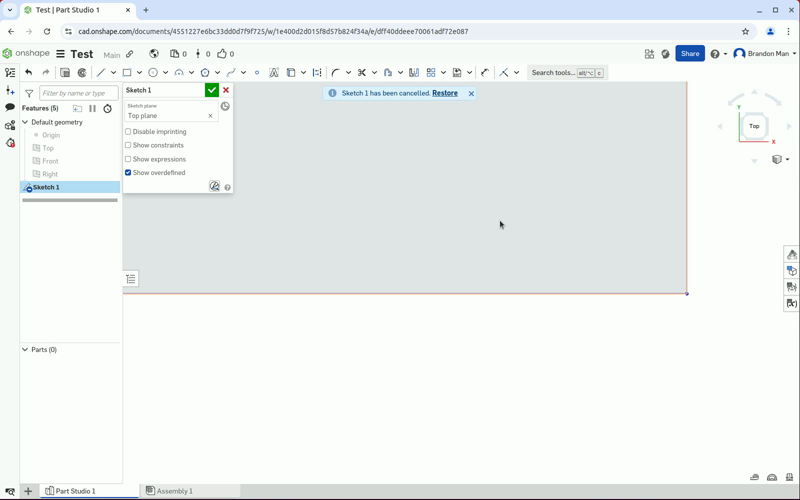
scroll(-6)
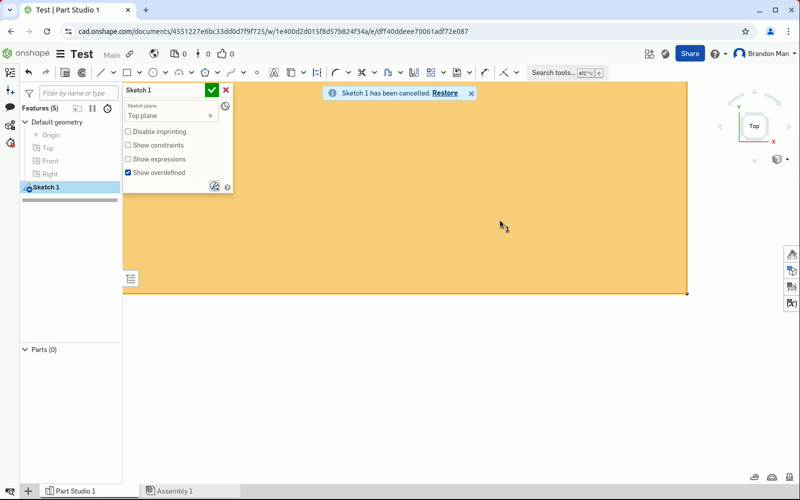
scroll(-6)
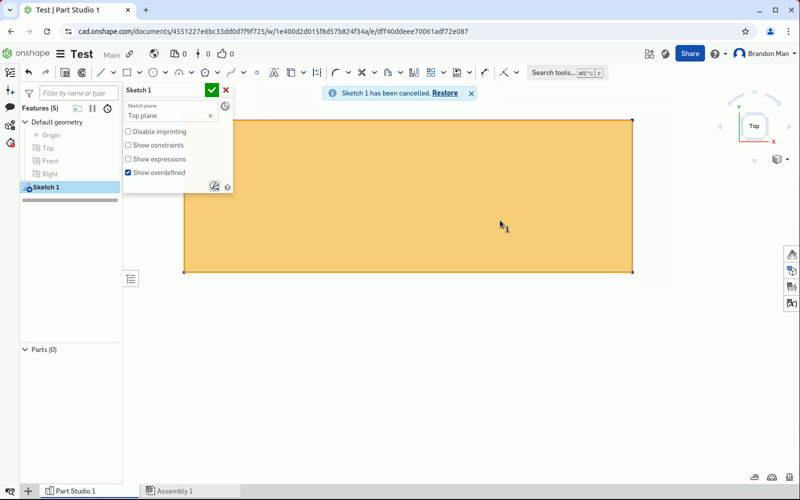
scroll(-6)
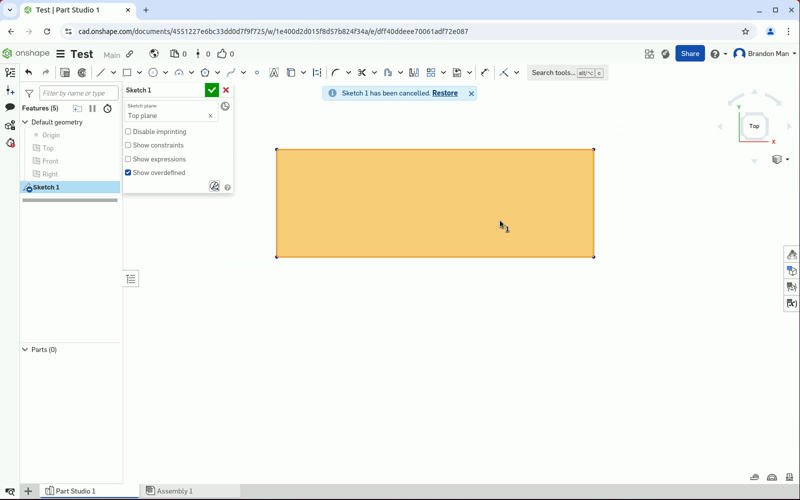
scroll(-6)
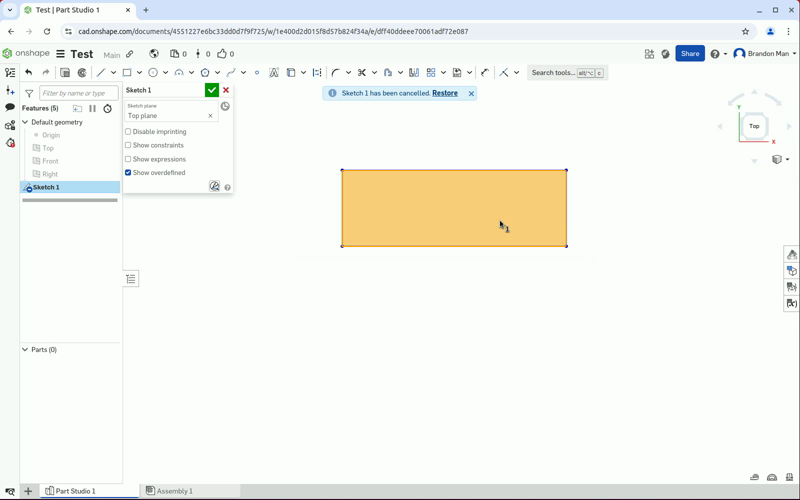
scroll(-6)
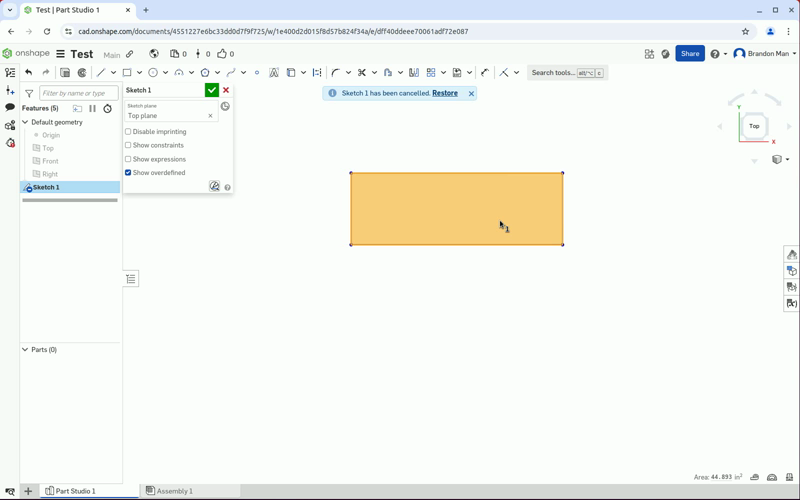
scroll(-6)
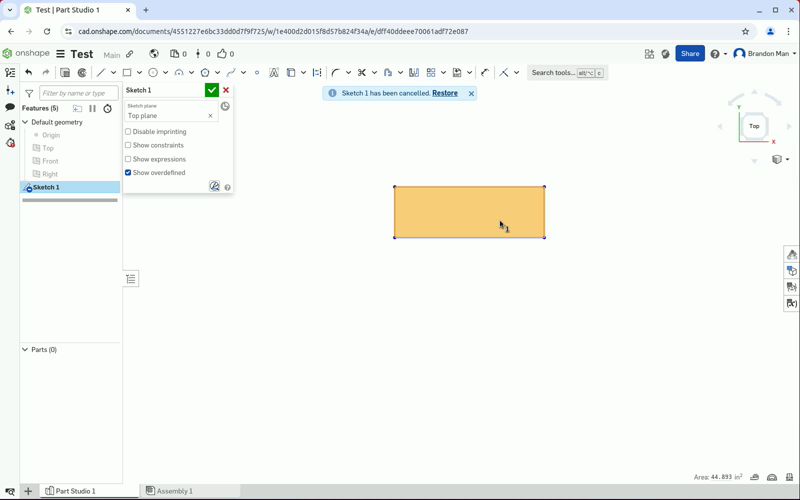
scroll(-6)
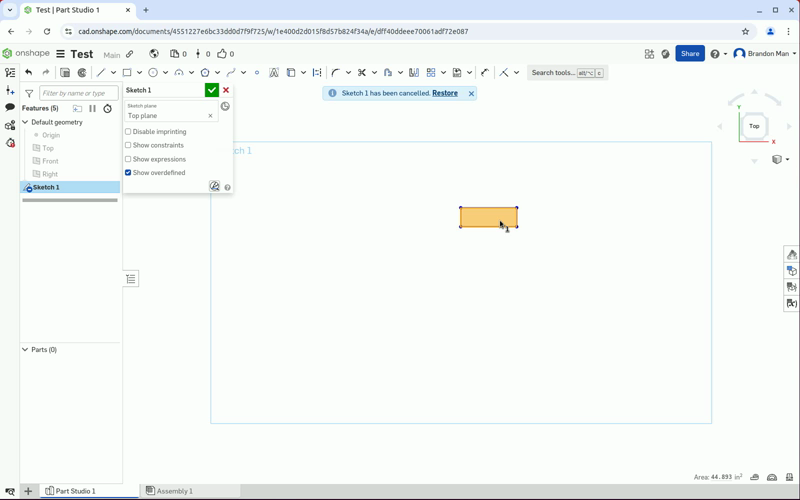
mouse_move(73, 352)
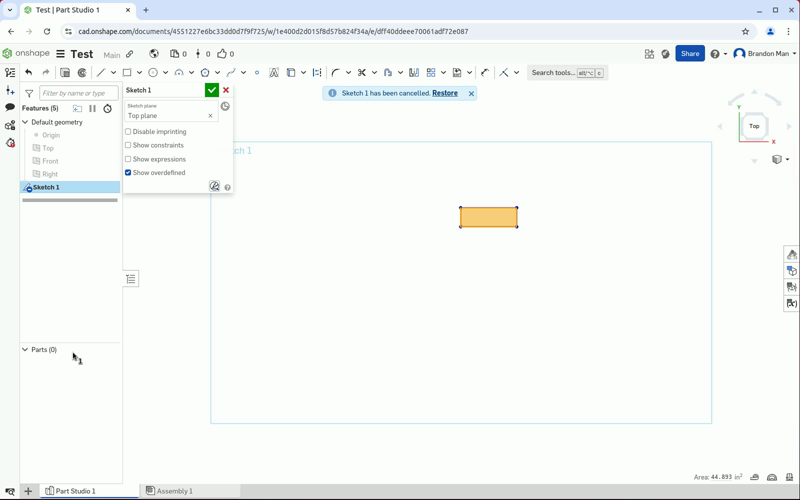
key(shift+y)
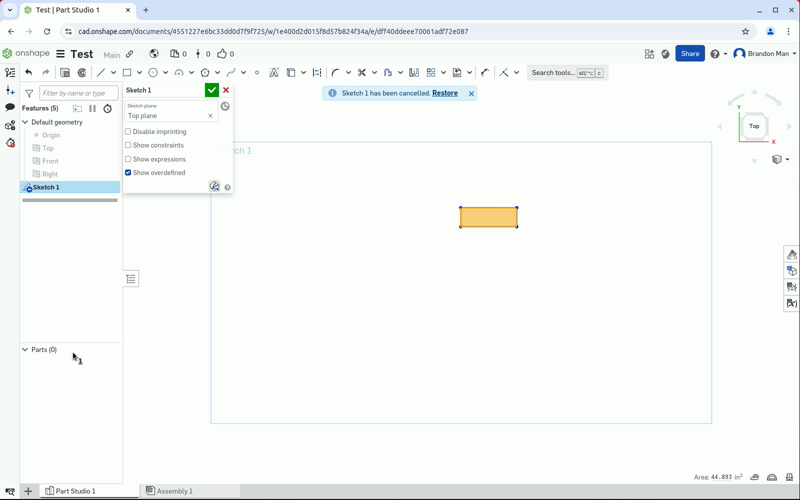
key(shift+e)
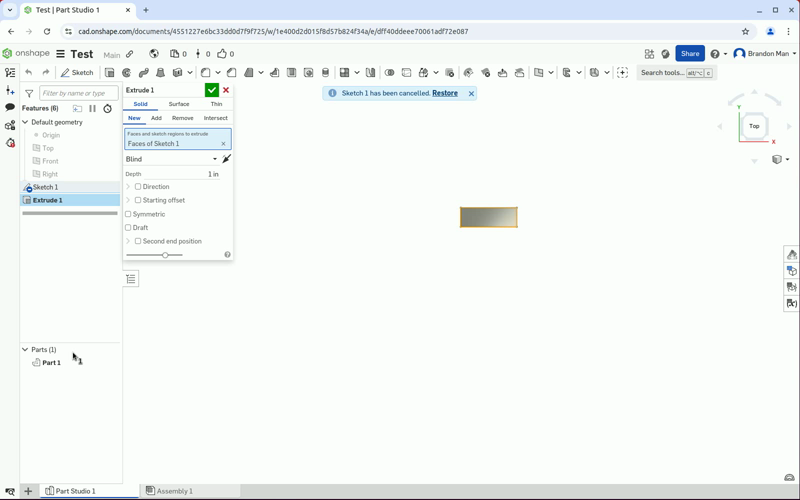
mouse_move(143, 106)
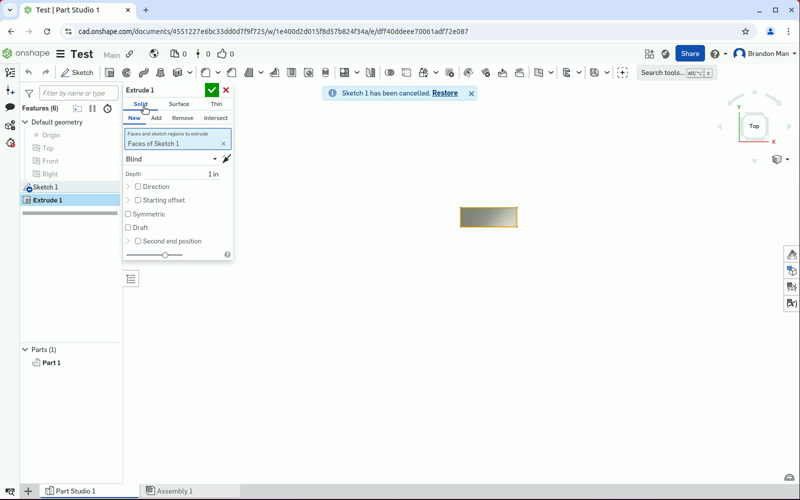
click(143, 106)
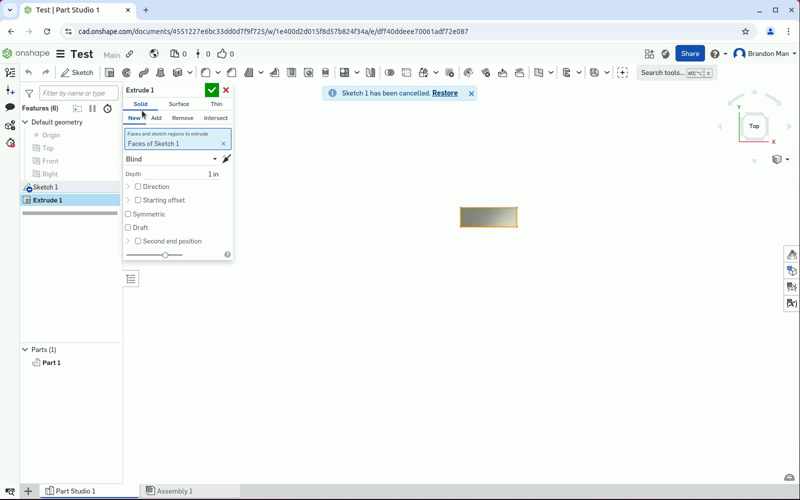
mouse_move(137, 120)
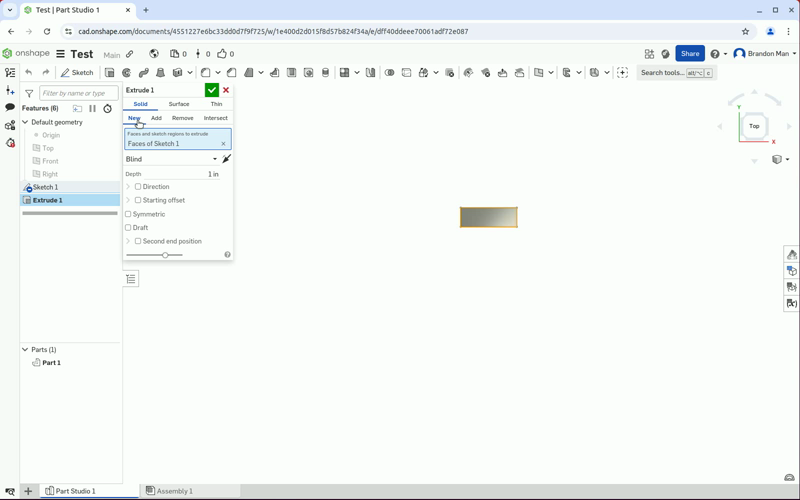
click(137, 120)
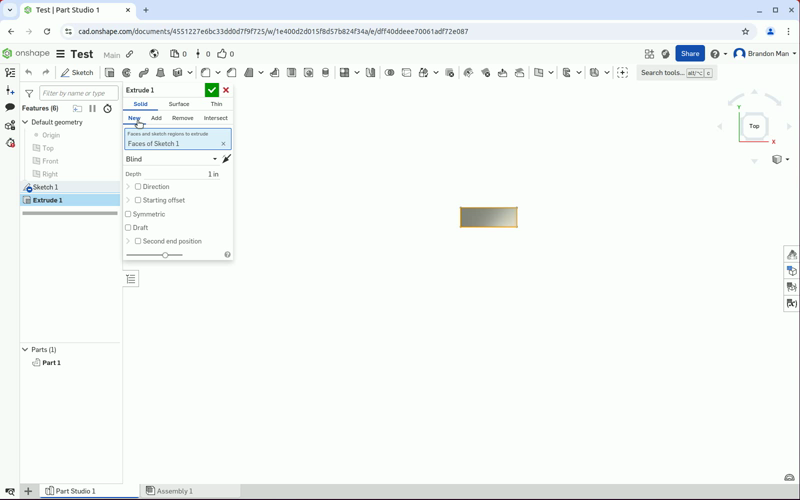
key(tab, 4)
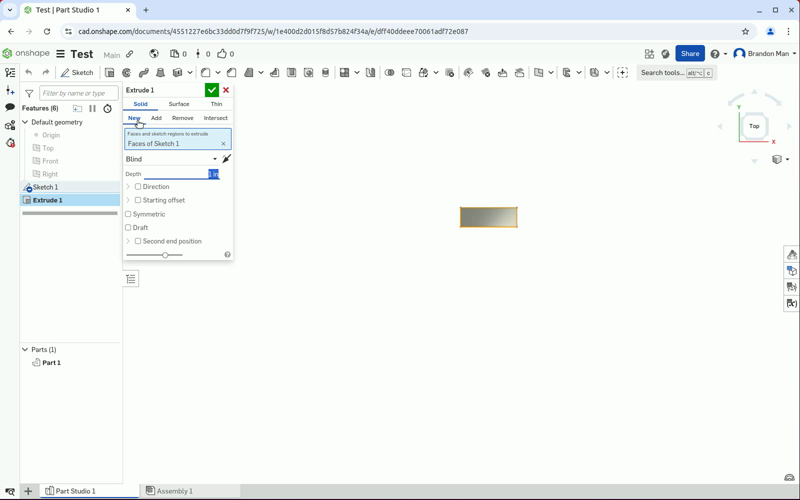
text(15.405)
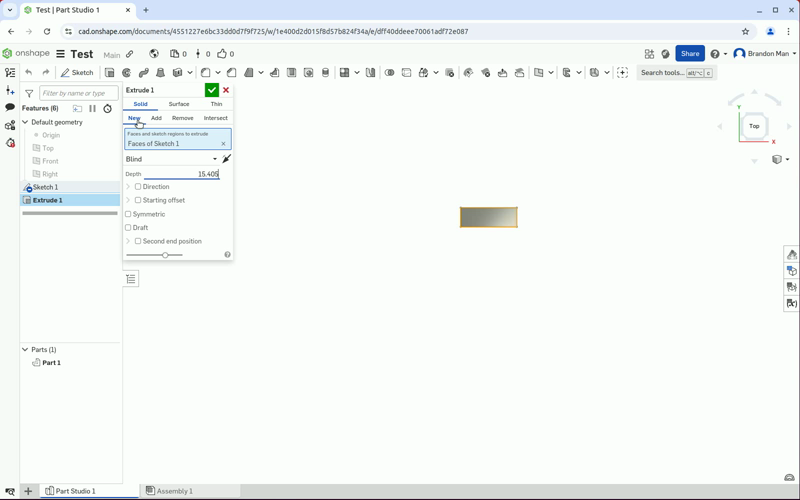
key(enter)
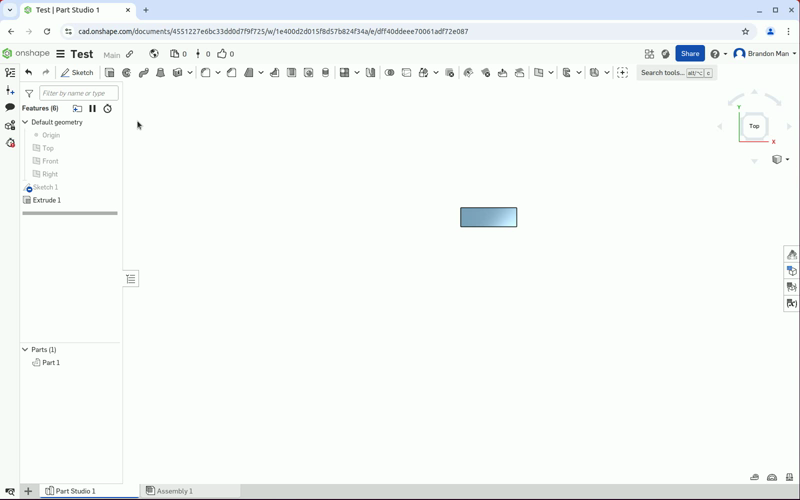
key(shift+h)
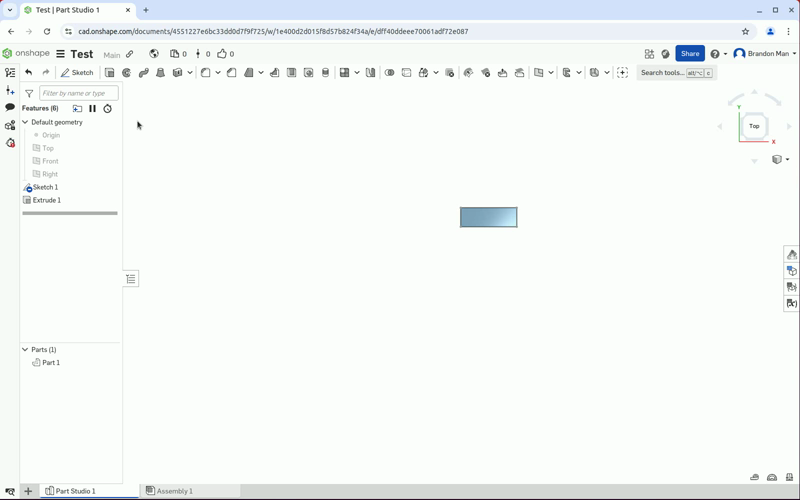
key(shift+h)
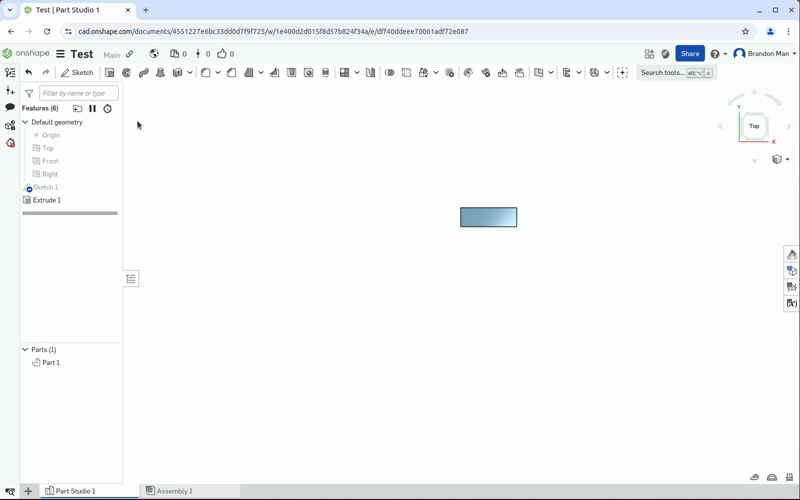
mouse_move(73, 189)
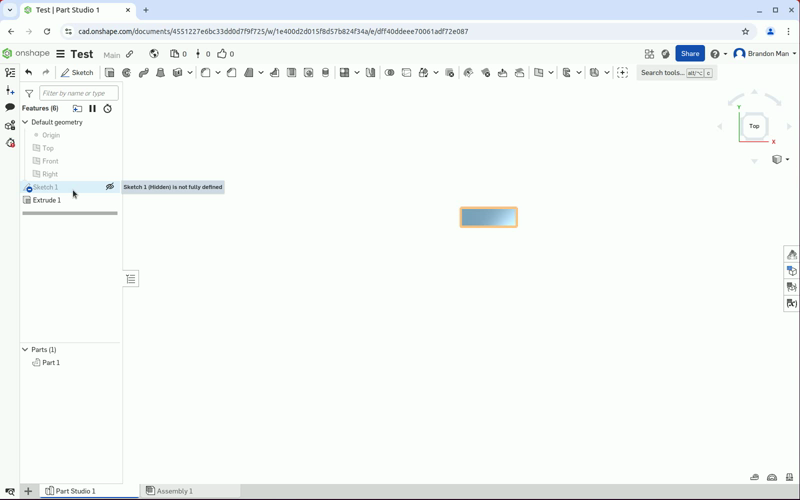
click(73, 189)
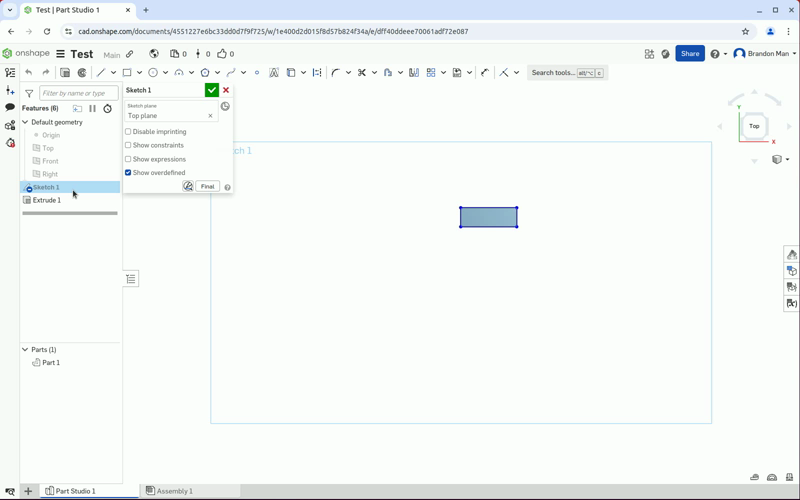
mouse_move(229, 92)
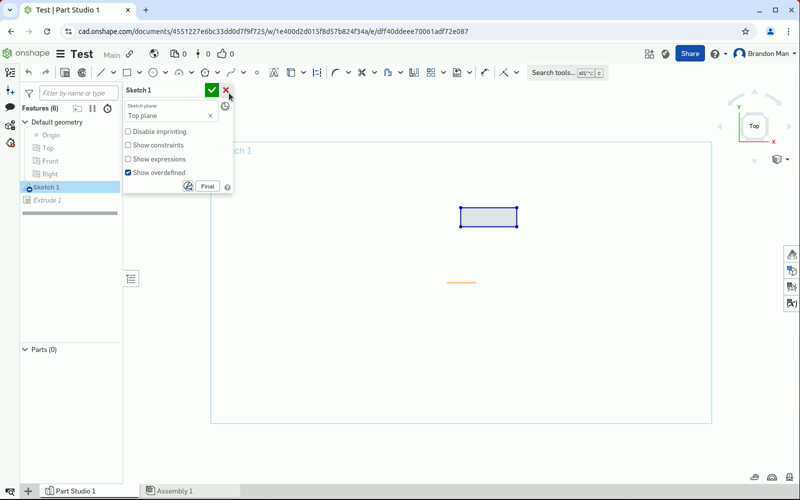
click(229, 92)
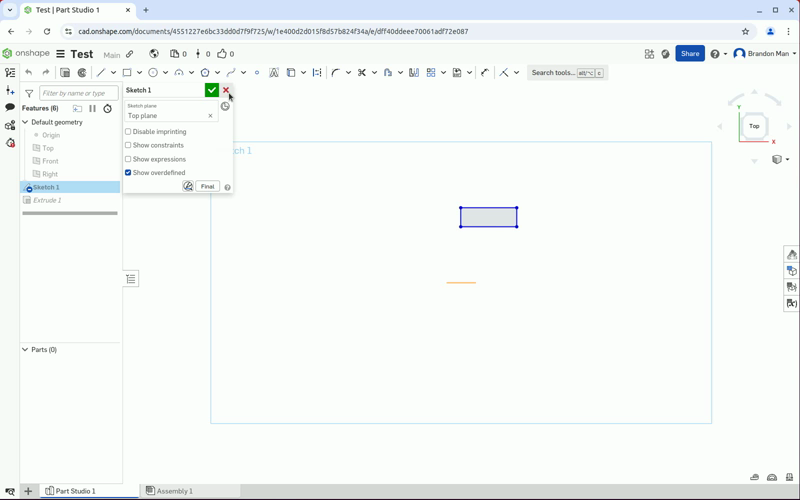
key(shift+s)
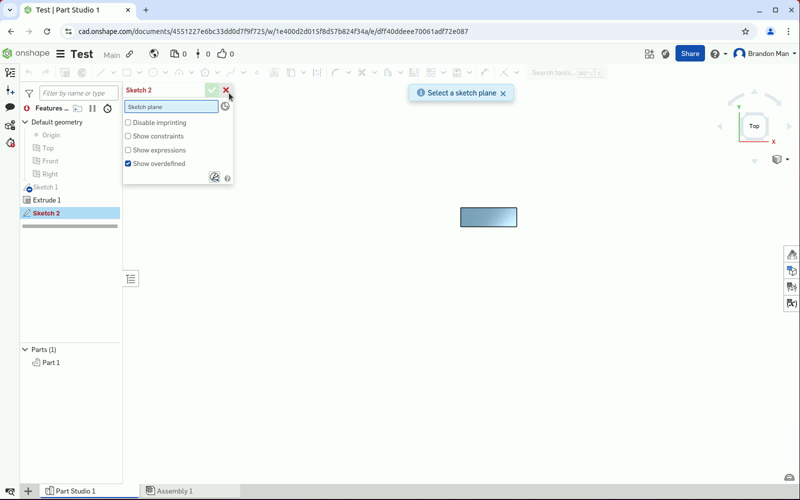
mouse_move(73, 150)
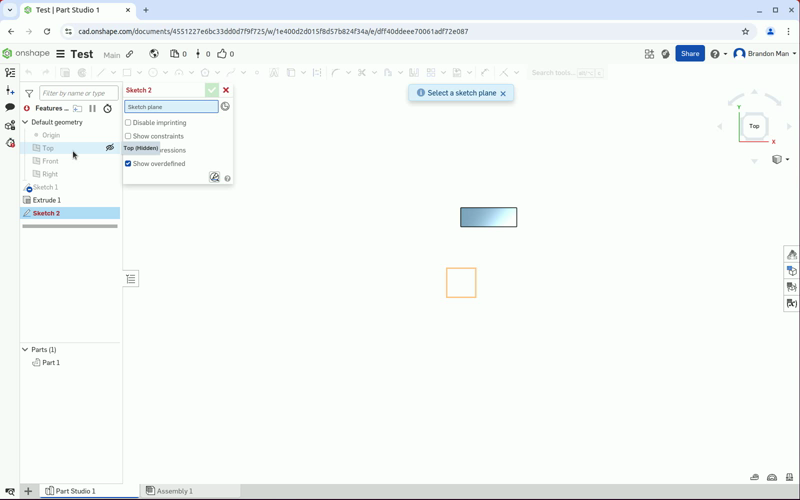
click(73, 150)
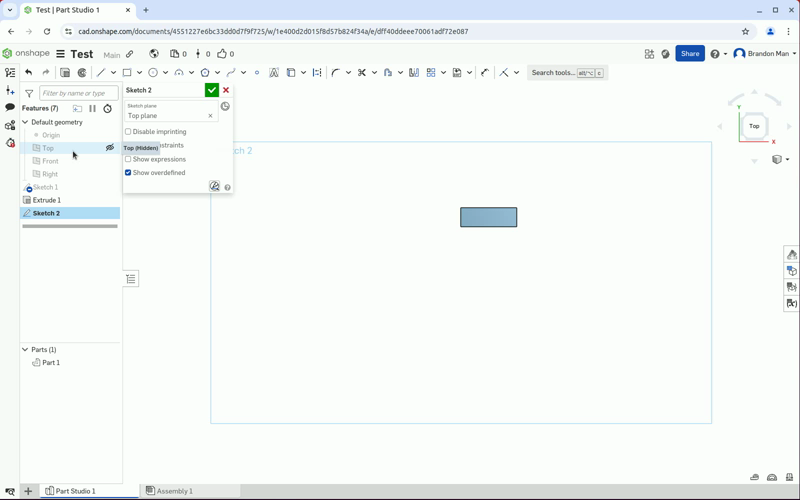
mouse_move(73, 352)
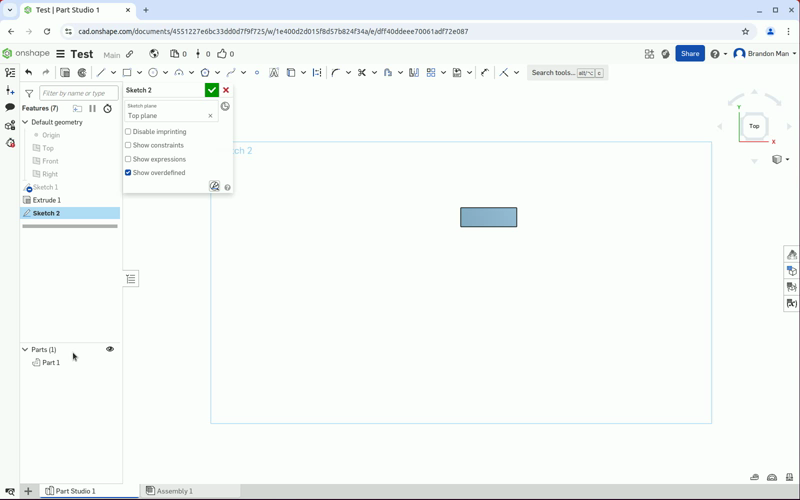
key(y)
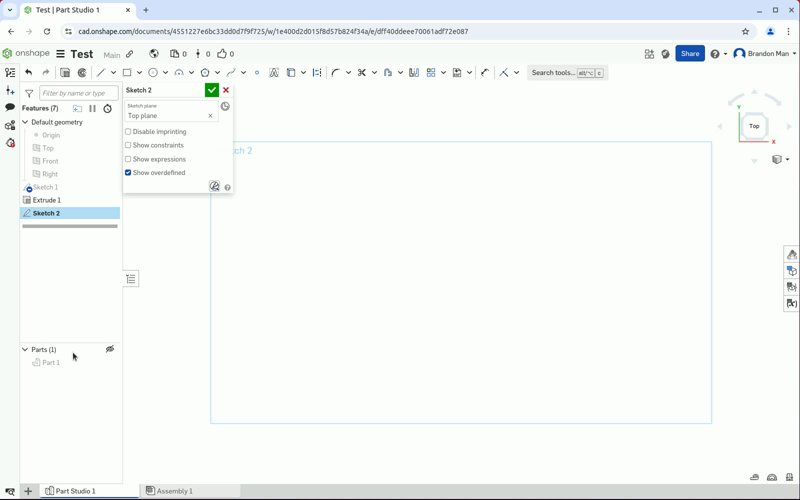
key(l)
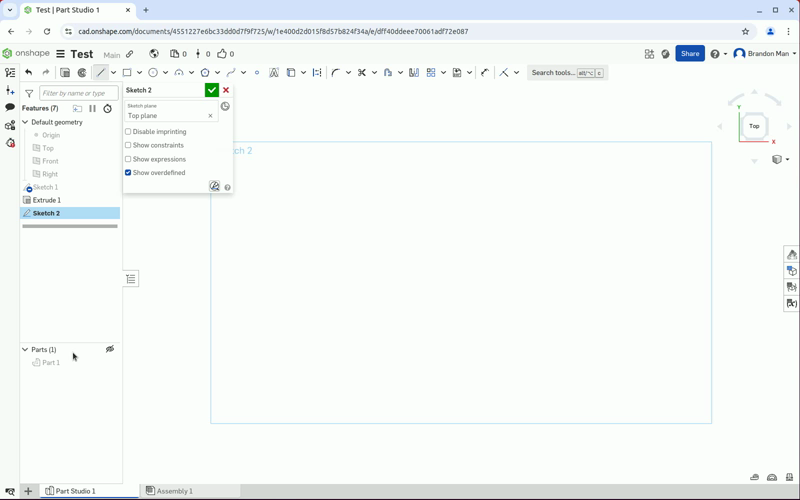
key_down(shift)
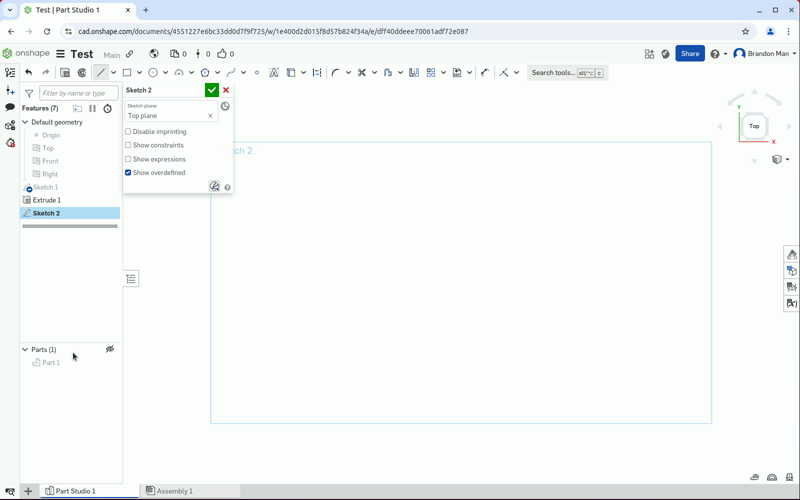
mouse_move(460, 282)
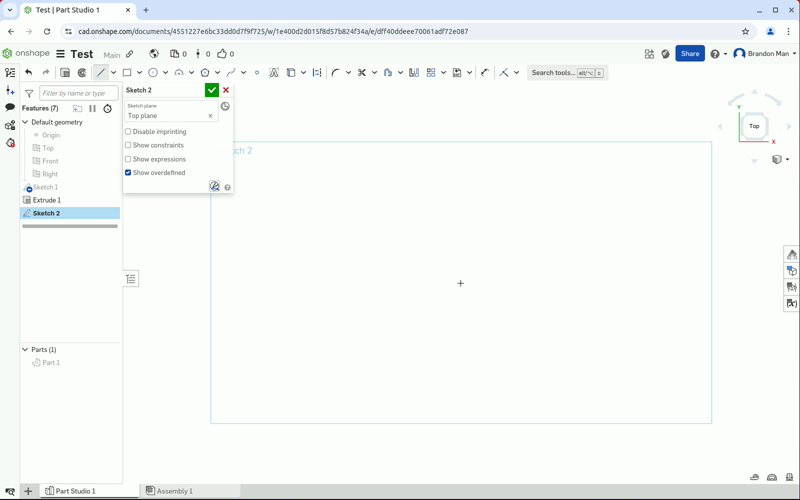
click(460, 282)
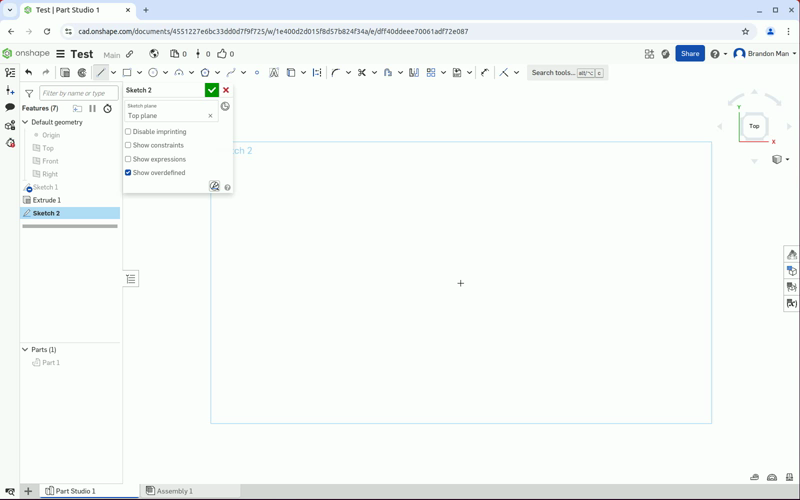
key_up(shift)
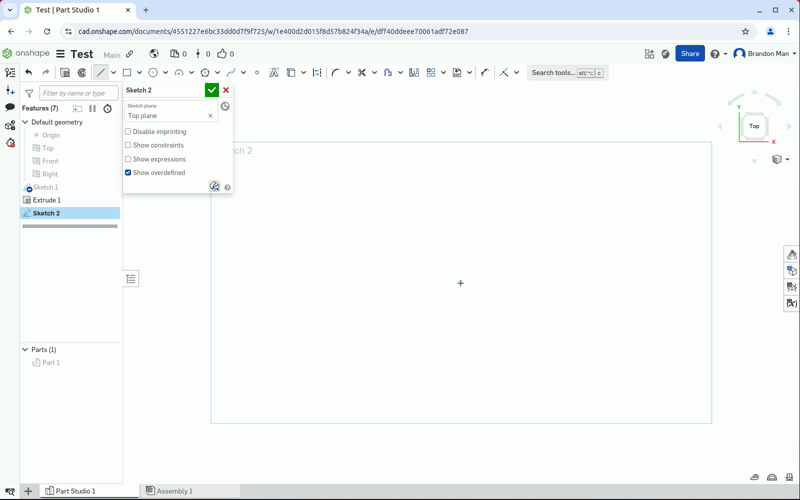
key_down(shift)
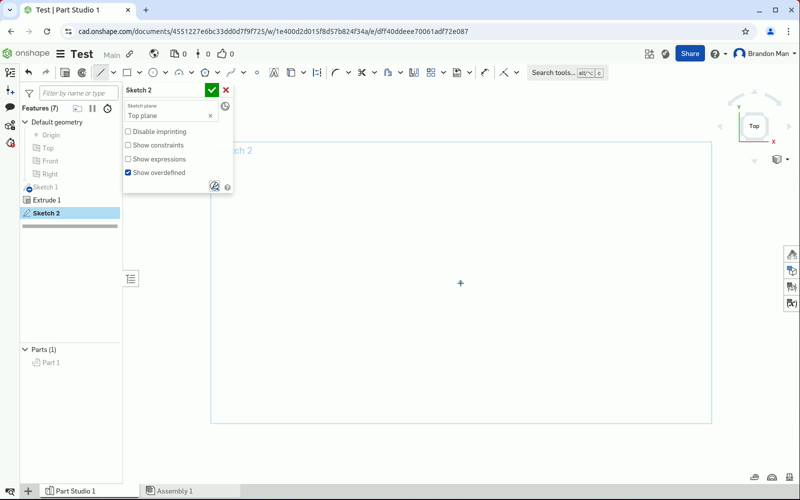
mouse_move(490, 282)
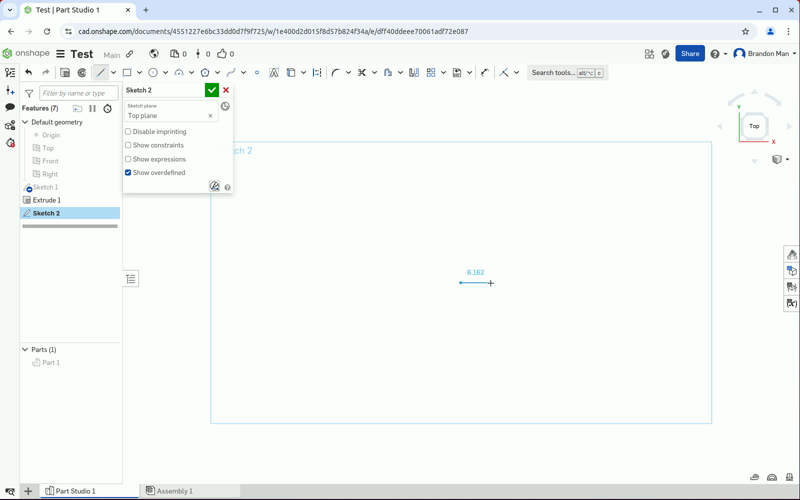
mouse_move(516, 282)
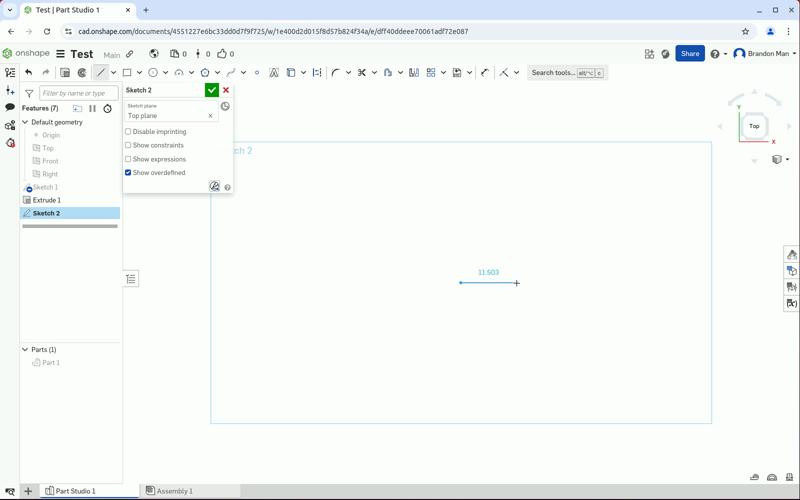
click(516, 282)
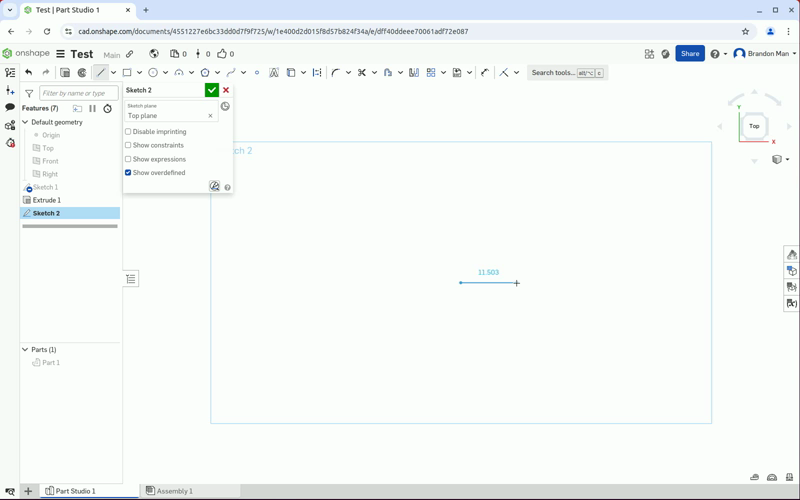
key_up(shift)
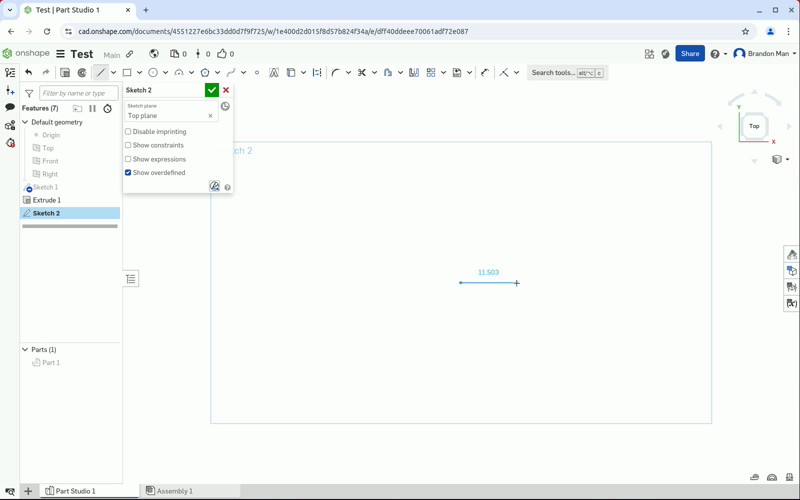
key_down(shift)
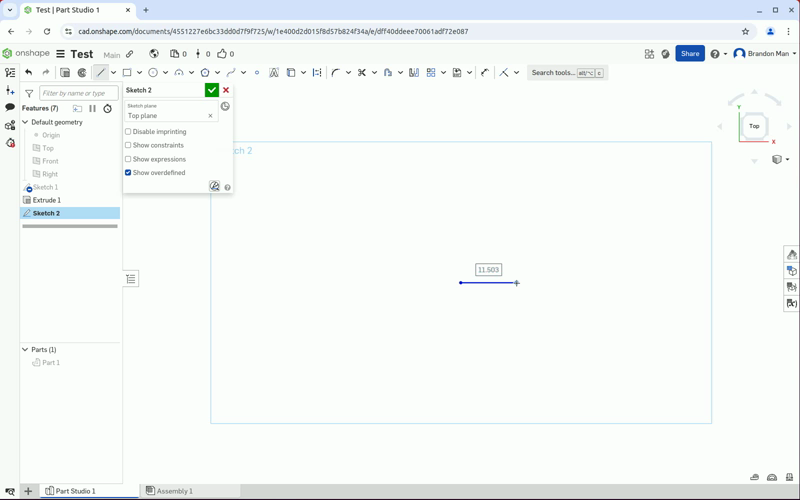
mouse_move(546, 282)
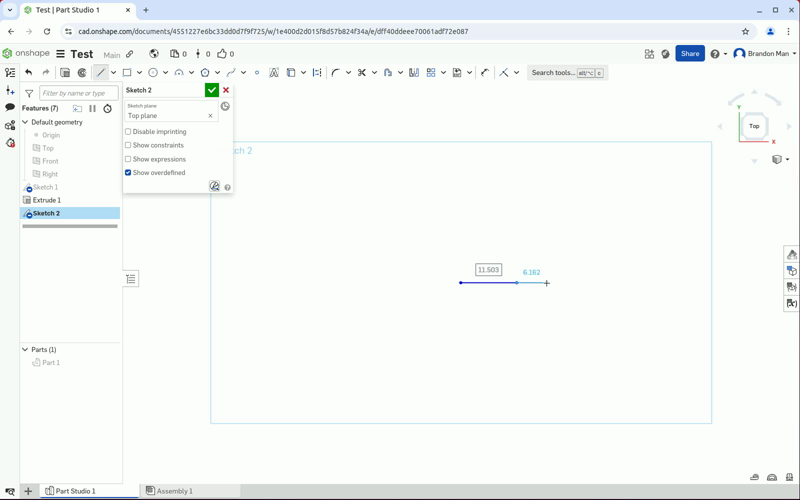
mouse_move(516, 264)
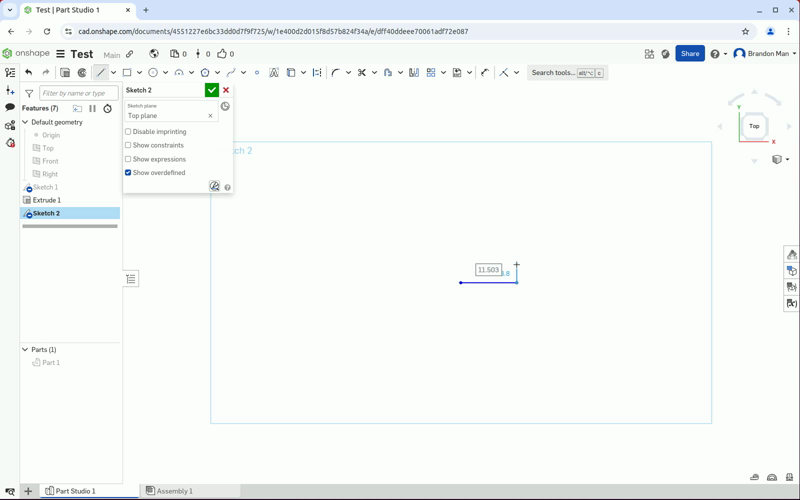
click(516, 264)
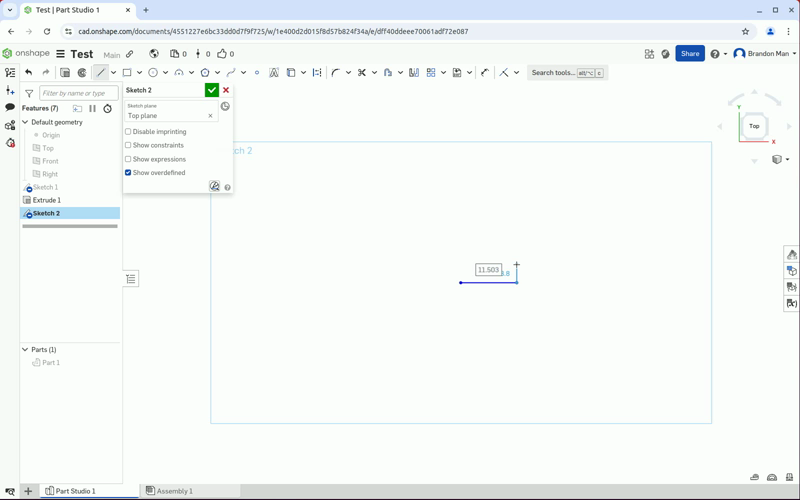
key_up(shift)
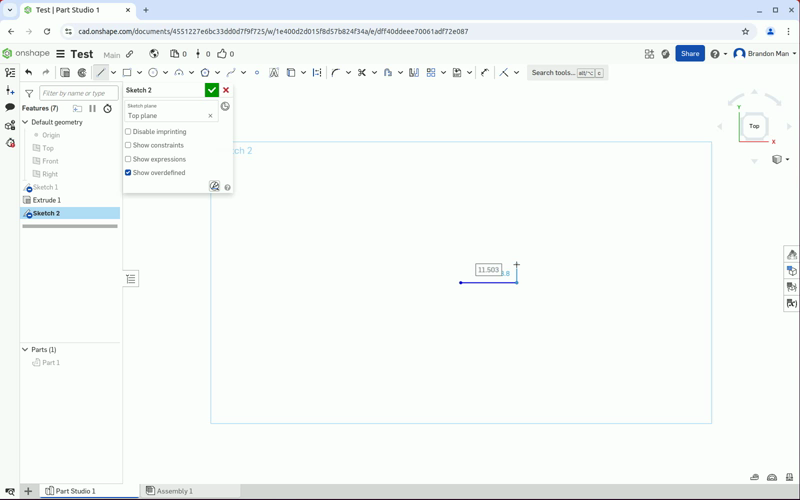
key_down(shift)
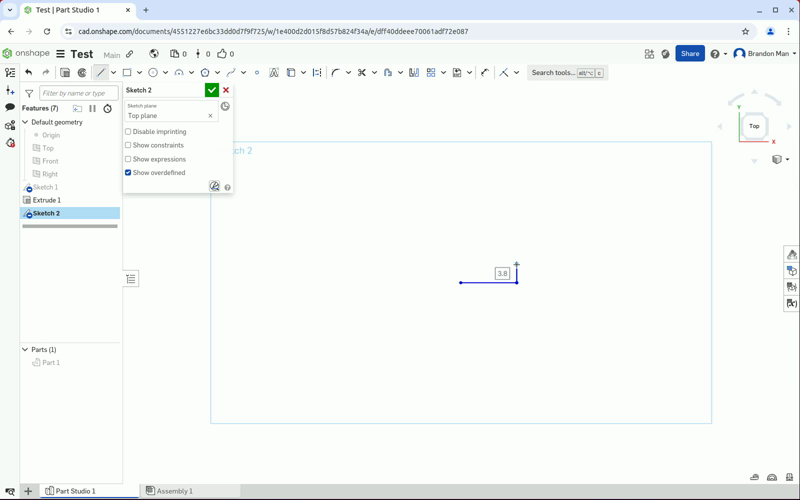
mouse_move(546, 264)
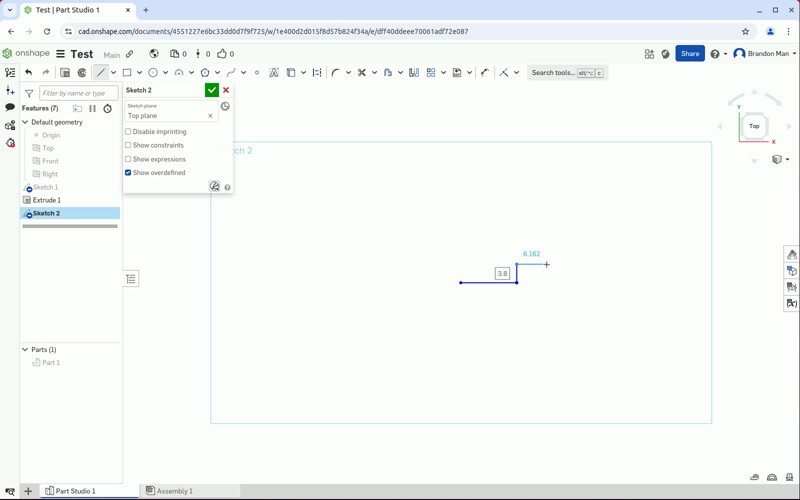
mouse_move(460, 264)
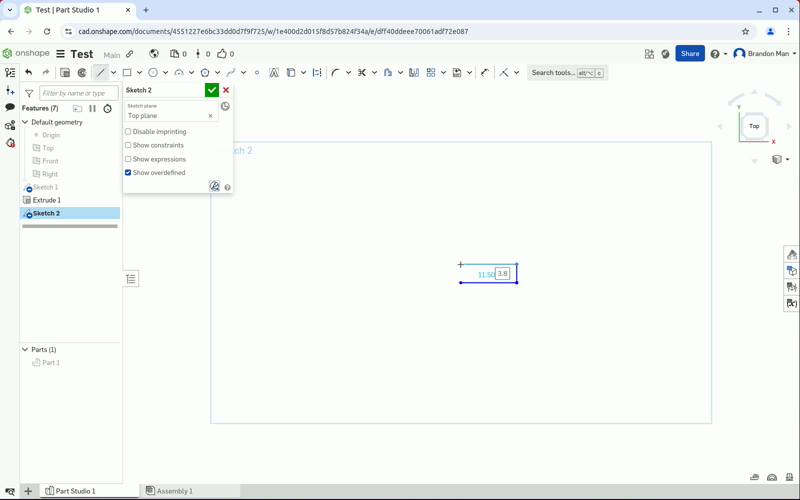
click(460, 264)
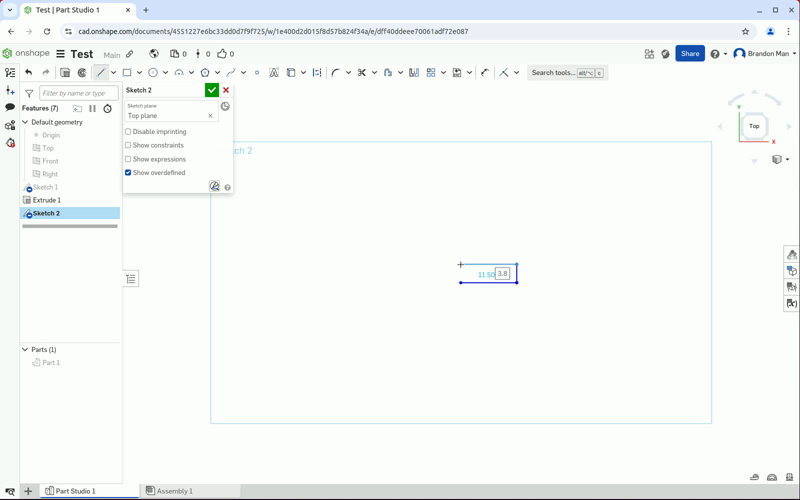
key_up(shift)
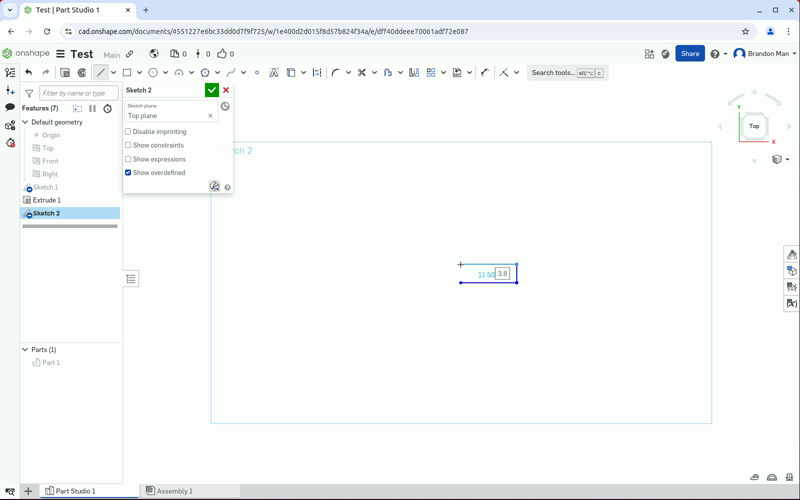
mouse_move(490, 264)
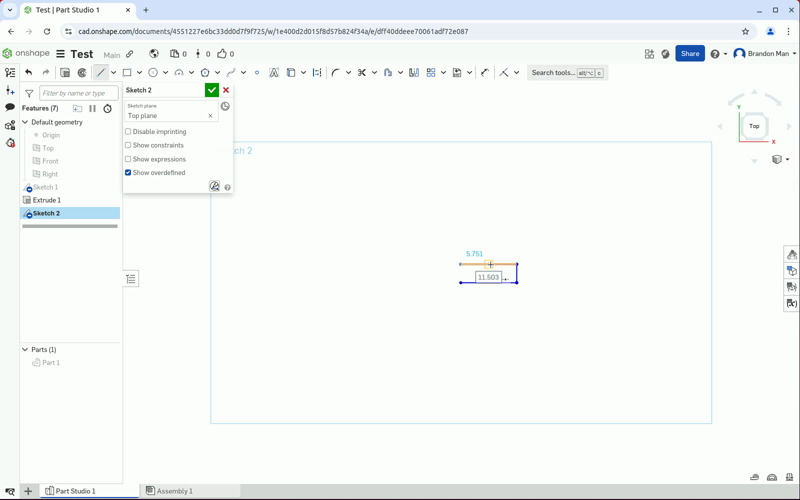
key_down(shift)
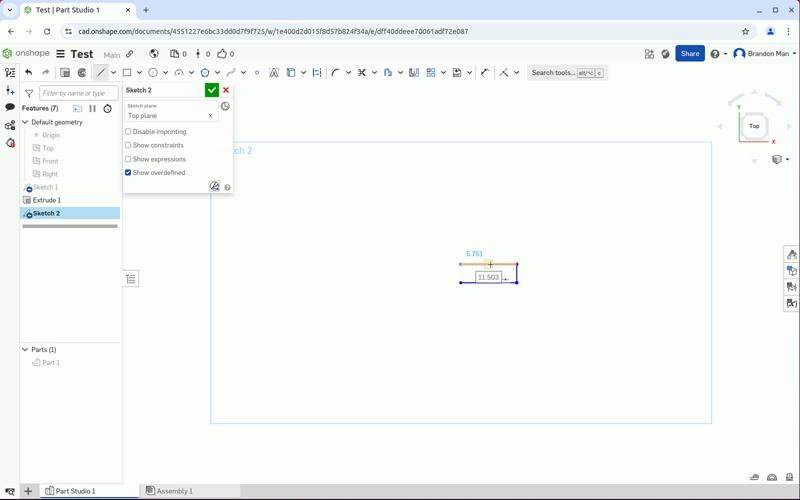
mouse_move(460, 282)
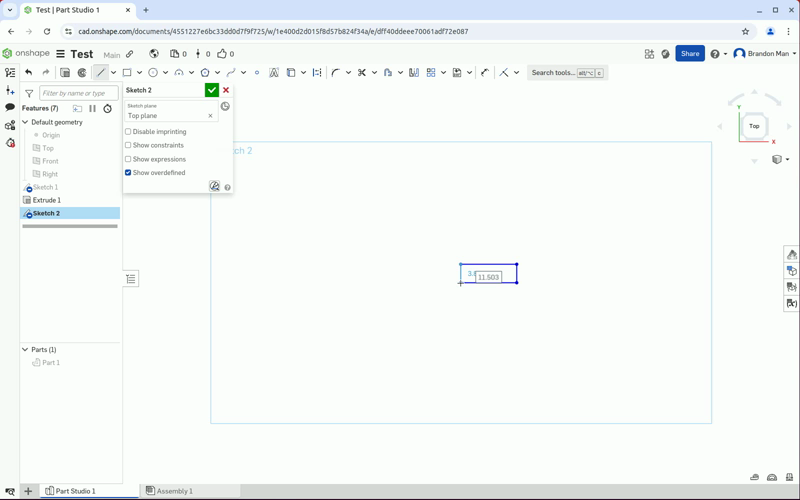
key_up(shift)
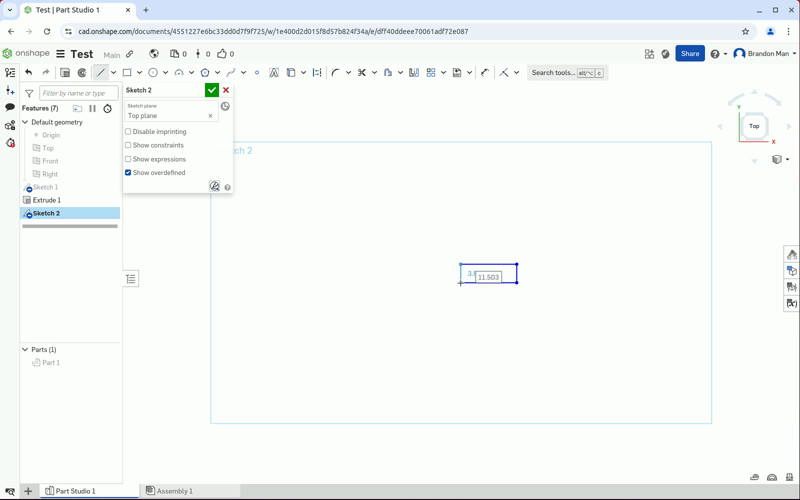
click(460, 282)
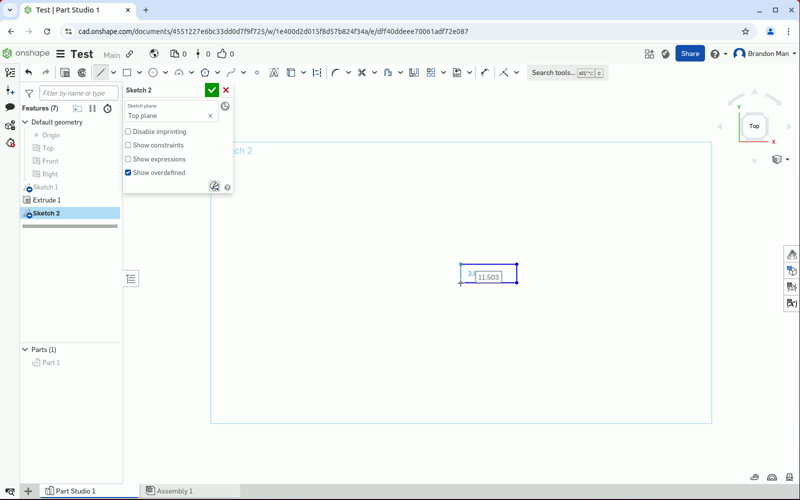
key(esc)
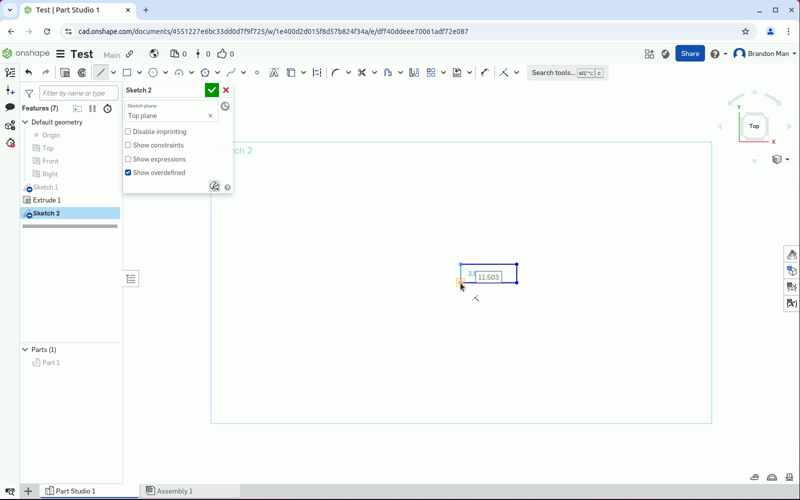
mouse_move(492, 265)
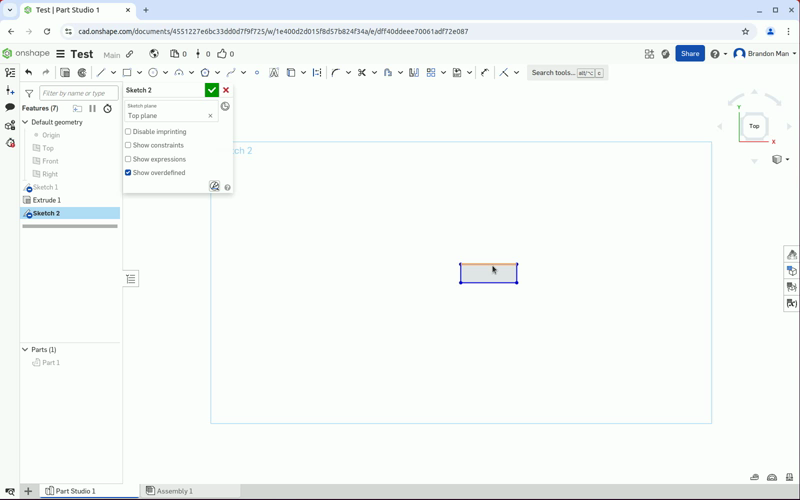
scroll(6)
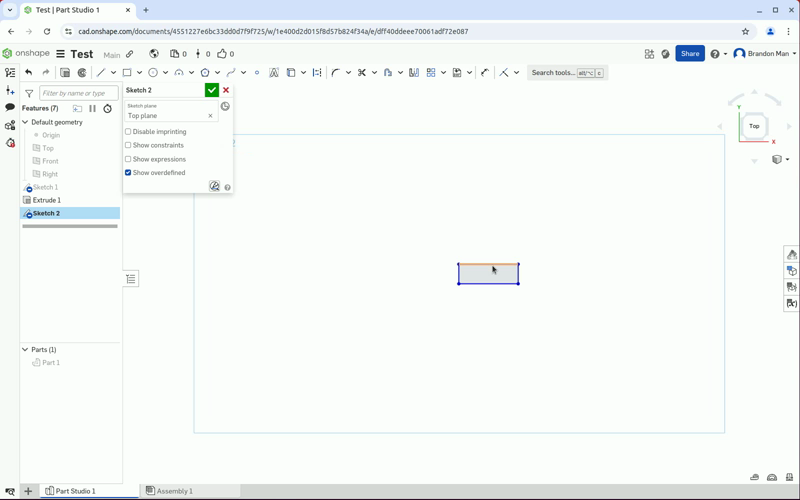
scroll(6)
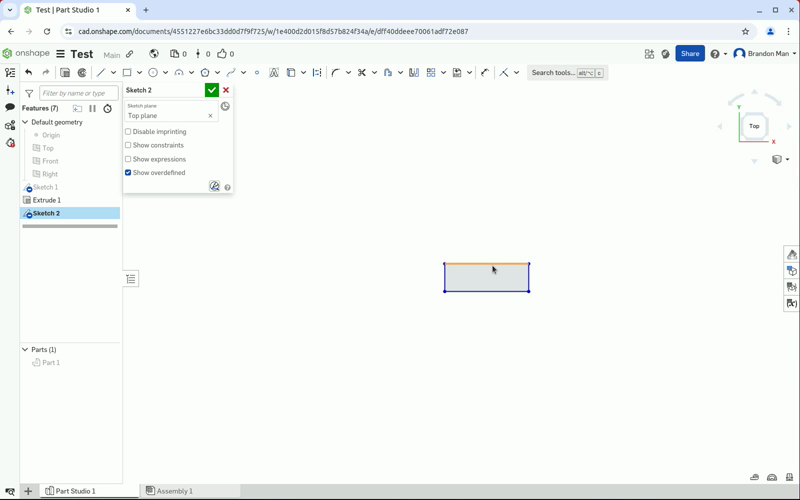
scroll(6)
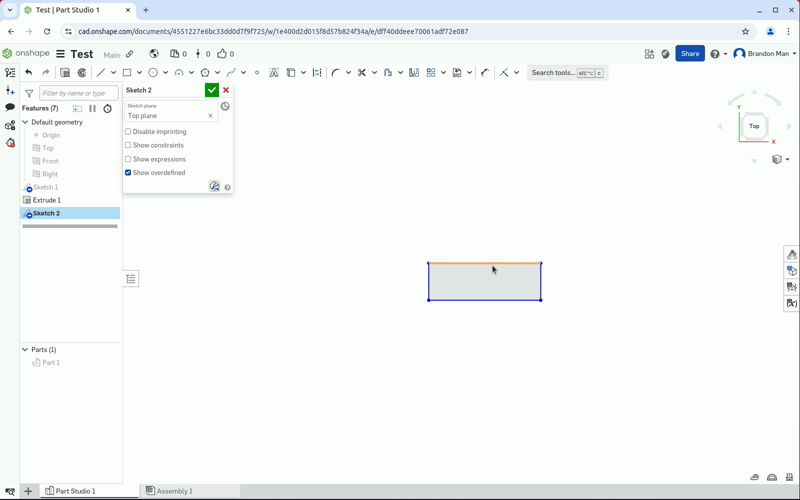
scroll(6)
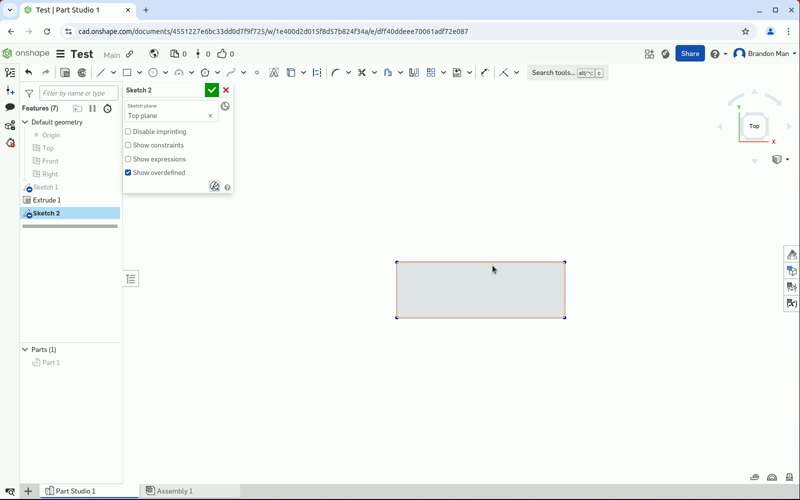
scroll(6)
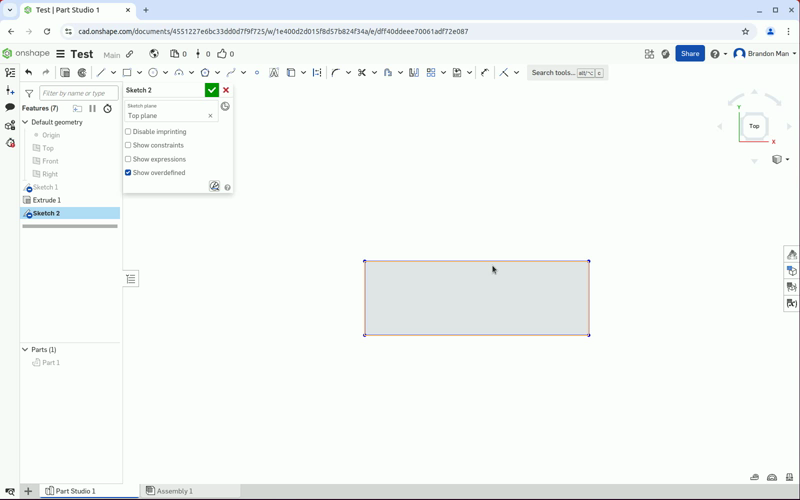
scroll(6)
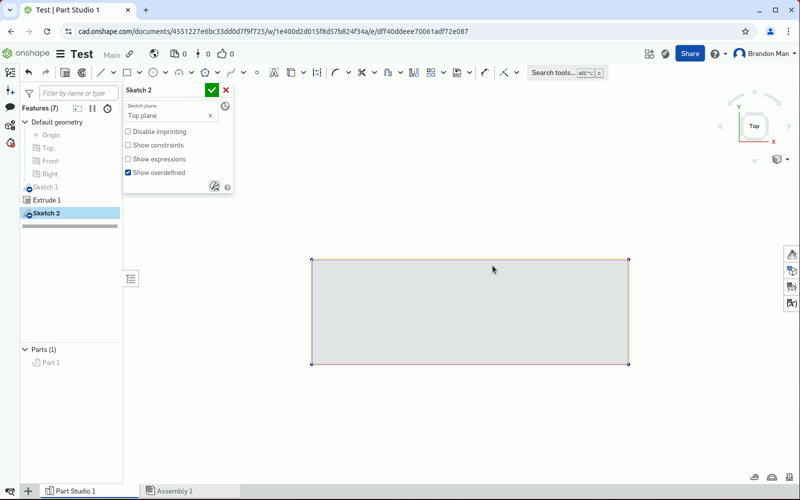
scroll(6)
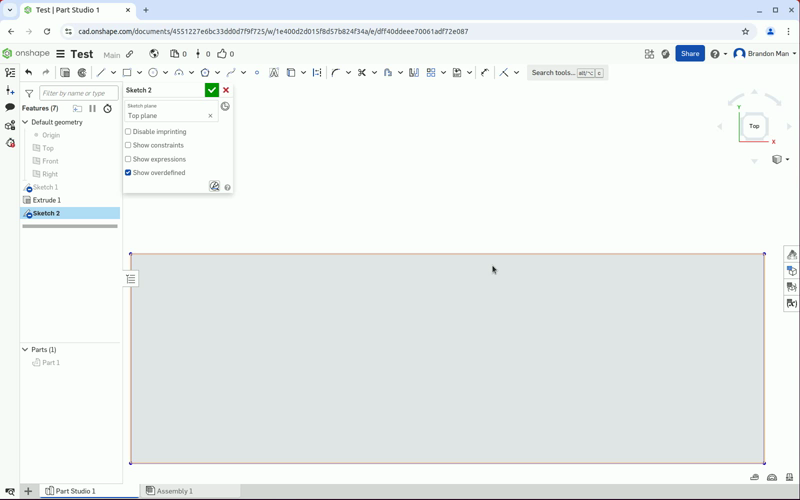
click(492, 265)
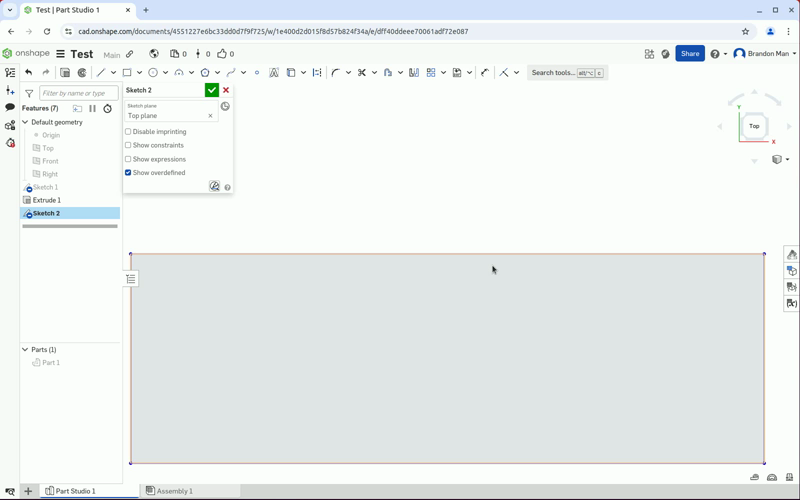
scroll(-6)
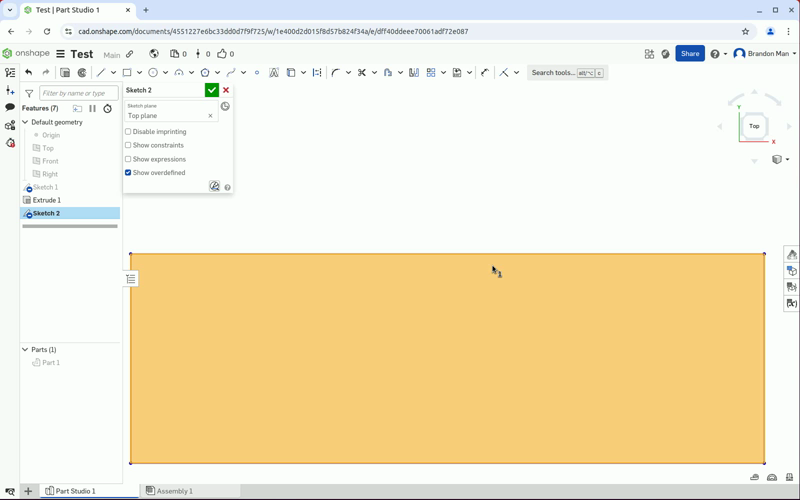
scroll(-6)
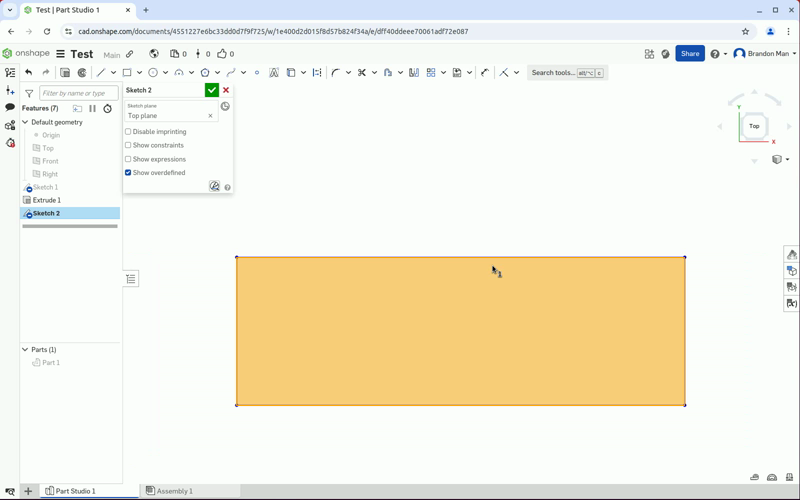
scroll(-6)
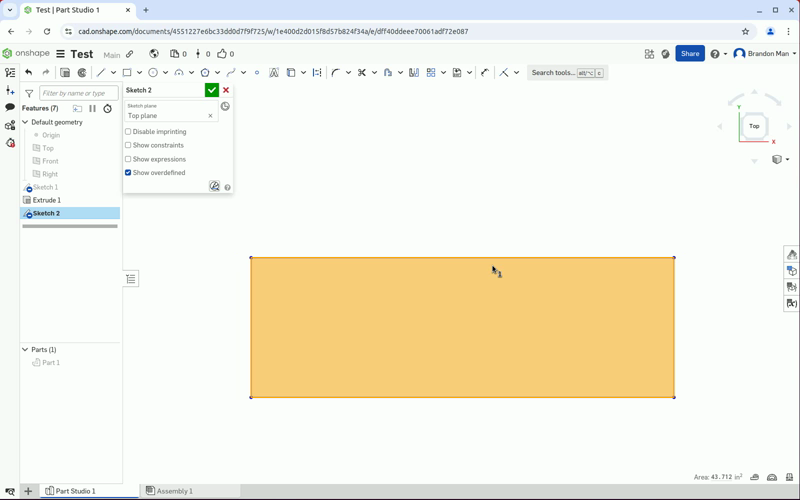
scroll(-6)
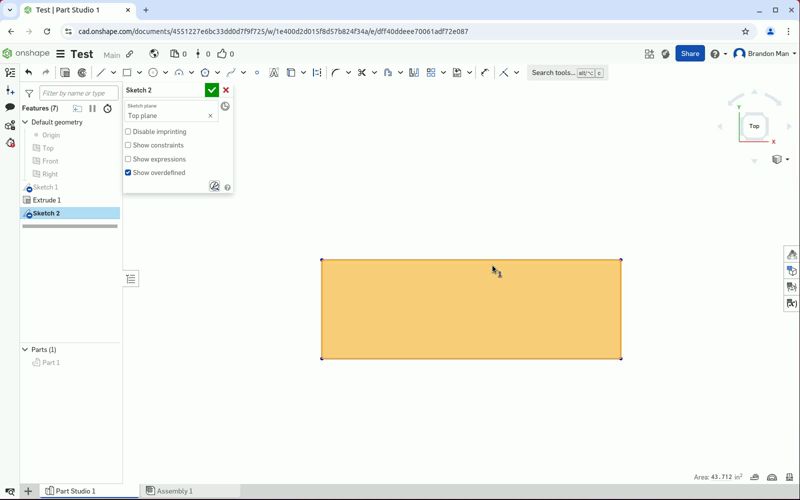
scroll(-6)
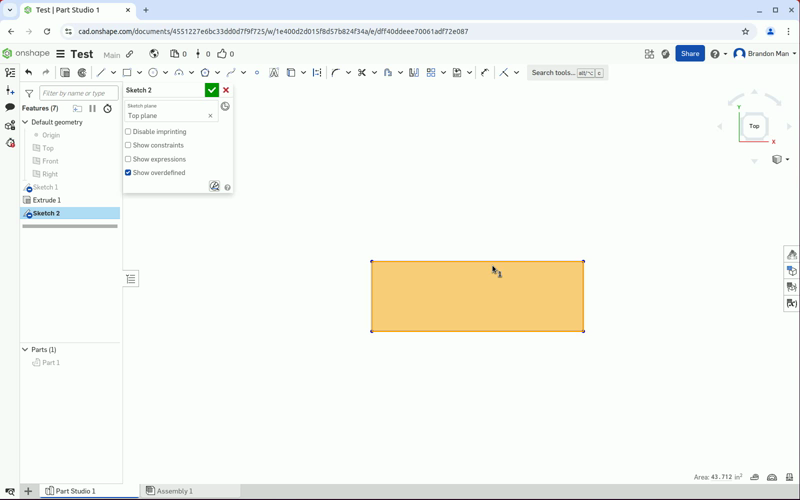
scroll(-6)
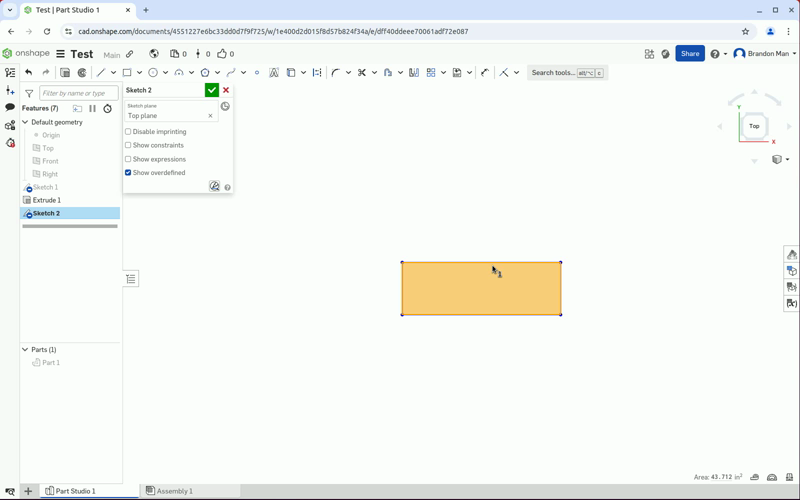
scroll(-6)
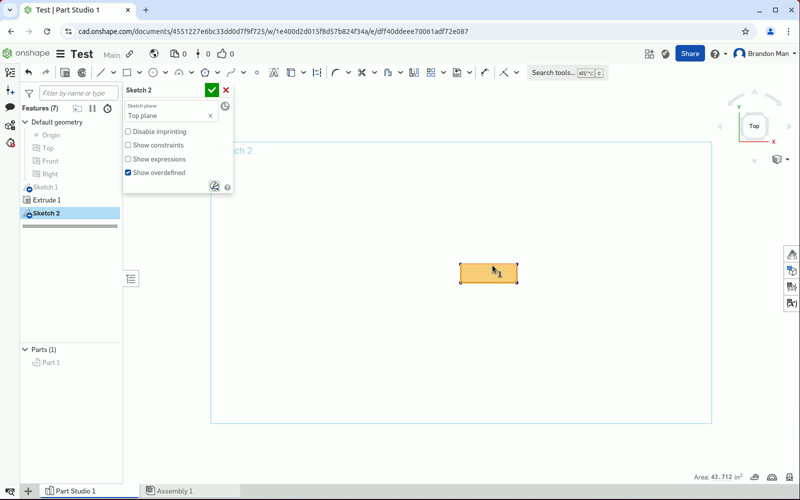
mouse_move(73, 352)
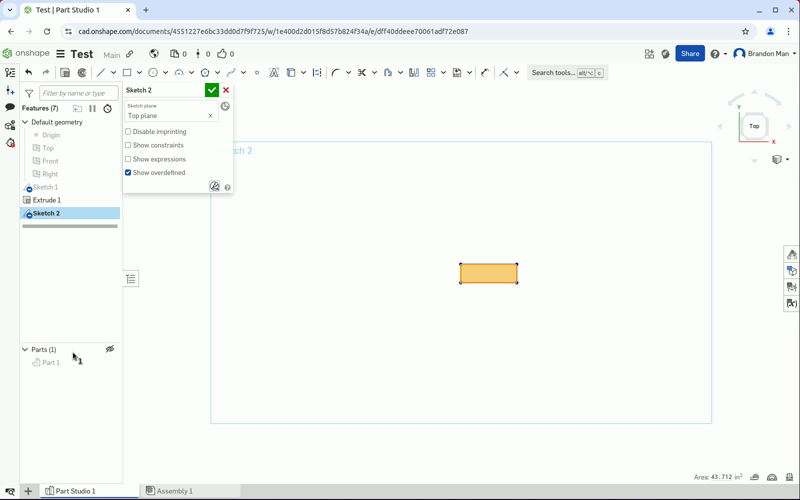
key(shift+y)
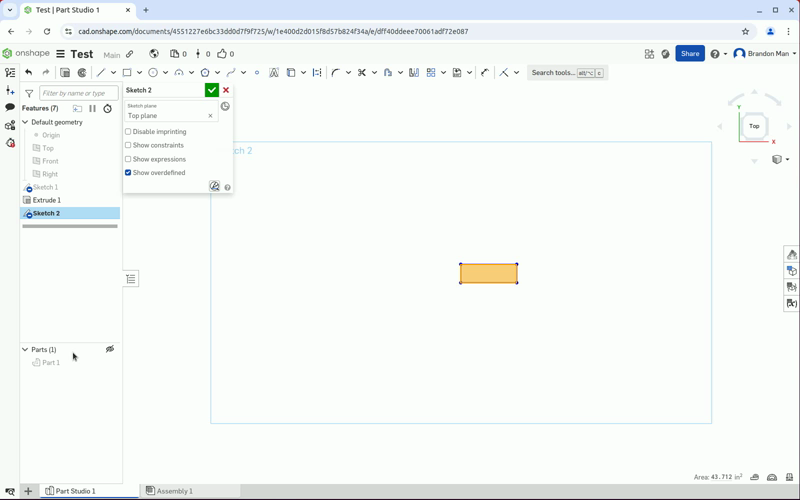
key(shift+e)
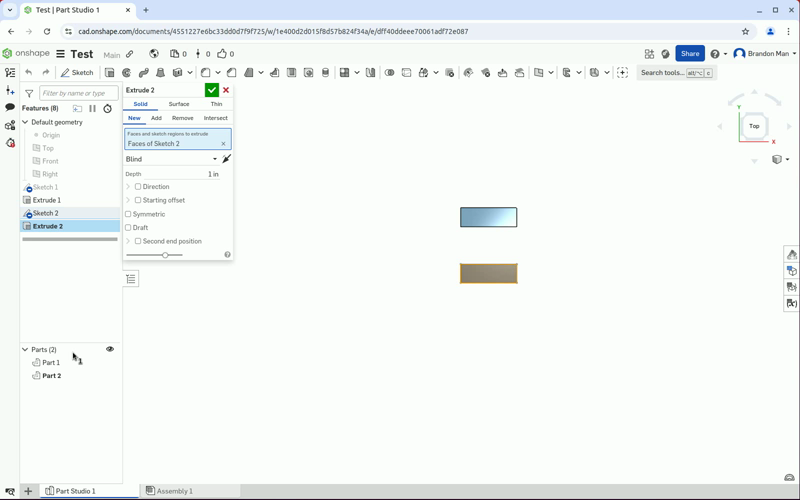
mouse_move(143, 106)
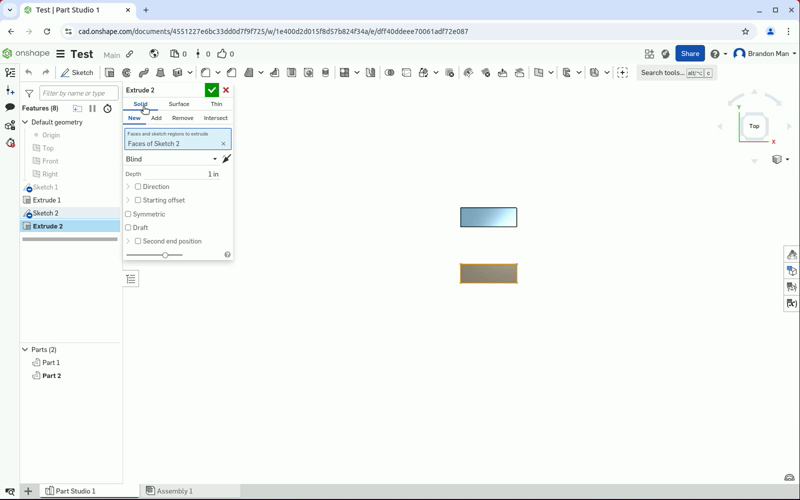
click(143, 106)
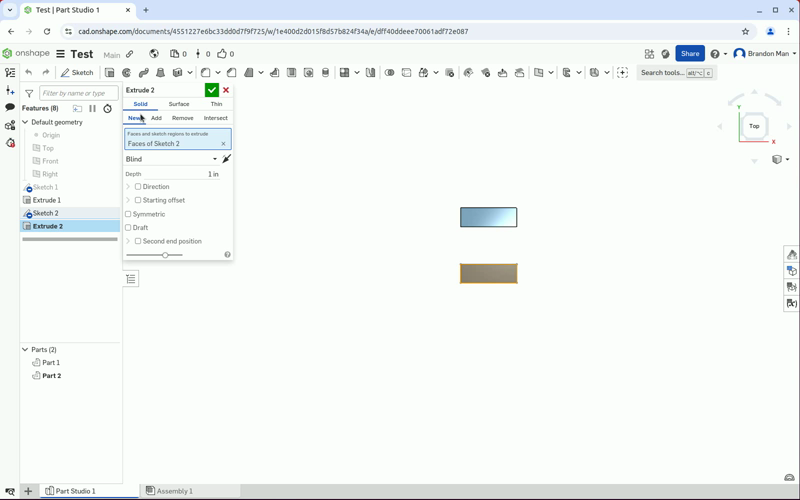
mouse_move(137, 120)
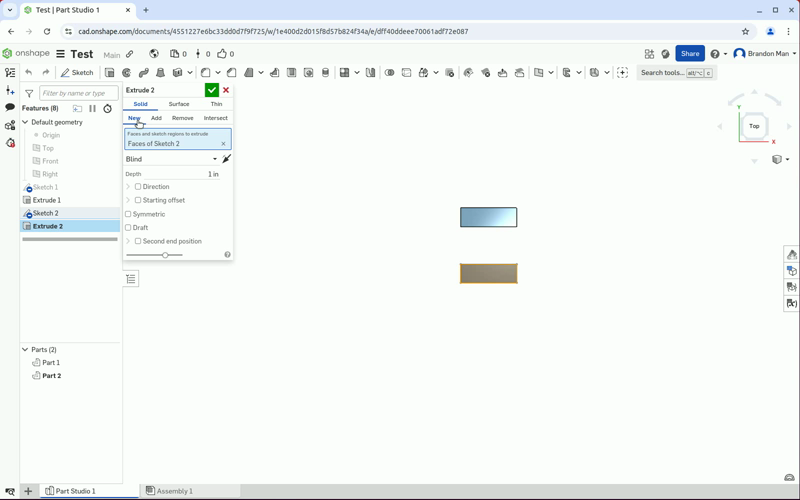
click(137, 120)
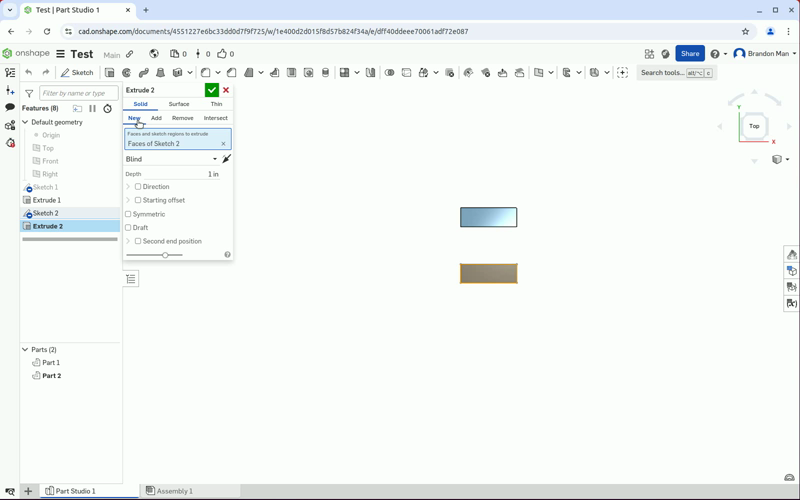
key(tab, 4)
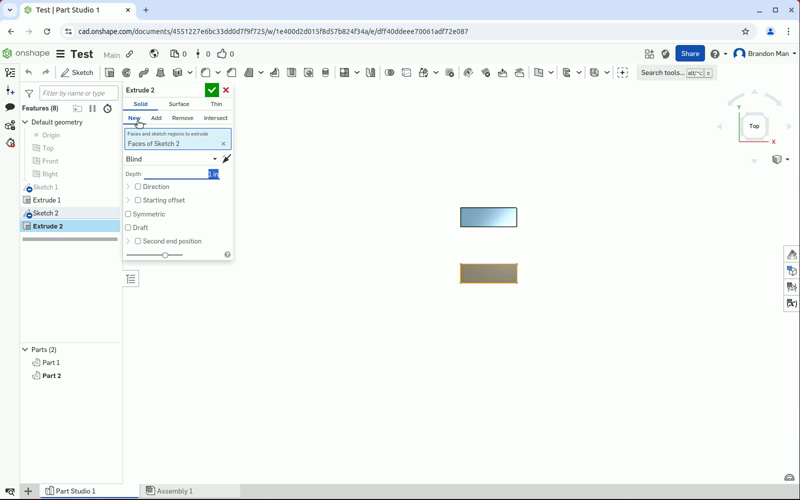
text(15.405)
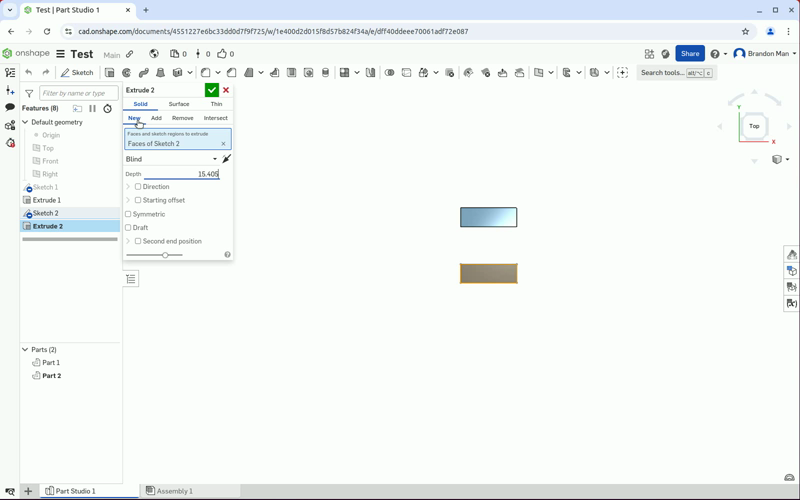
key(enter)
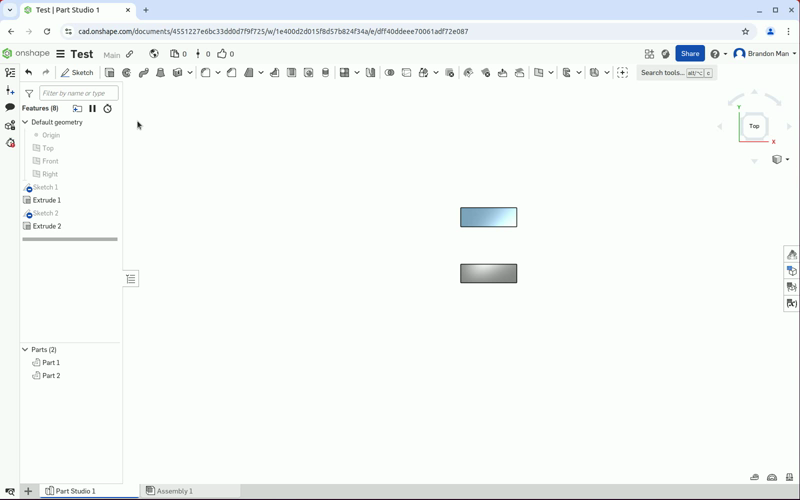
key(shift+h)
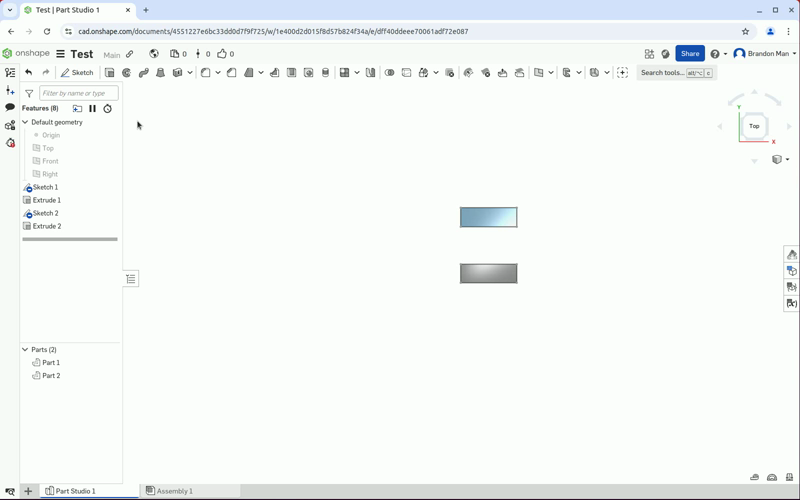
key(shift+h)
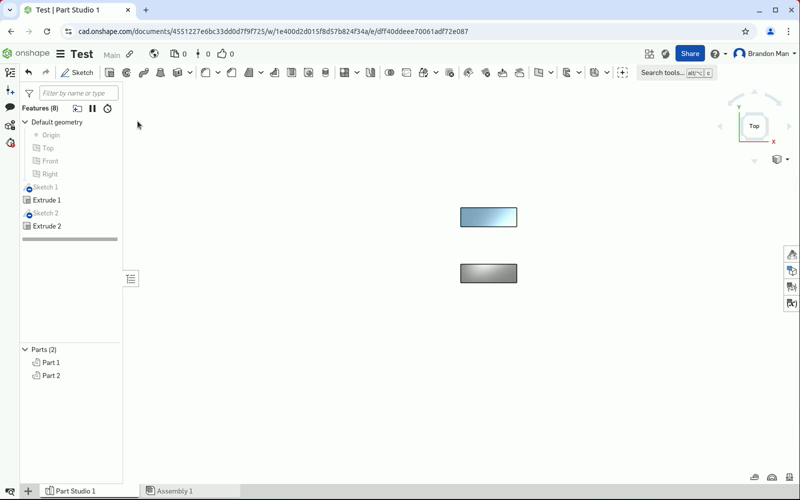
mouse_move(73, 189)
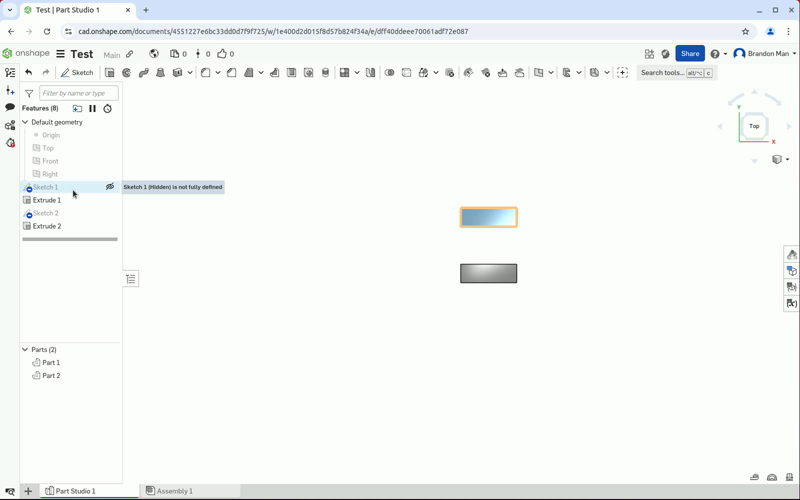
click(73, 189)
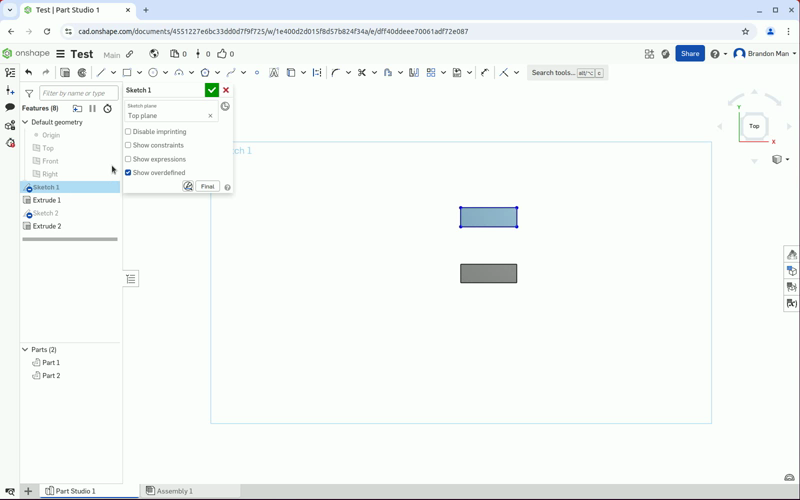
mouse_move(229, 92)
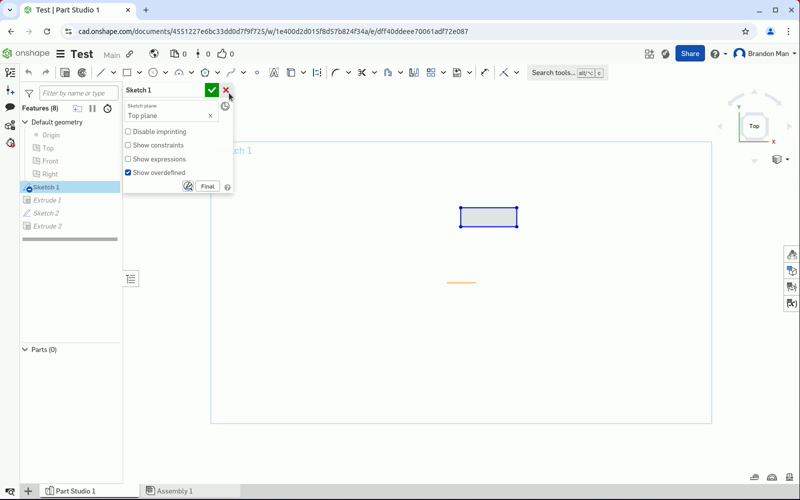
click(229, 92)
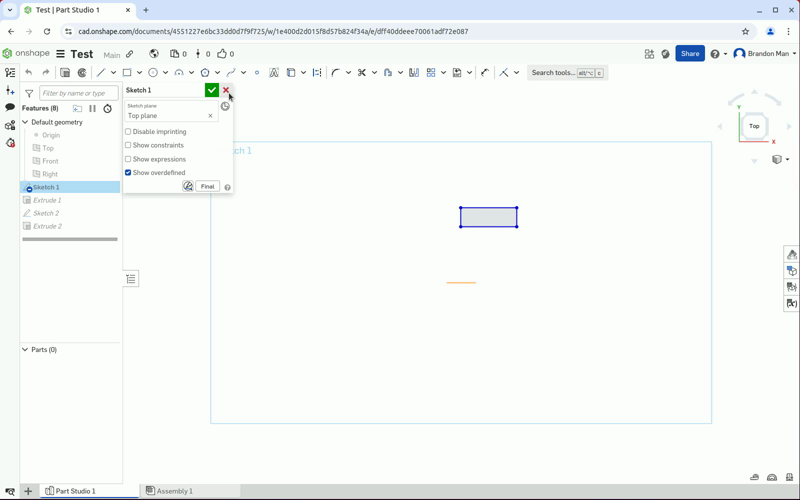
key(shift+s)
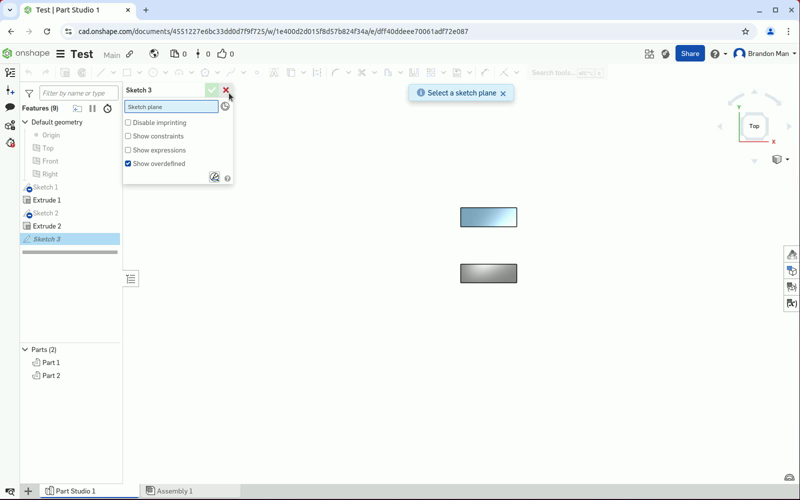
mouse_move(73, 150)
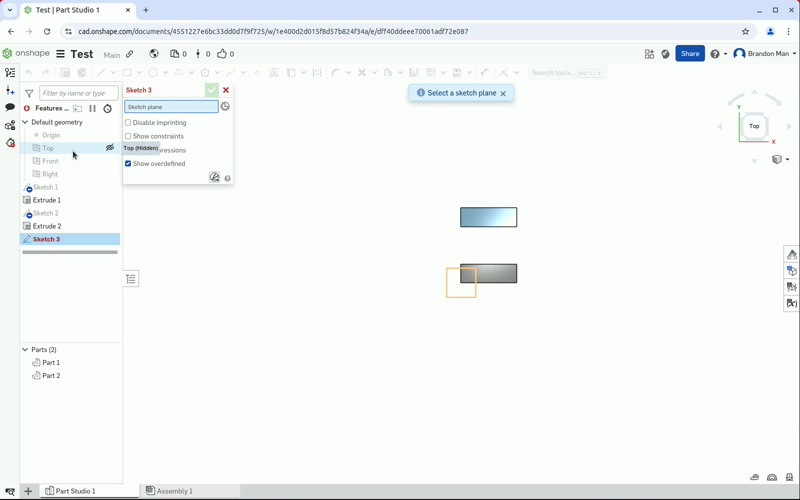
click(73, 150)
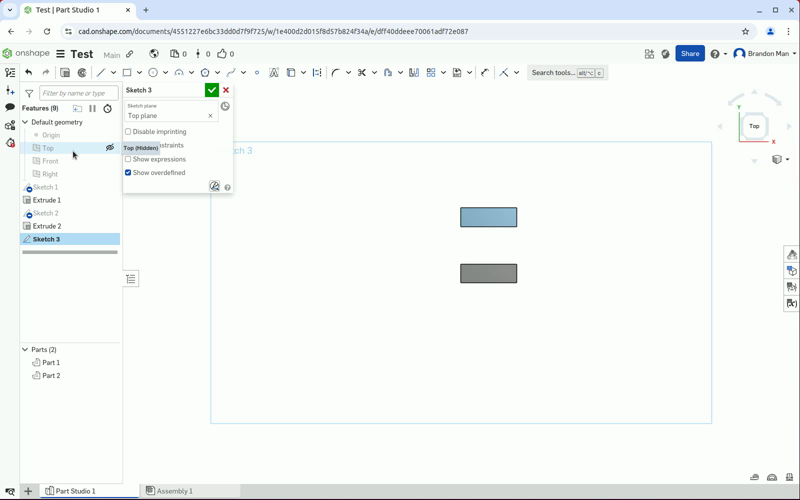
mouse_move(73, 352)
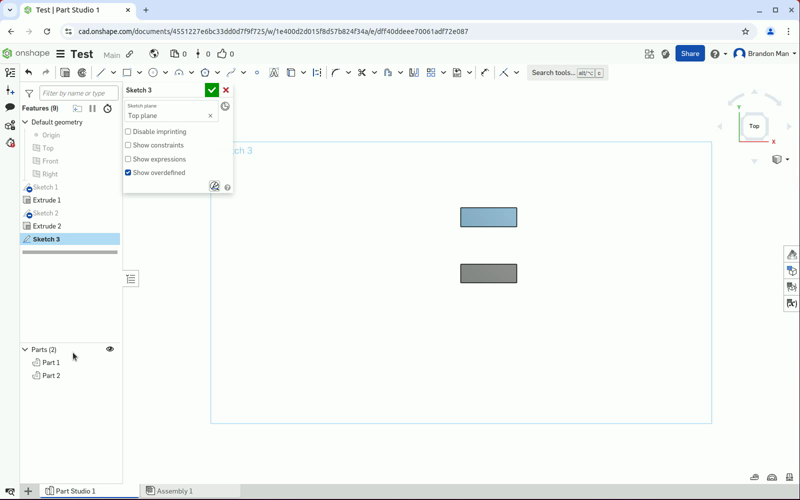
key(y)
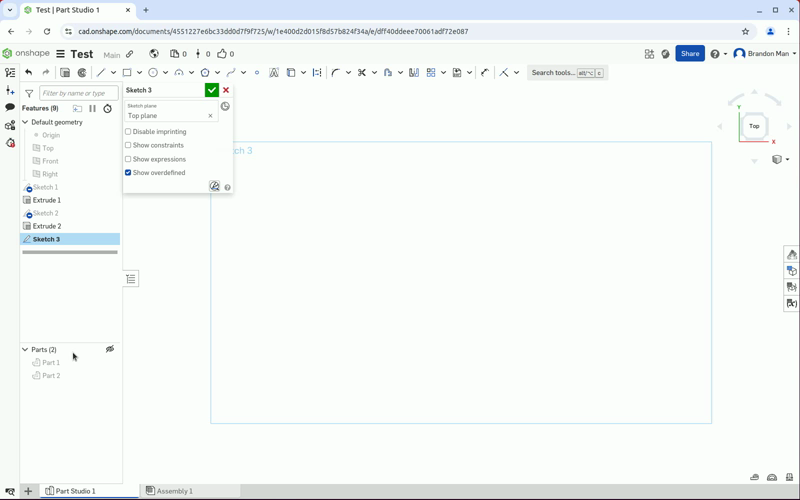
key(l)
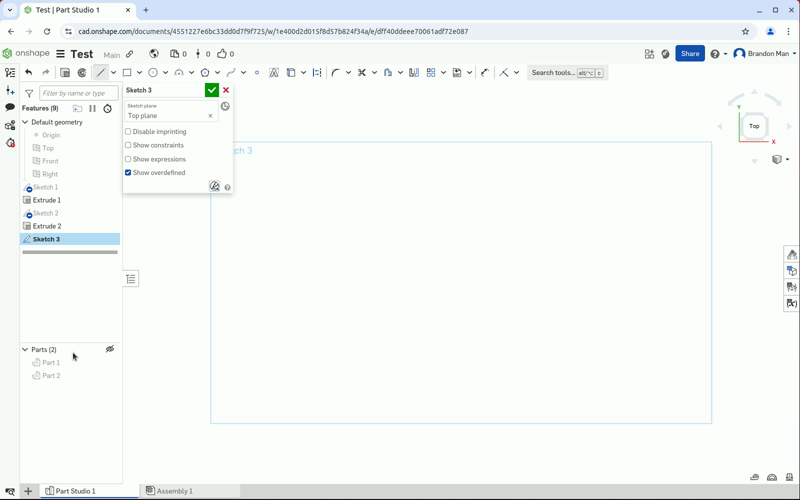
key_down(shift)
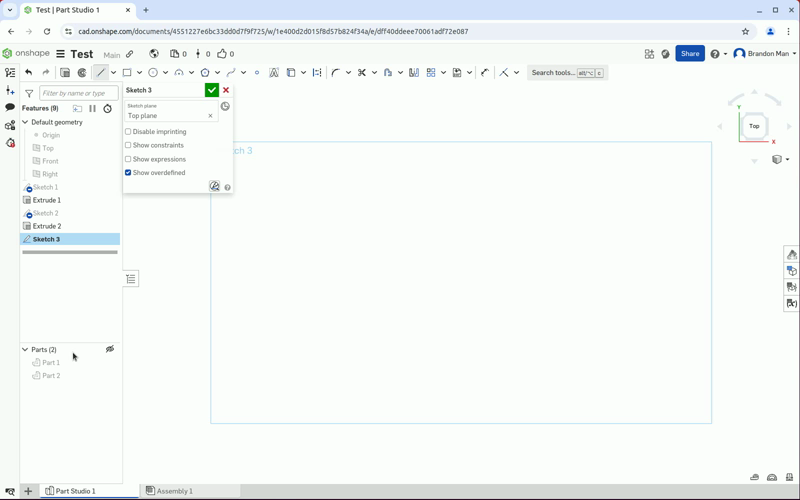
mouse_move(460, 264)
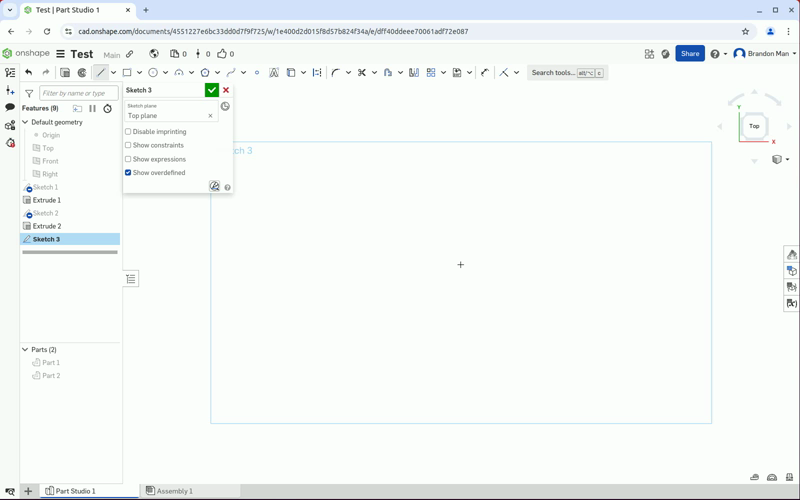
click(460, 264)
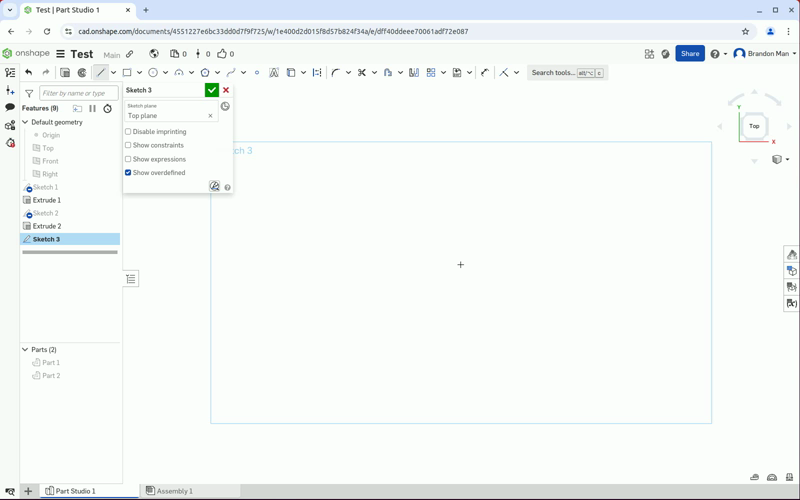
key_up(shift)
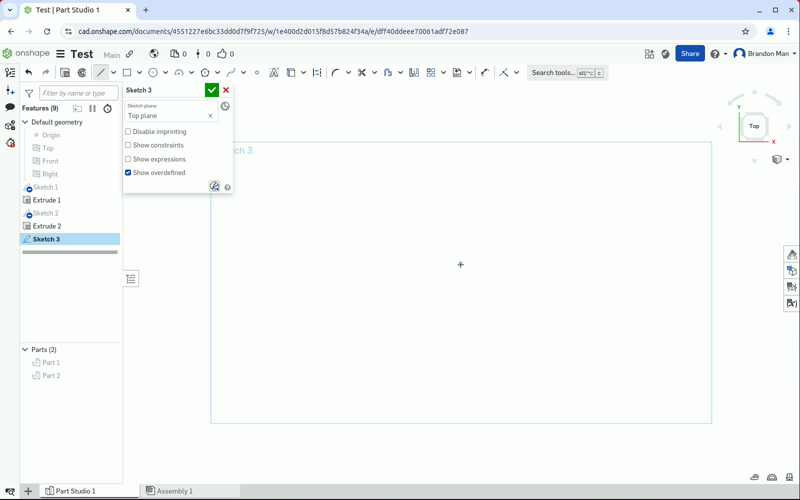
key_down(shift)
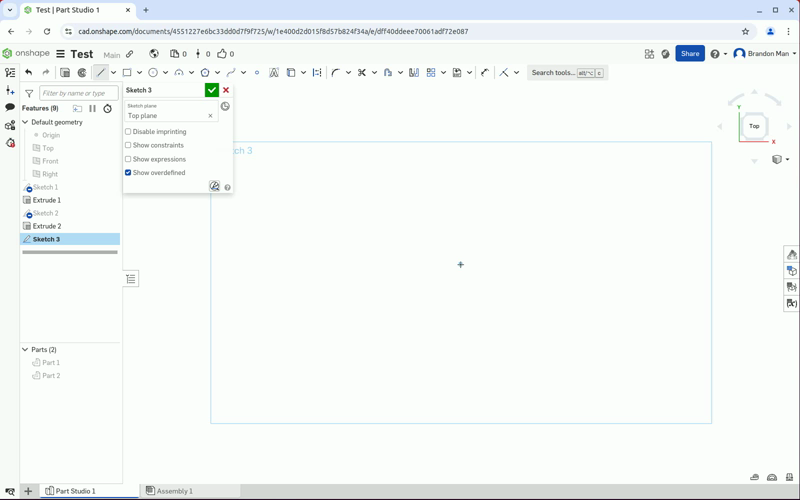
mouse_move(490, 264)
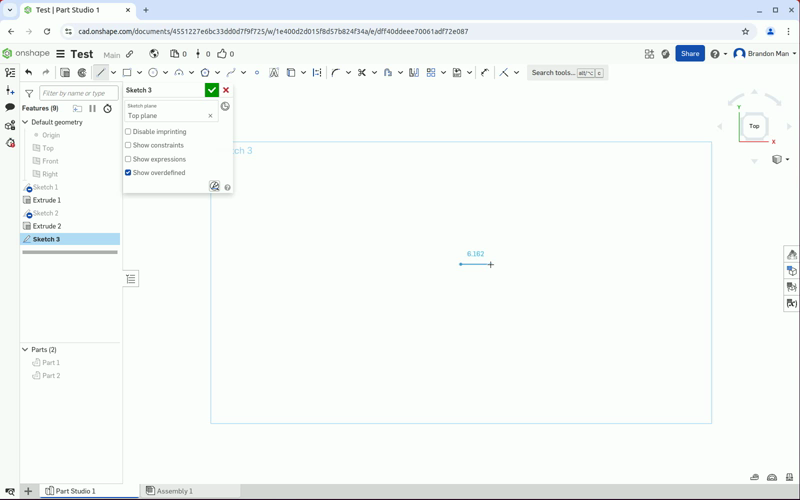
mouse_move(516, 264)
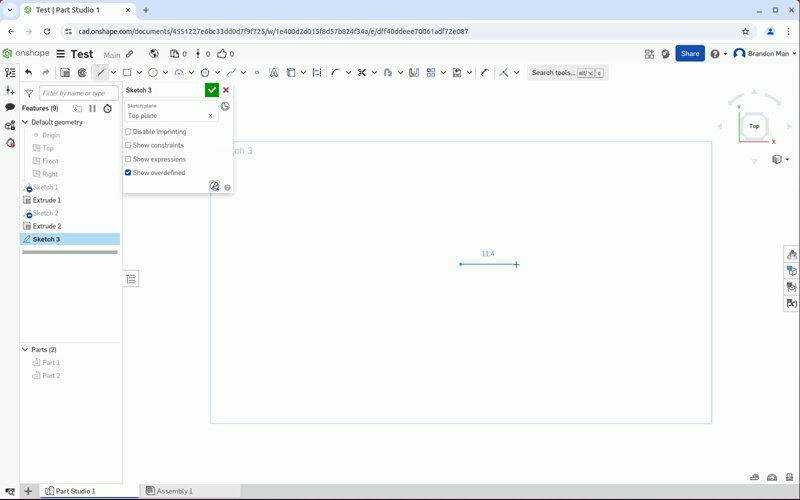
click(516, 264)
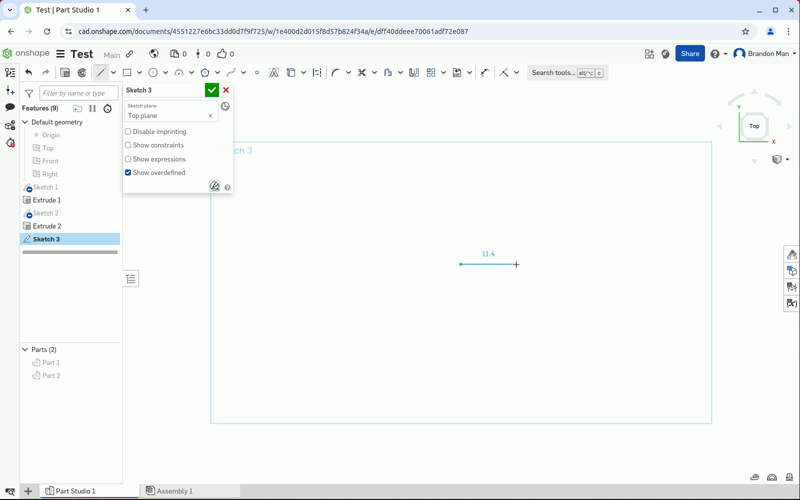
key_up(shift)
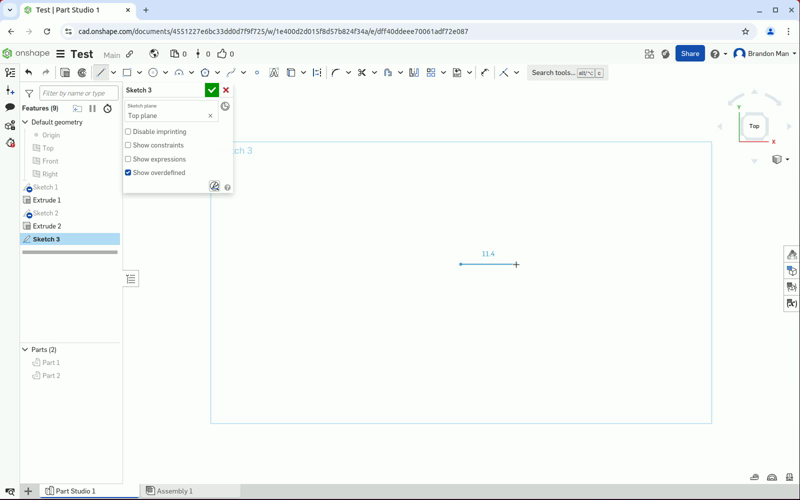
key_down(shift)
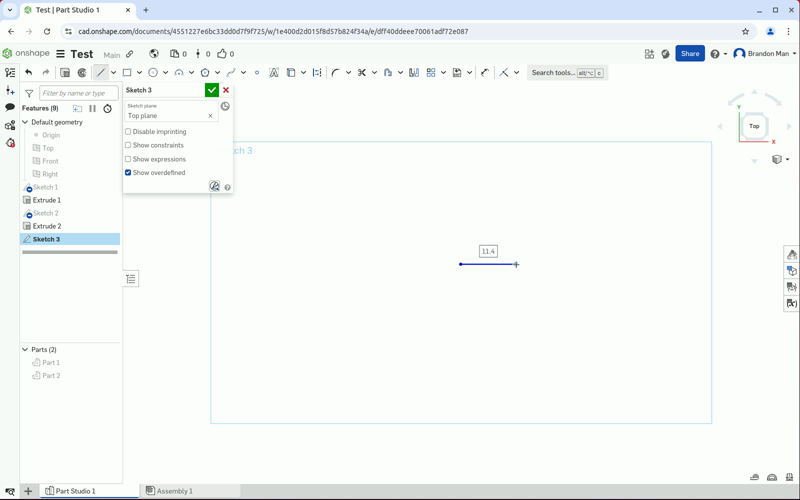
mouse_move(546, 264)
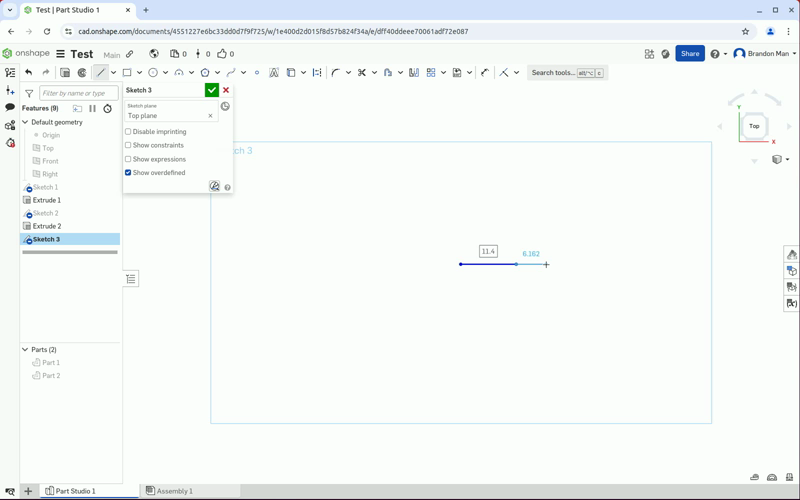
mouse_move(554, 264)
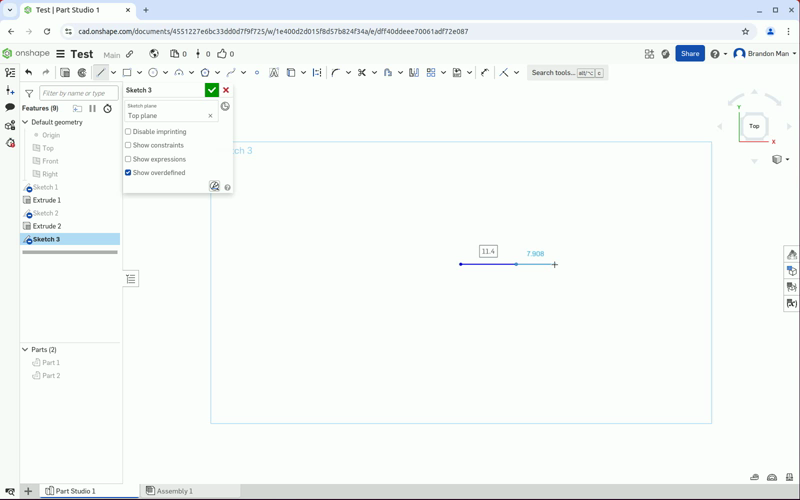
click(554, 264)
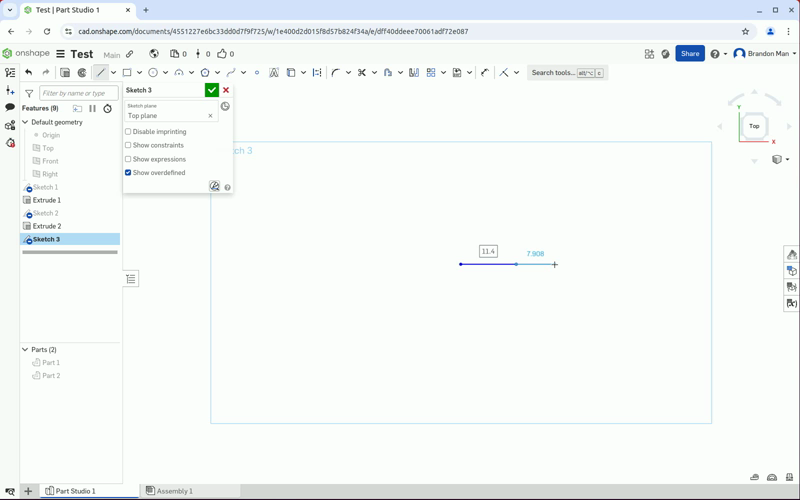
key_up(shift)
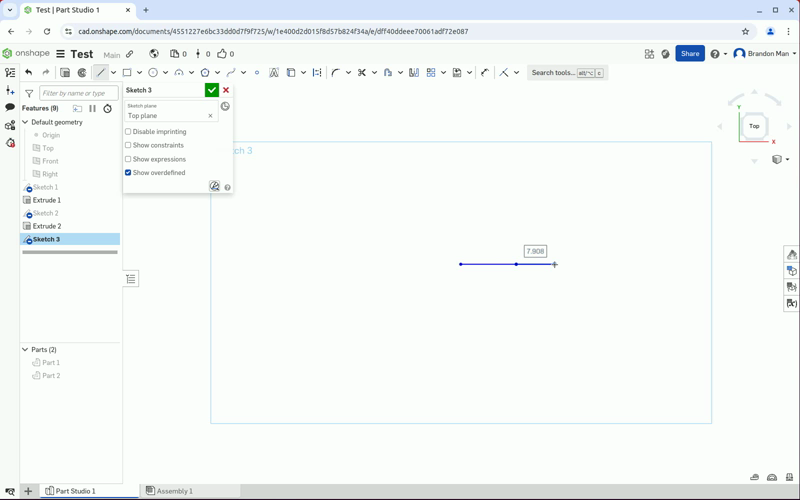
key_down(shift)
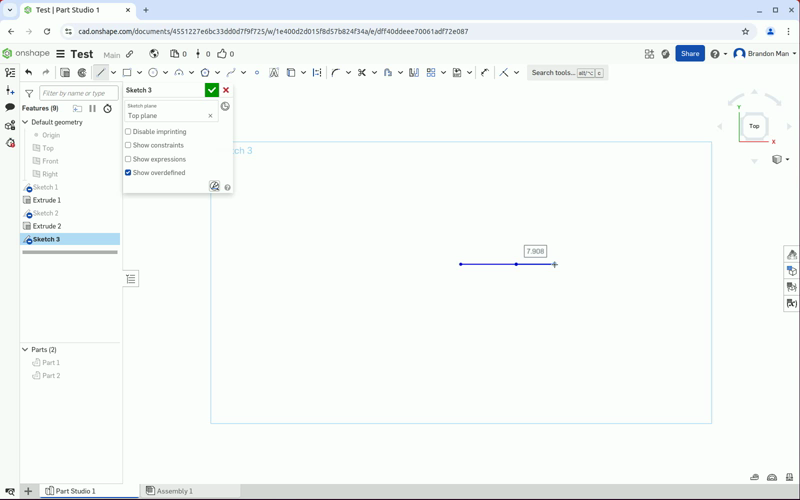
mouse_move(584, 264)
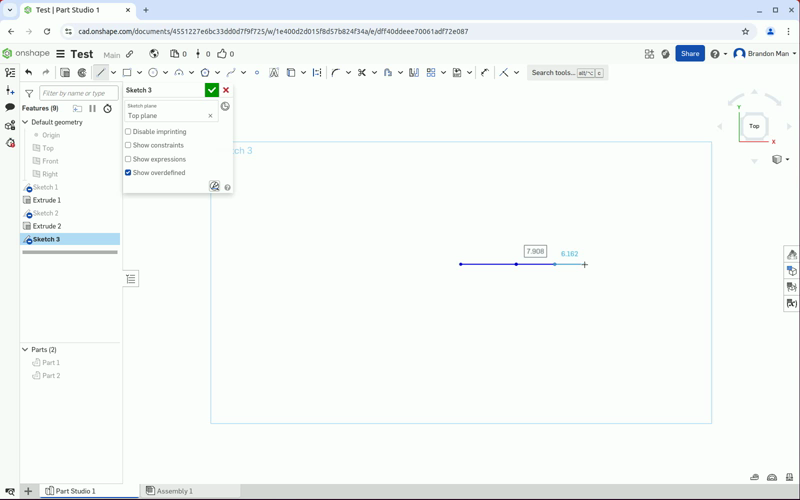
mouse_move(554, 226)
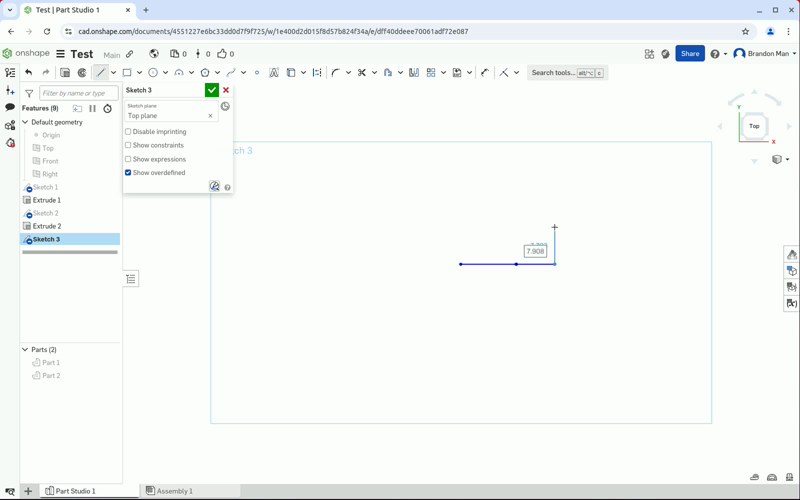
click(554, 226)
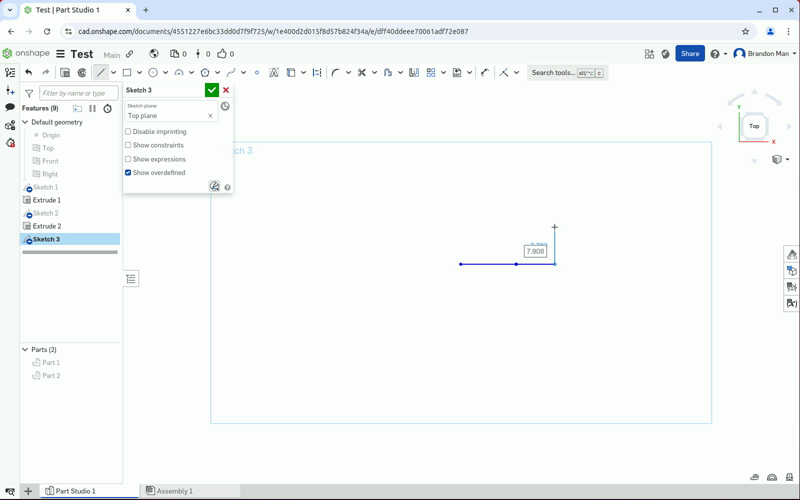
key_up(shift)
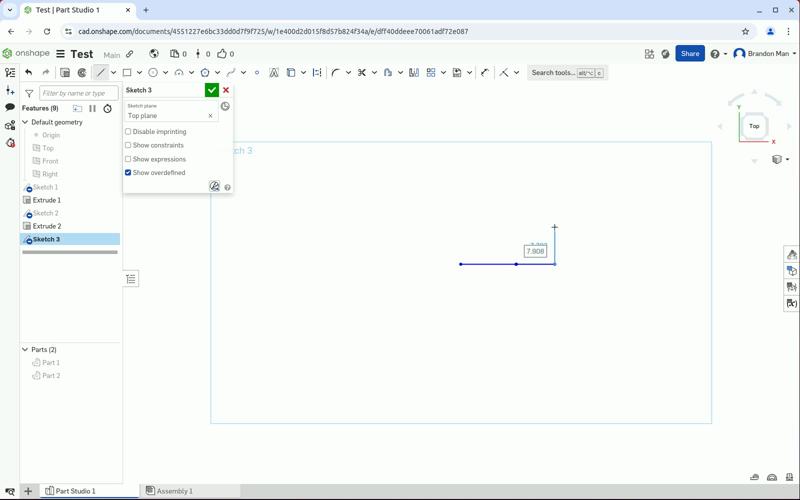
key_down(shift)
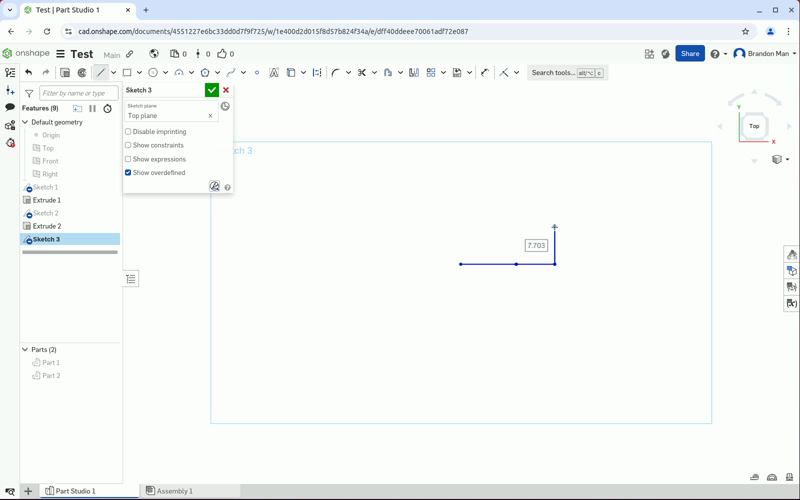
mouse_move(584, 226)
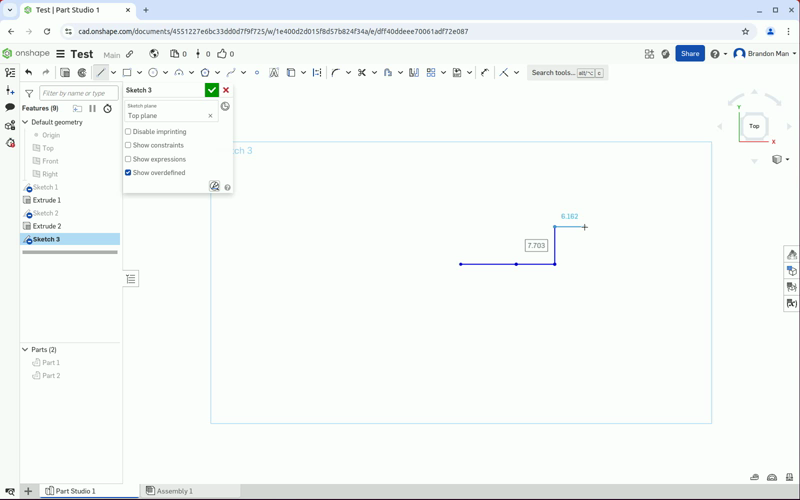
mouse_move(516, 226)
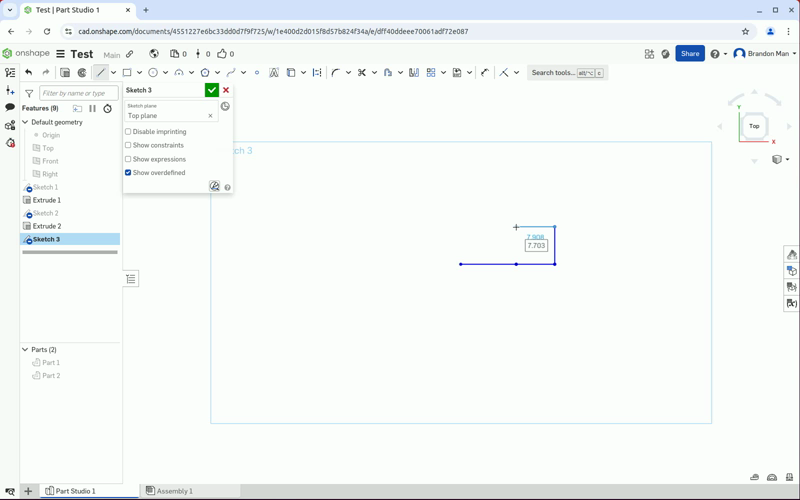
click(516, 226)
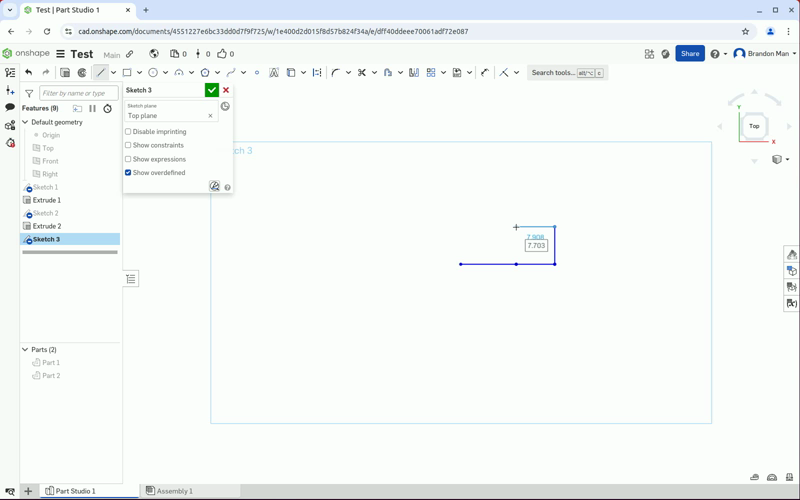
key_up(shift)
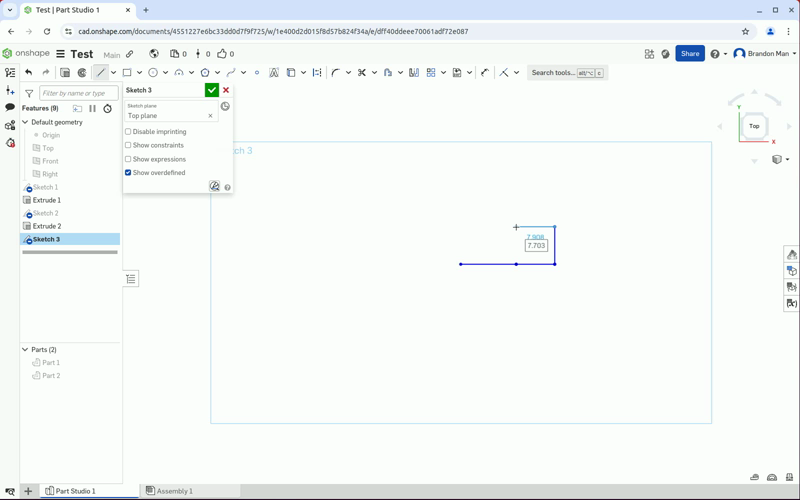
key_down(shift)
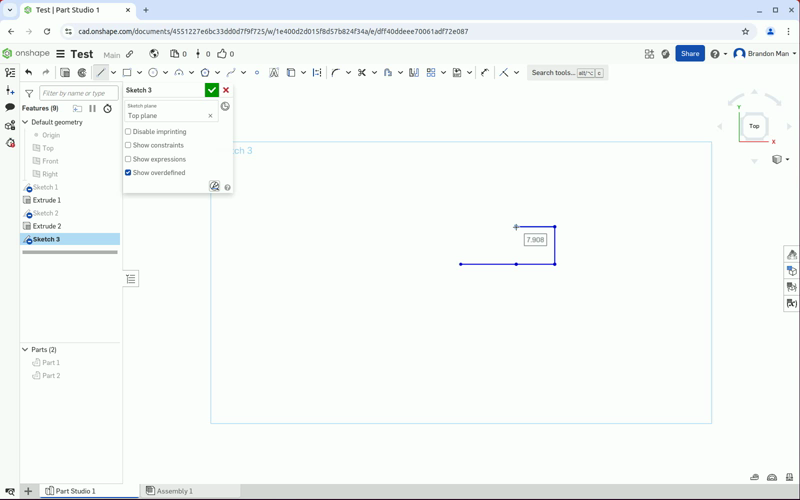
mouse_move(546, 226)
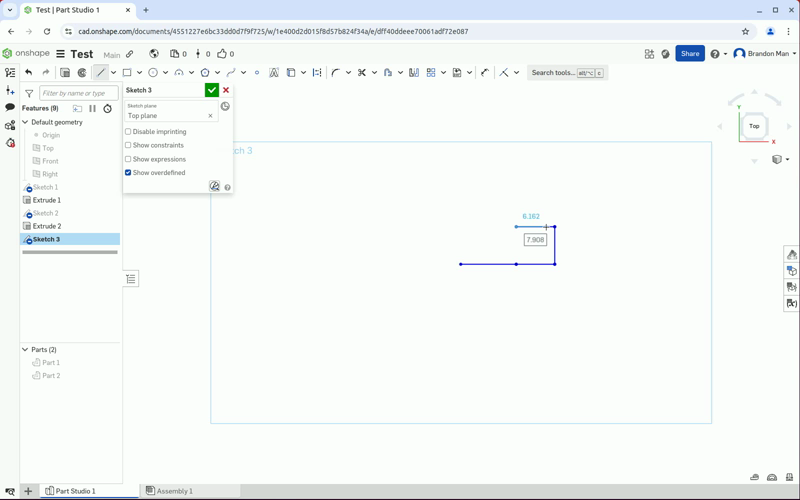
mouse_move(460, 226)
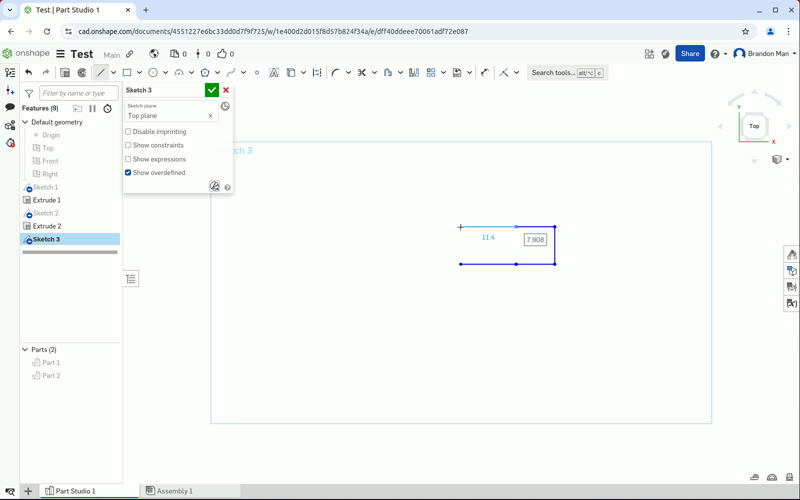
click(460, 226)
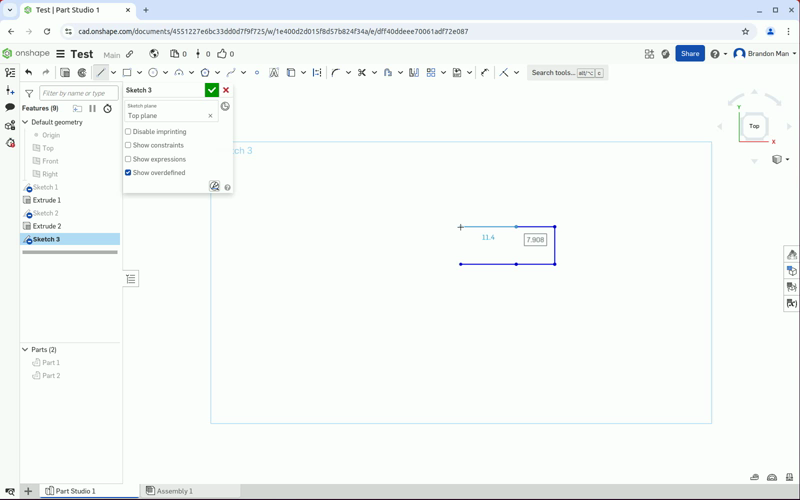
key_up(shift)
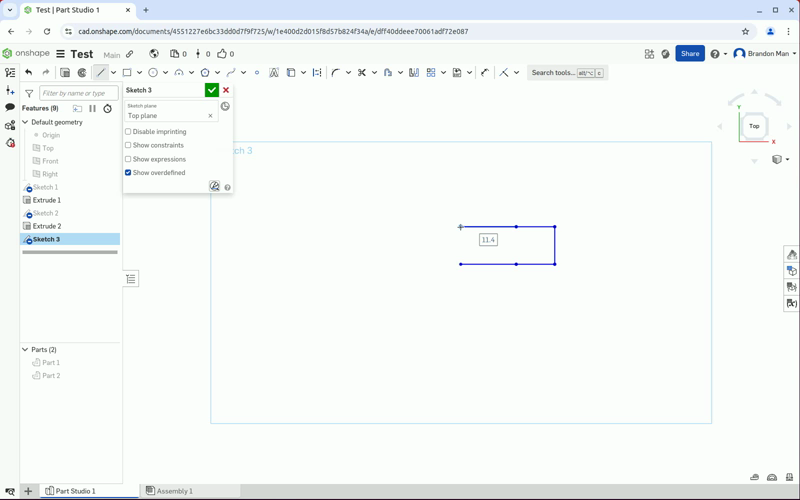
mouse_move(490, 226)
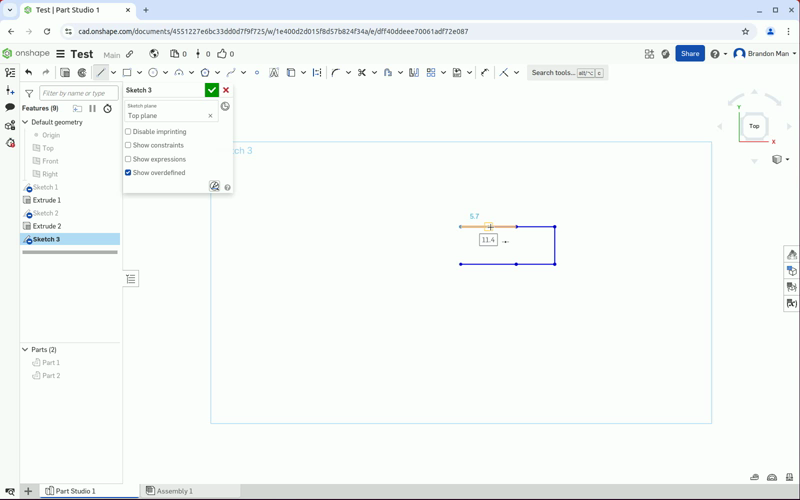
key_down(shift)
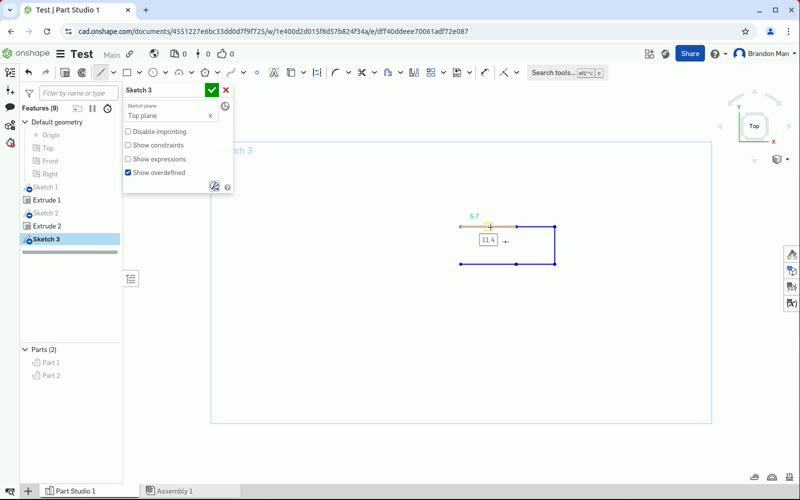
mouse_move(460, 264)
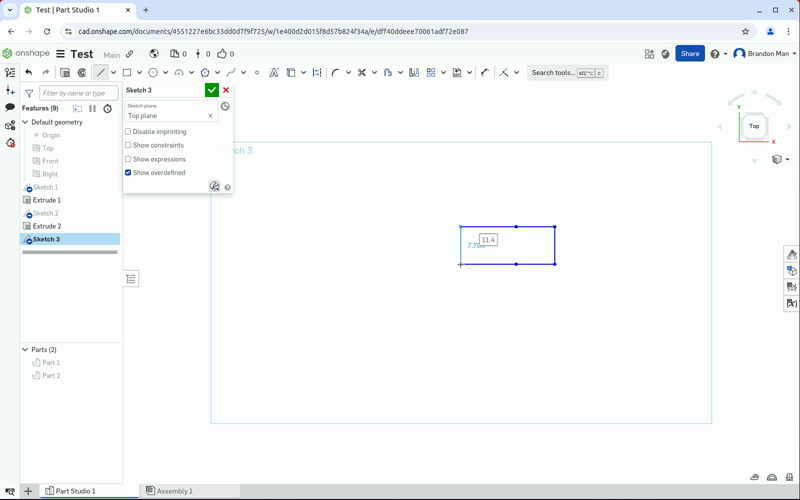
key_up(shift)
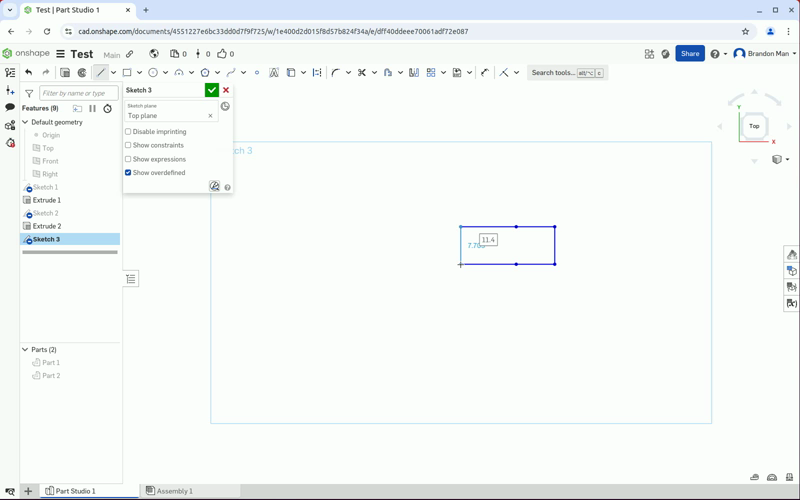
click(460, 264)
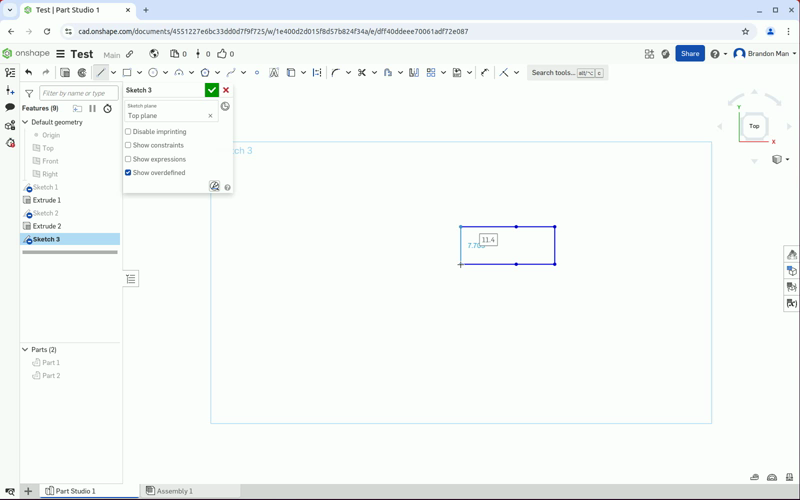
key(esc)
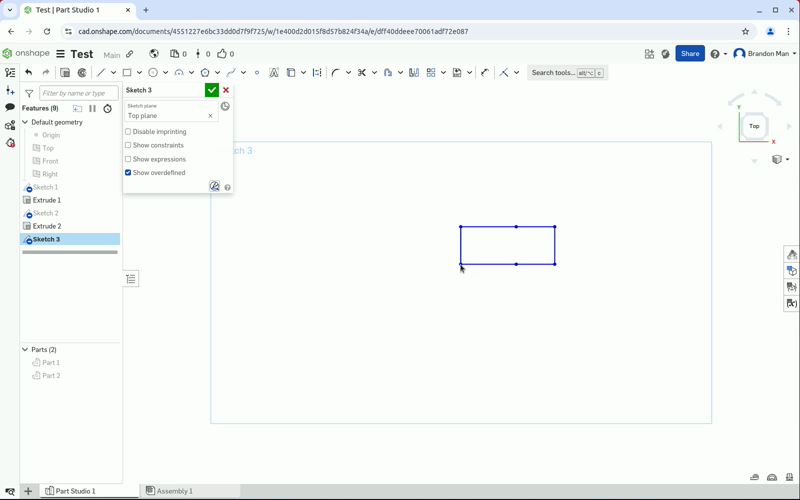
mouse_move(493, 239)
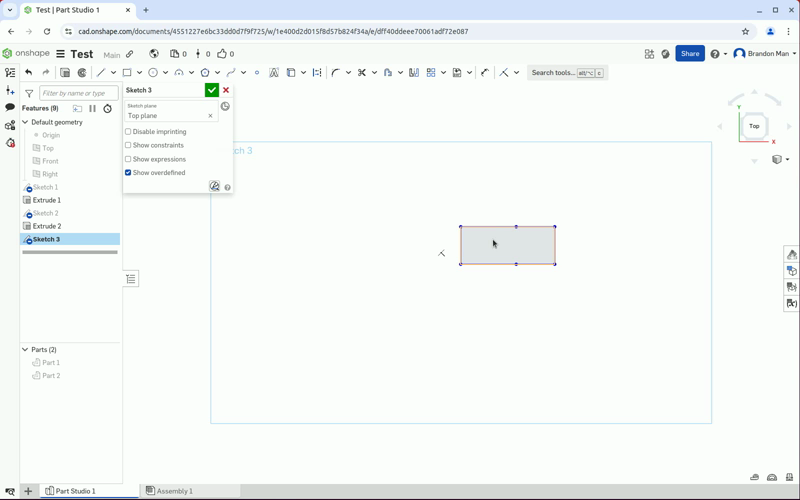
click(493, 239)
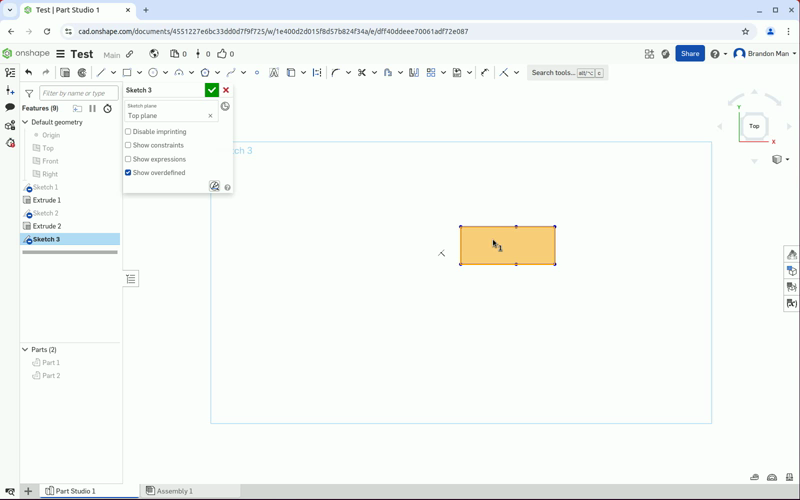
mouse_move(73, 352)
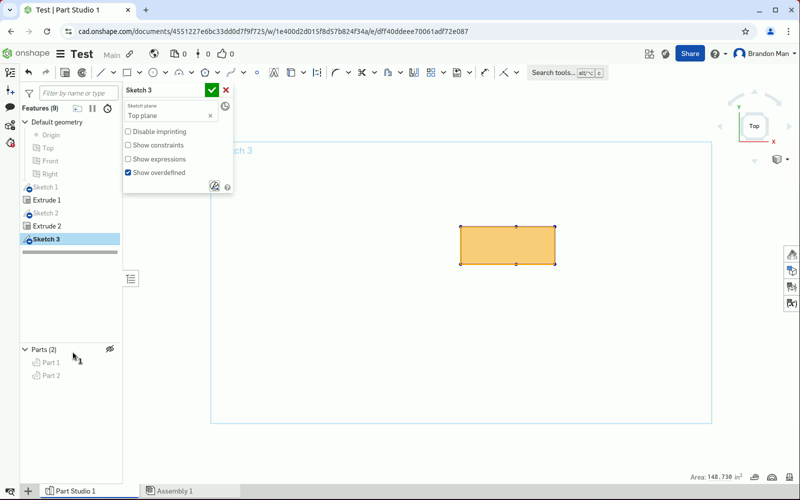
key(shift+y)
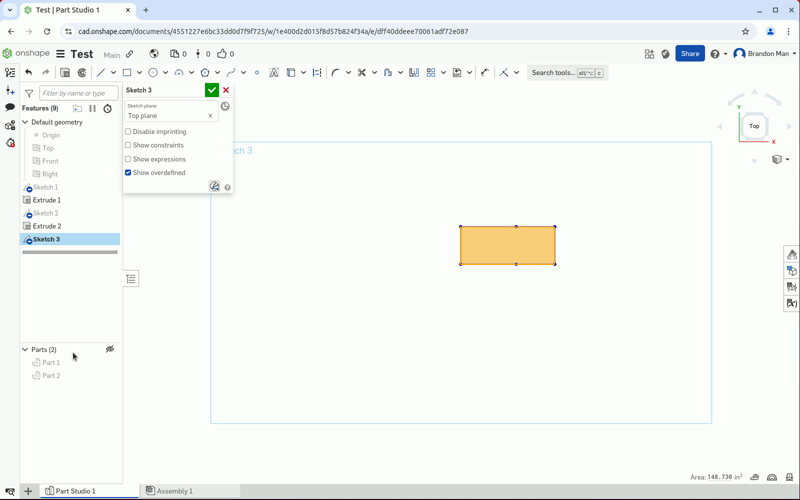
key(shift+e)
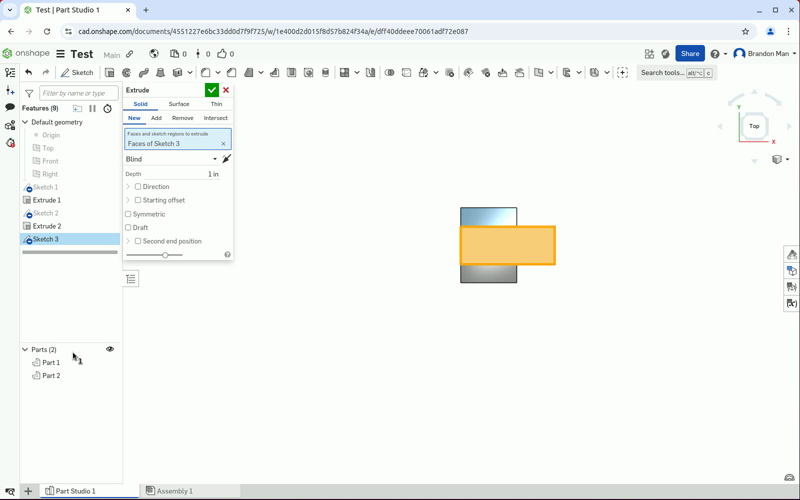
mouse_move(143, 106)
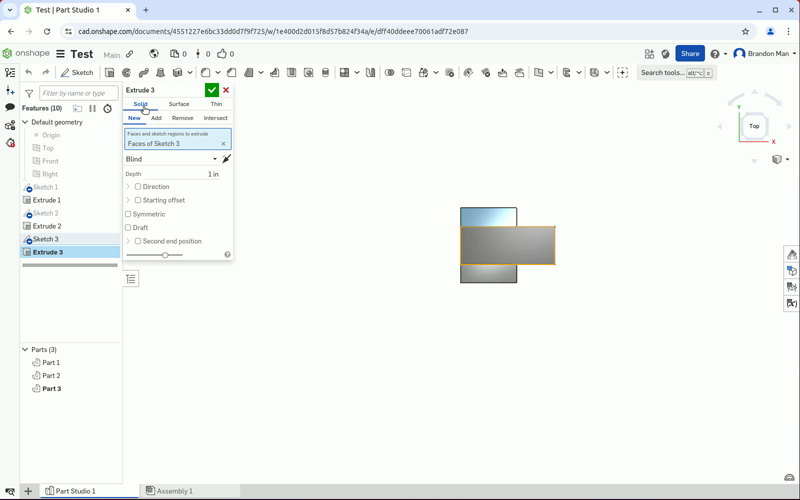
click(143, 106)
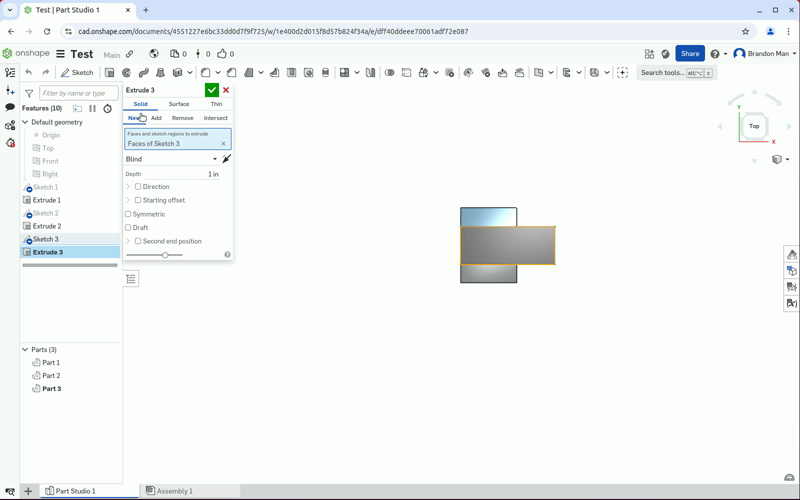
mouse_move(137, 120)
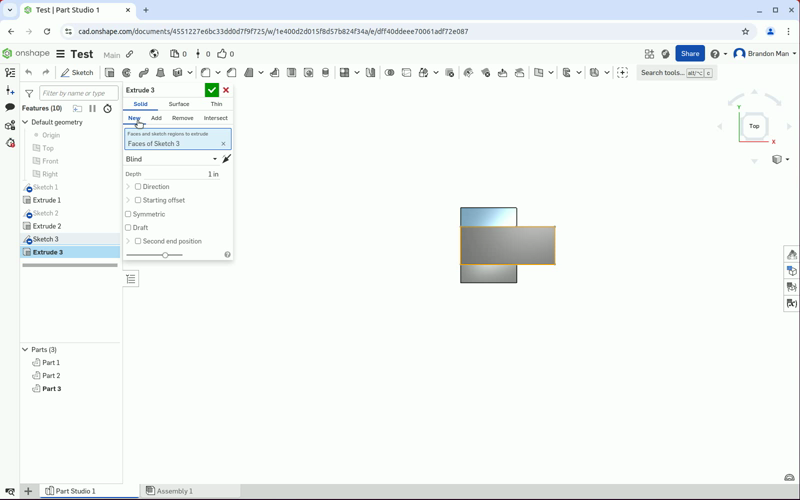
click(137, 120)
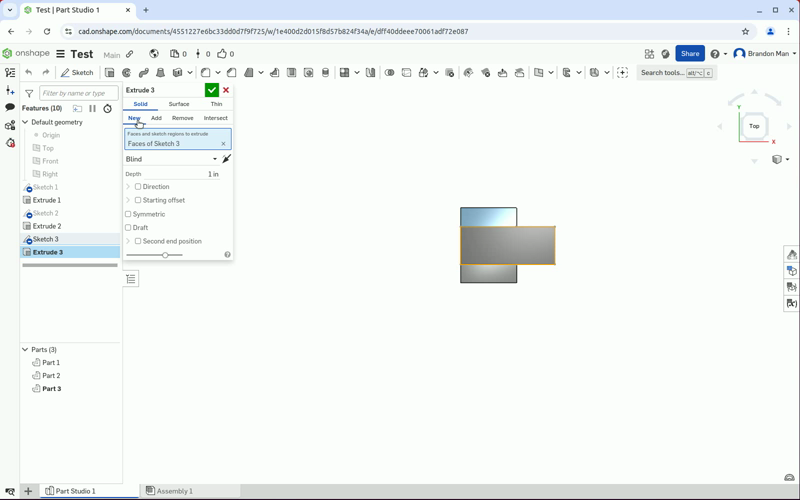
key(tab, 4)
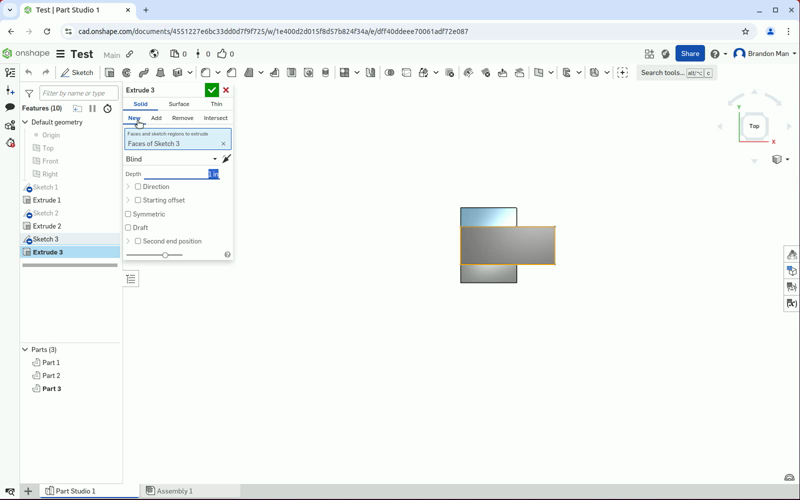
text(15.405)
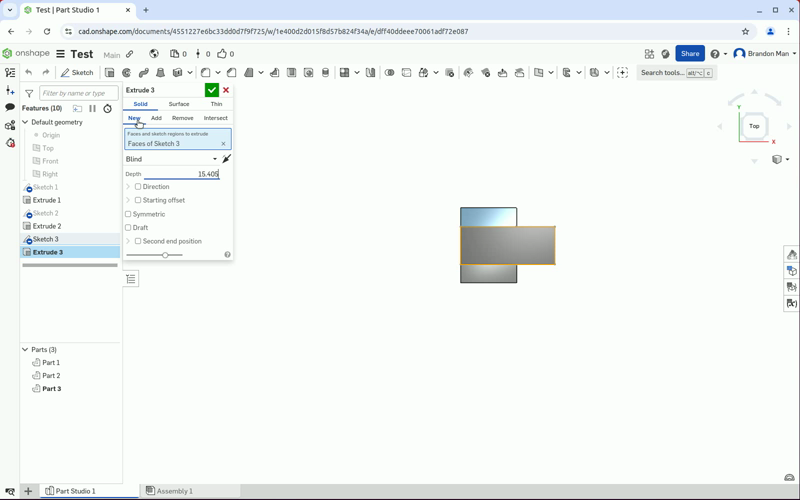
key(enter)
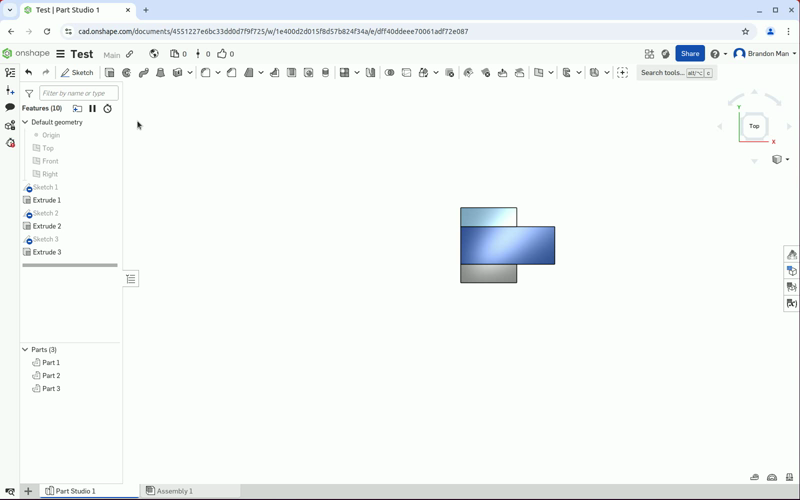
key(shift+h)
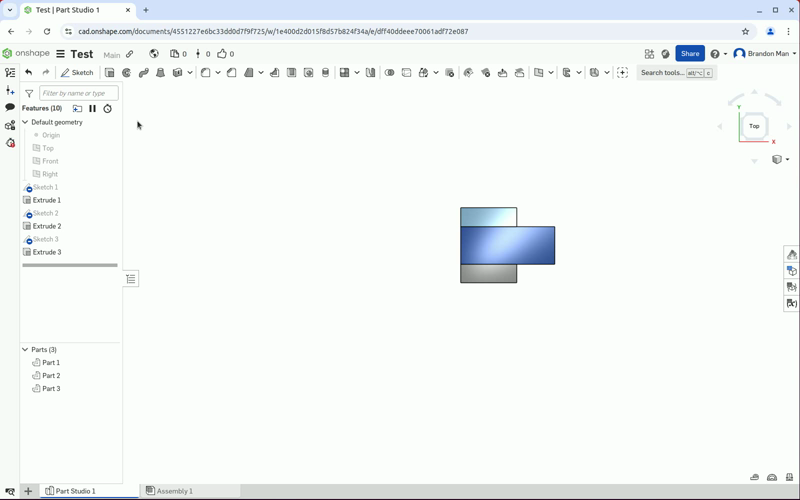
key(shift+h)
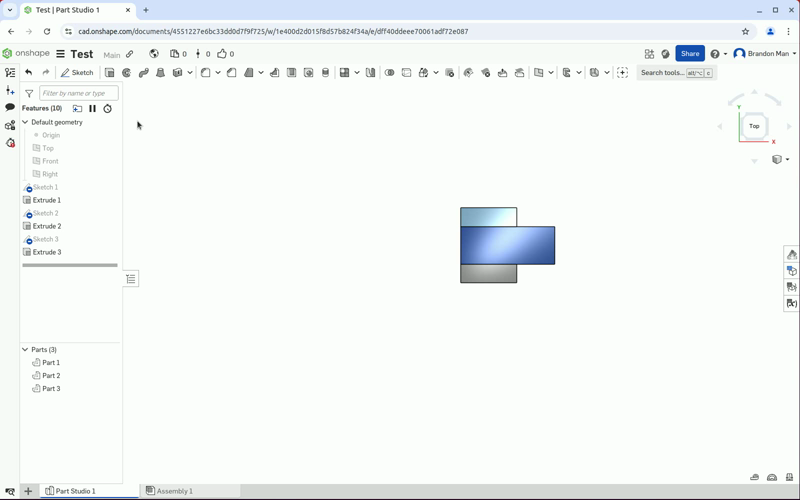
mouse_move(73, 189)
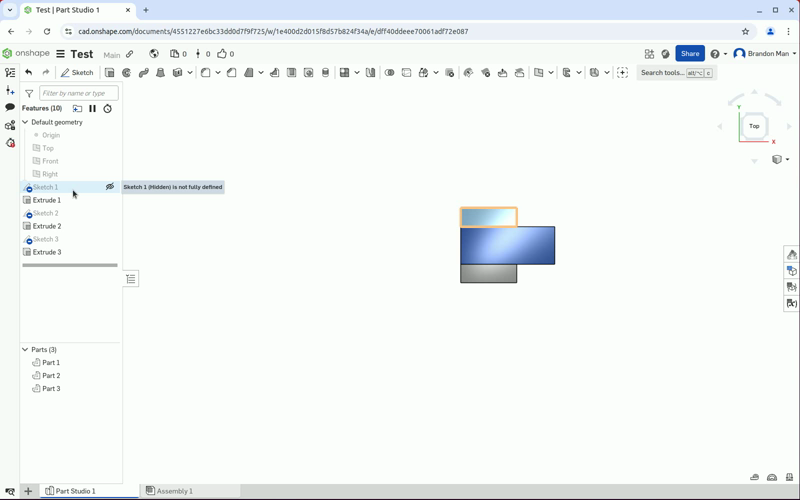
click(73, 189)
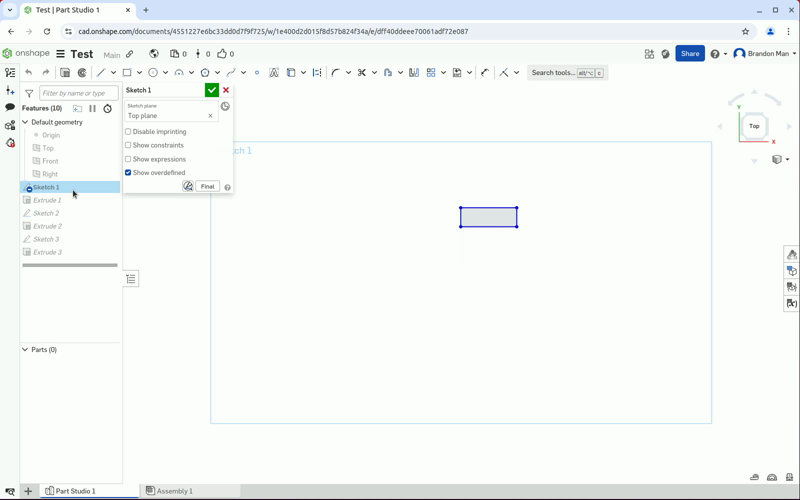
mouse_move(229, 92)
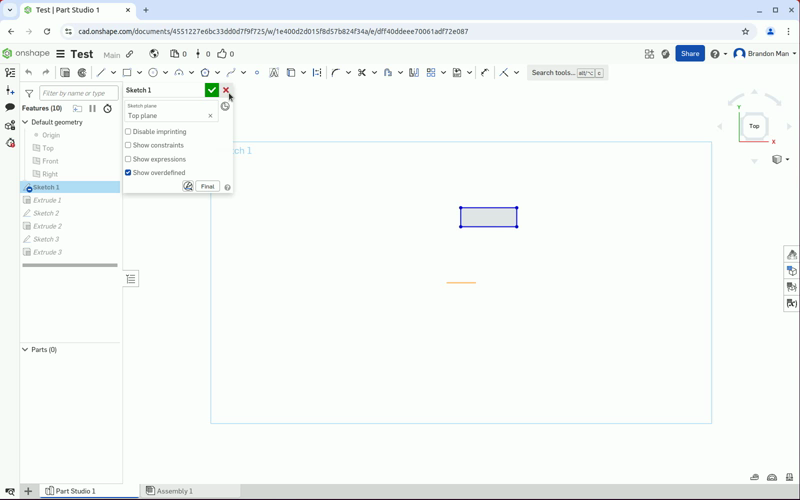
click(229, 92)
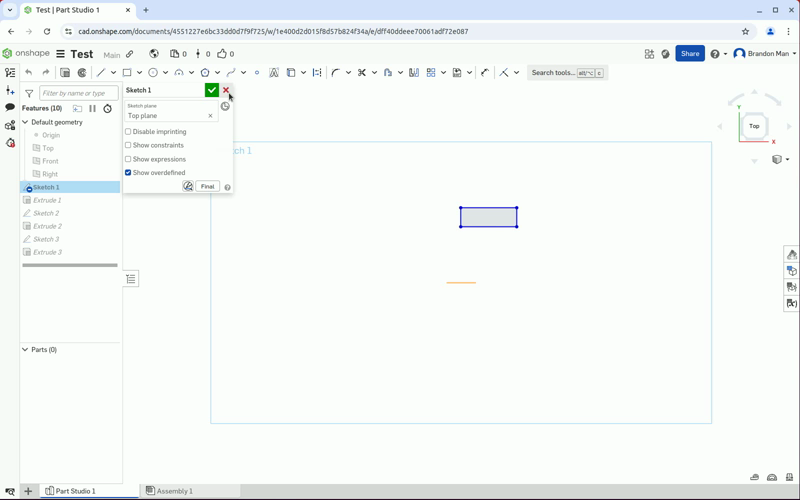
key(shift+s)
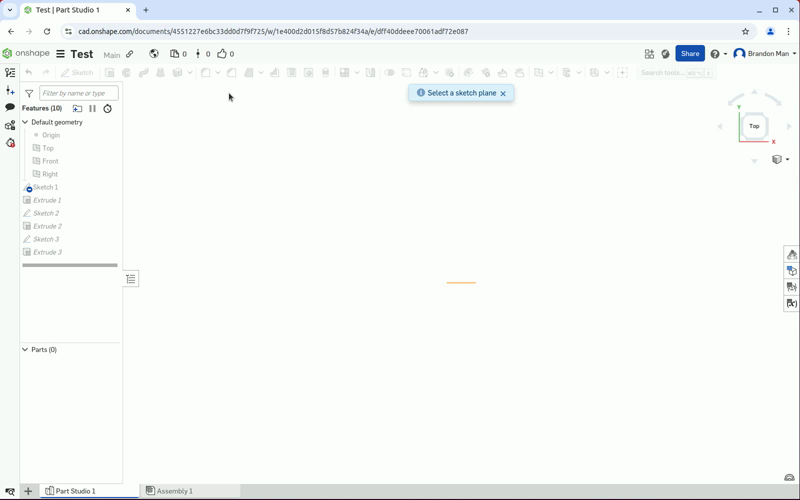
mouse_move(73, 150)
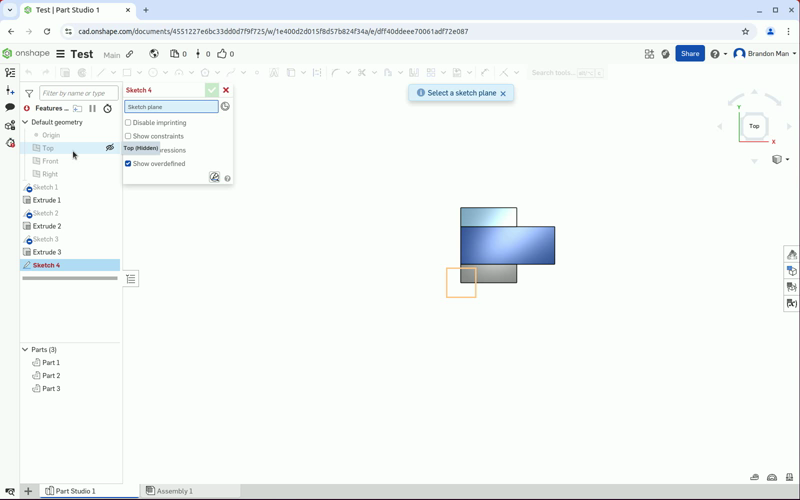
click(73, 150)
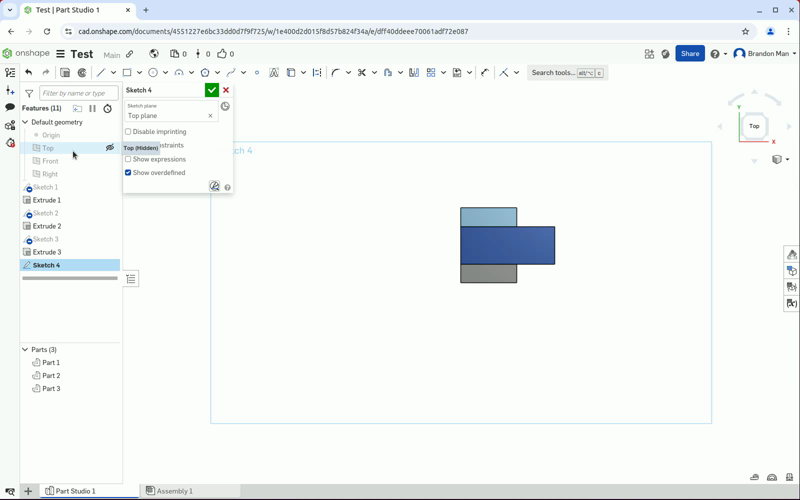
mouse_move(73, 352)
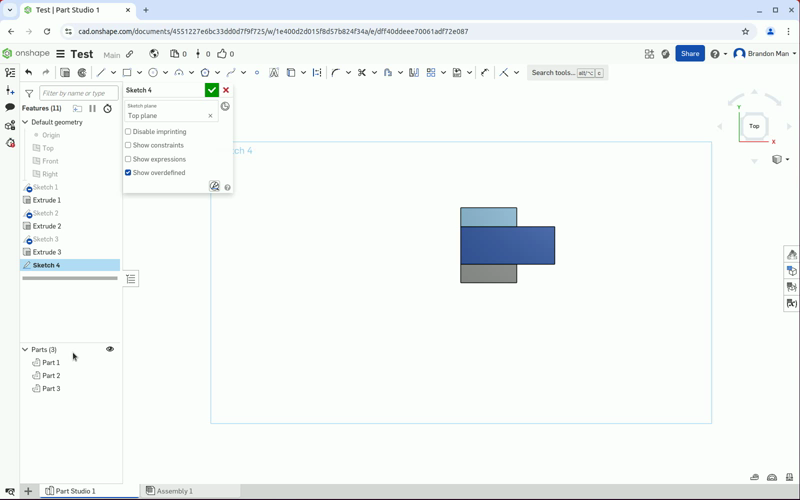
key(y)
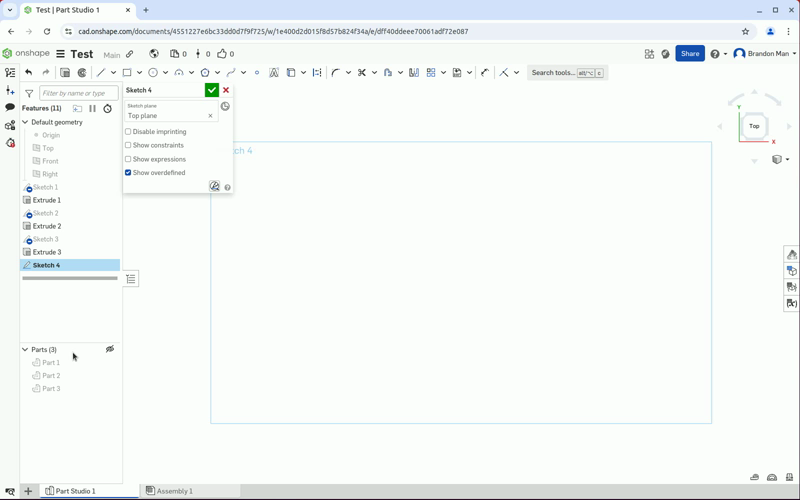
key(l)
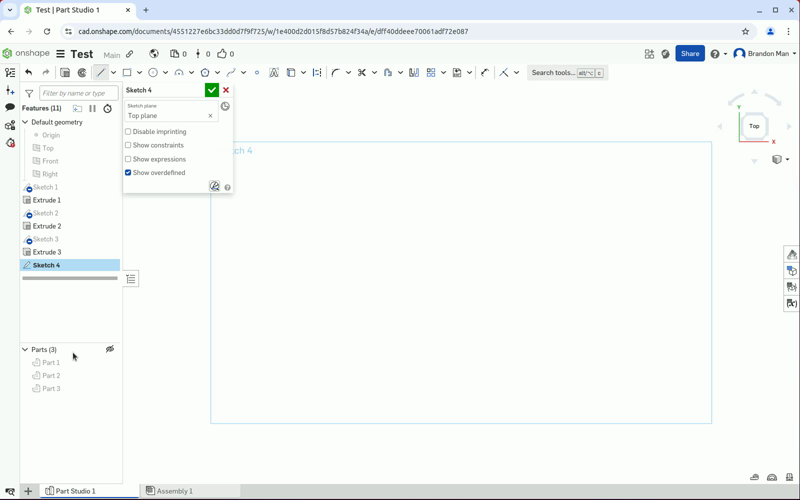
key_down(shift)
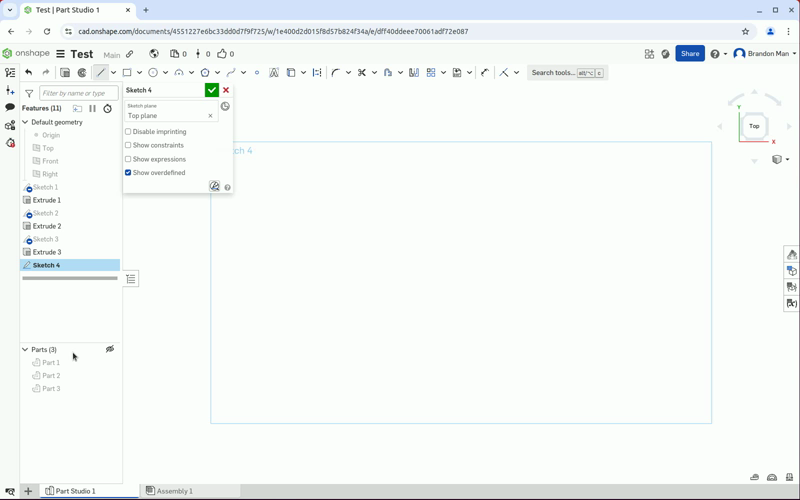
mouse_move(515, 282)
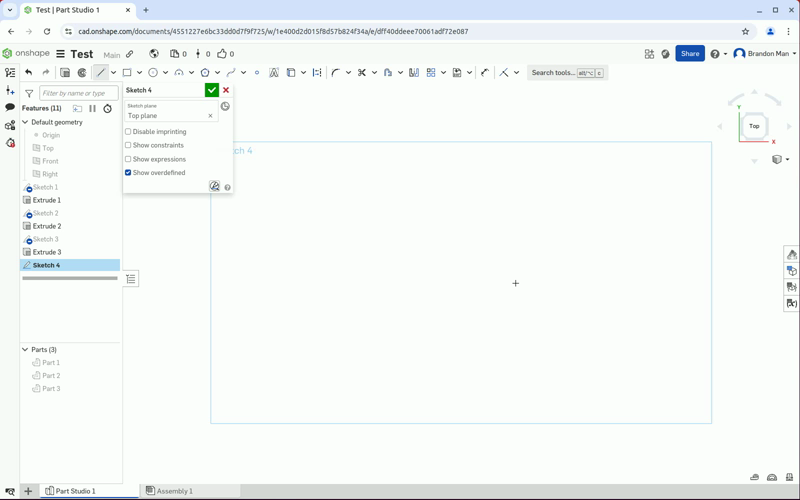
click(515, 282)
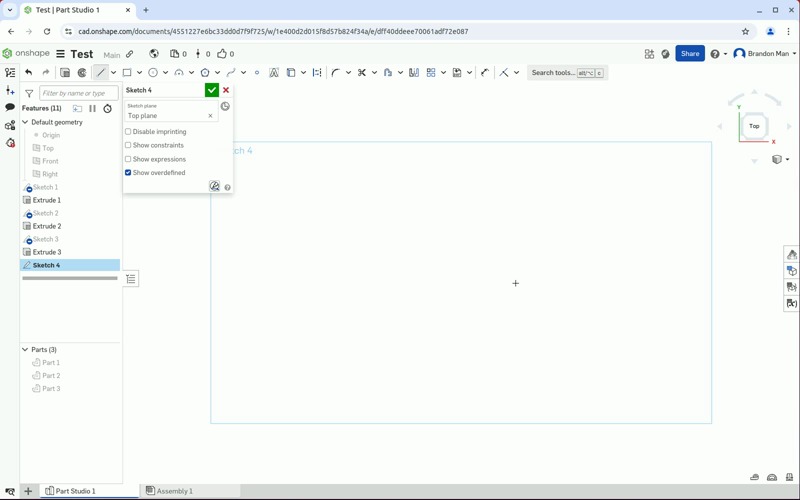
key_up(shift)
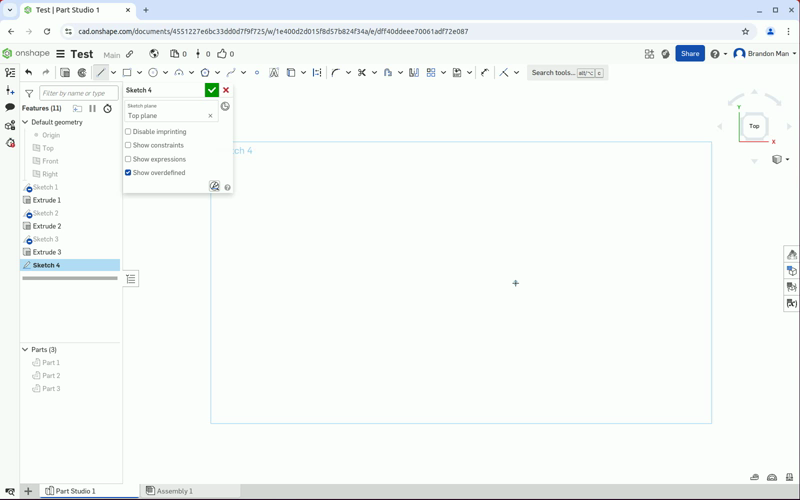
key_down(shift)
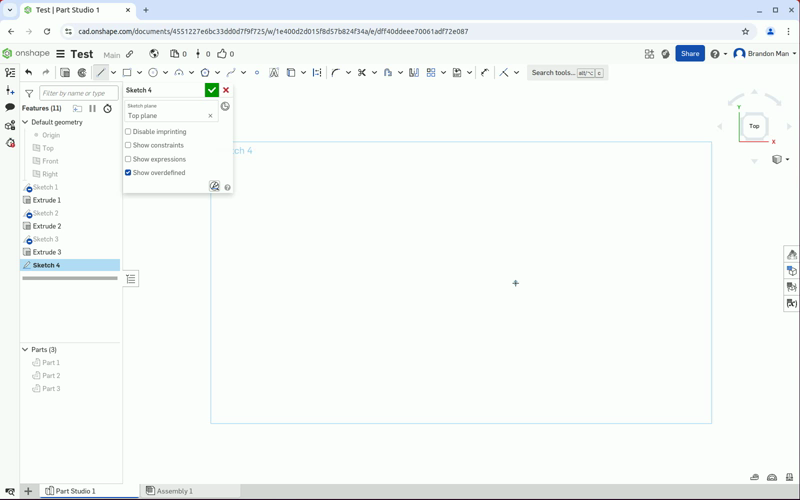
mouse_move(545, 282)
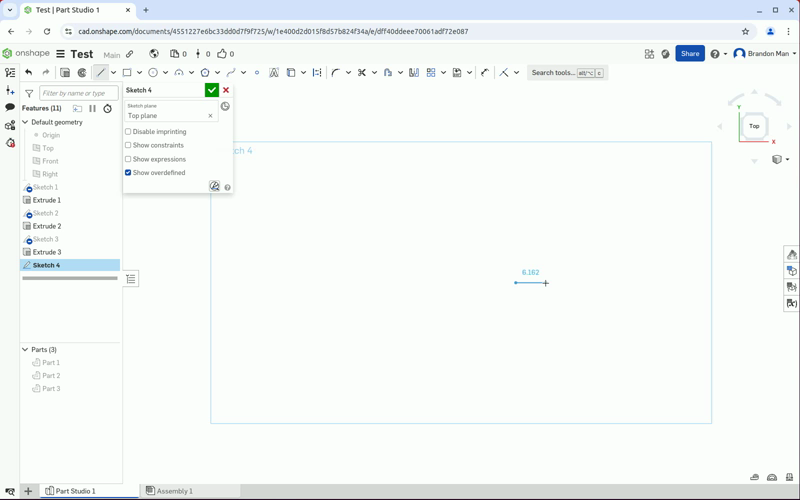
mouse_move(573, 282)
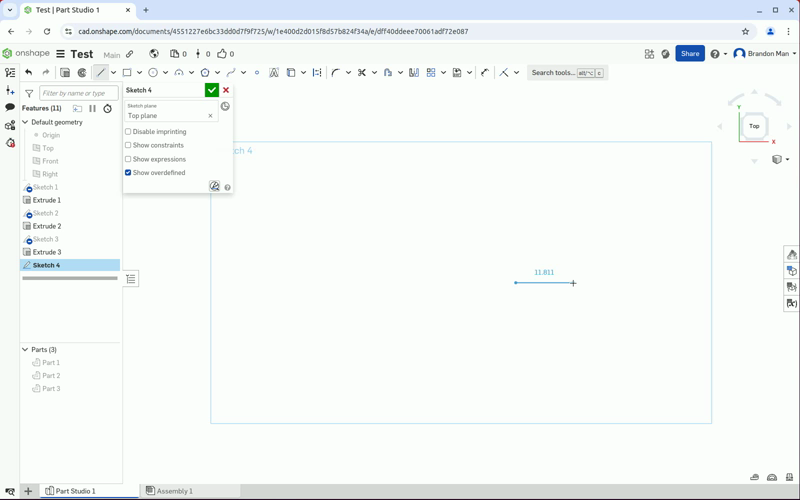
click(573, 282)
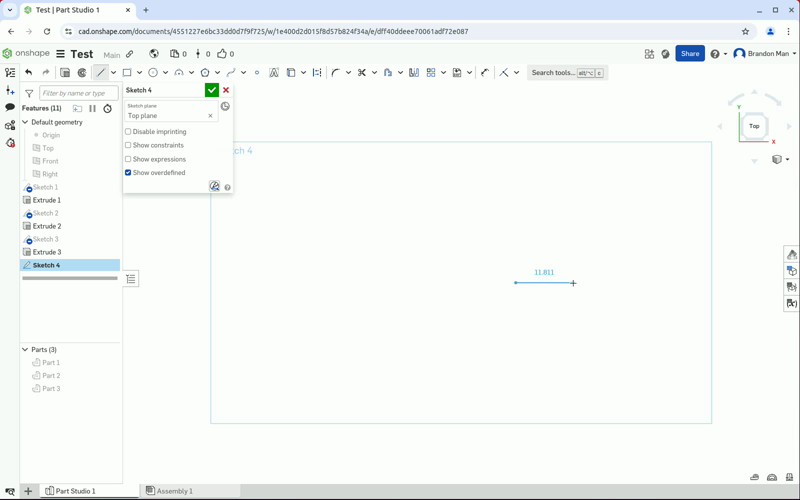
key_up(shift)
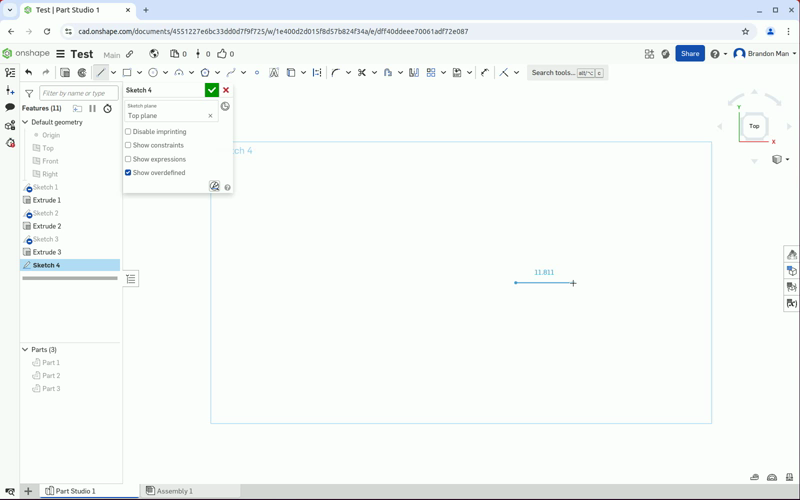
key_down(shift)
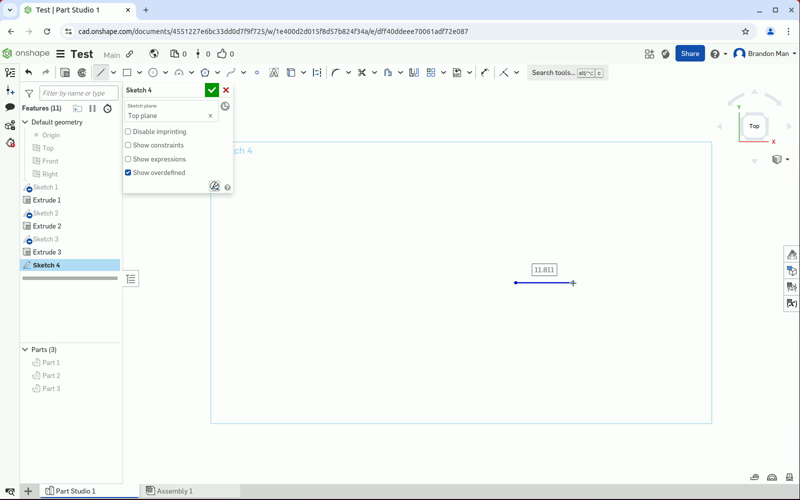
mouse_move(573, 207)
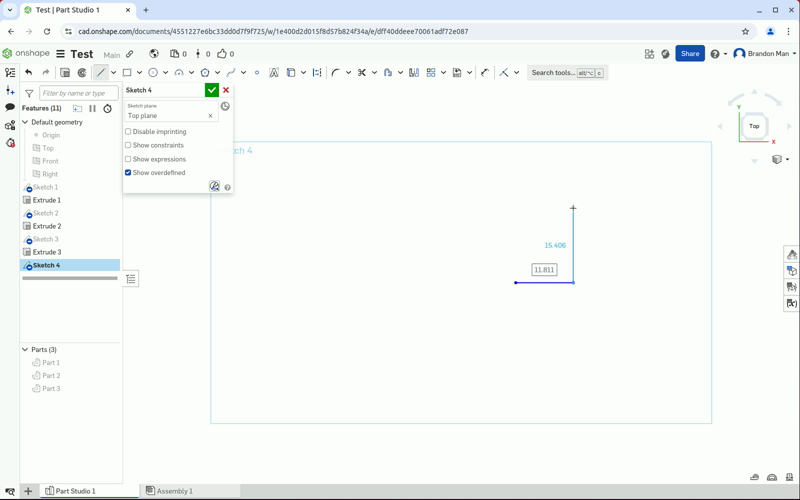
click(573, 207)
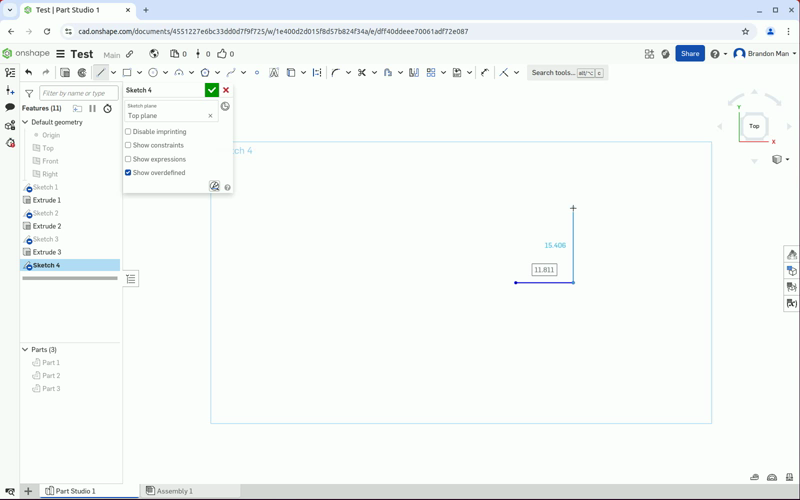
key_up(shift)
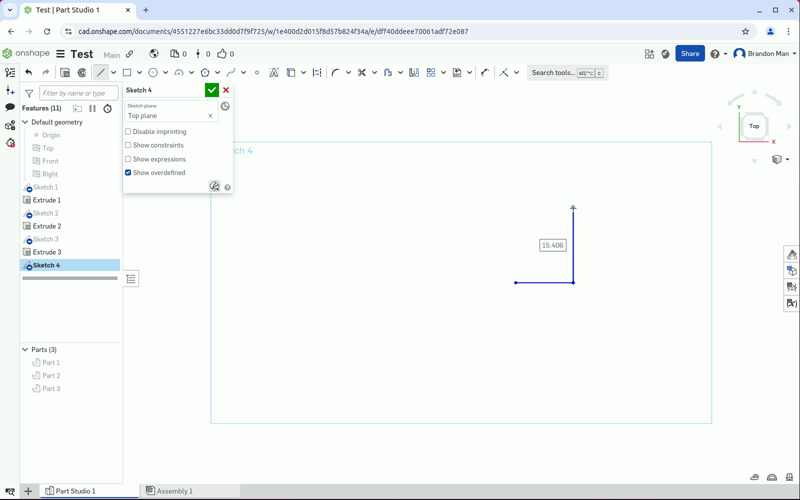
key_down(shift)
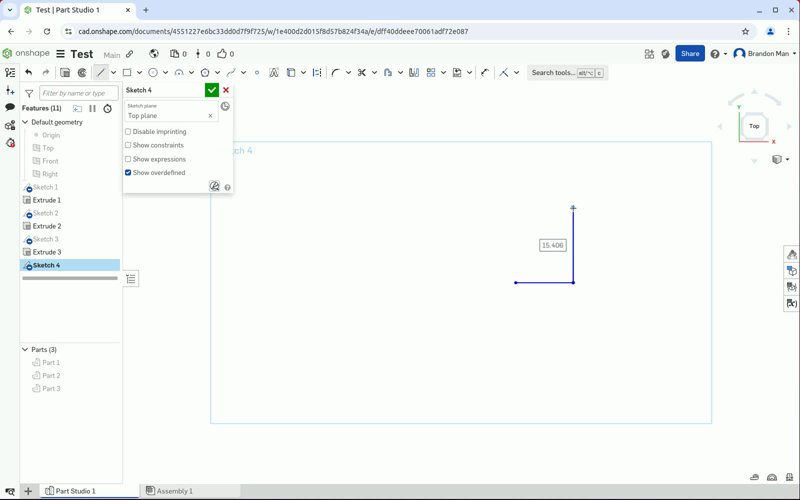
mouse_move(589, 207)
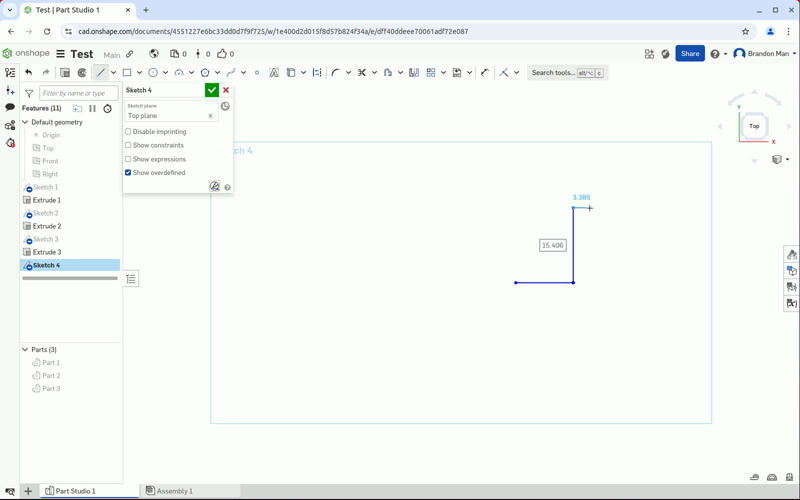
mouse_move(515, 207)
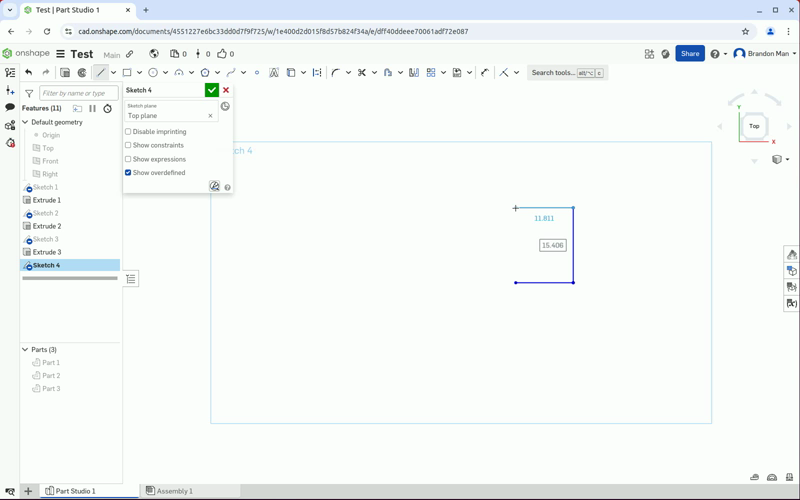
click(515, 207)
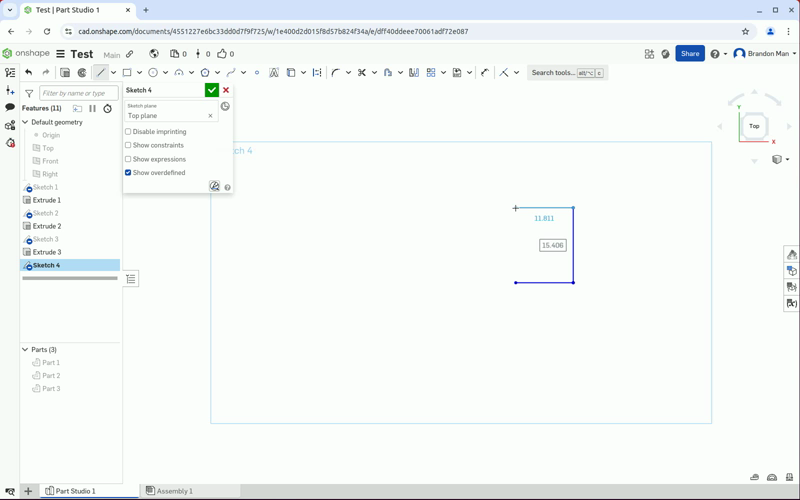
key_up(shift)
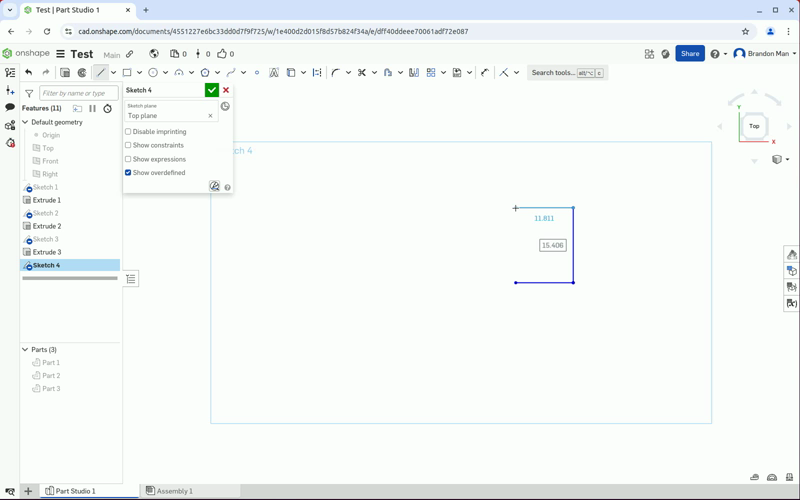
key_down(shift)
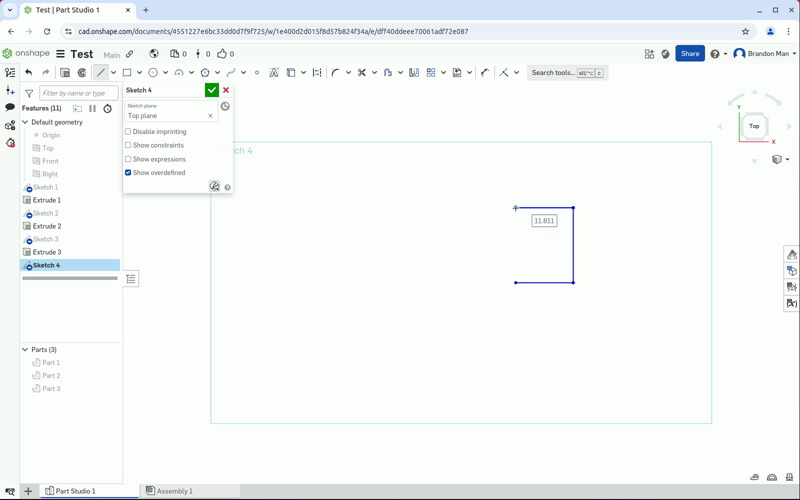
mouse_move(545, 207)
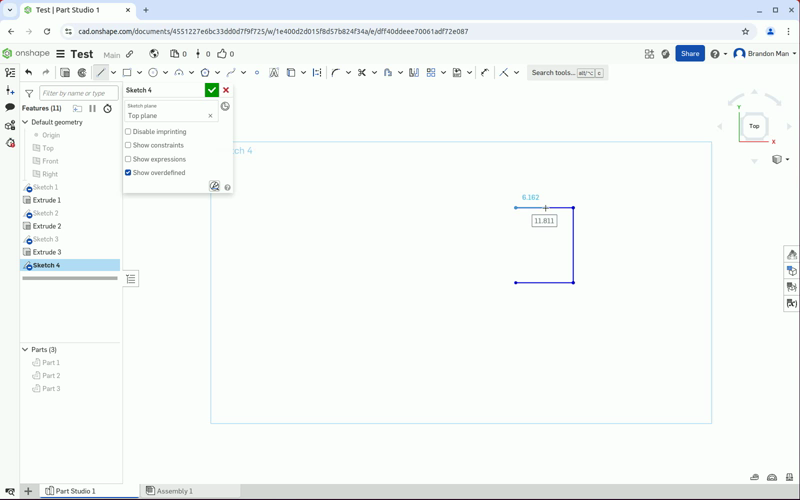
mouse_move(515, 226)
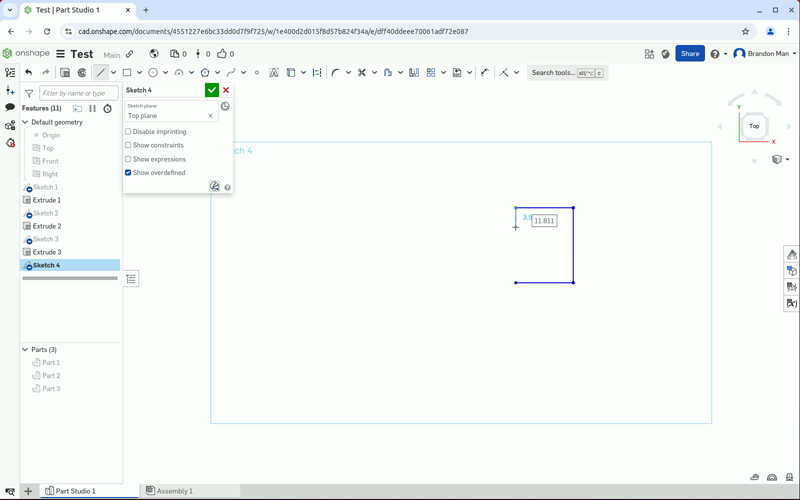
click(515, 226)
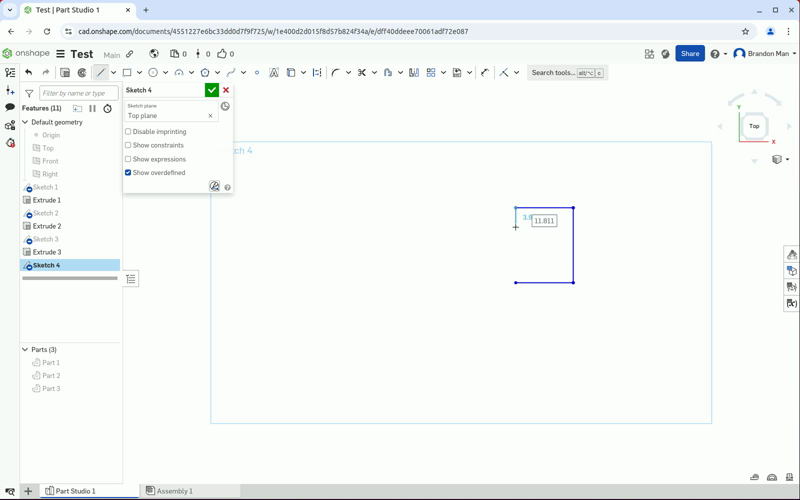
key_up(shift)
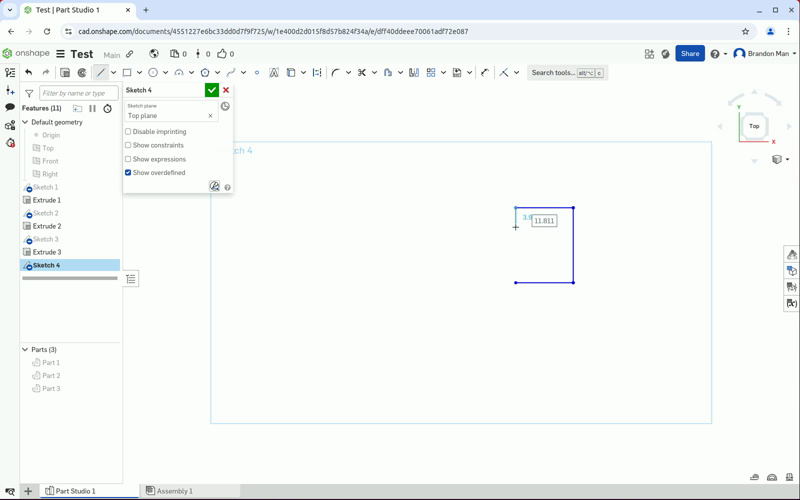
key_down(shift)
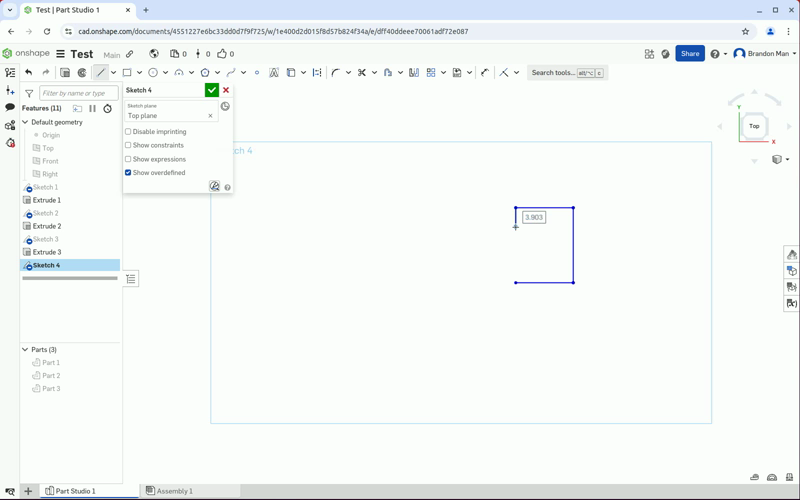
mouse_move(545, 226)
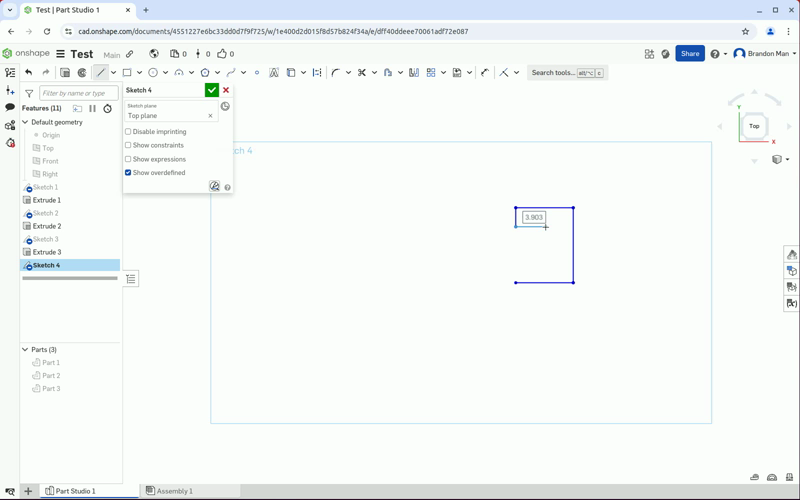
mouse_move(554, 226)
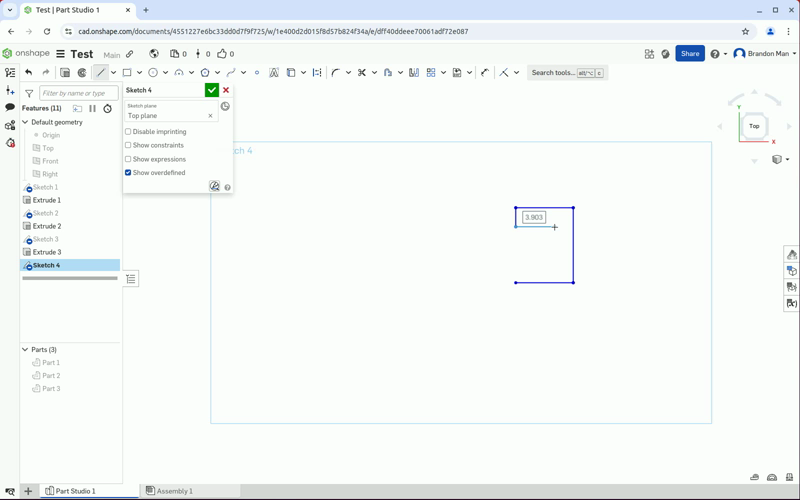
click(554, 226)
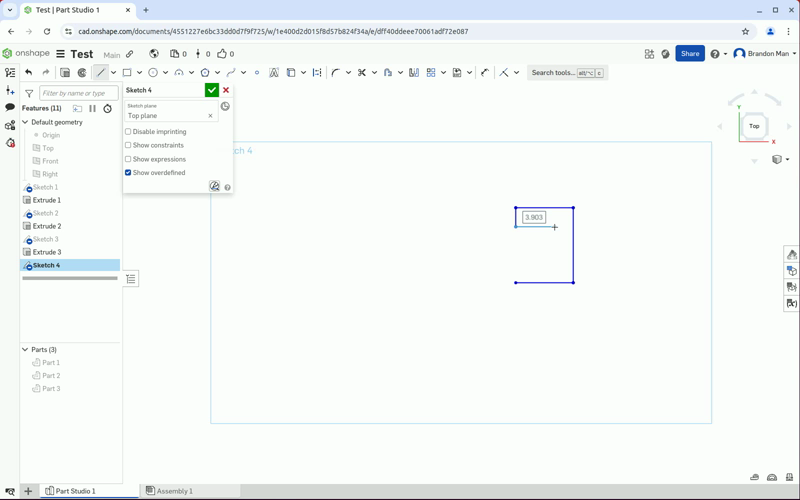
key_up(shift)
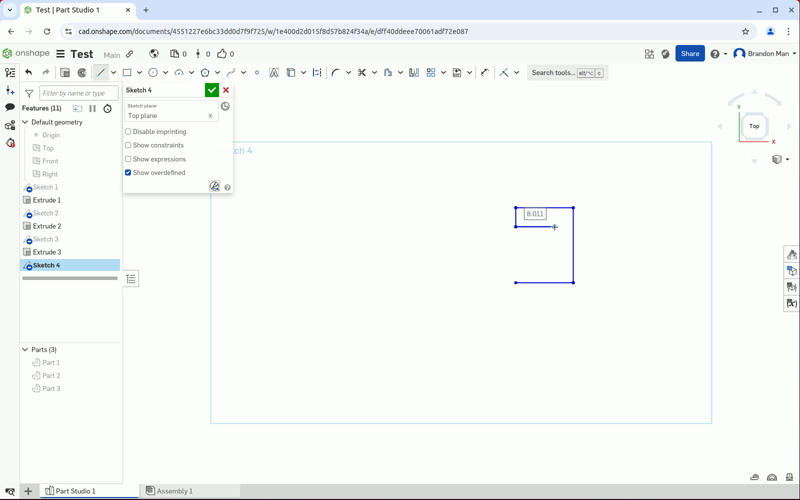
key_down(shift)
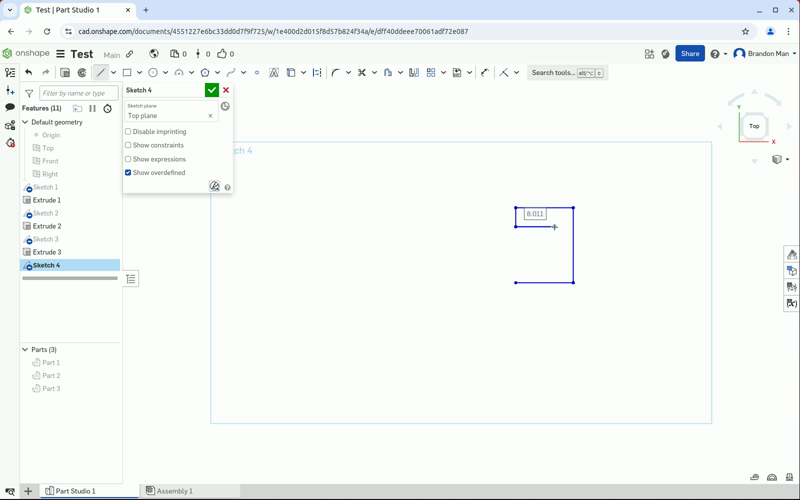
mouse_move(584, 226)
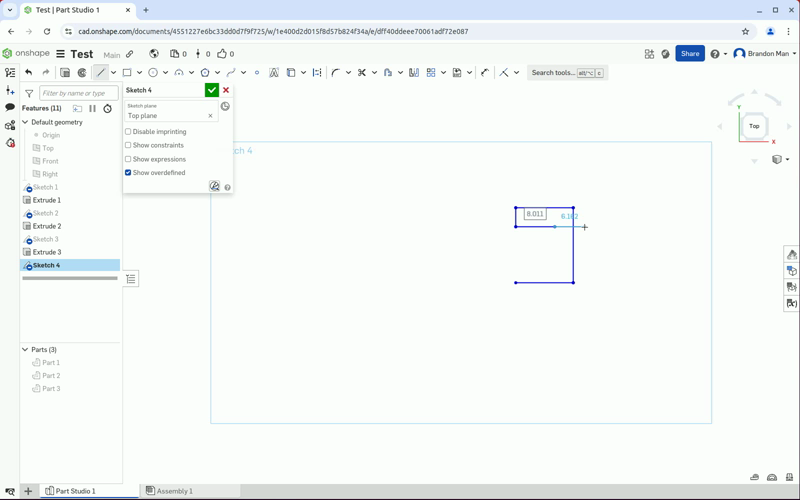
mouse_move(554, 264)
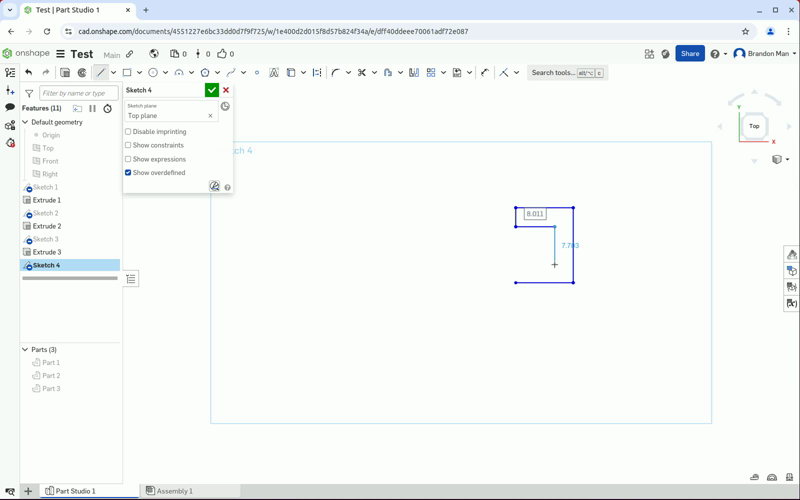
click(554, 264)
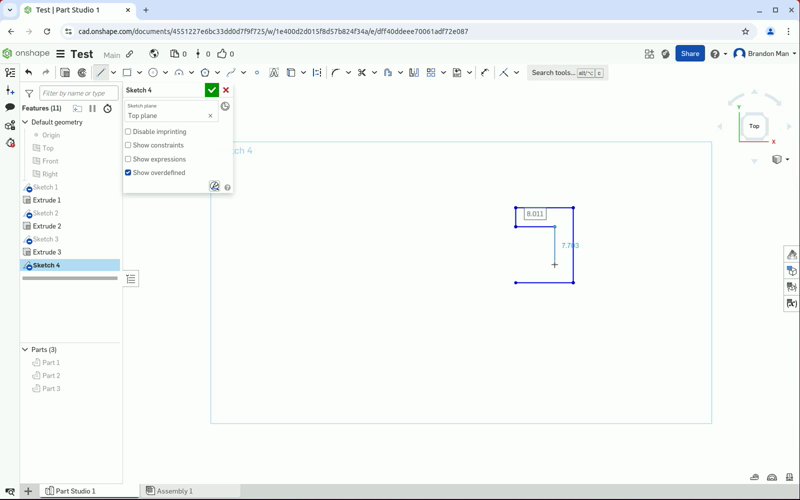
key_up(shift)
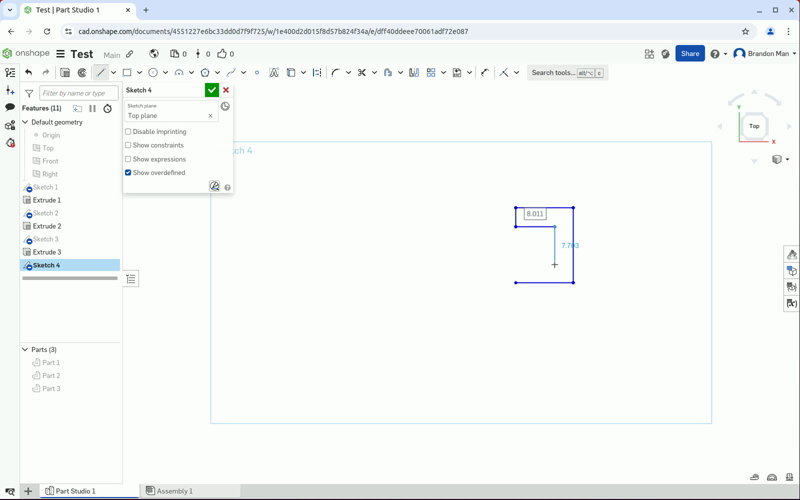
key_down(shift)
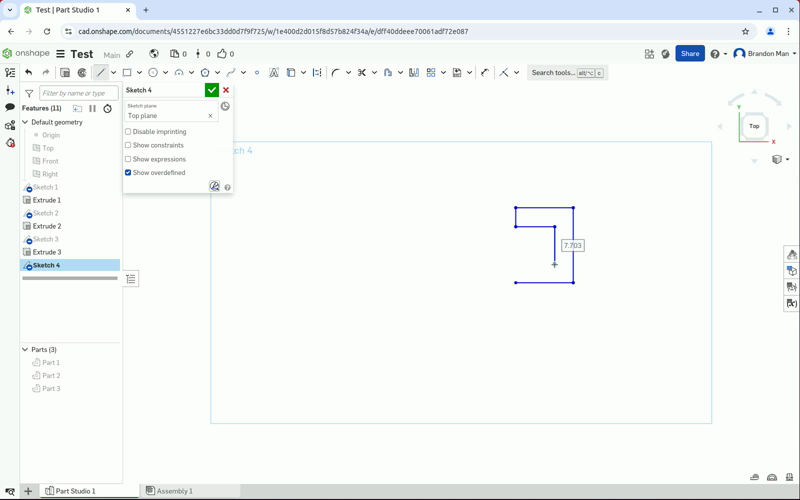
mouse_move(584, 264)
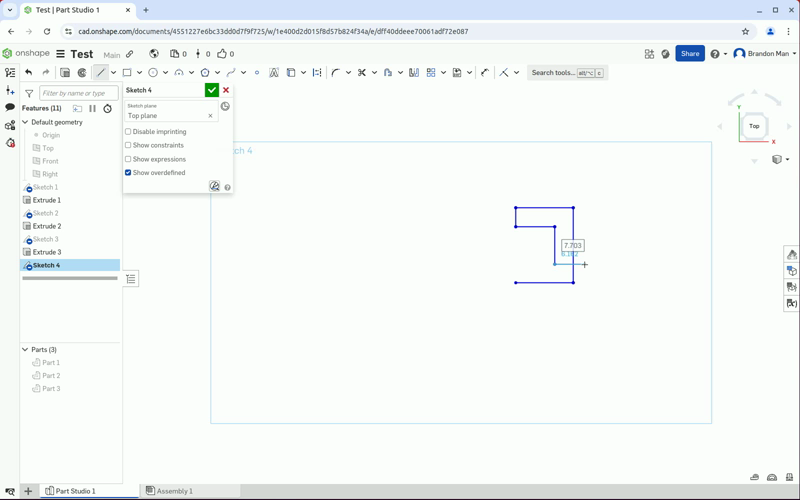
mouse_move(515, 264)
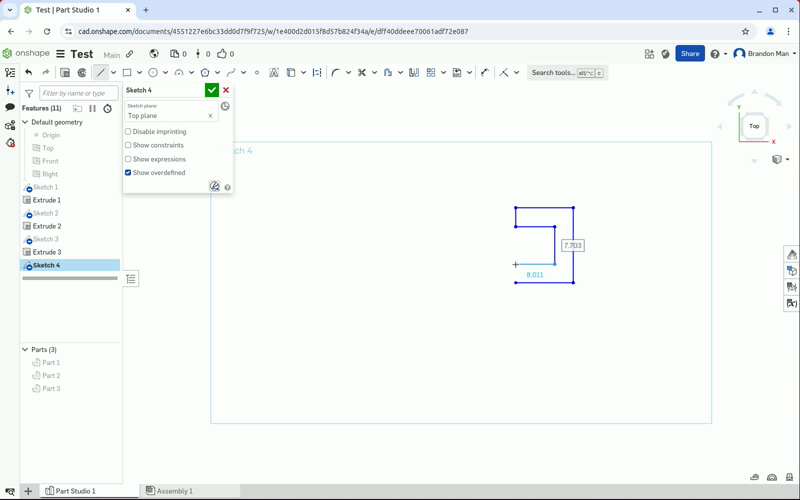
click(515, 264)
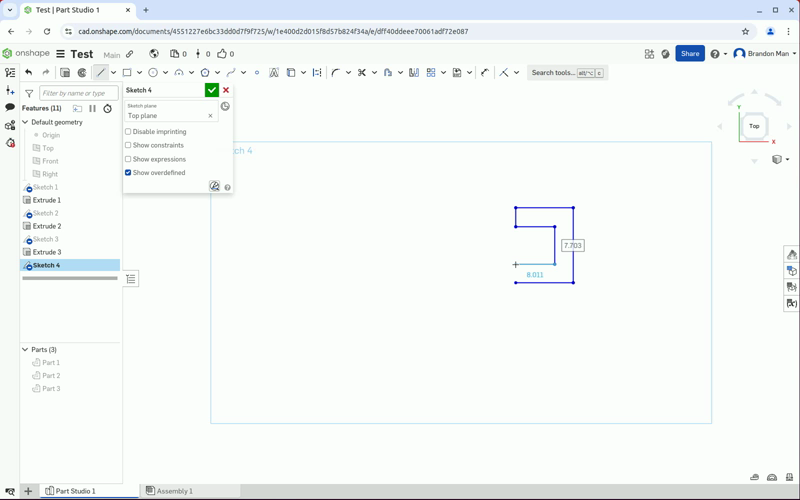
key_up(shift)
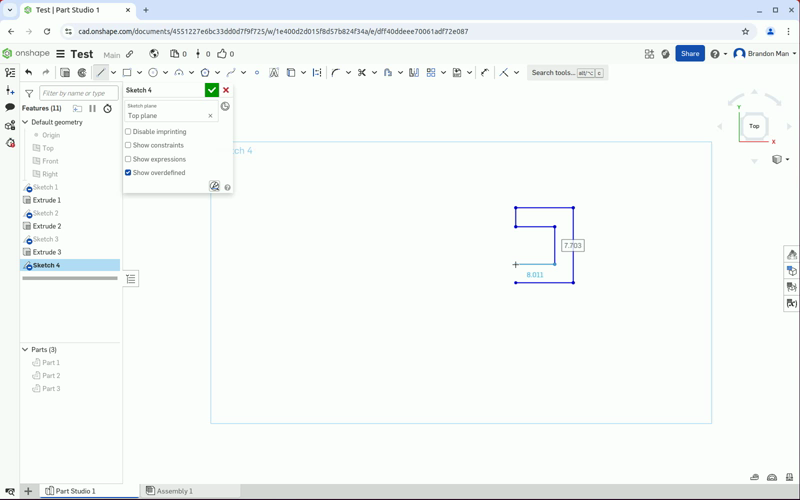
mouse_move(545, 264)
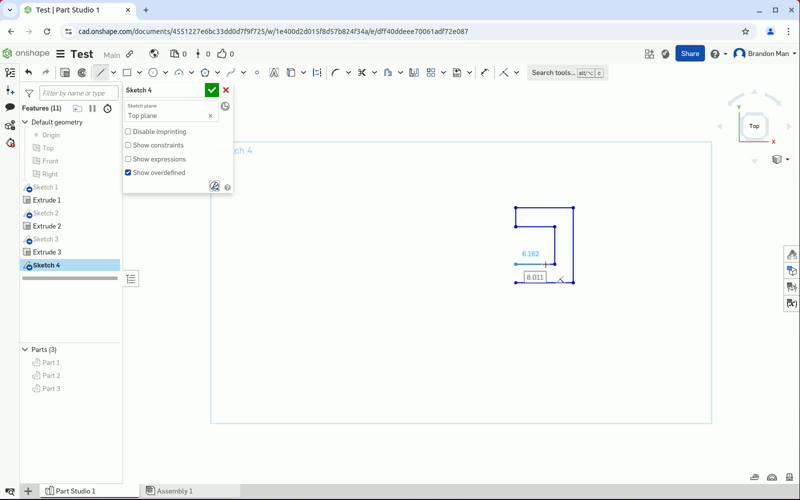
key_down(shift)
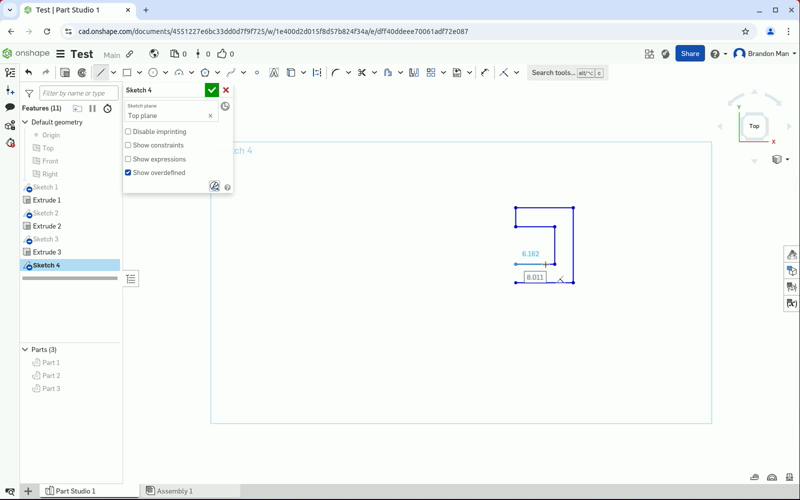
mouse_move(515, 282)
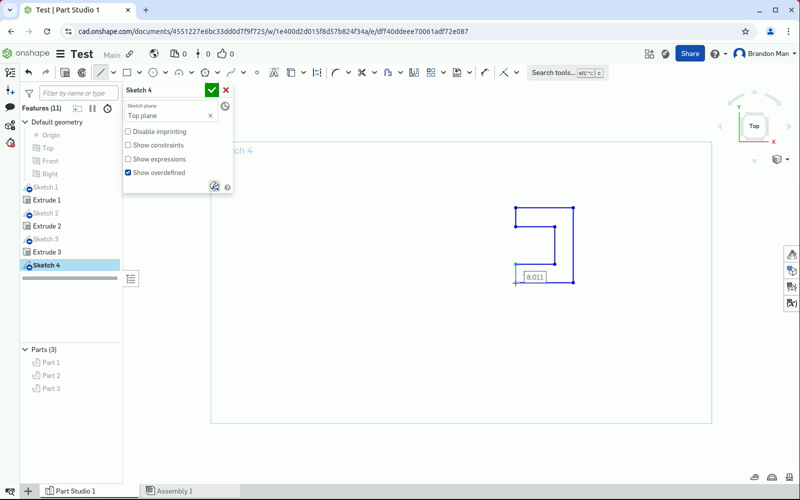
key_up(shift)
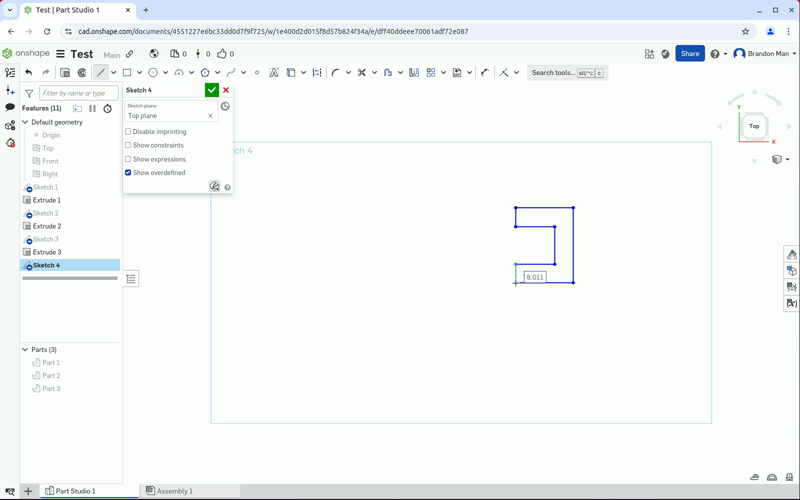
click(515, 282)
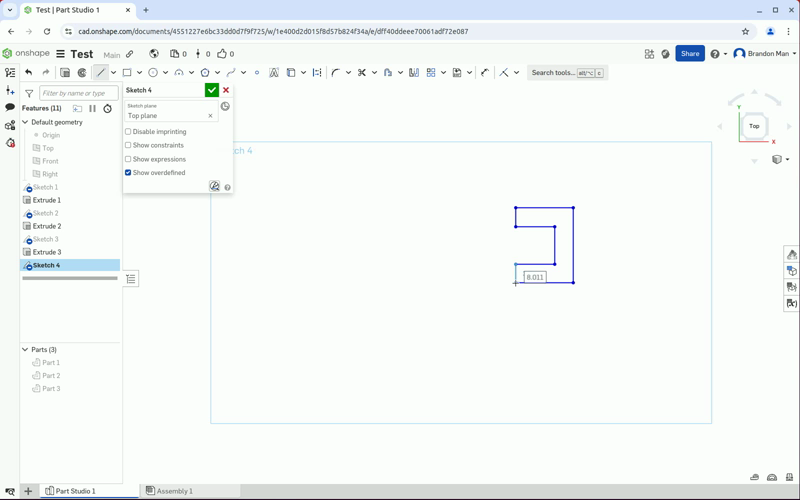
key(esc)
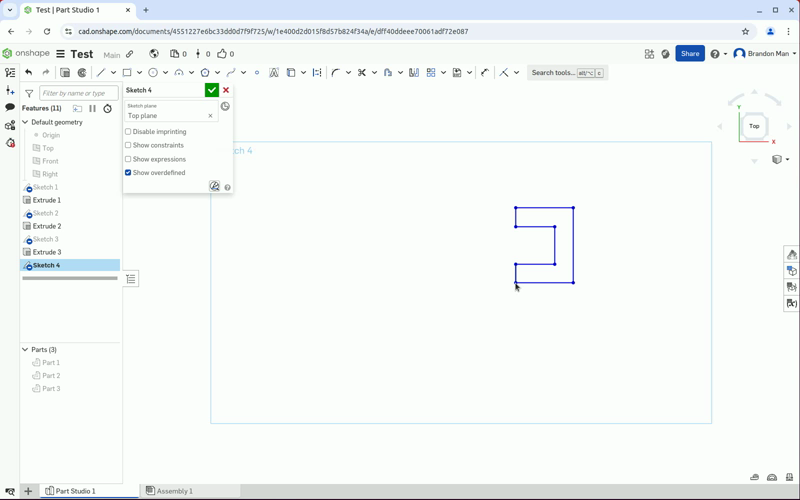
mouse_move(527, 216)
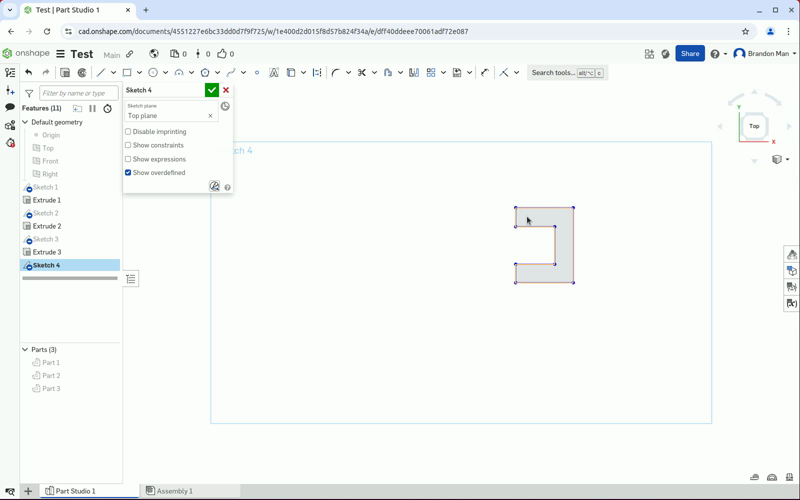
click(527, 216)
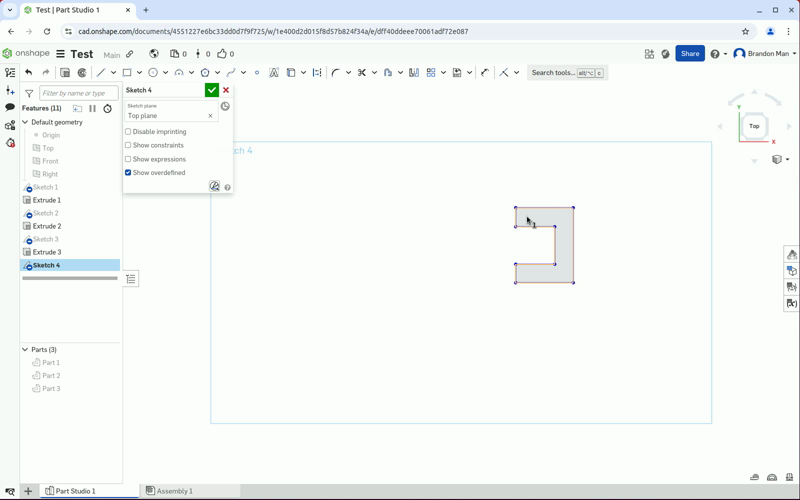
mouse_move(73, 352)
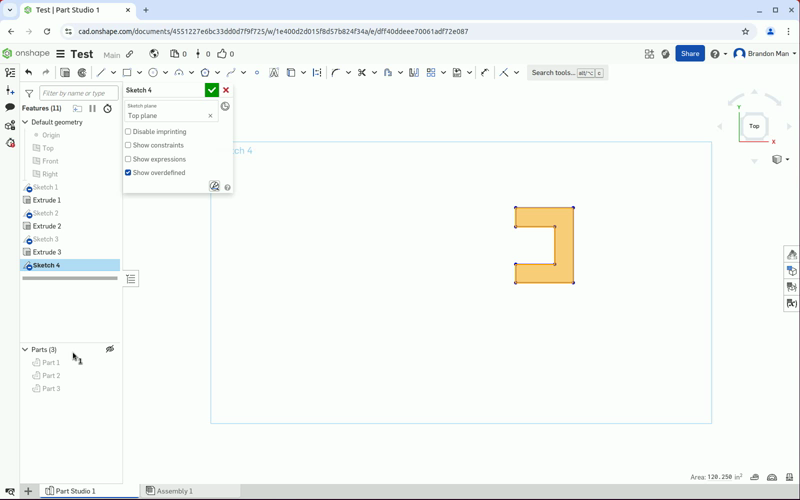
key(shift+y)
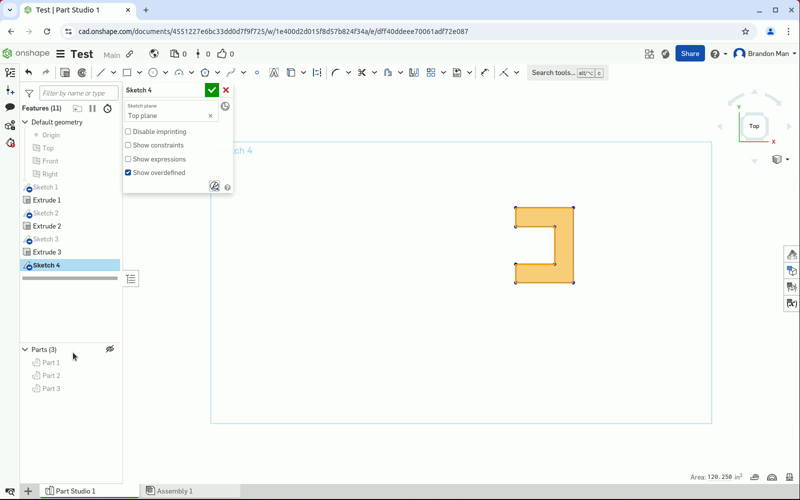
key(shift+e)
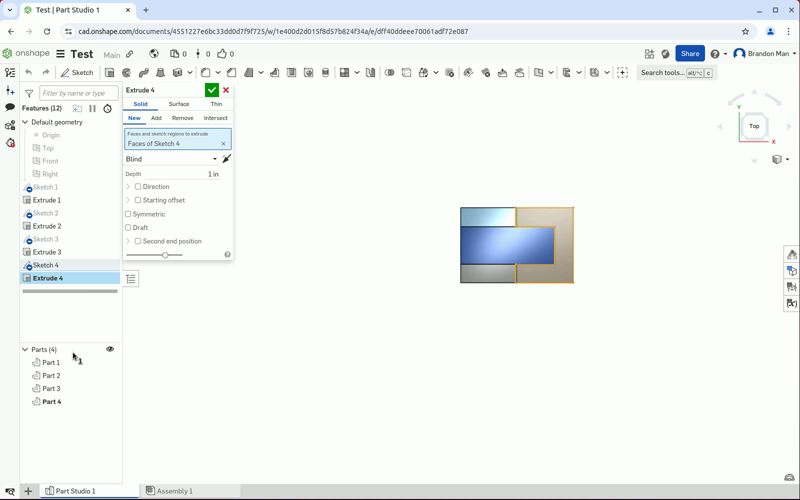
mouse_move(143, 106)
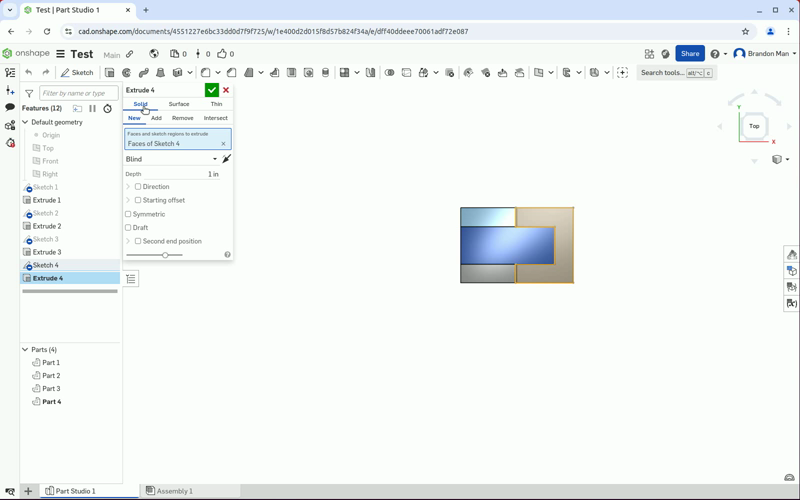
click(143, 106)
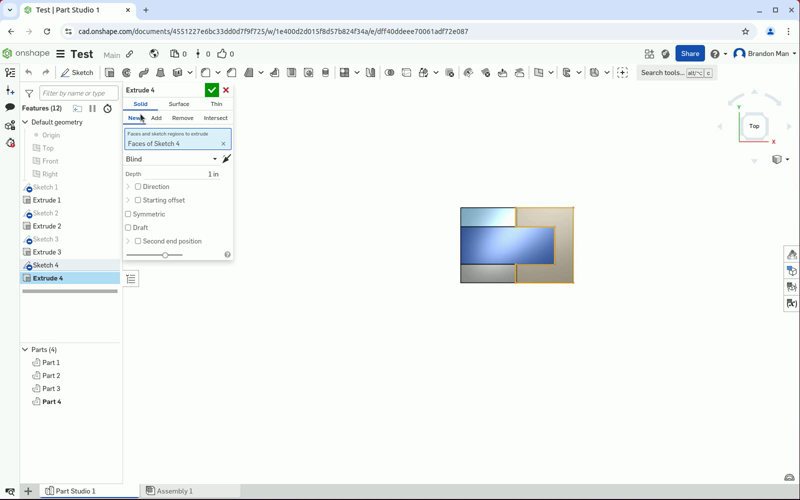
mouse_move(137, 120)
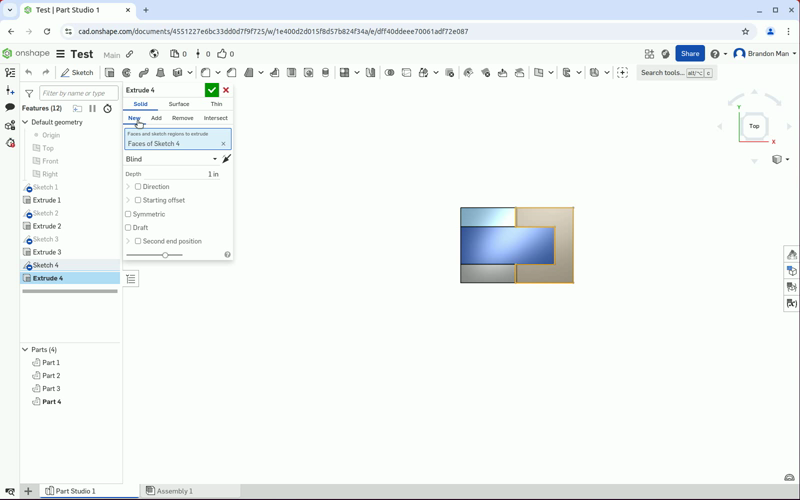
click(137, 120)
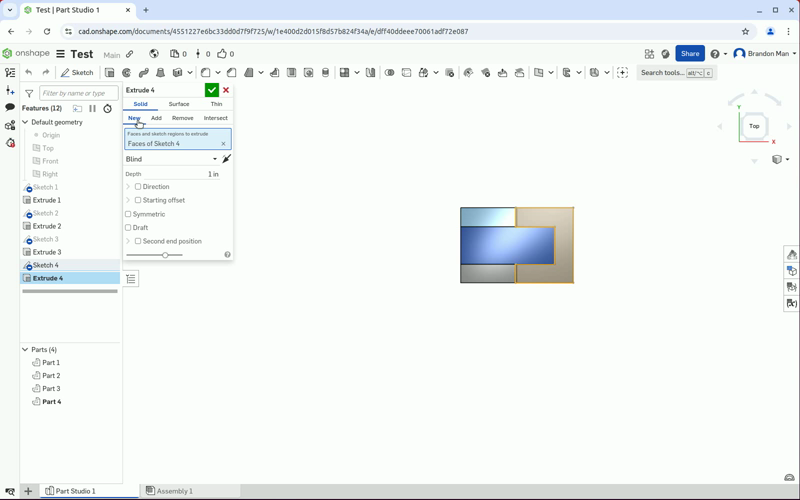
key(tab, 4)
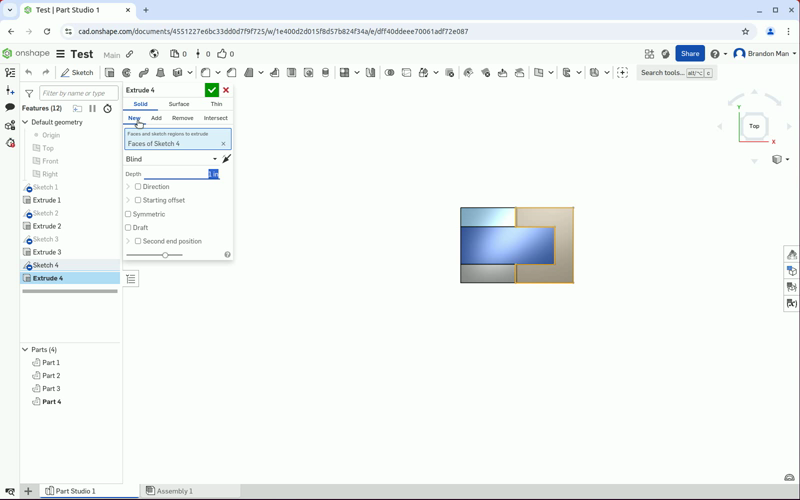
text(15.405)
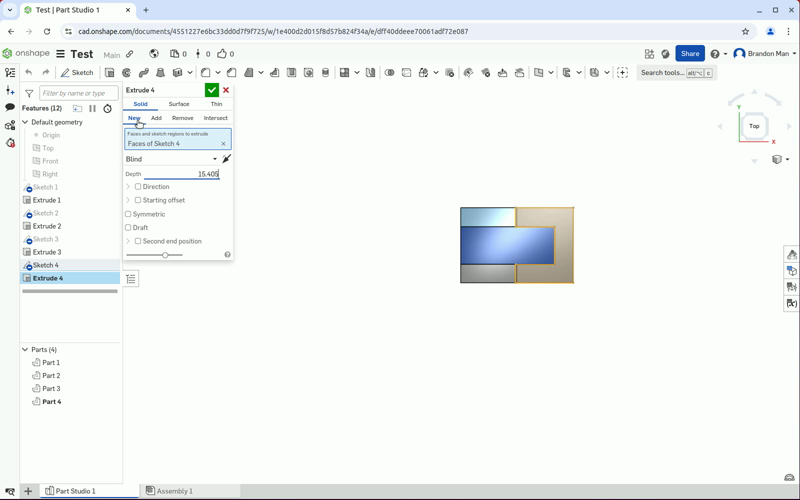
key(enter)
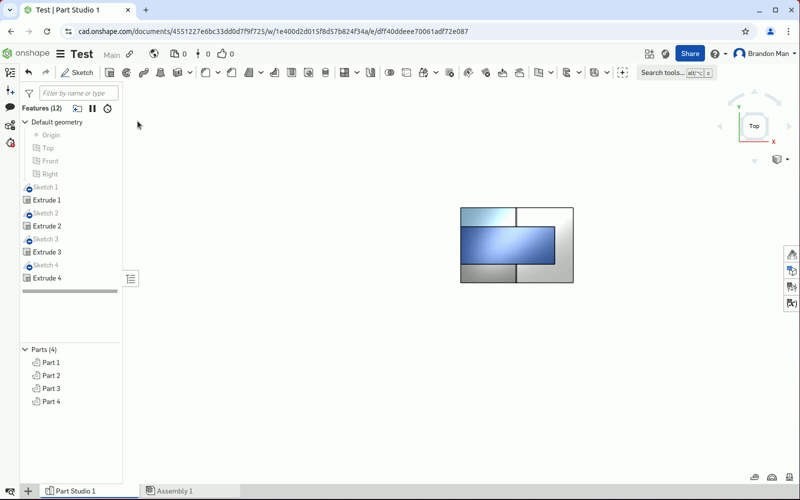
key(shift+h)
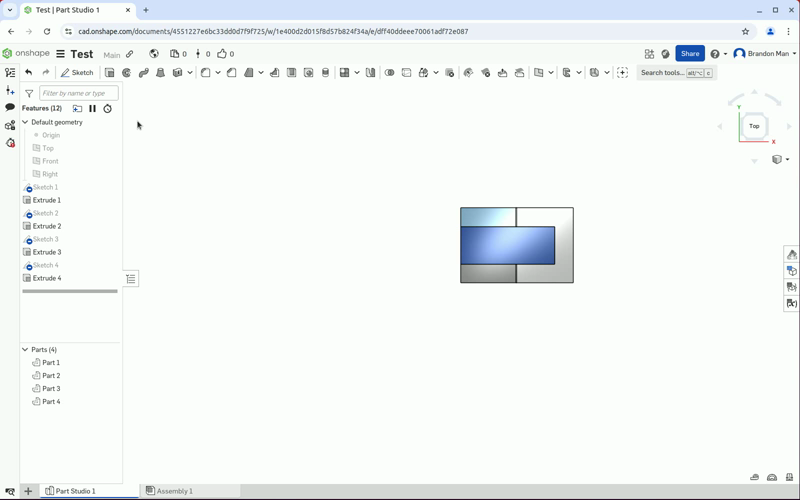
key(shift+h)
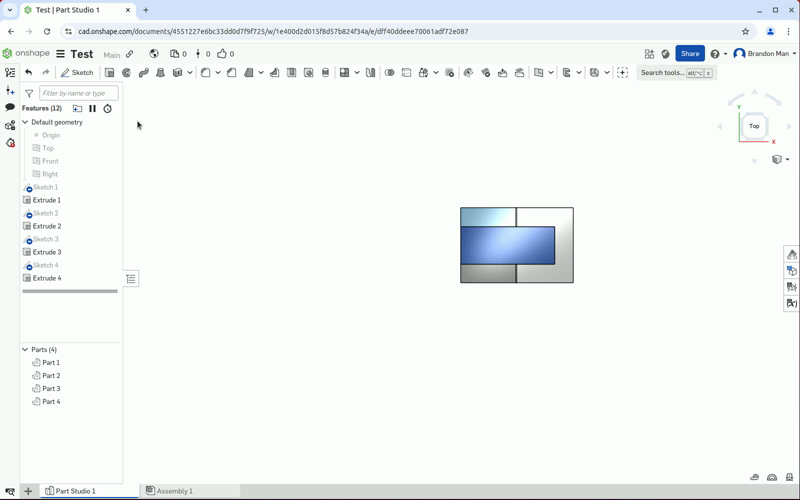
mouse_move(73, 189)
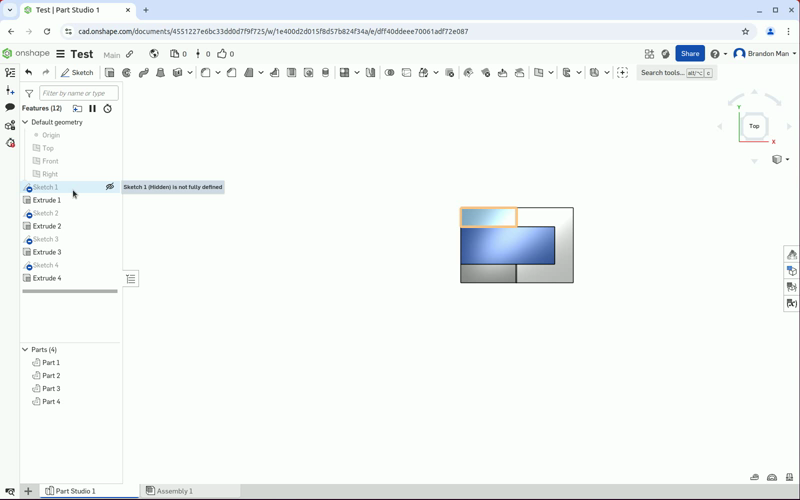
click(73, 189)
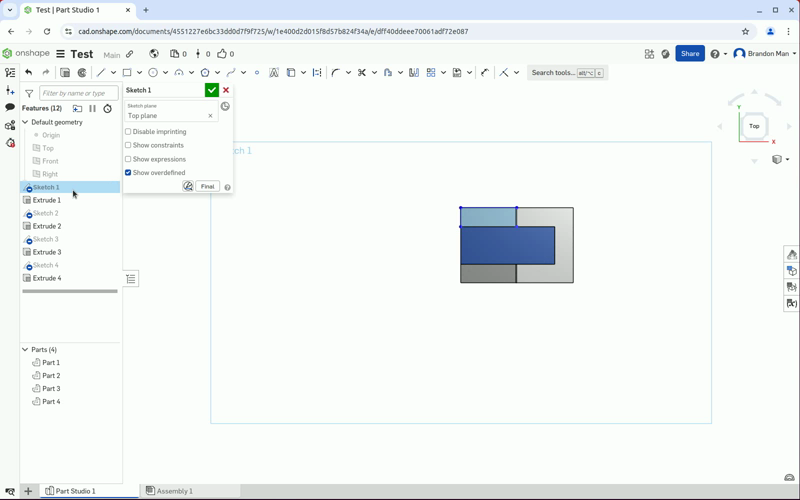
mouse_move(229, 92)
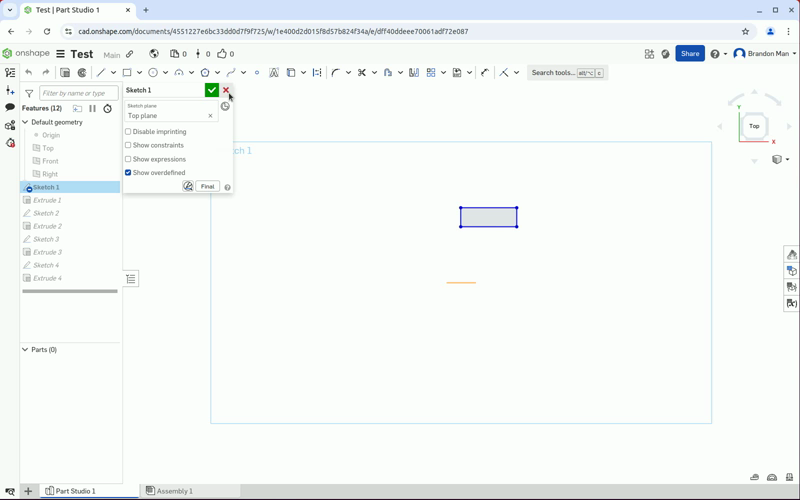
click(229, 92)
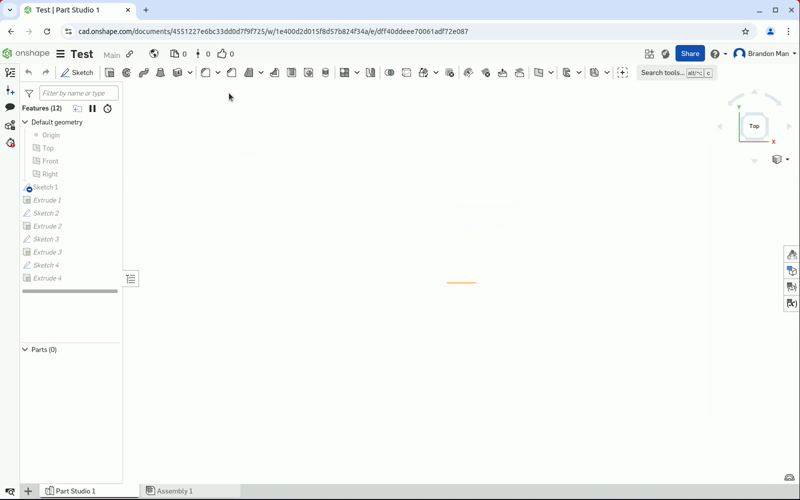
mouse_move(73, 352)
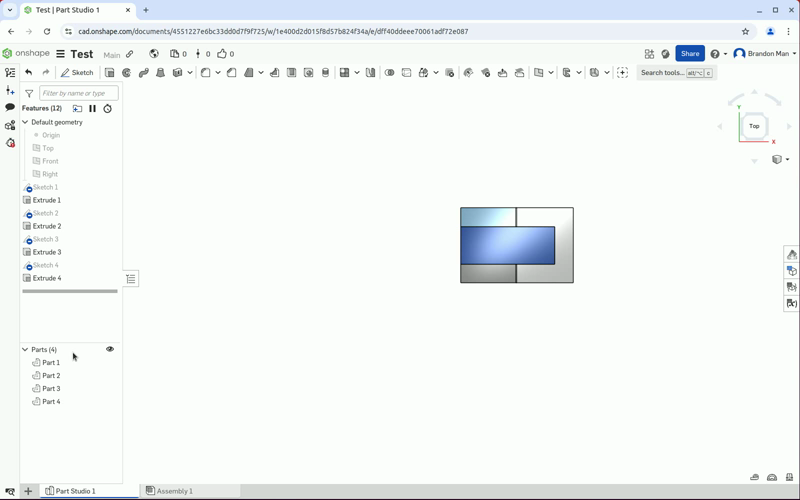
key(y)
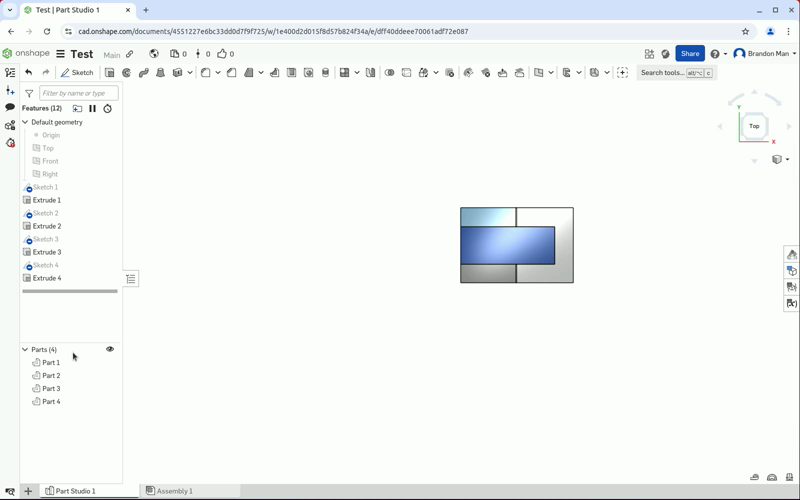
key(shift+p)
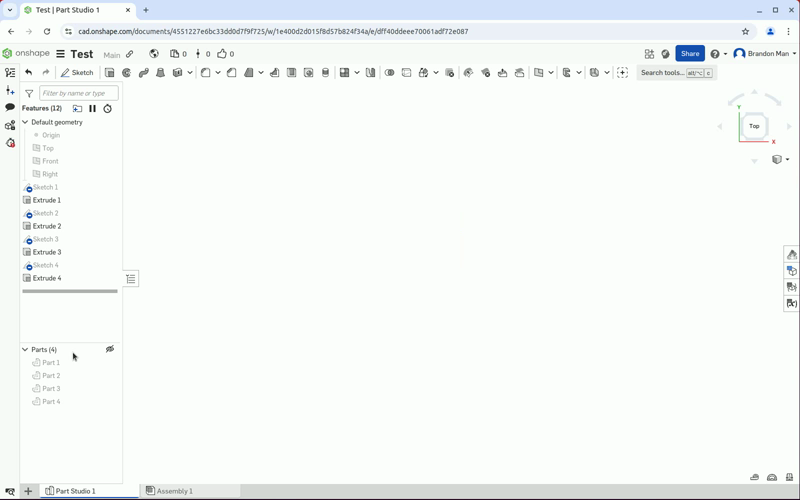
key(space)
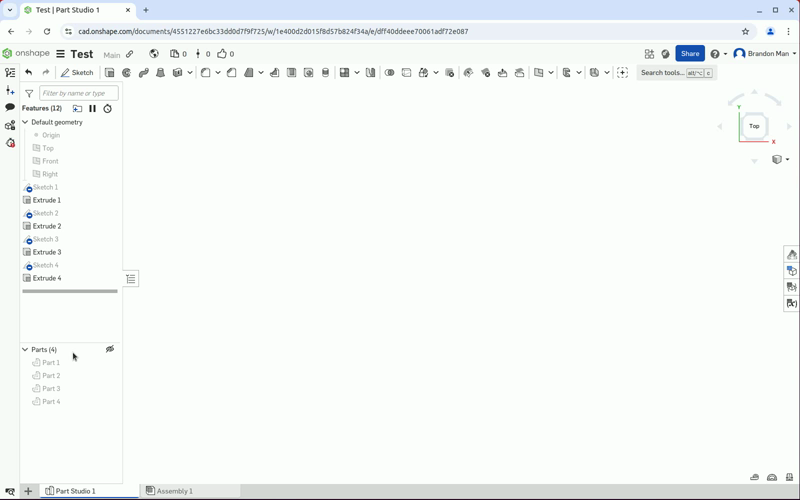
key_down(shift)
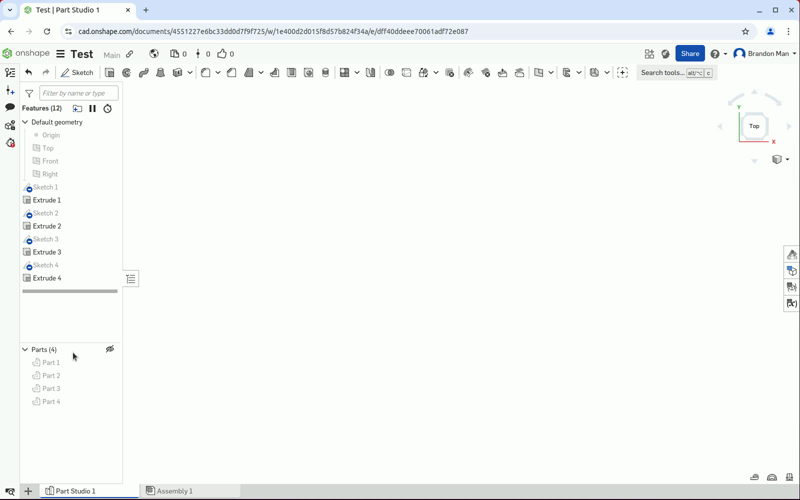
key(up)
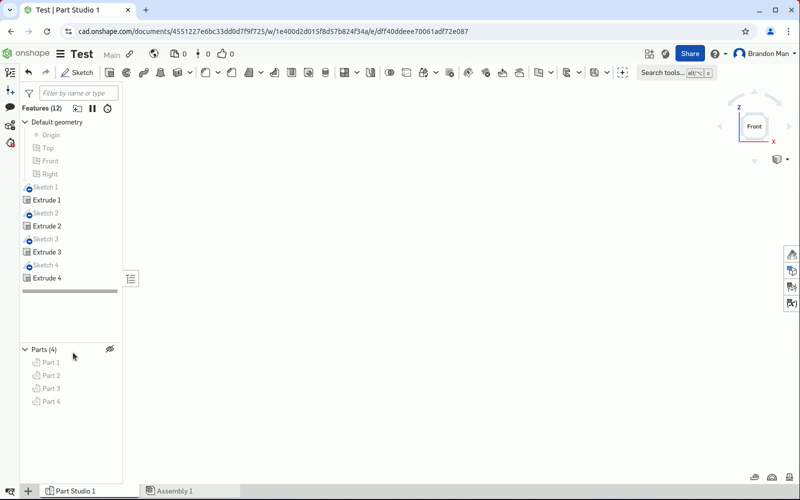
key_up(shift)
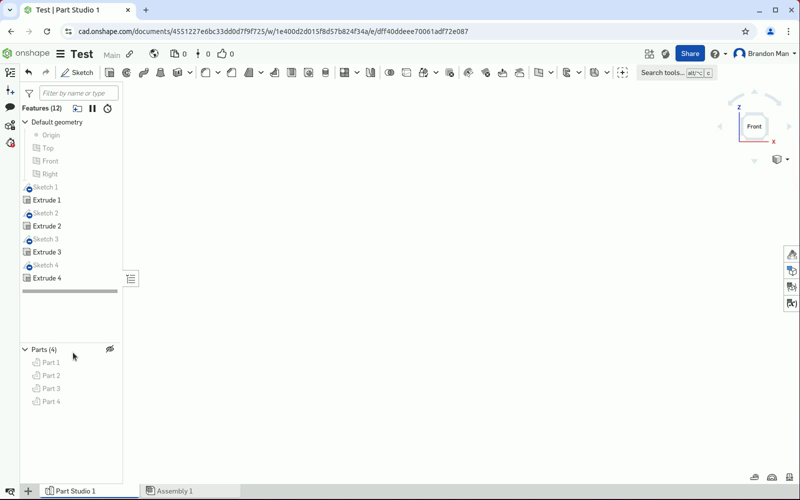
mouse_move(73, 352)
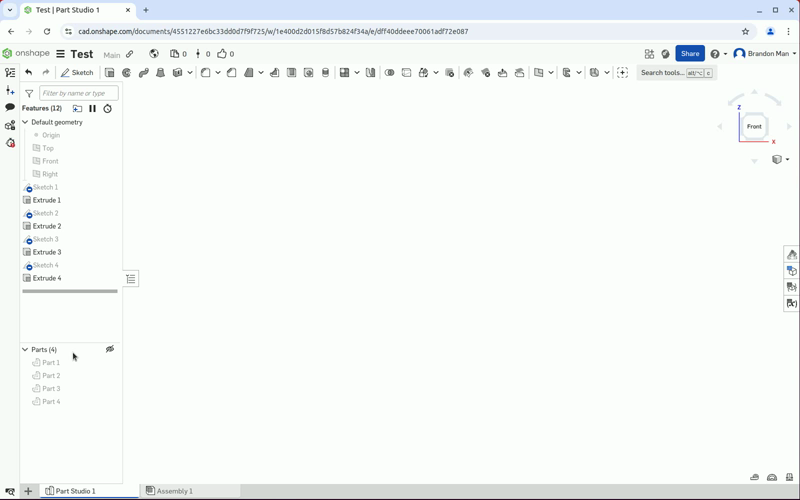
key(shift+y)
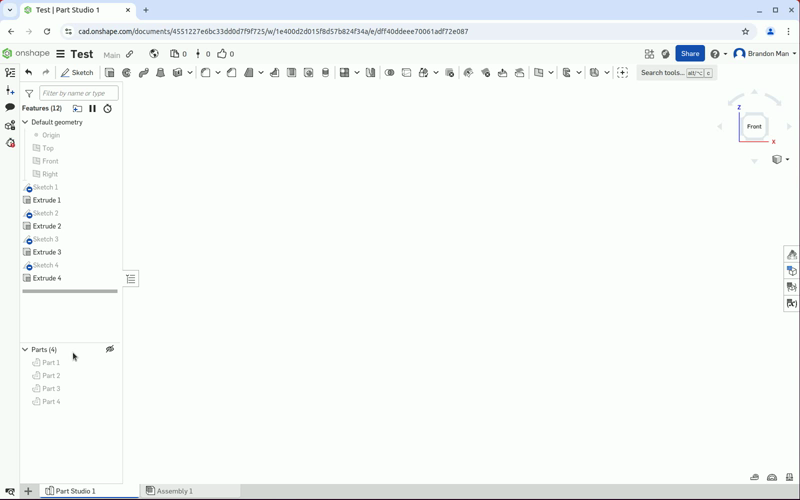
key(shift+s)
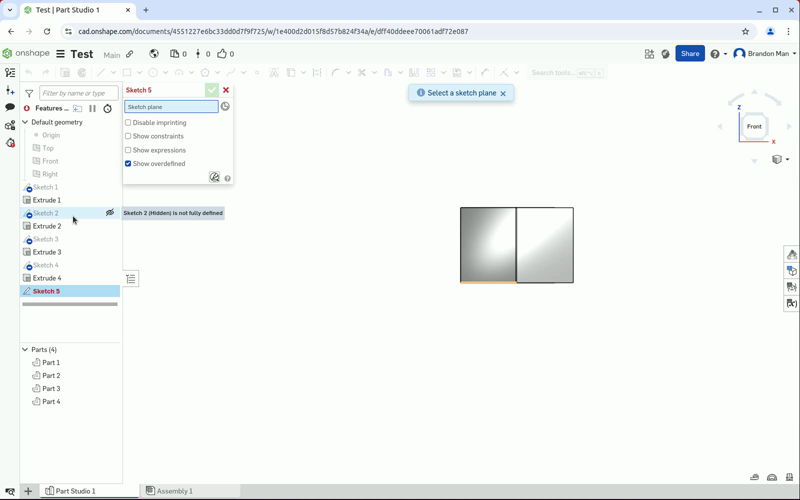
scroll(3)
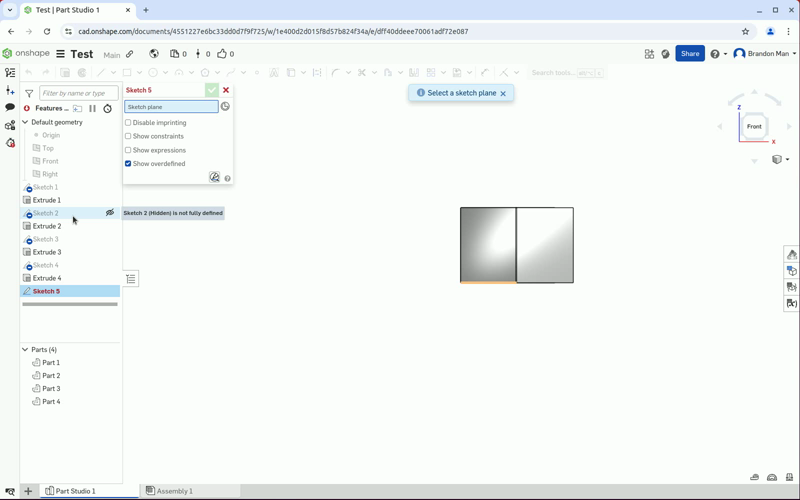
mouse_move(73, 163)
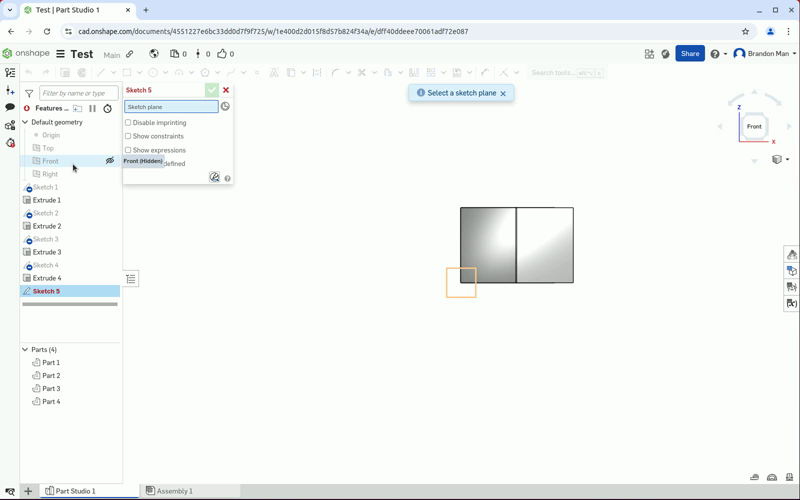
click(73, 163)
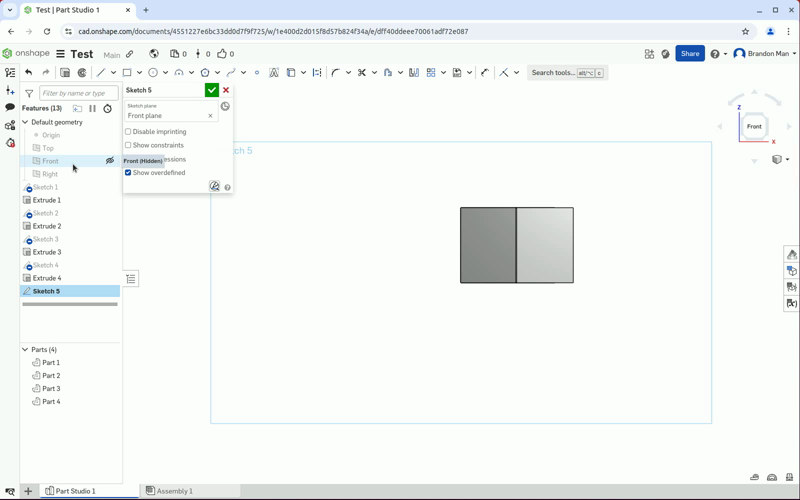
mouse_move(73, 352)
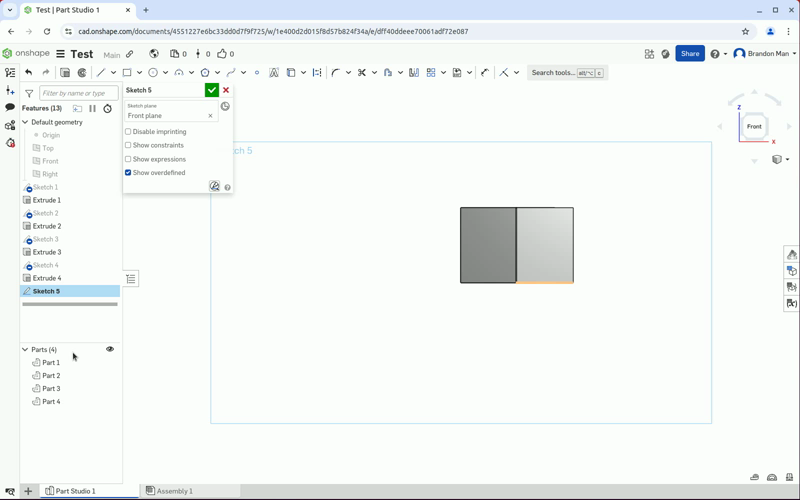
key(y)
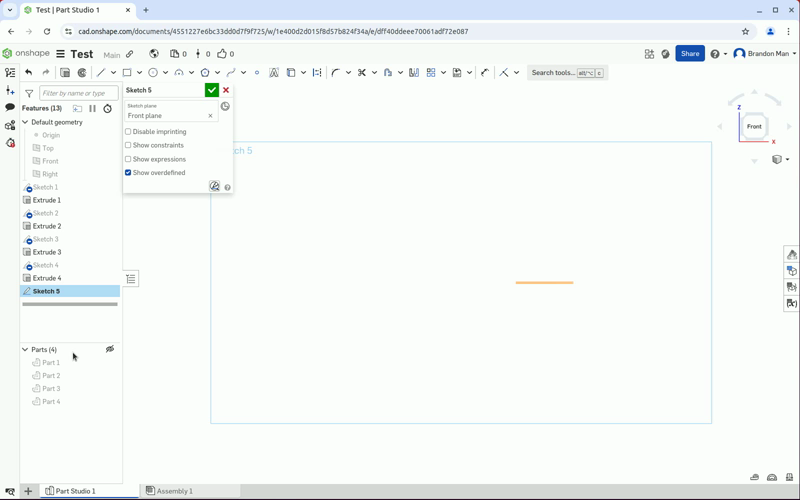
key(l)
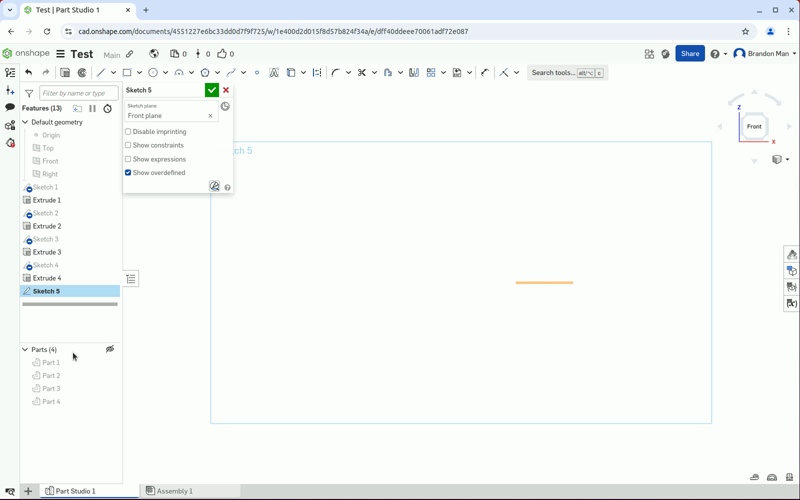
key_down(shift)
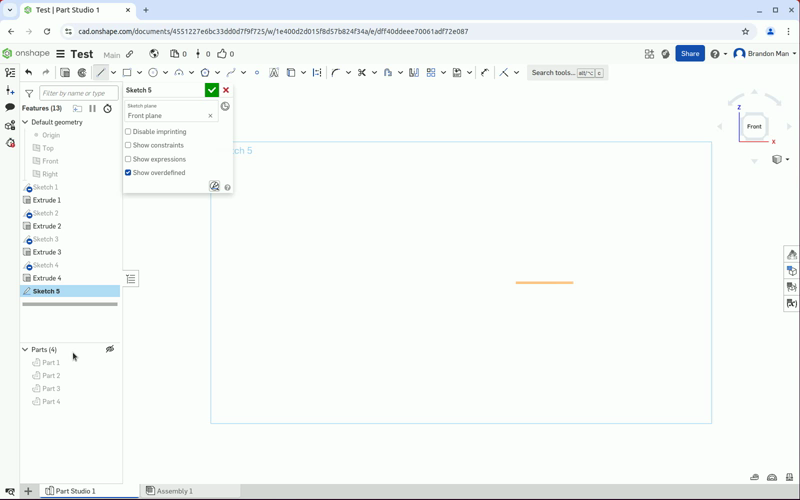
mouse_move(516, 207)
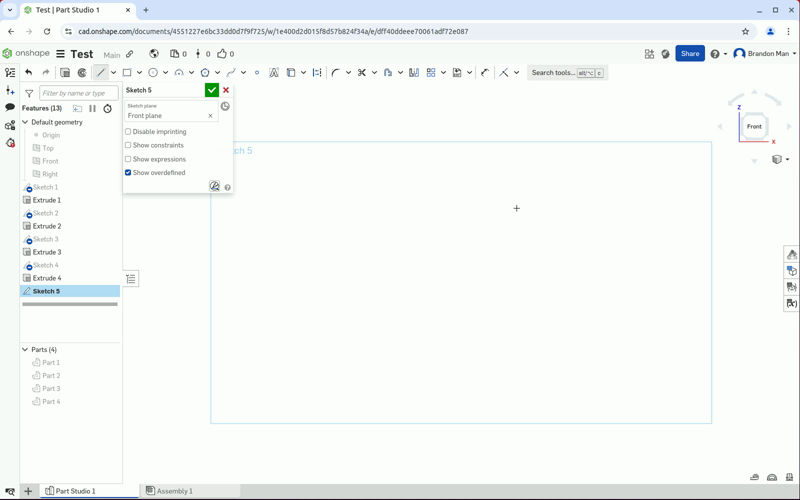
click(516, 207)
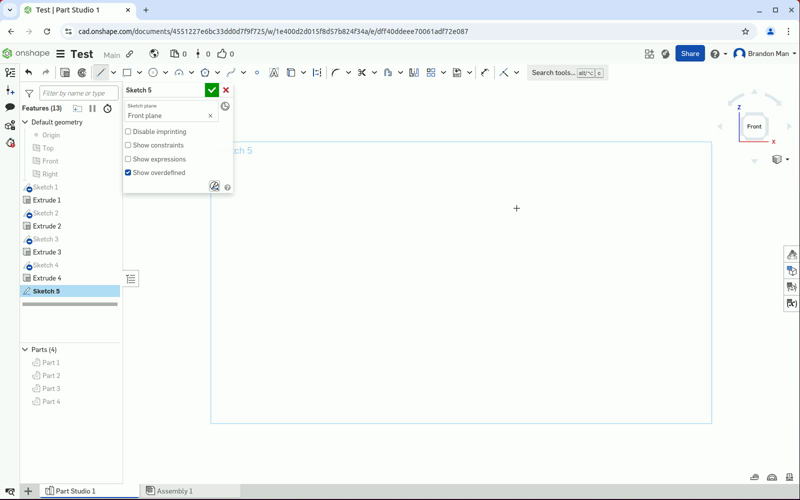
key_up(shift)
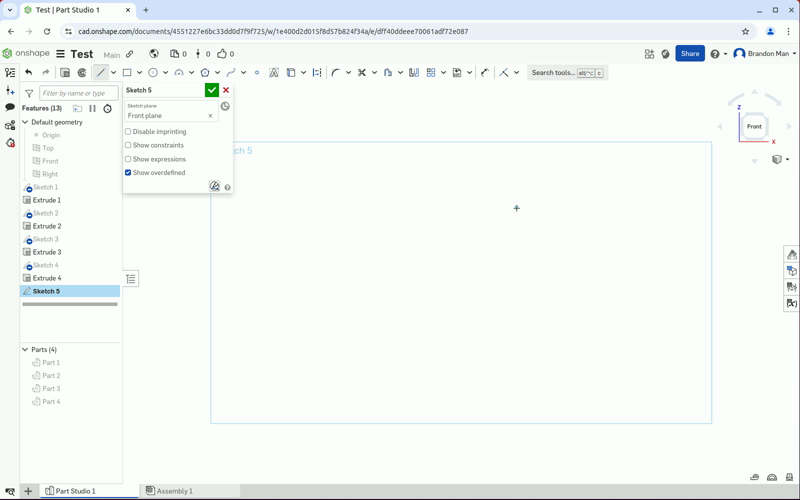
key_down(shift)
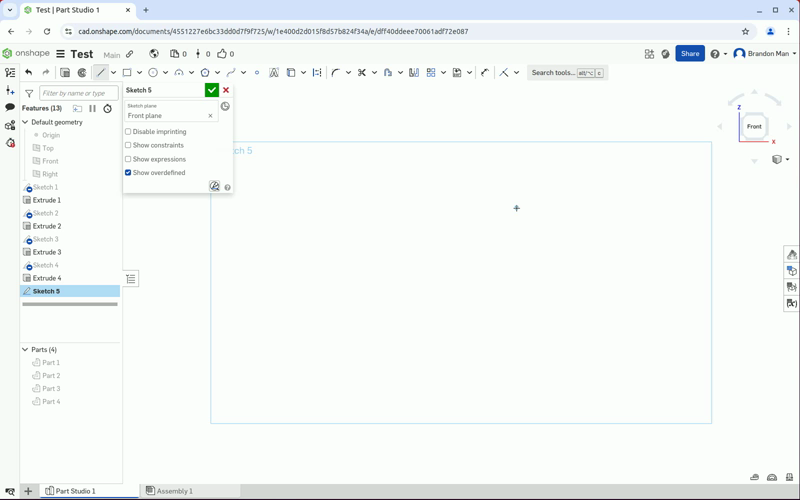
mouse_move(573, 283)
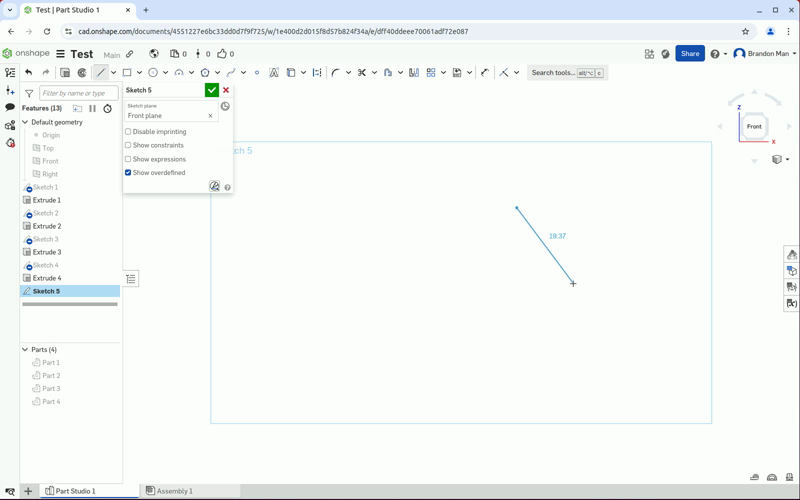
click(573, 283)
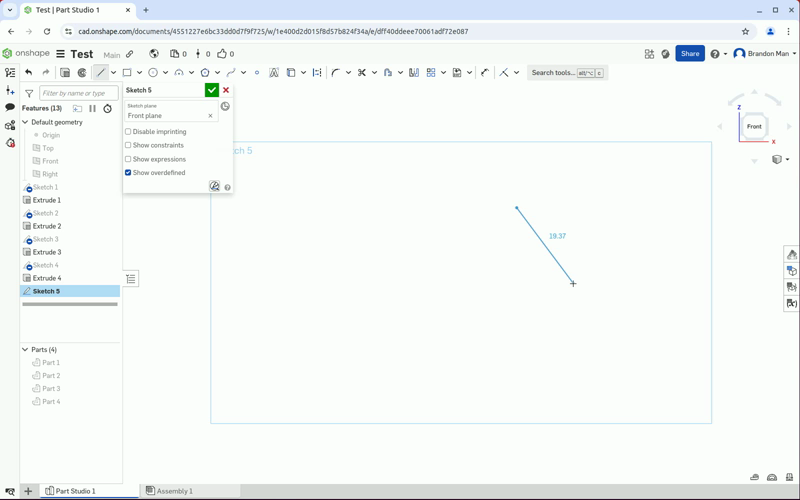
key_up(shift)
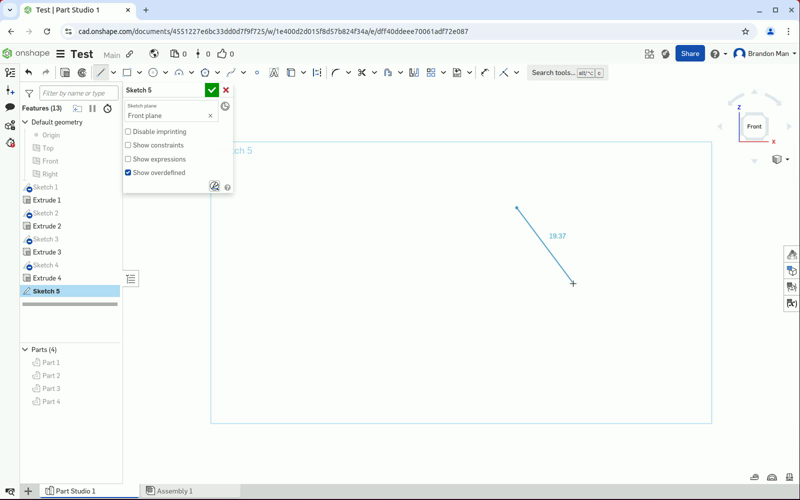
key_down(shift)
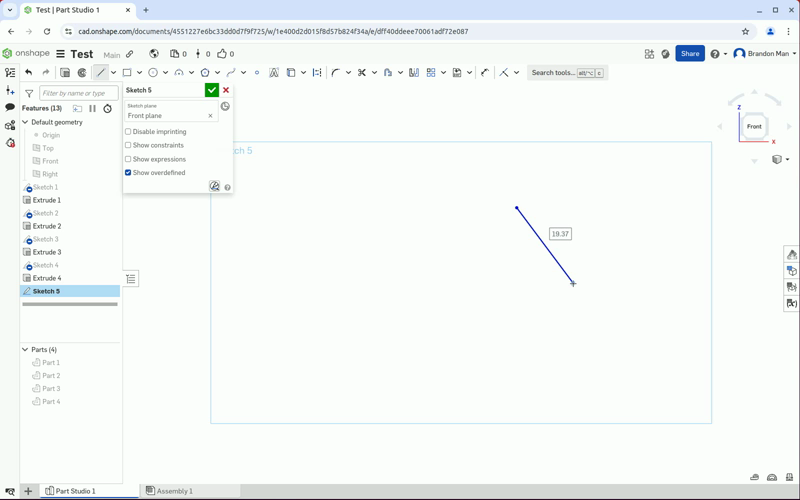
mouse_move(573, 207)
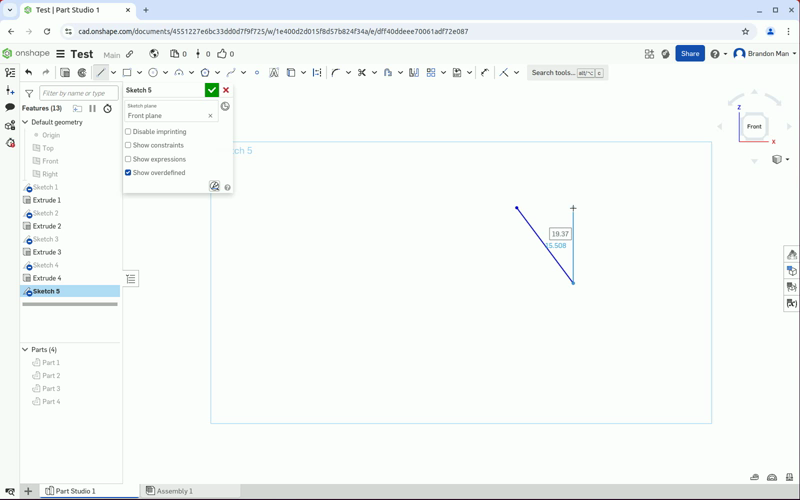
click(573, 207)
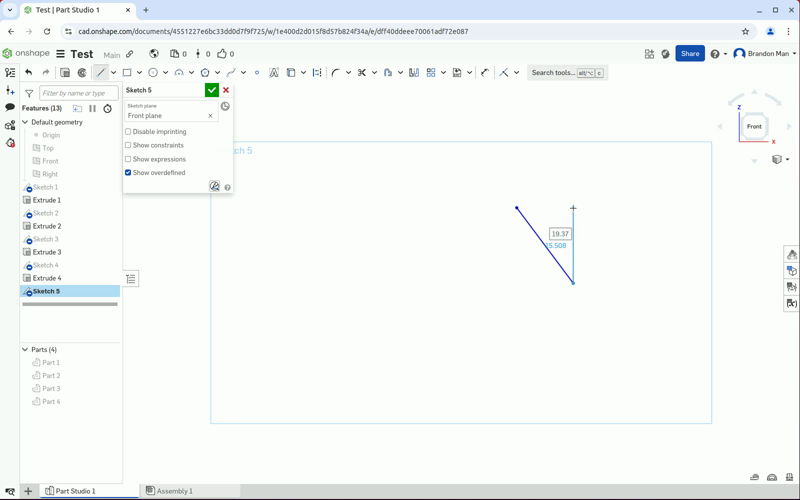
key_up(shift)
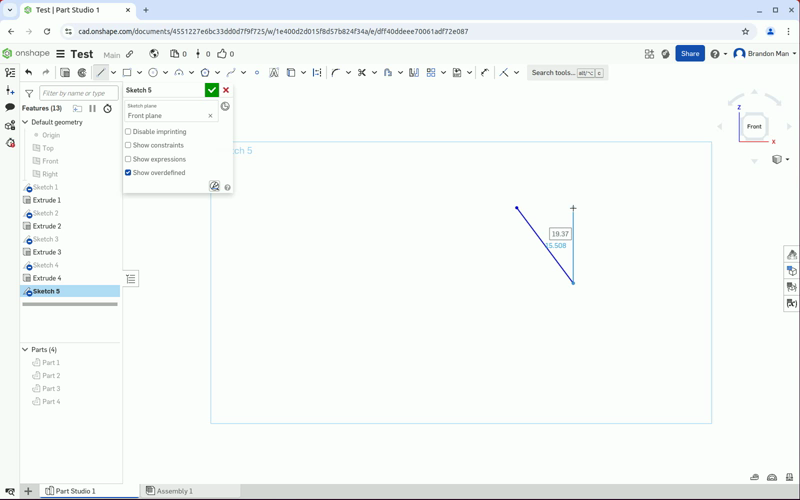
mouse_move(589, 207)
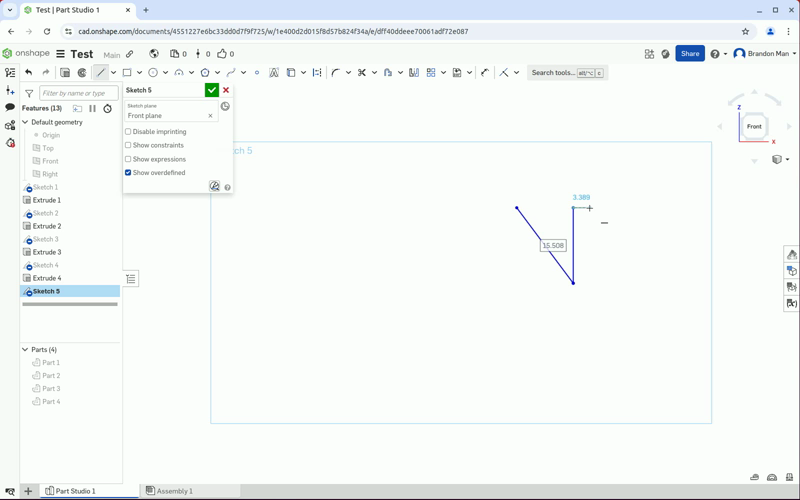
key_down(shift)
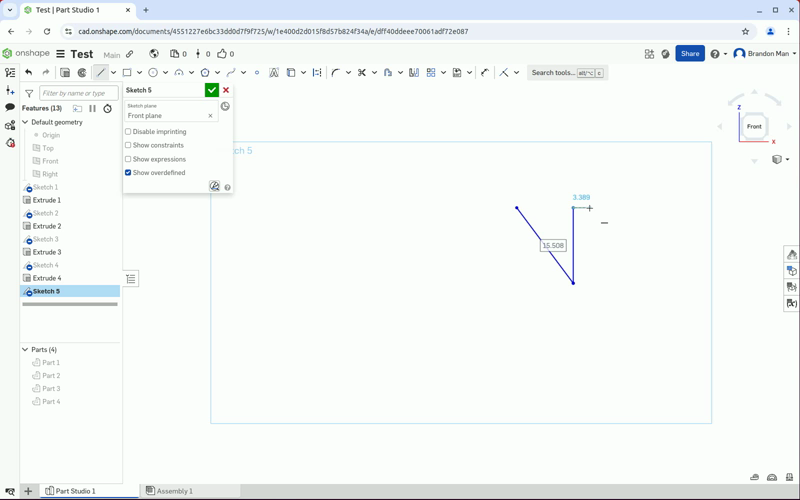
mouse_move(516, 207)
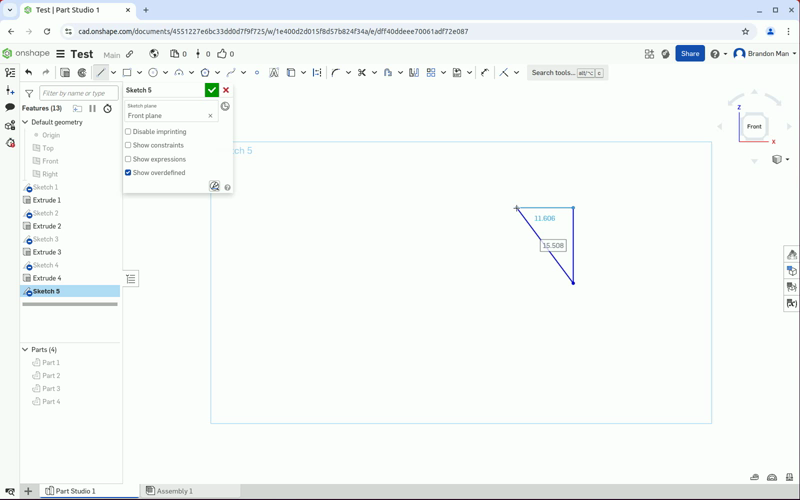
key_up(shift)
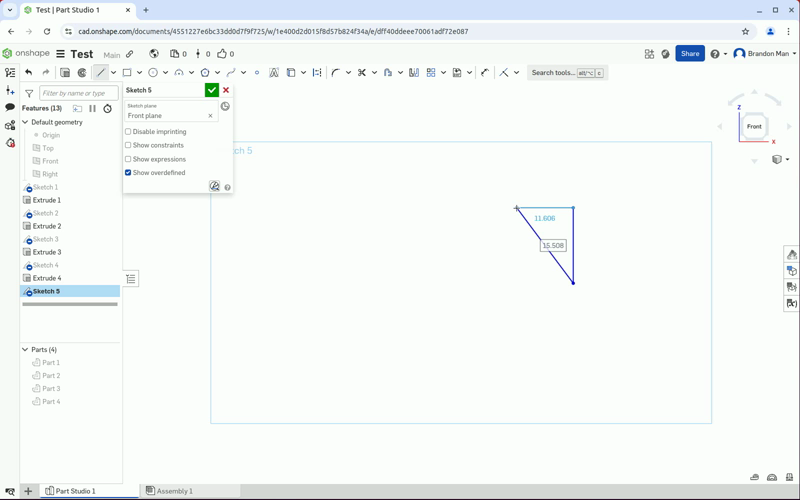
click(516, 207)
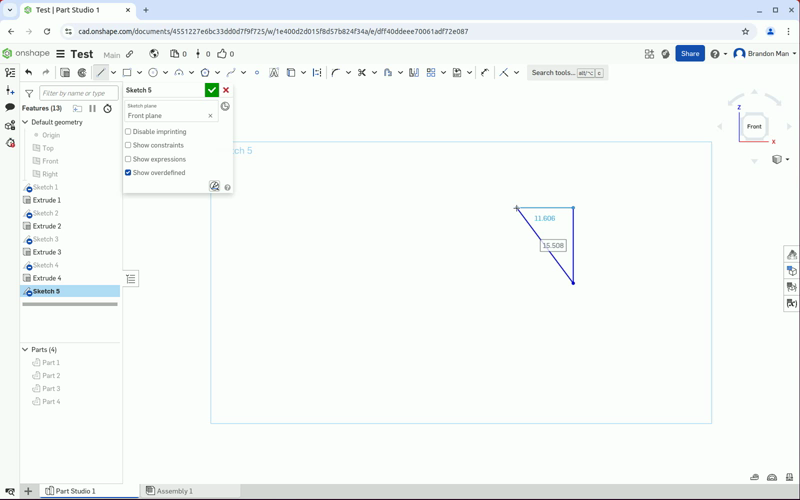
key(esc)
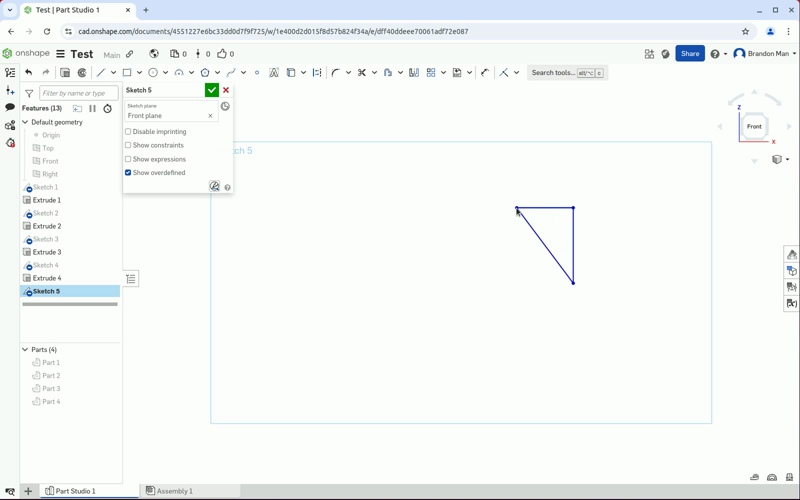
mouse_move(565, 260)
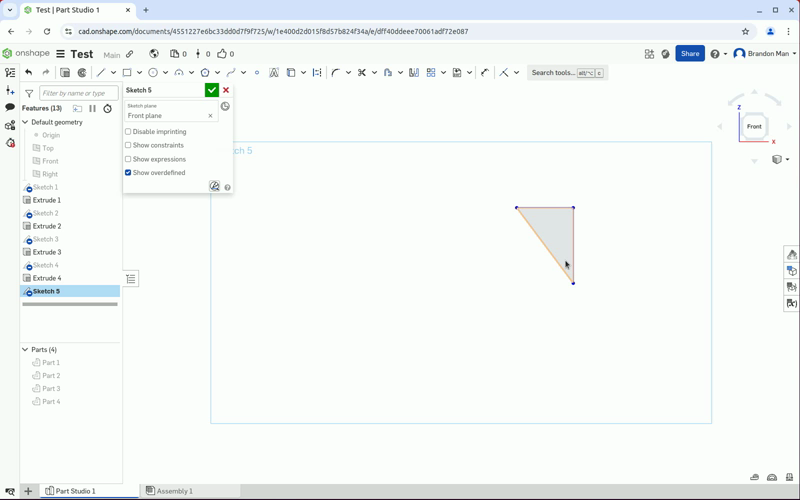
click(565, 260)
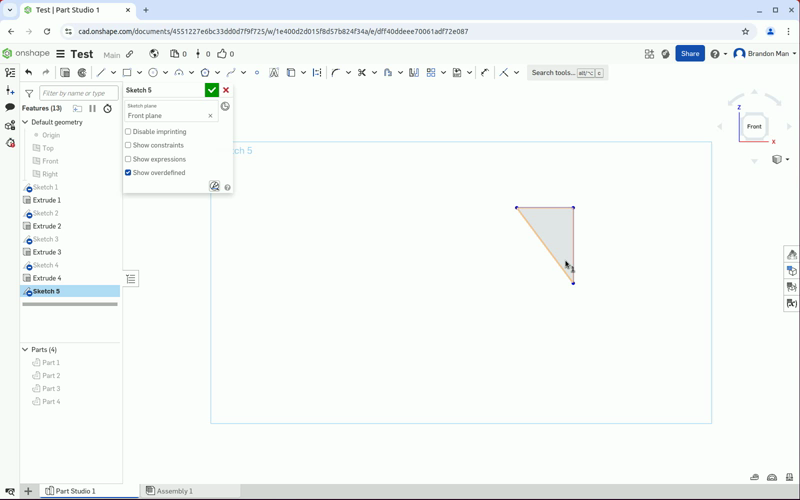
mouse_move(73, 352)
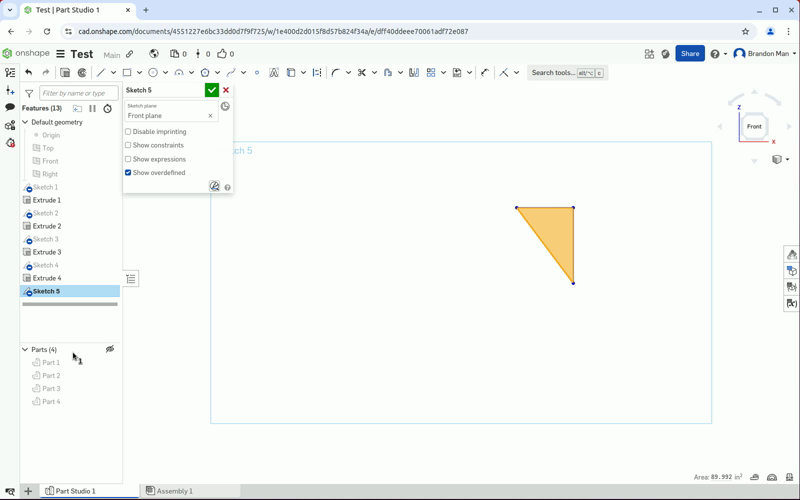
key(shift+y)
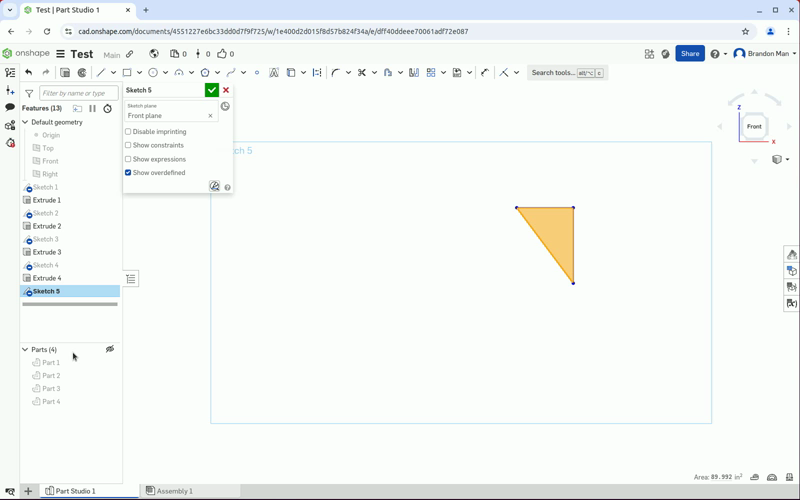
key(shift+e)
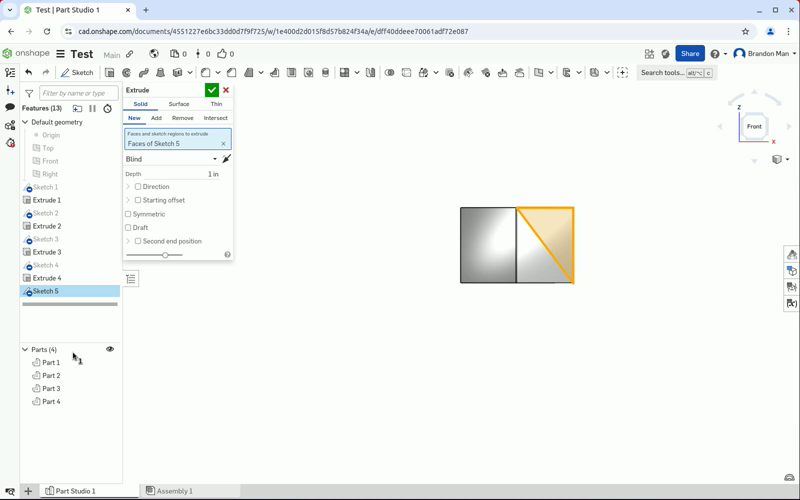
mouse_move(143, 106)
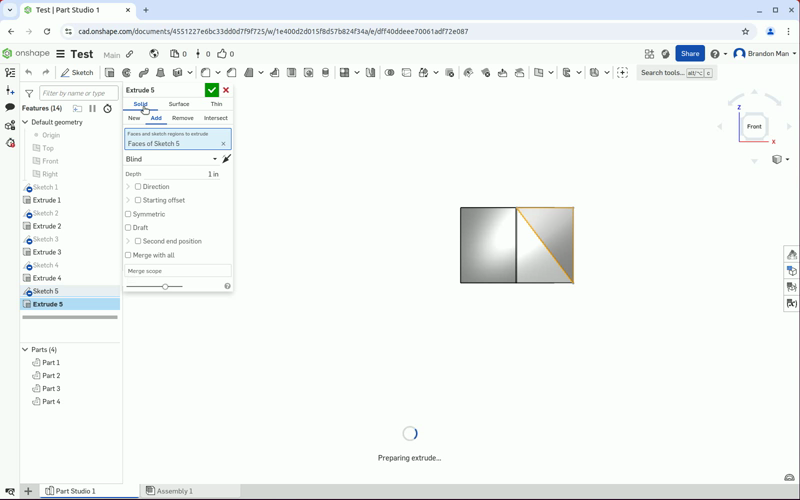
click(143, 106)
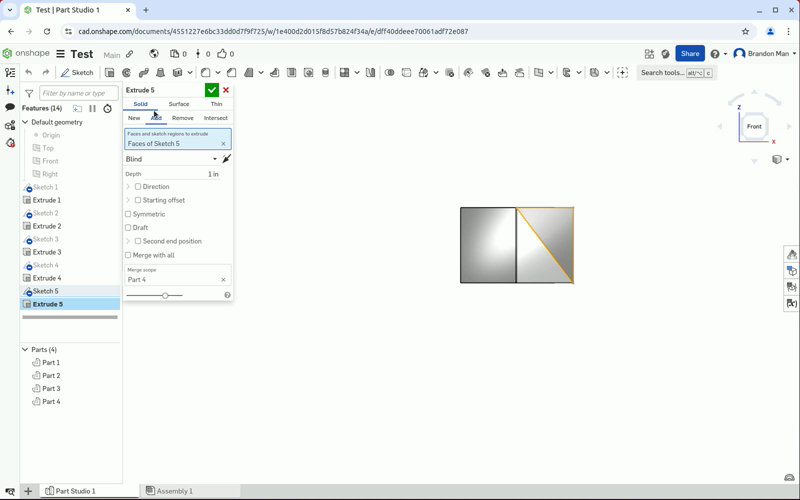
mouse_move(186, 120)
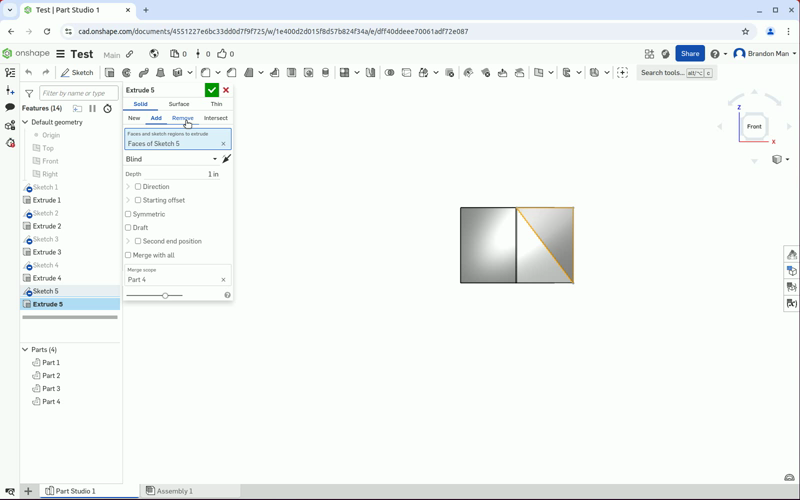
click(186, 120)
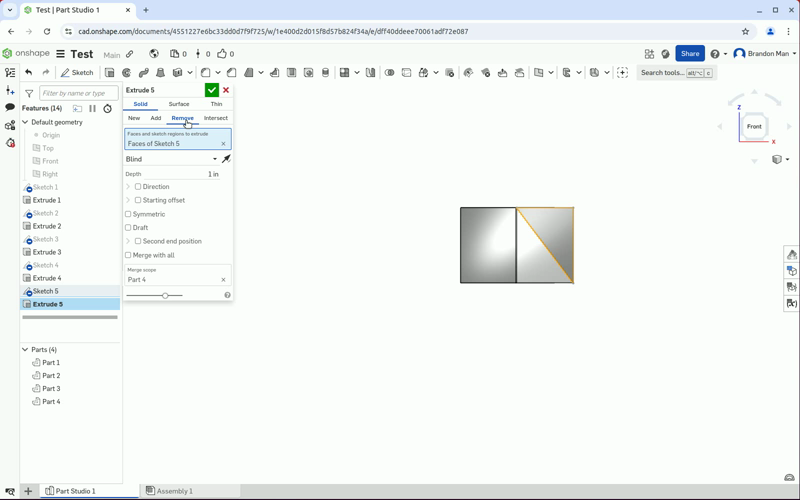
key(tab, 4)
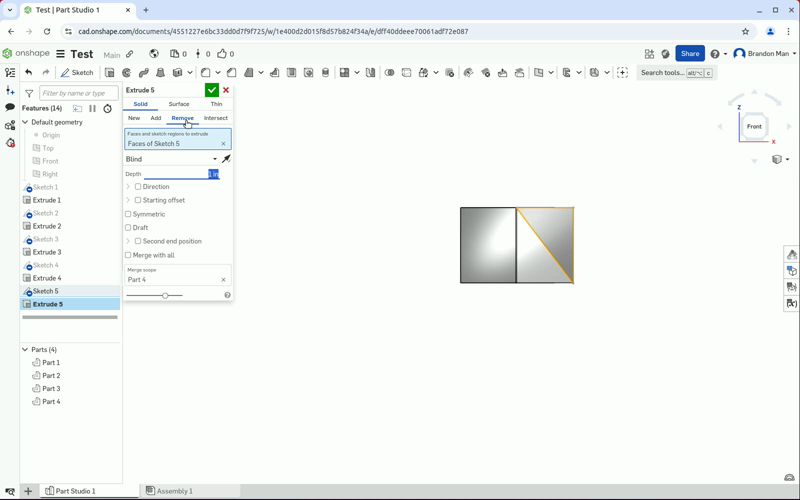
text(15.405)
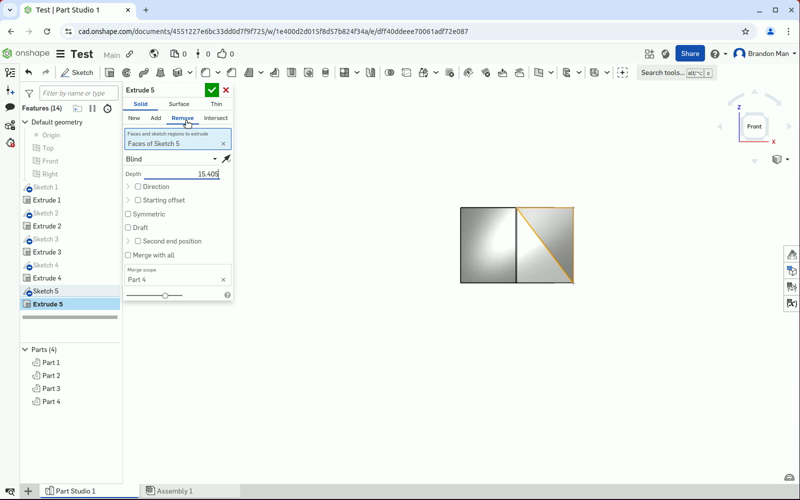
key(tab, 6)
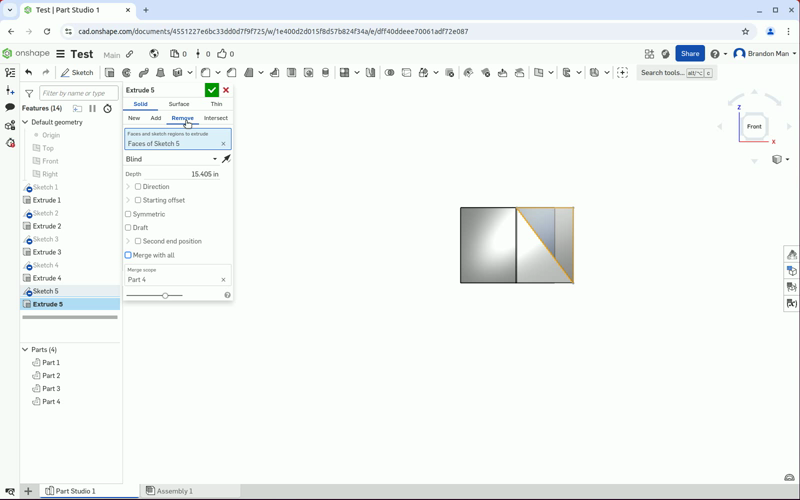
key(space)
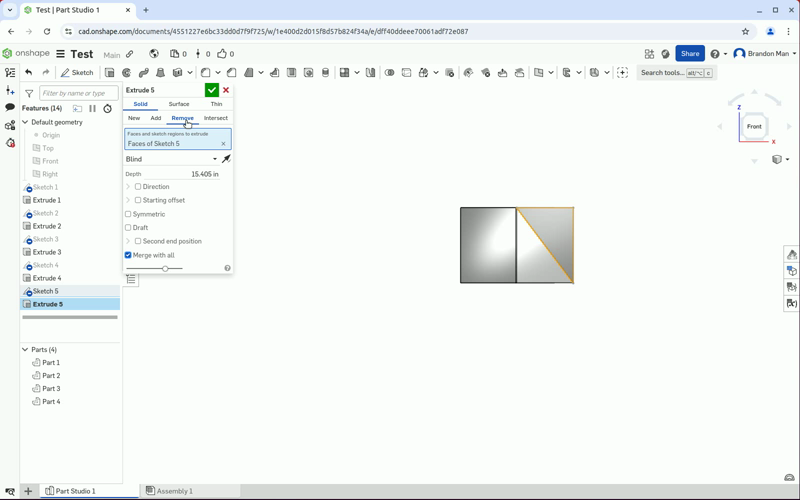
key(enter)
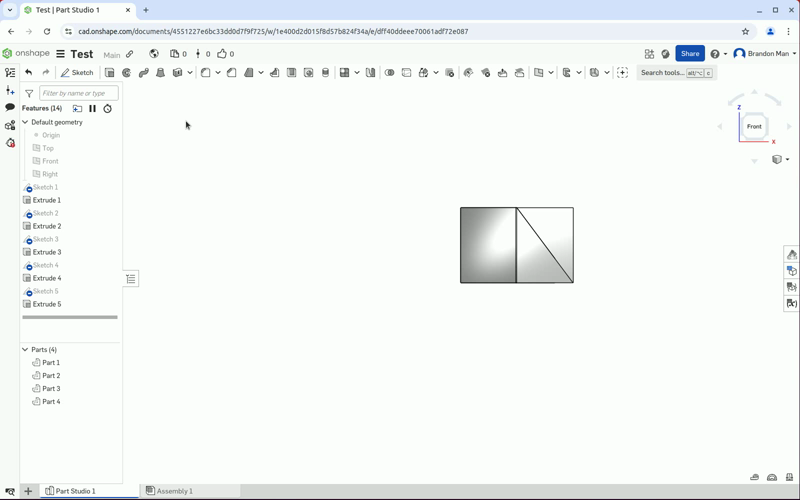
key(shift+h)
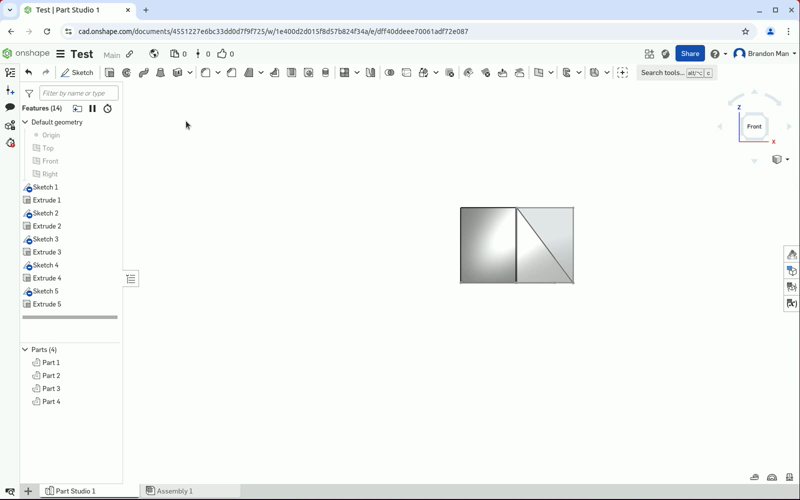
key(shift+h)
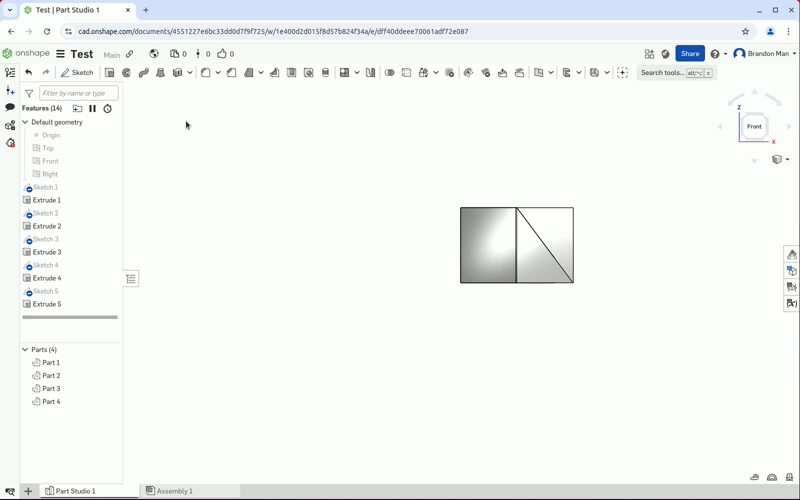
mouse_move(73, 189)
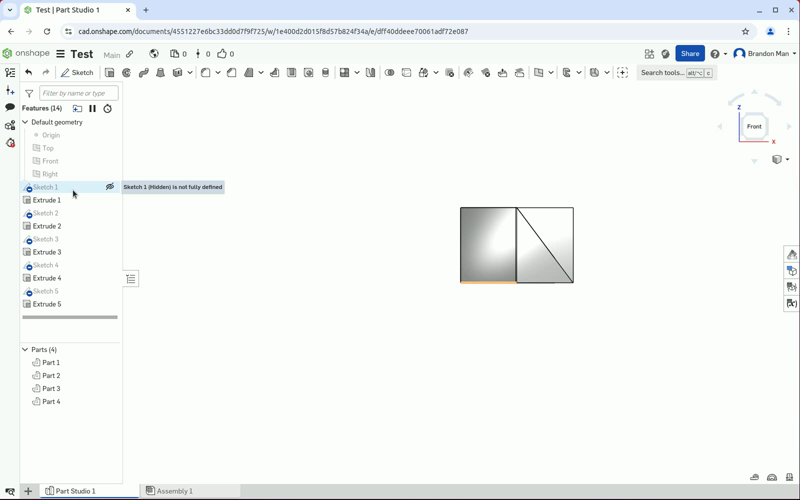
click(73, 189)
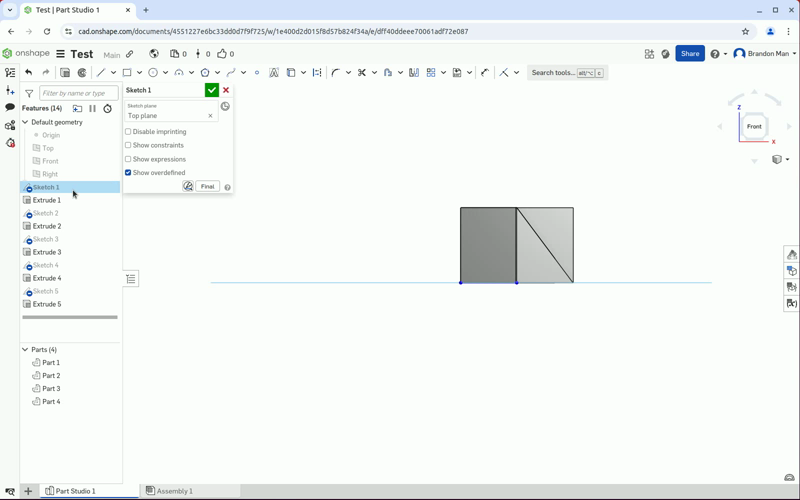
mouse_move(229, 92)
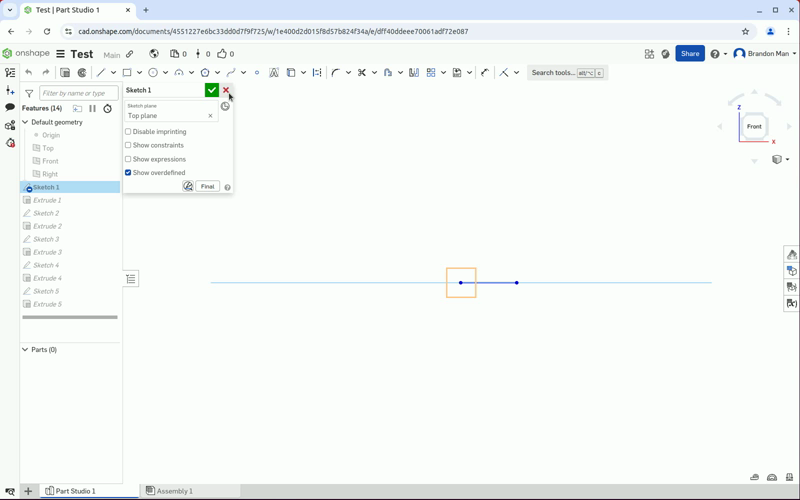
click(229, 92)
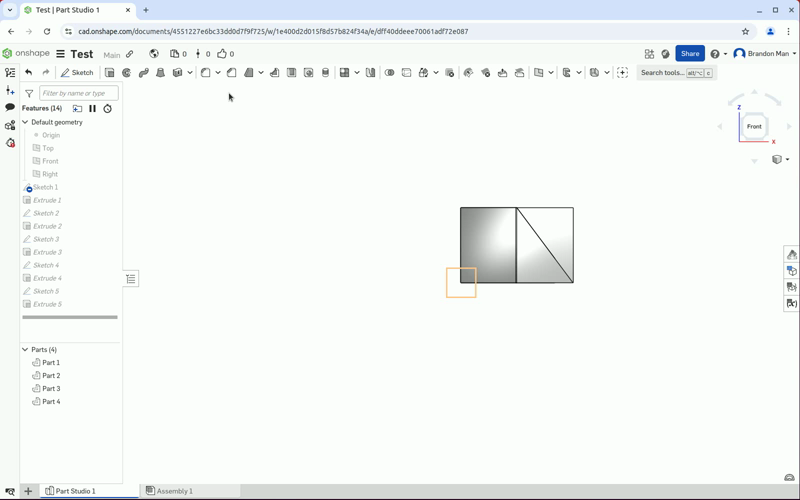
mouse_move(73, 352)
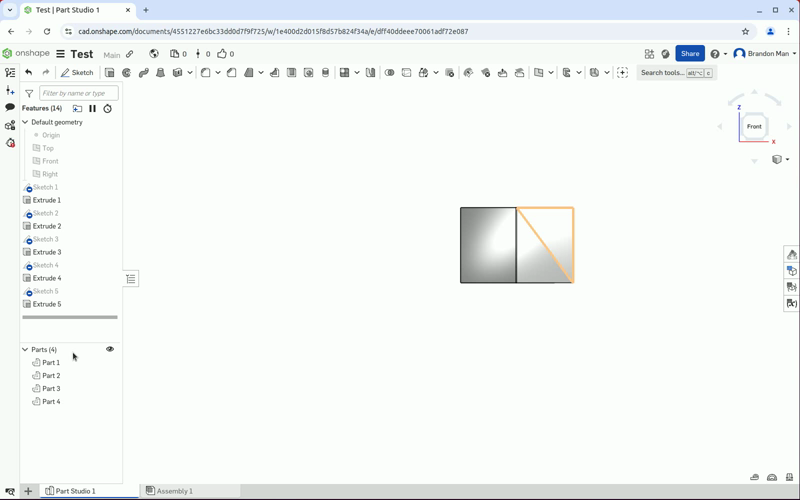
key(y)
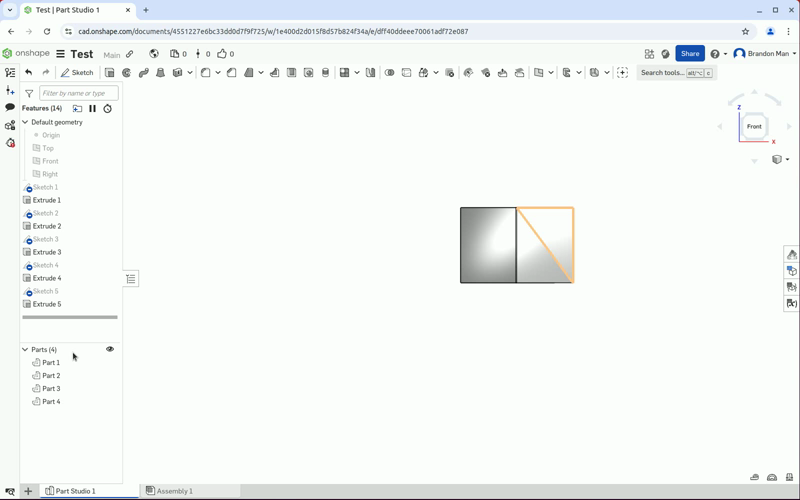
key(shift+p)
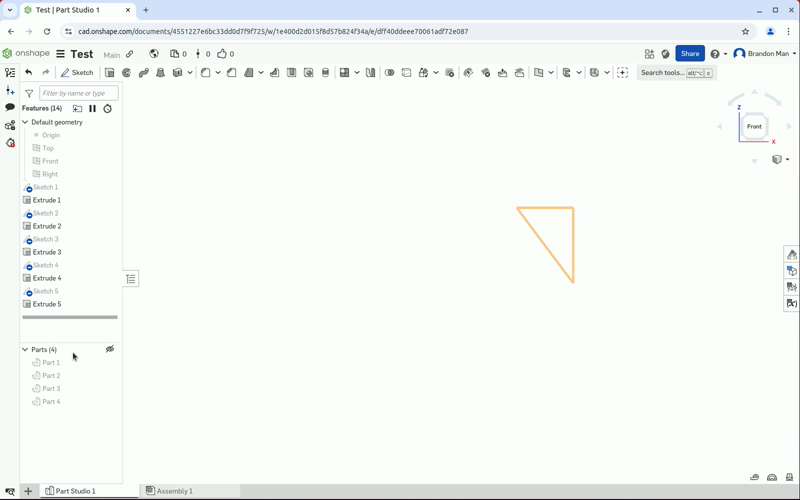
key(space)
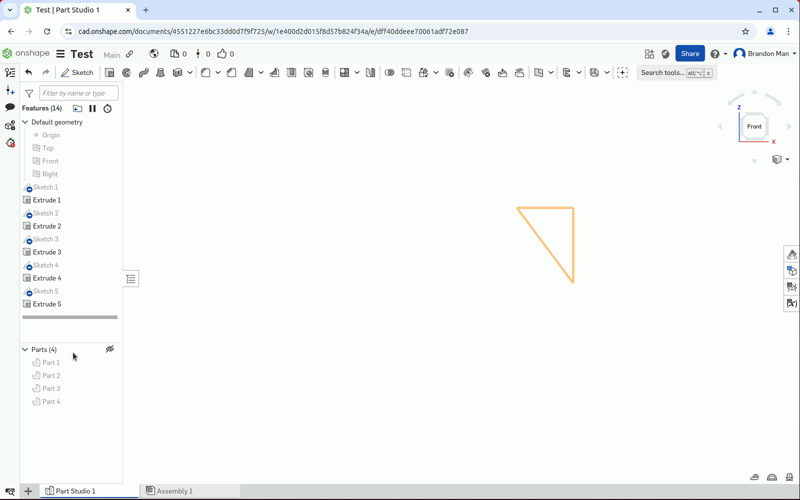
key_down(shift)
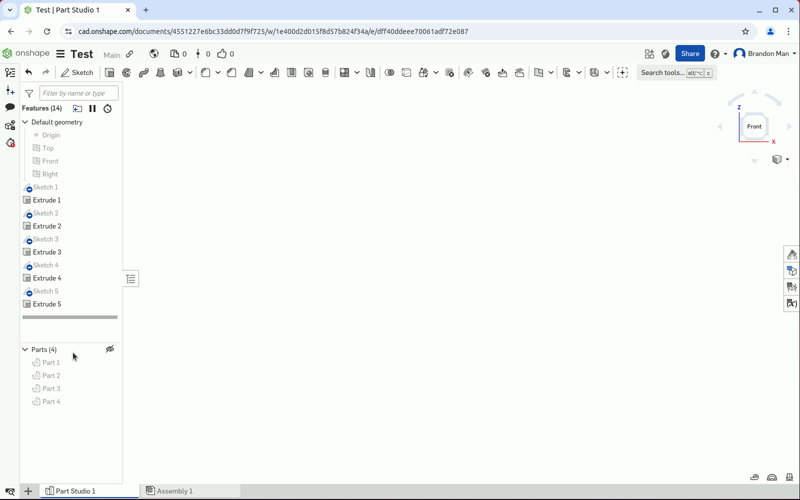
key(left)
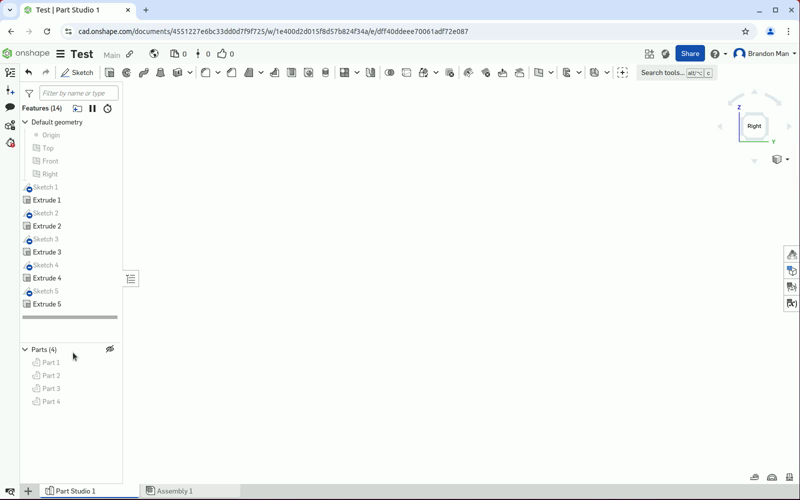
key_up(shift)
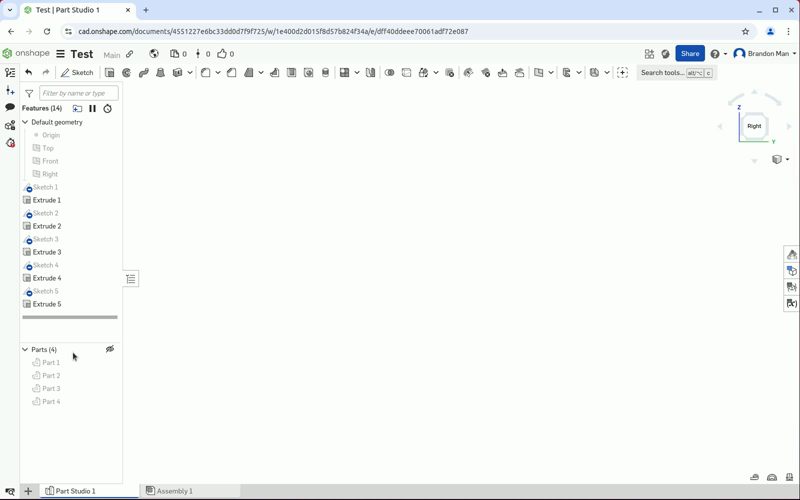
mouse_move(73, 352)
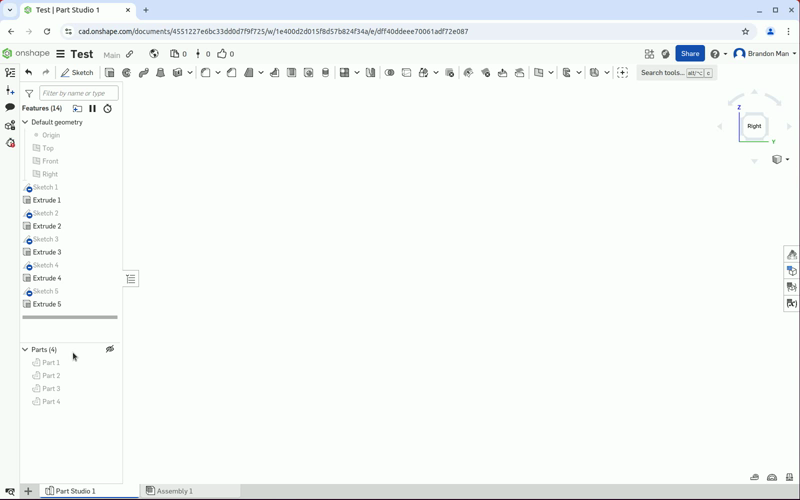
key(shift+y)
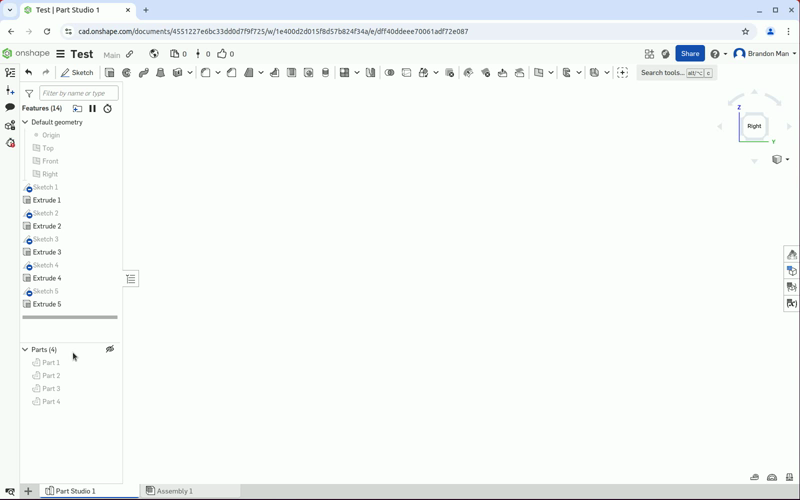
key(shift+s)
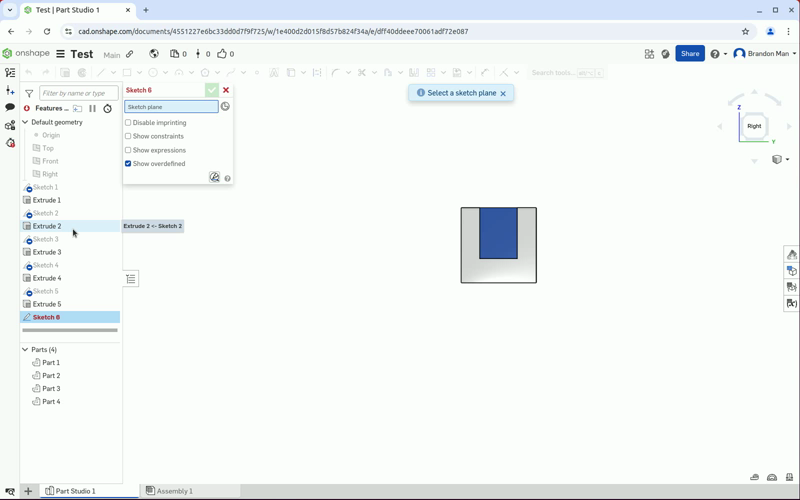
scroll(3)
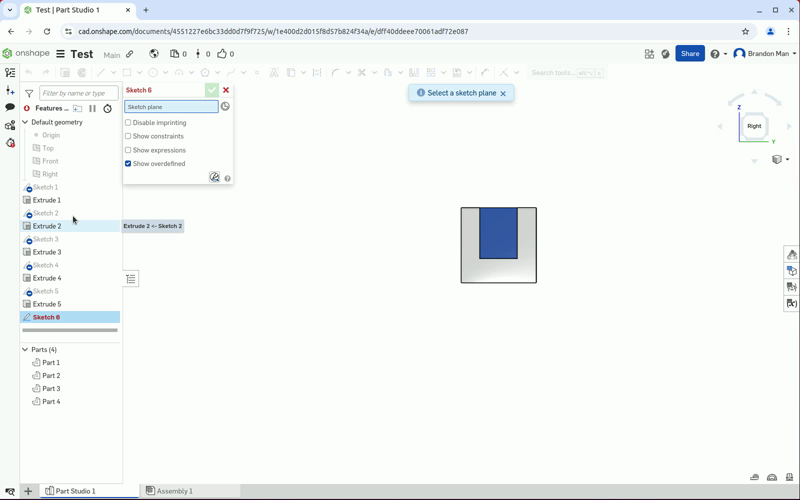
mouse_move(73, 176)
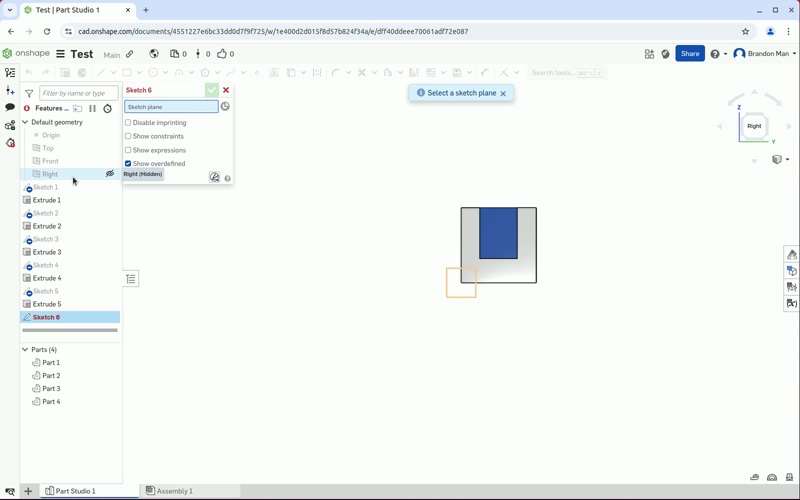
click(73, 176)
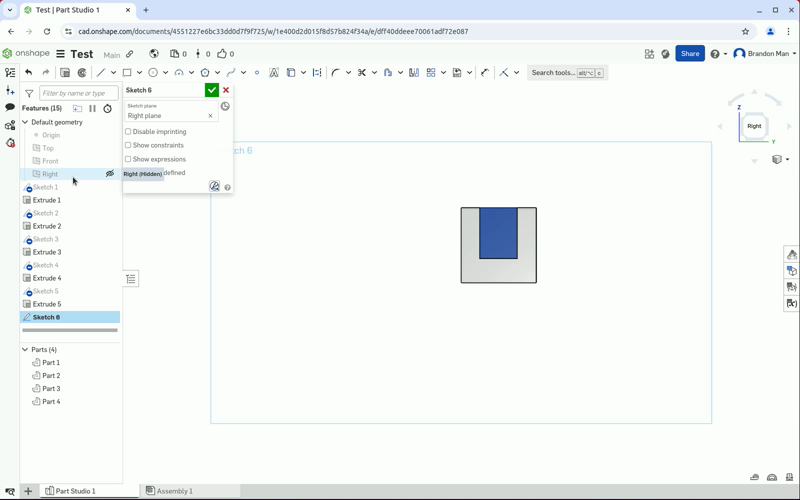
mouse_move(73, 352)
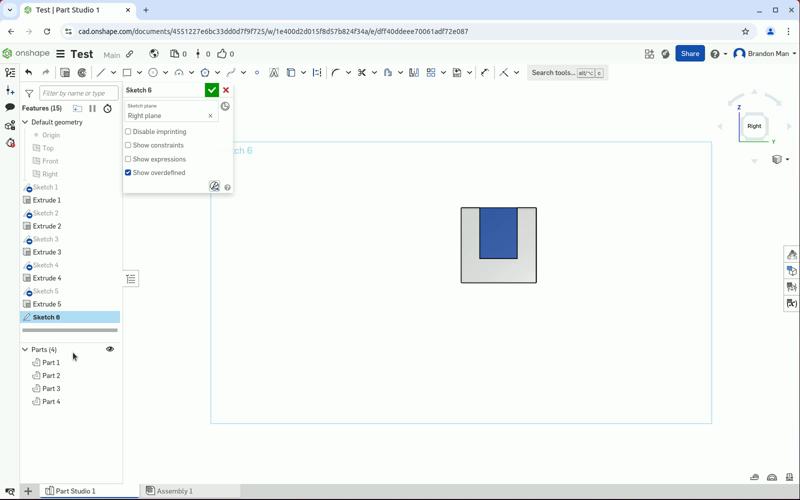
key(y)
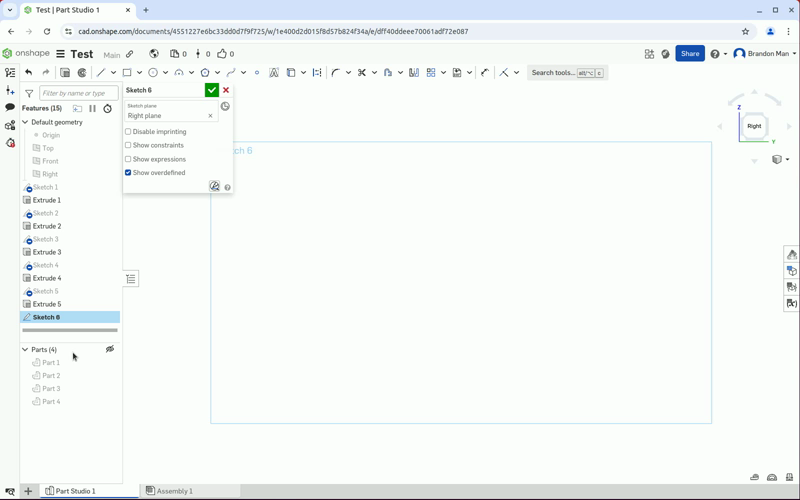
key(l)
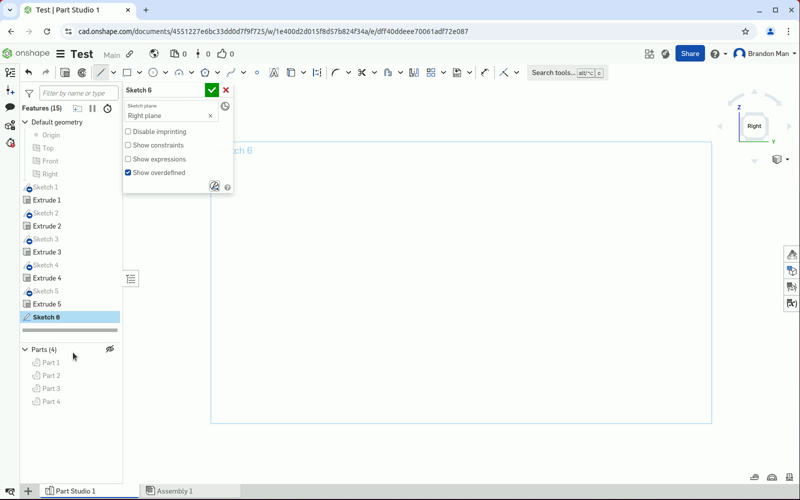
key_down(shift)
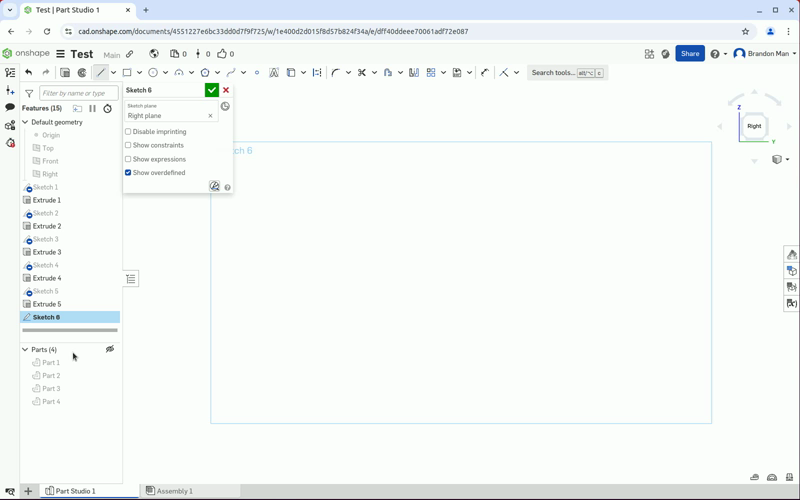
mouse_move(479, 245)
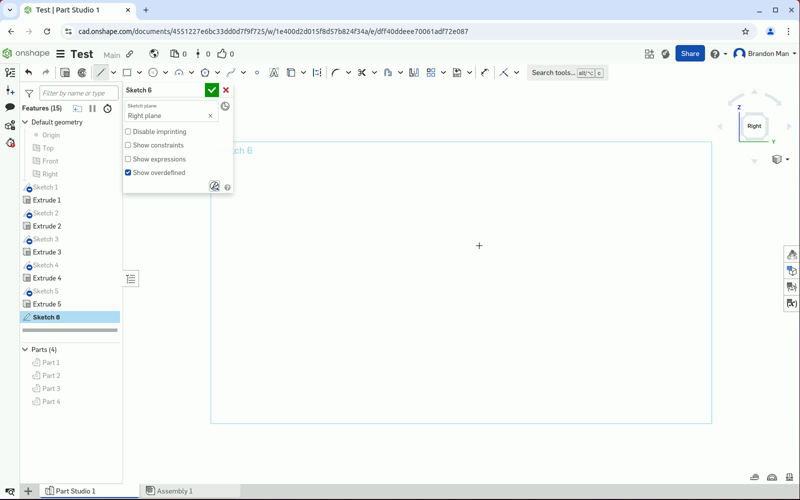
click(479, 245)
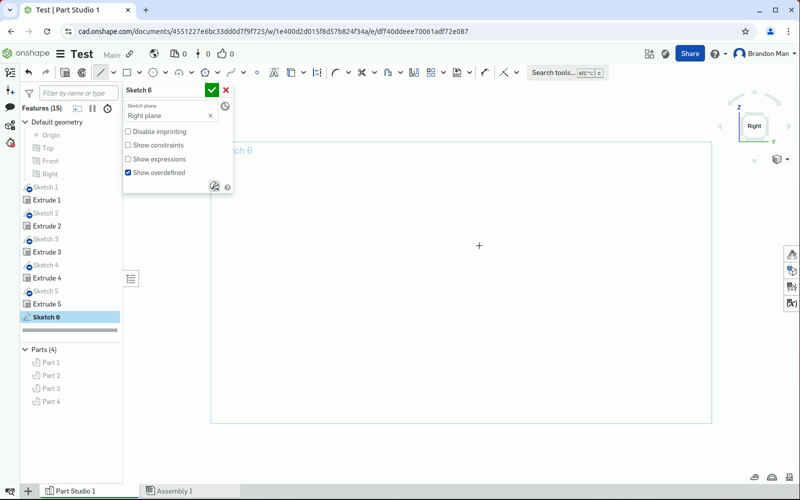
key_up(shift)
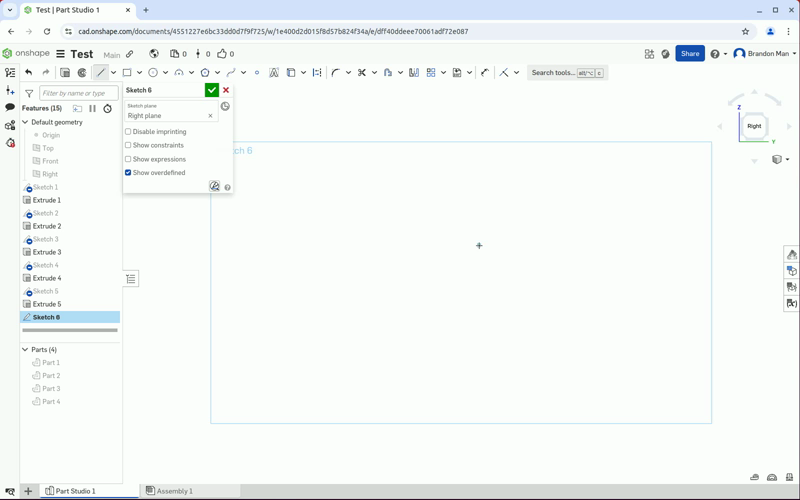
key_down(shift)
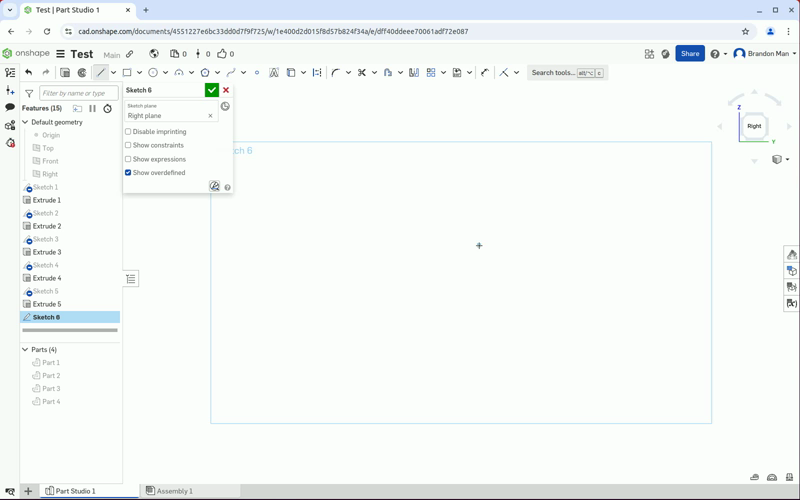
mouse_move(509, 245)
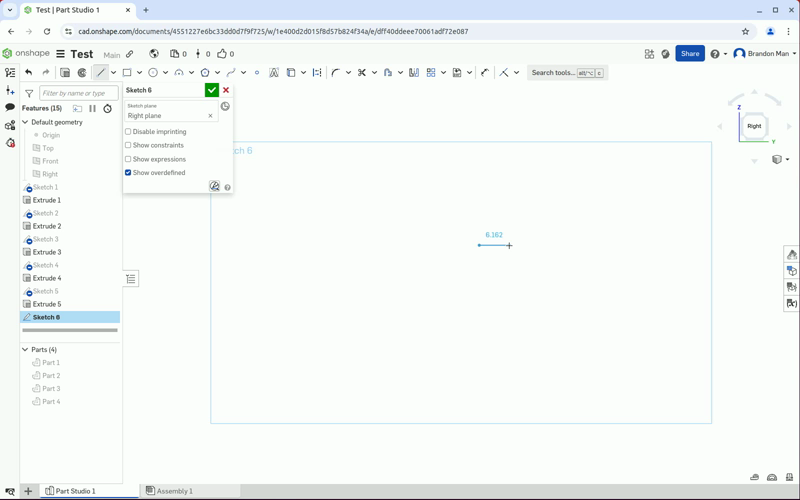
mouse_move(517, 245)
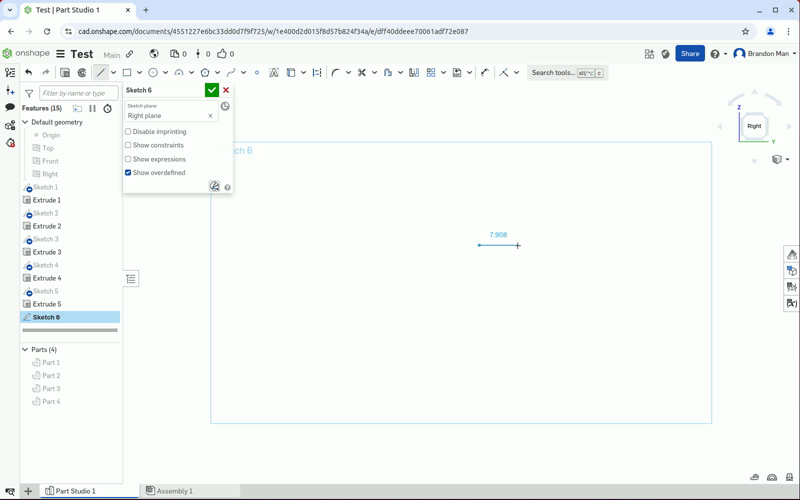
click(517, 245)
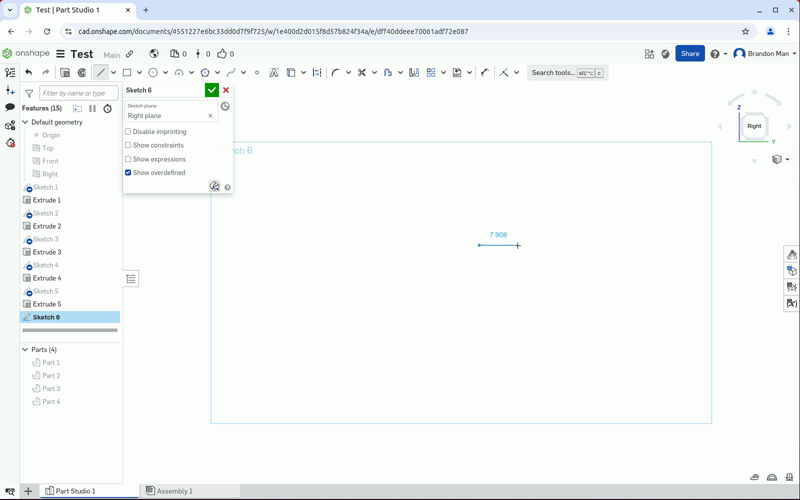
key_up(shift)
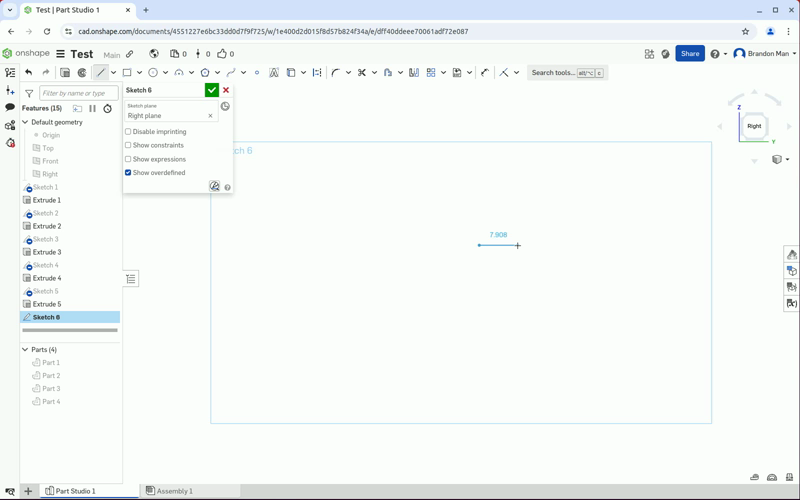
key_down(shift)
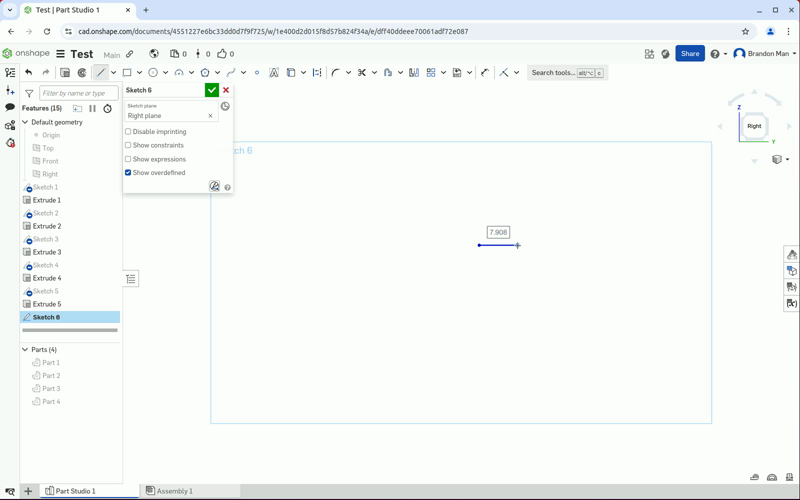
mouse_move(547, 245)
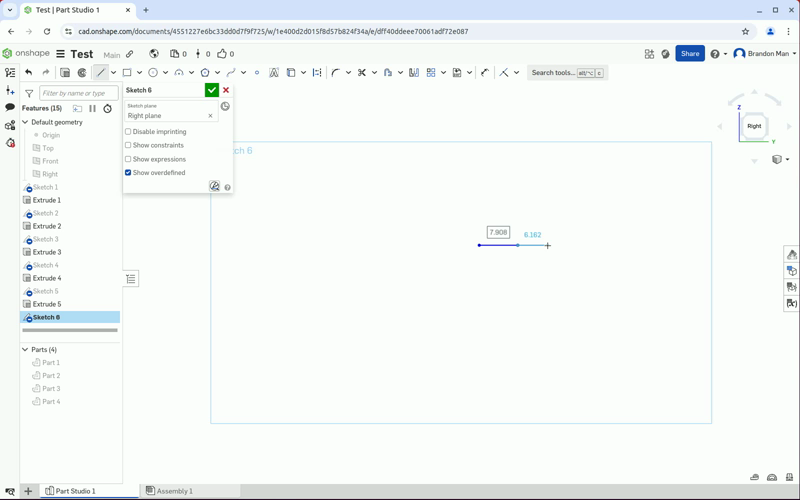
mouse_move(517, 207)
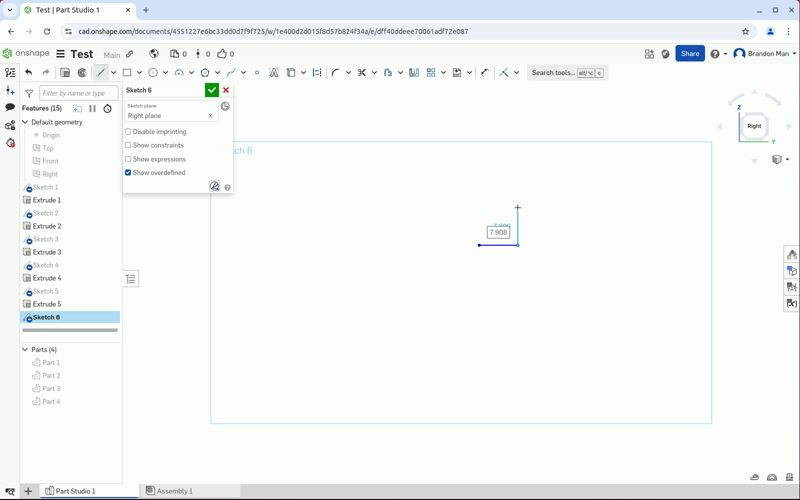
click(517, 207)
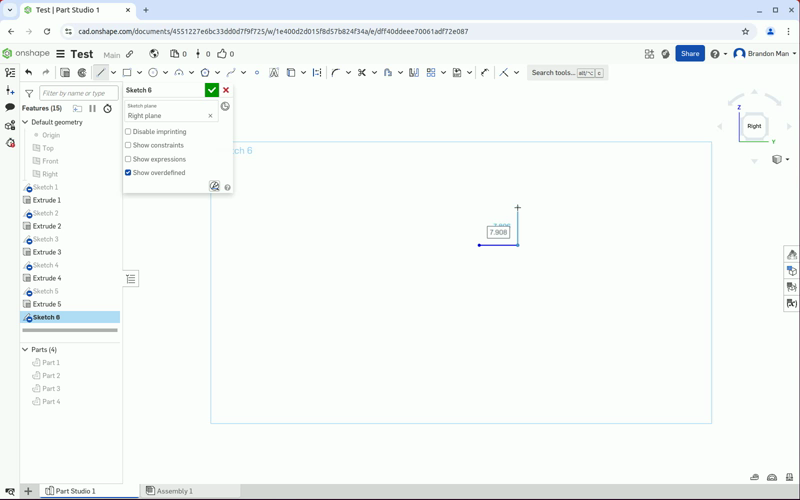
key_up(shift)
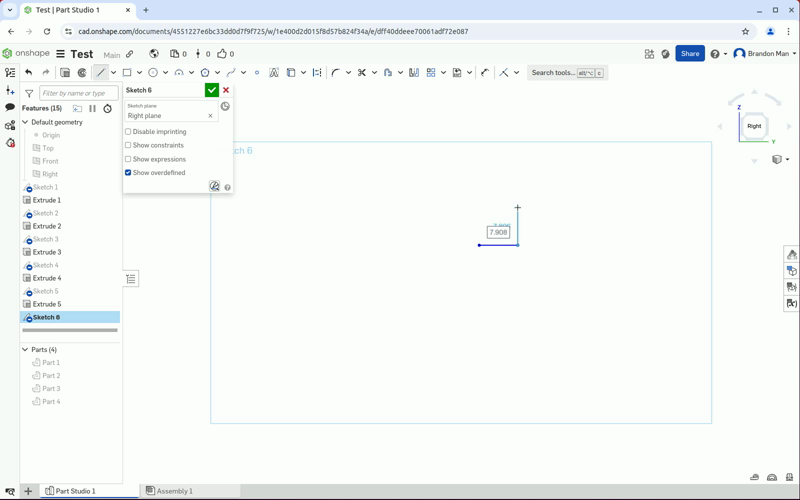
key_down(shift)
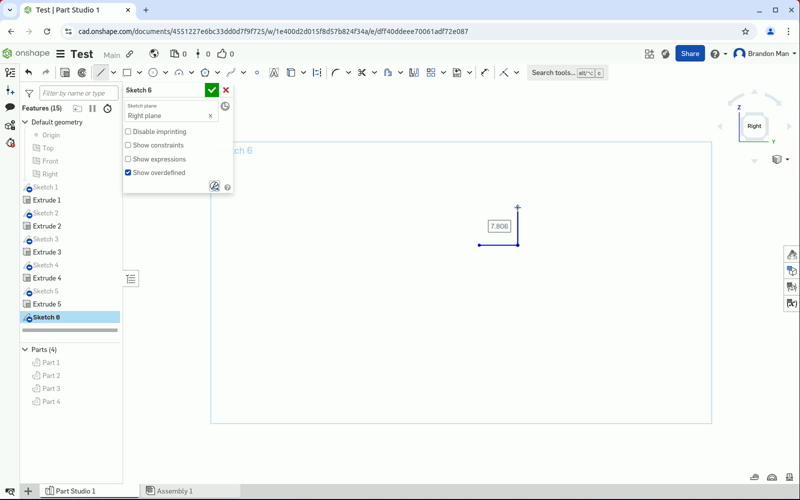
mouse_move(547, 207)
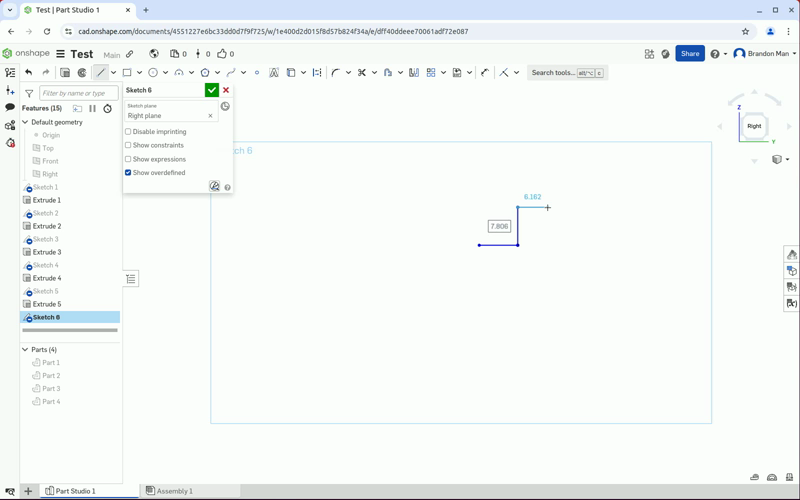
mouse_move(479, 207)
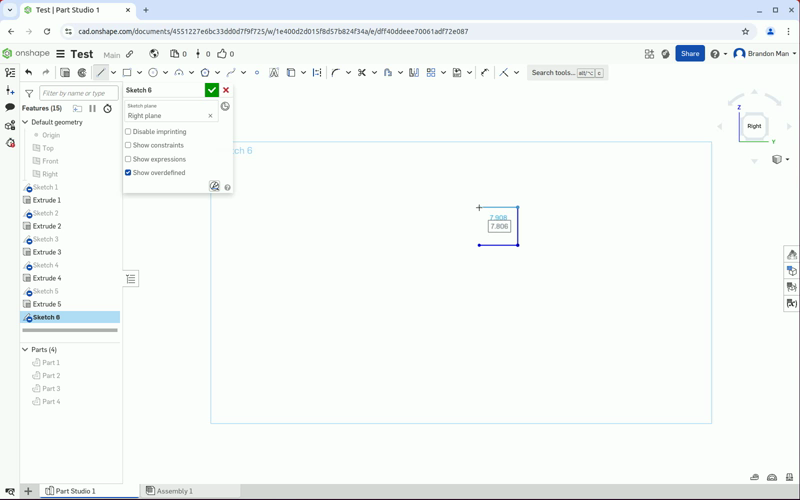
click(479, 207)
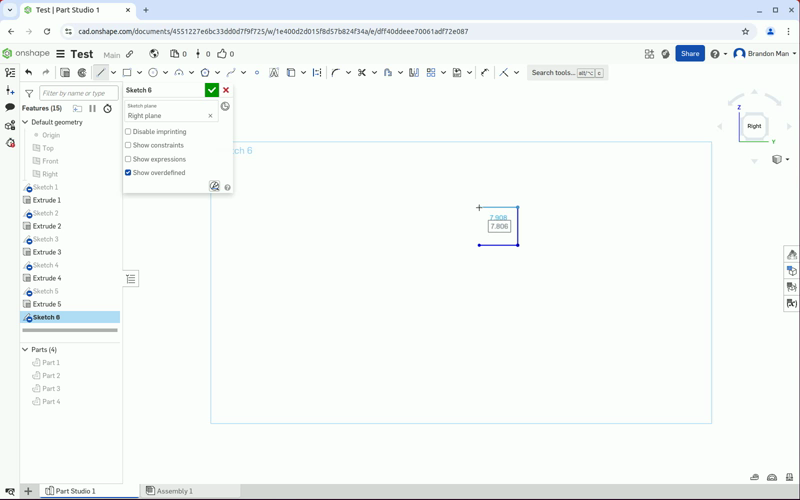
key_up(shift)
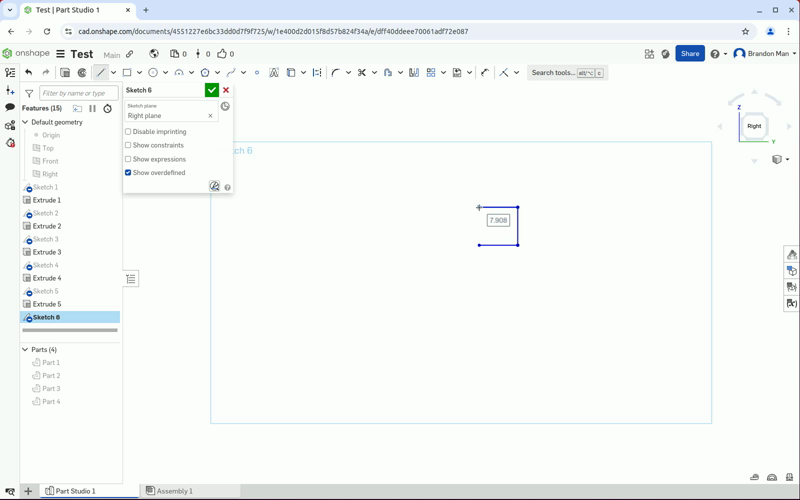
mouse_move(509, 207)
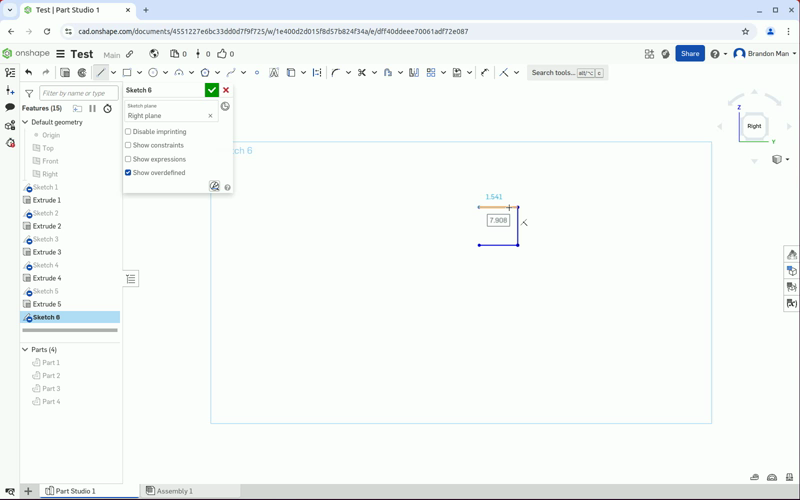
key_down(shift)
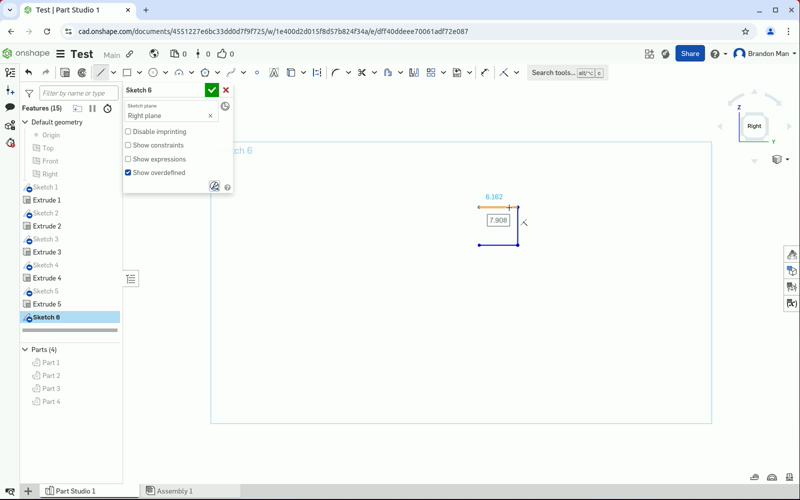
mouse_move(479, 245)
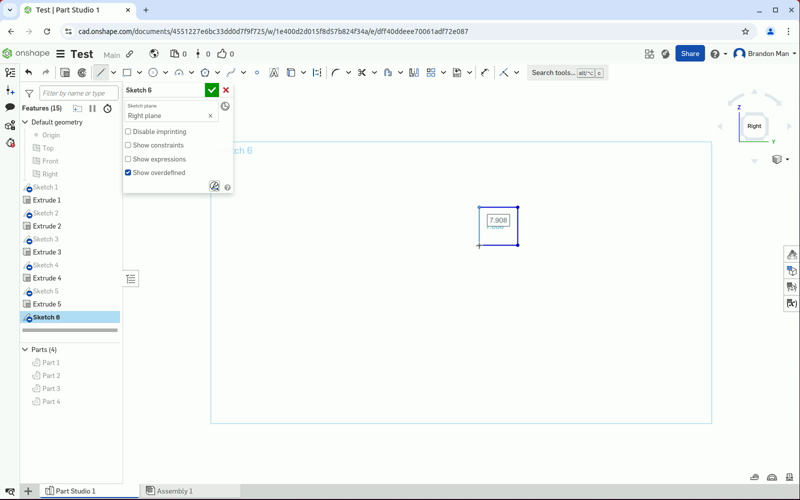
key_up(shift)
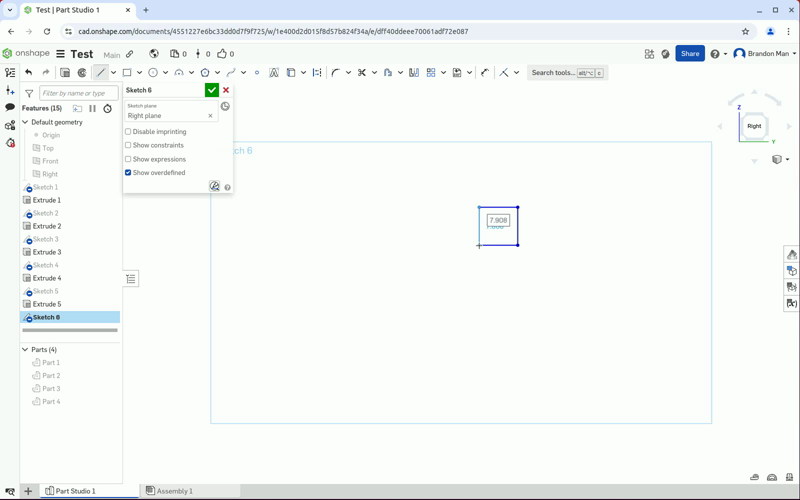
click(479, 245)
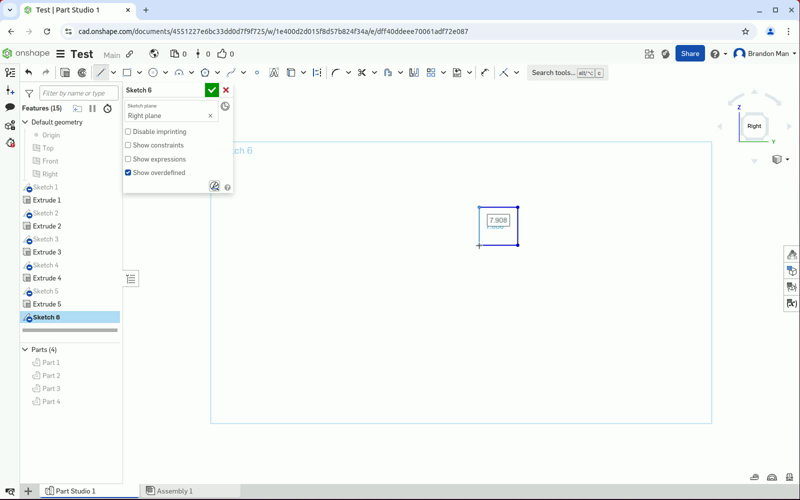
key(esc)
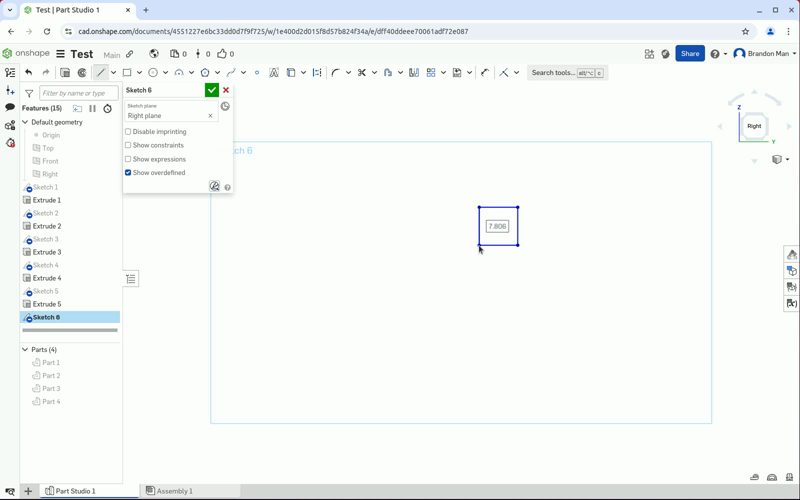
mouse_move(506, 227)
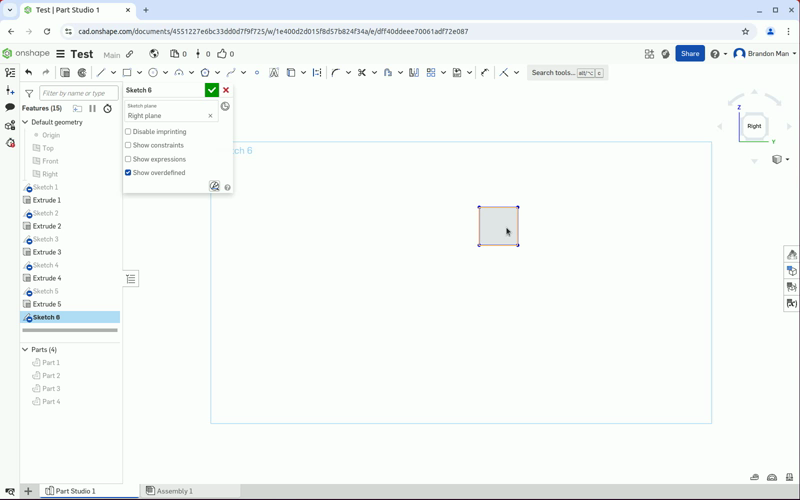
scroll(6)
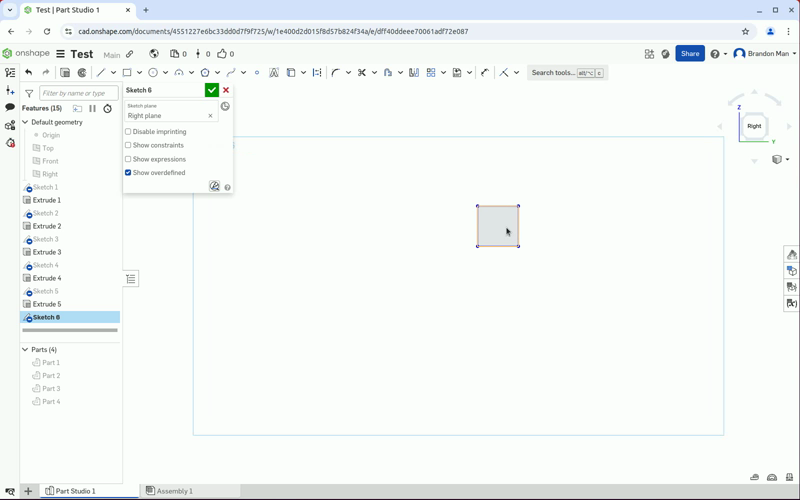
scroll(6)
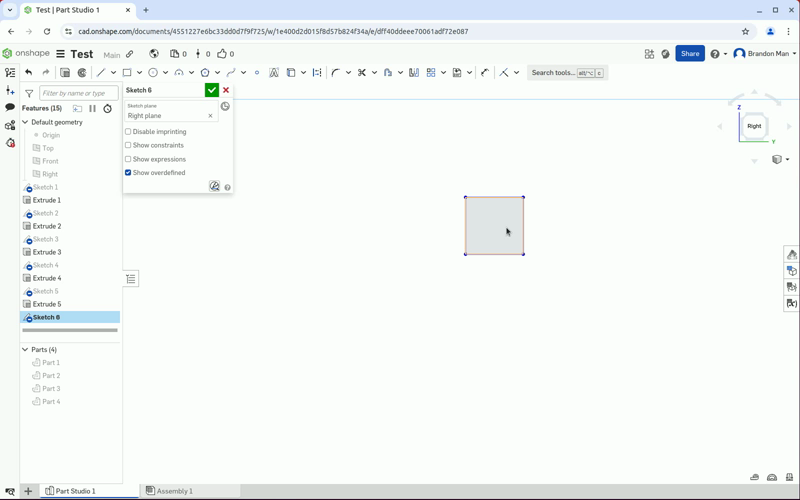
scroll(6)
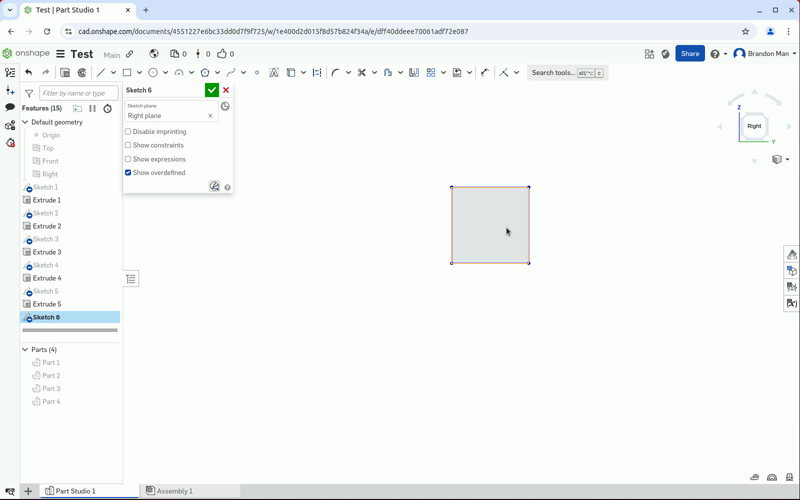
scroll(6)
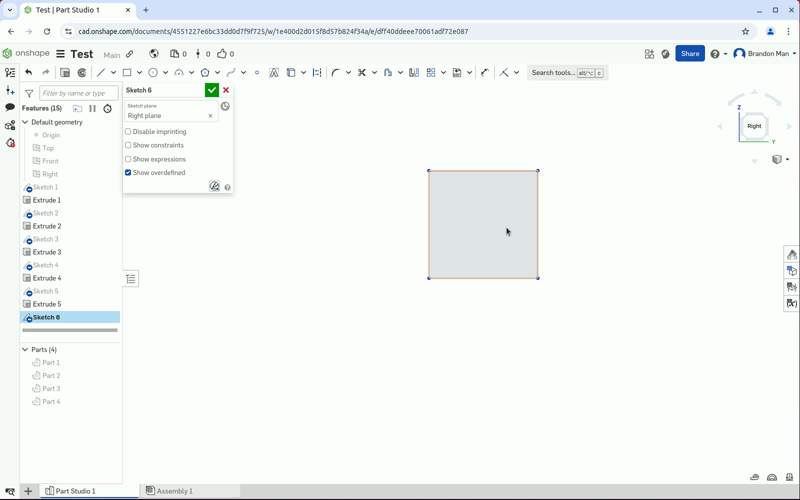
scroll(6)
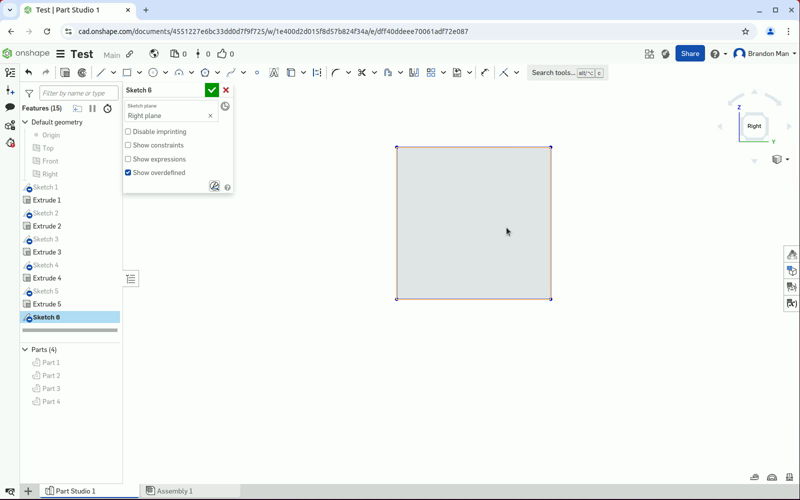
scroll(6)
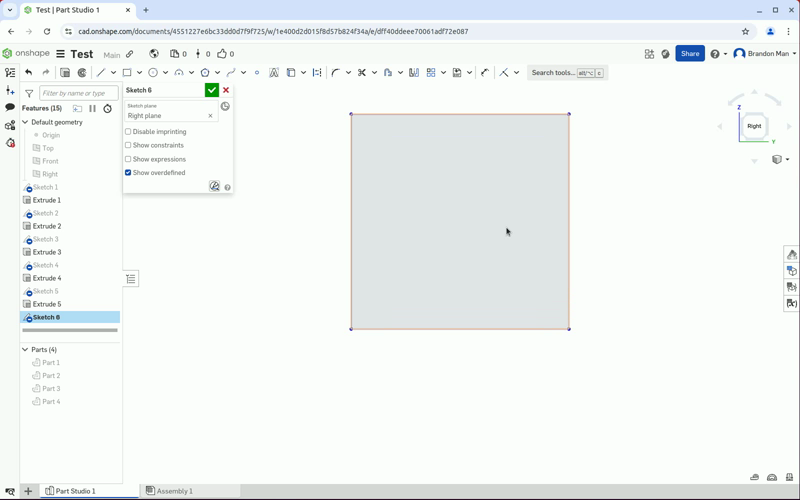
scroll(6)
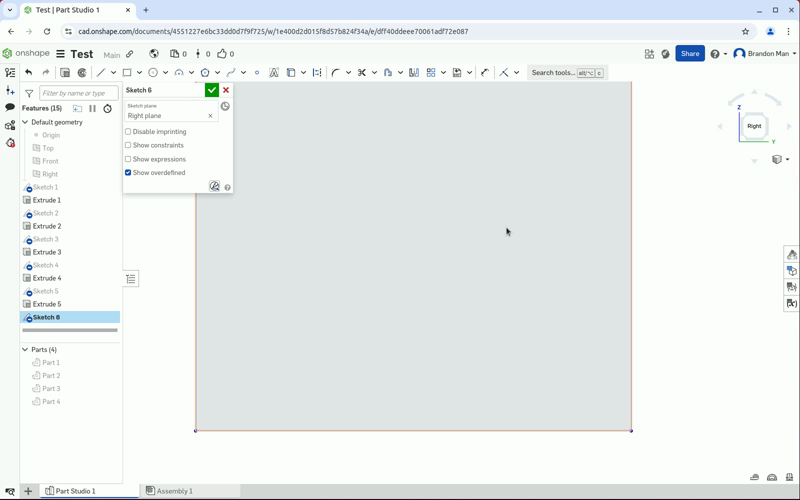
click(506, 227)
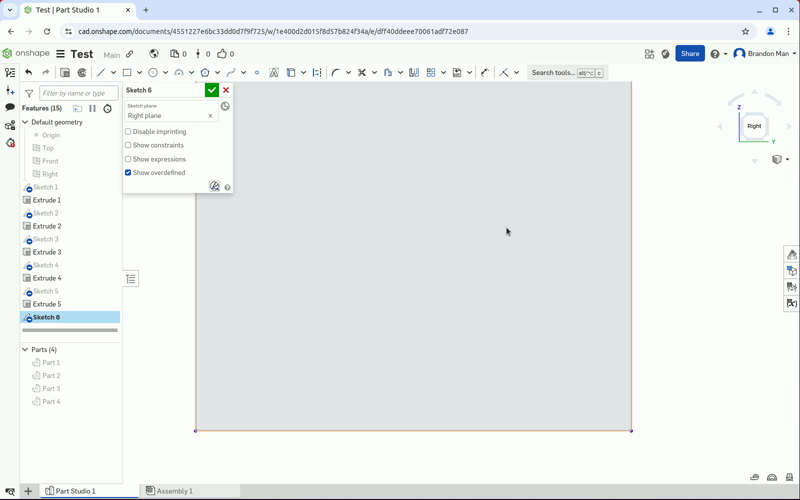
scroll(-6)
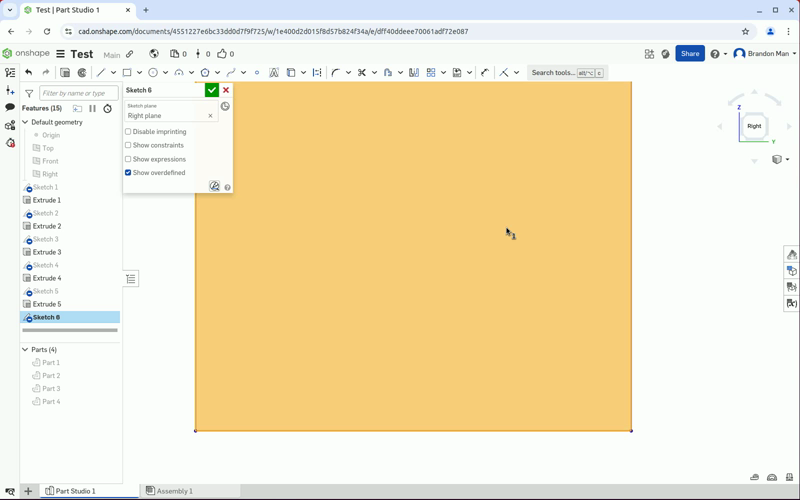
scroll(-6)
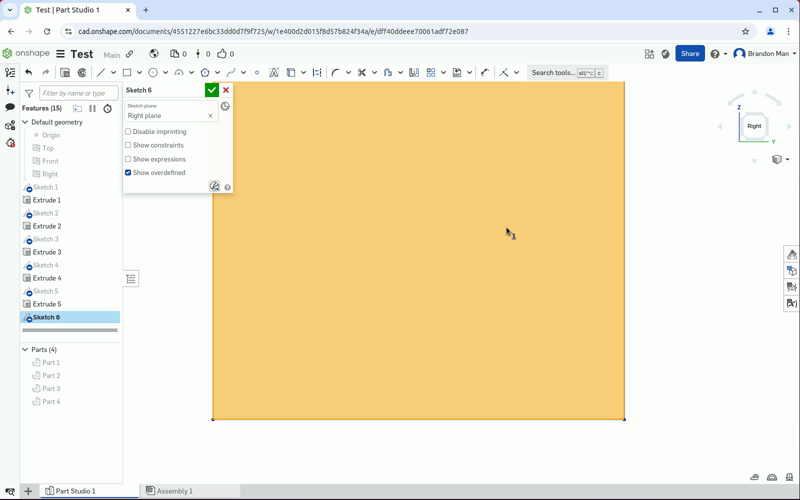
scroll(-6)
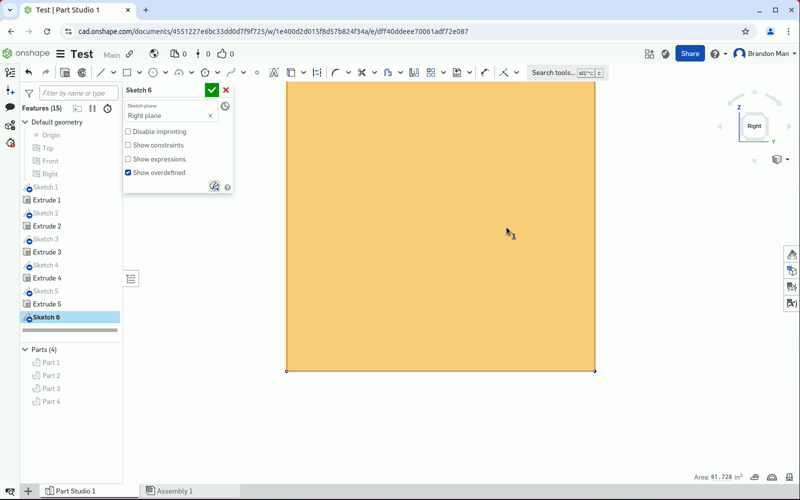
scroll(-6)
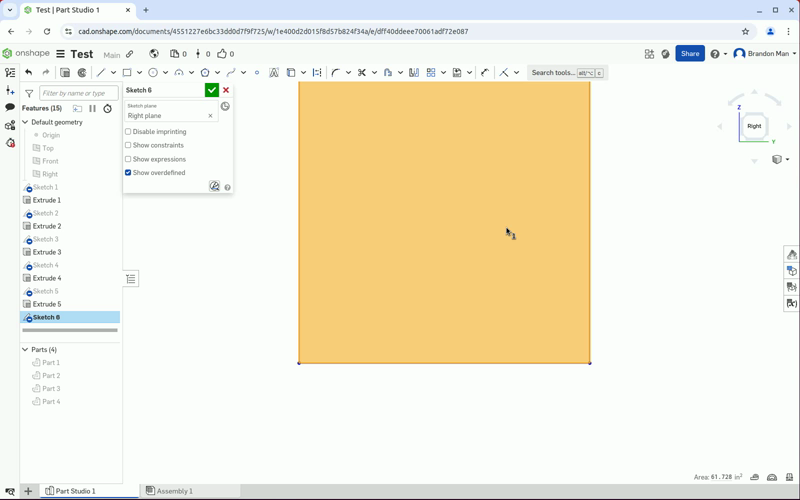
scroll(-6)
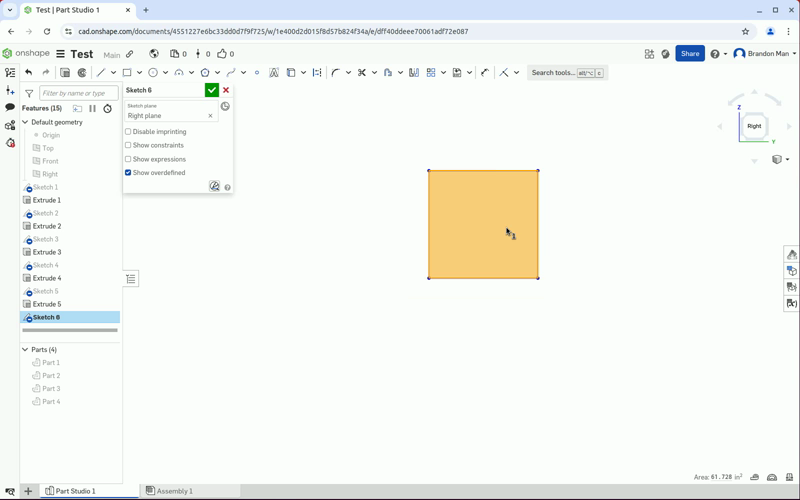
scroll(-6)
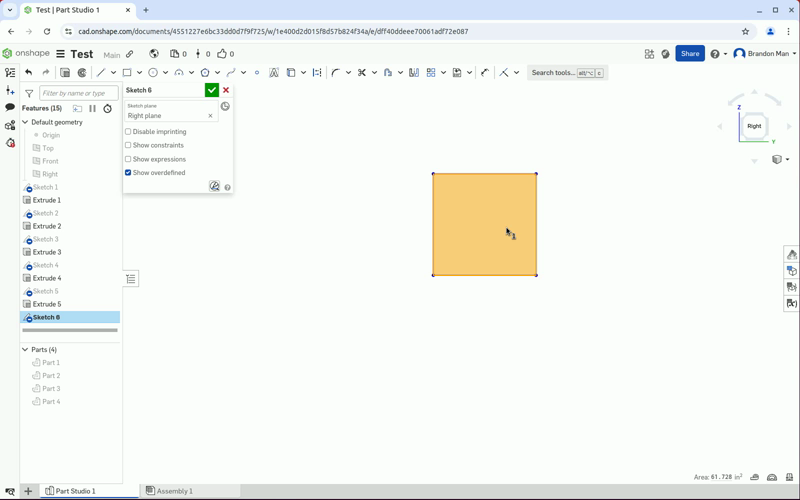
scroll(-6)
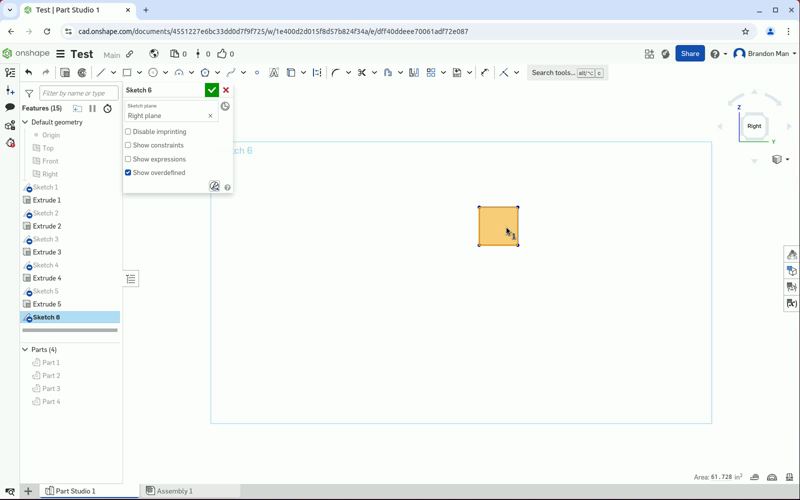
mouse_move(73, 352)
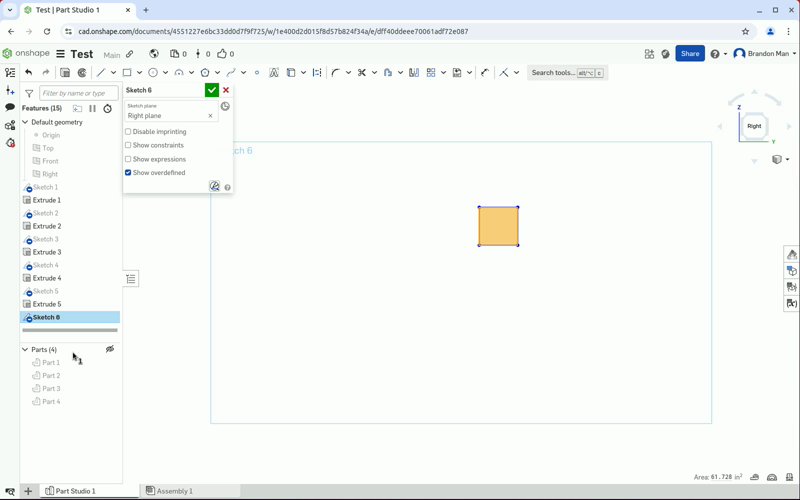
key(shift+y)
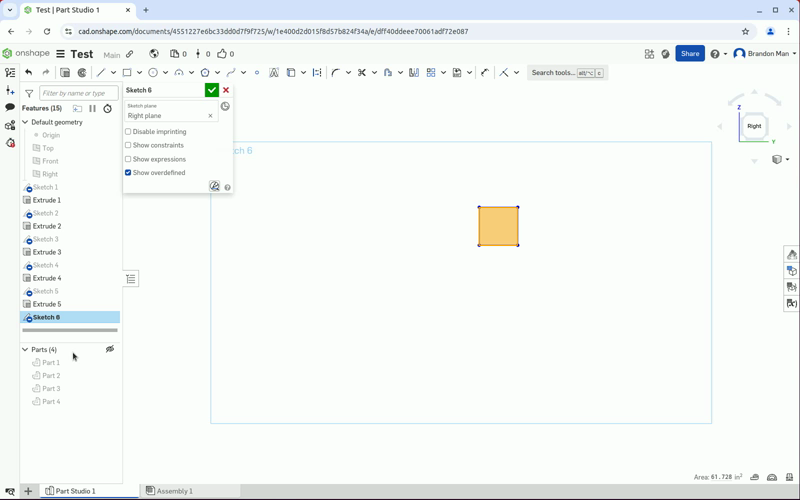
key(shift+e)
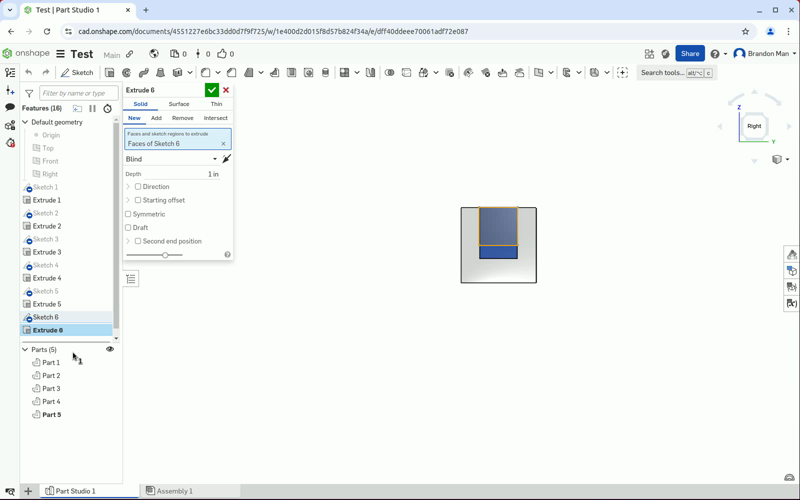
mouse_move(143, 106)
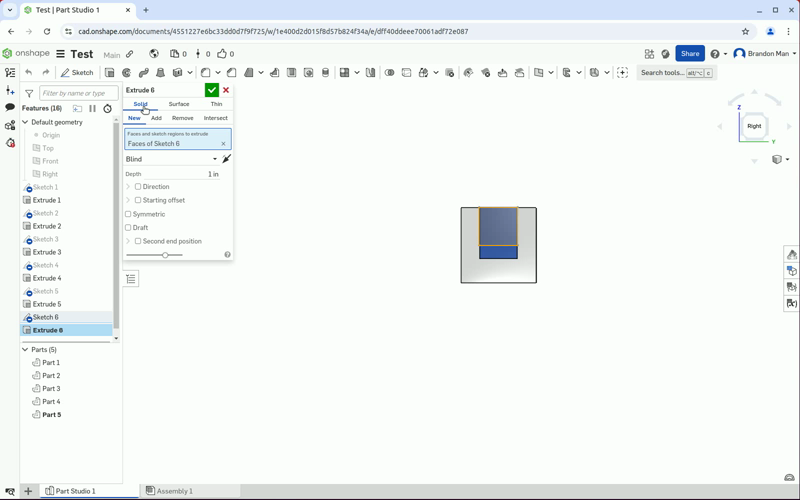
click(143, 106)
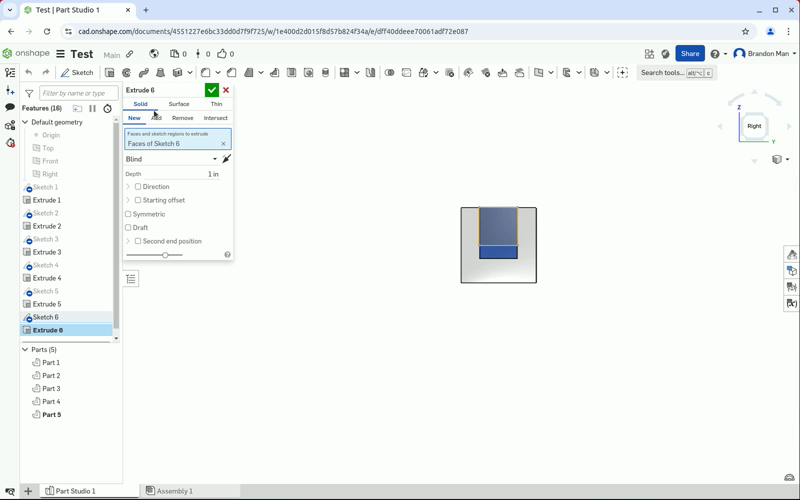
mouse_move(186, 120)
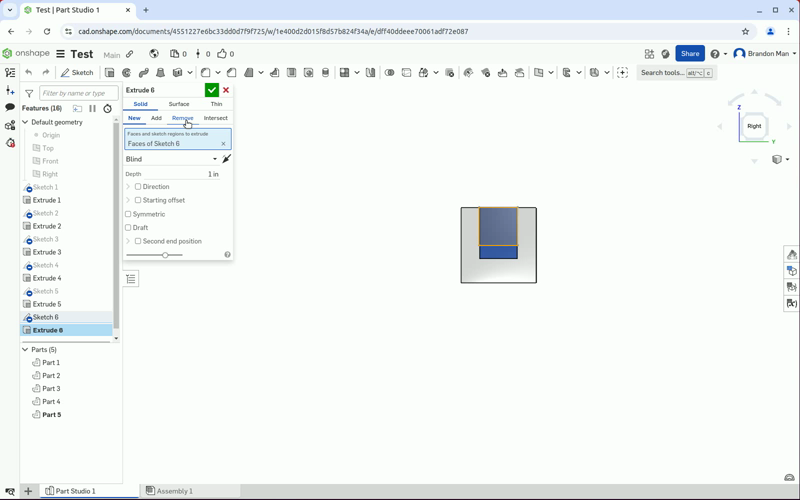
click(186, 120)
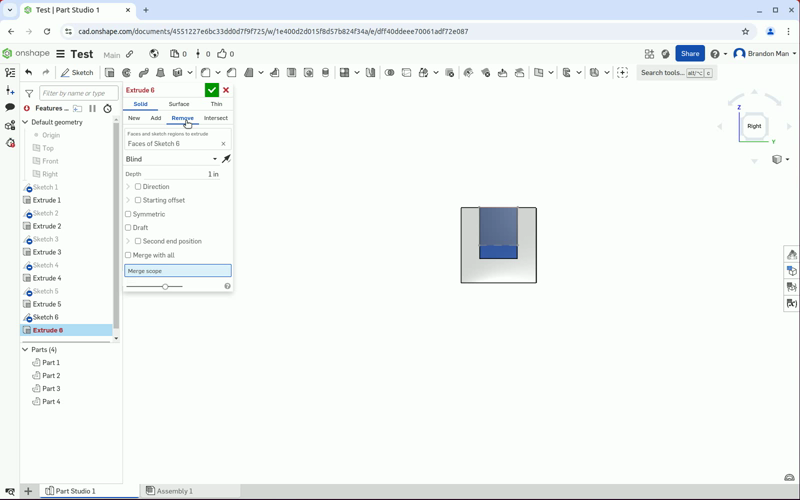
key(tab, 4)
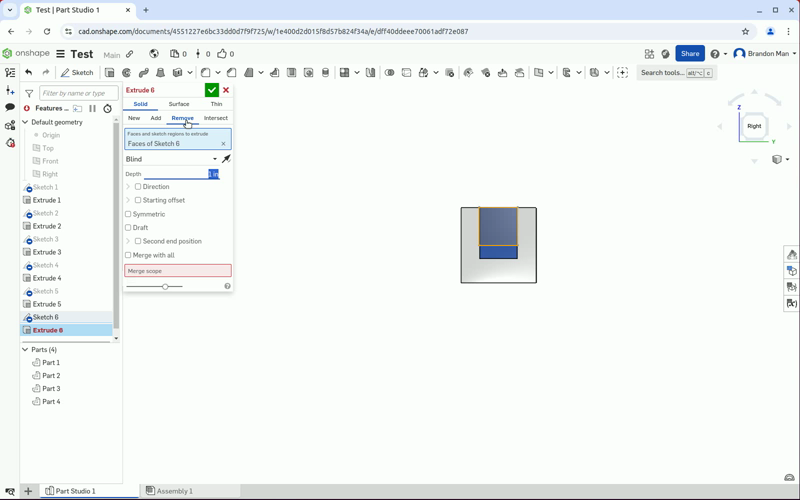
text(-19.257)
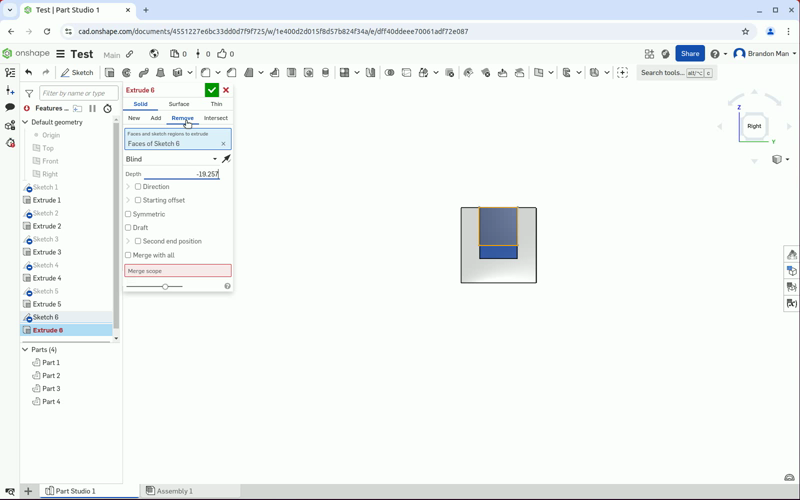
key(tab, 6)
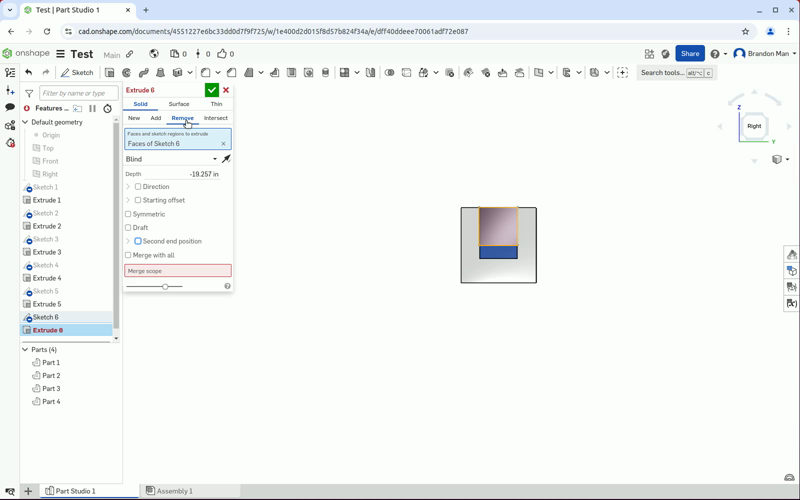
key(space)
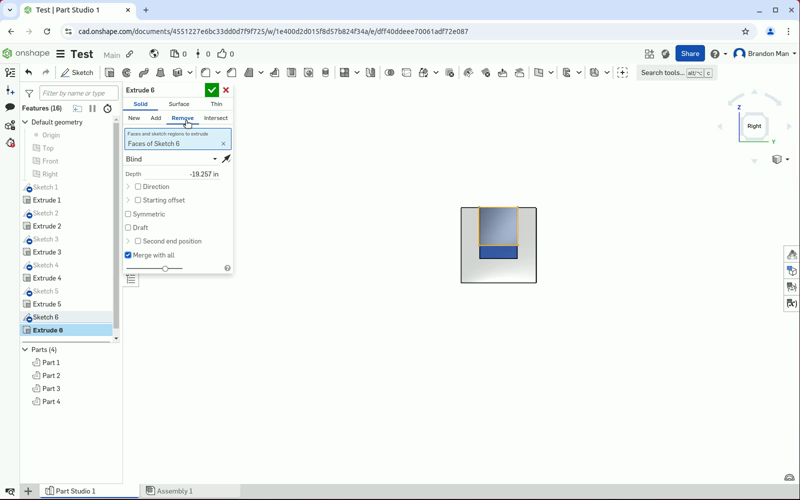
key(enter)
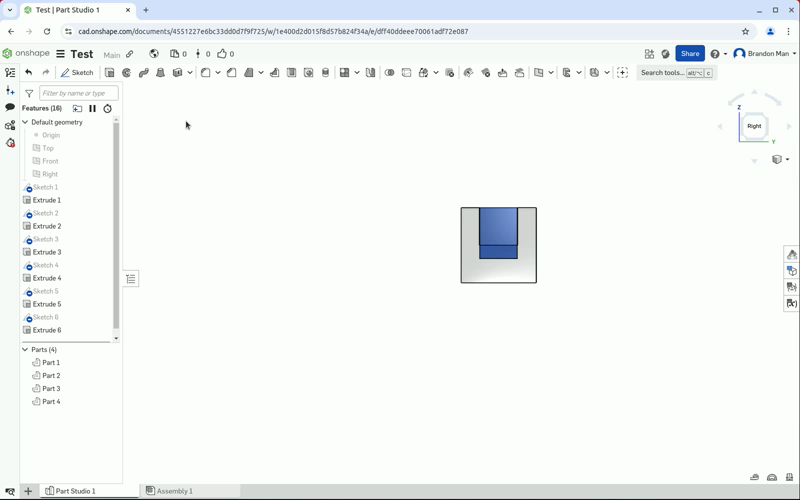
key(shift+h)
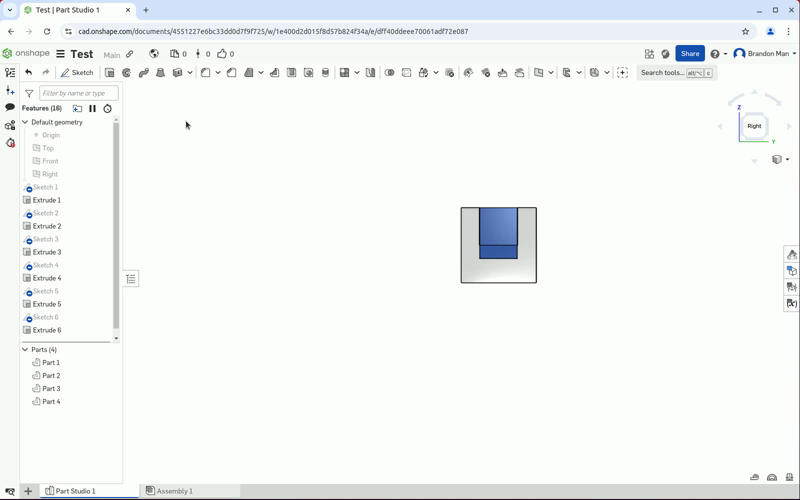
key(shift+h)
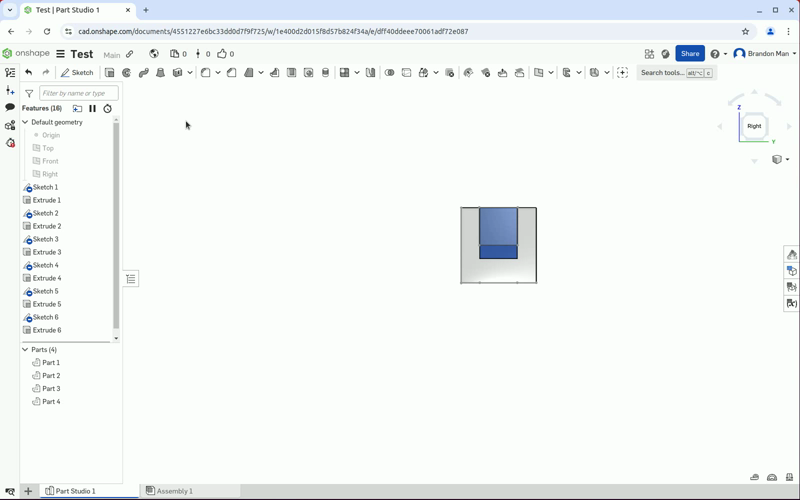
key(shift+7)
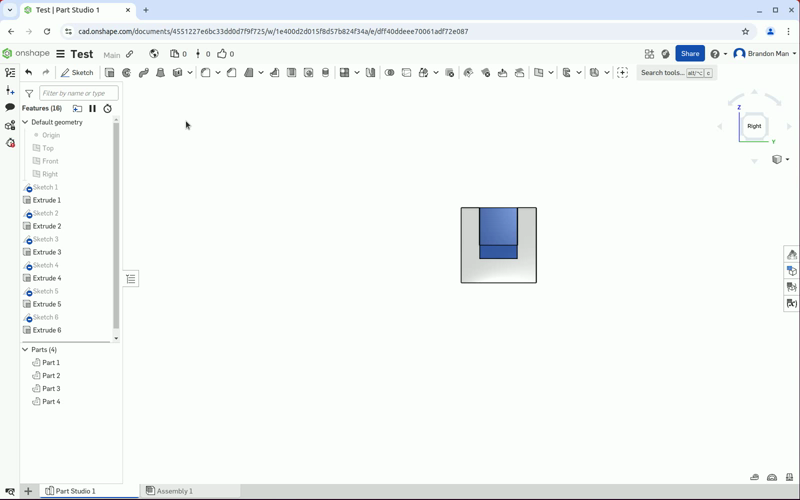
key(right, 2)
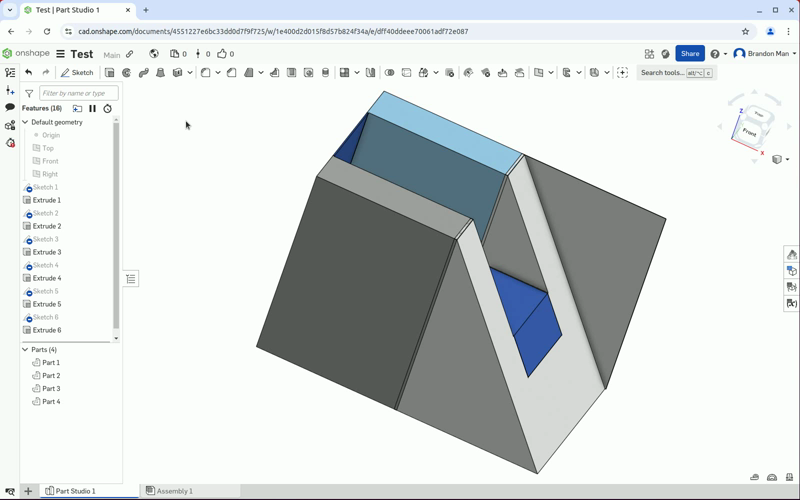
key(down, 2)
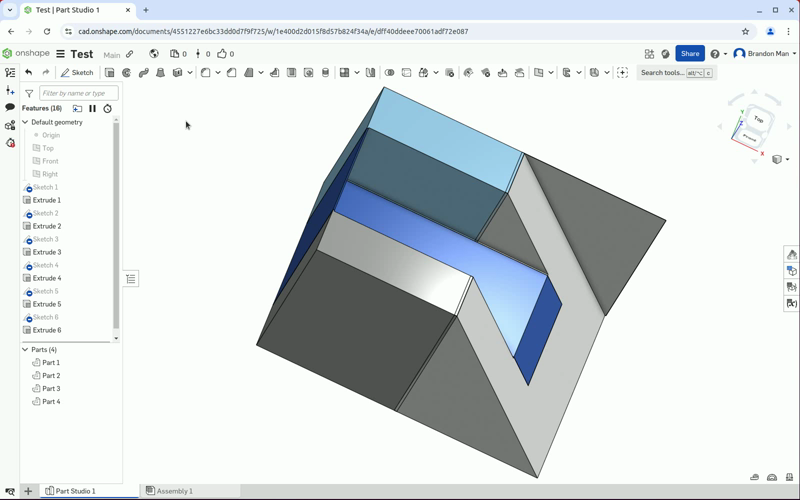
key(up, 2)
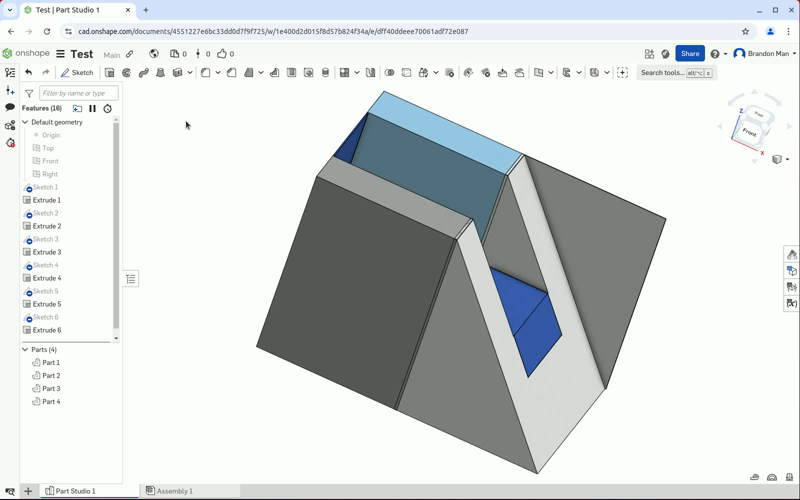
key(left, 2)
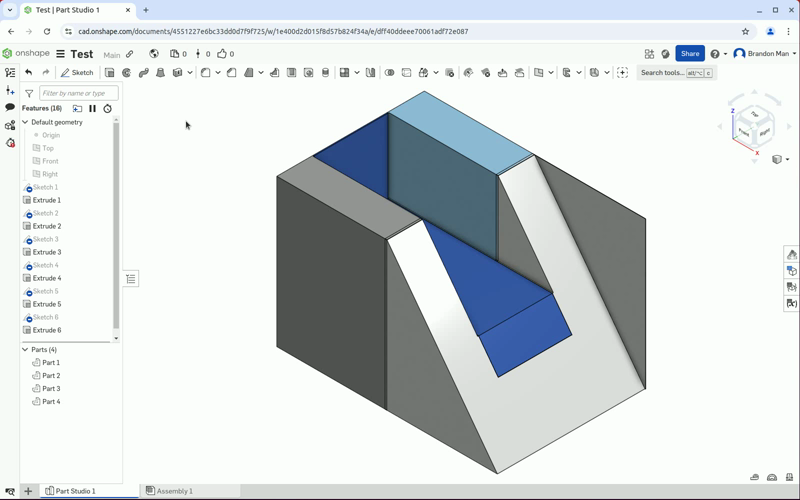
mouse_move(69, 189)
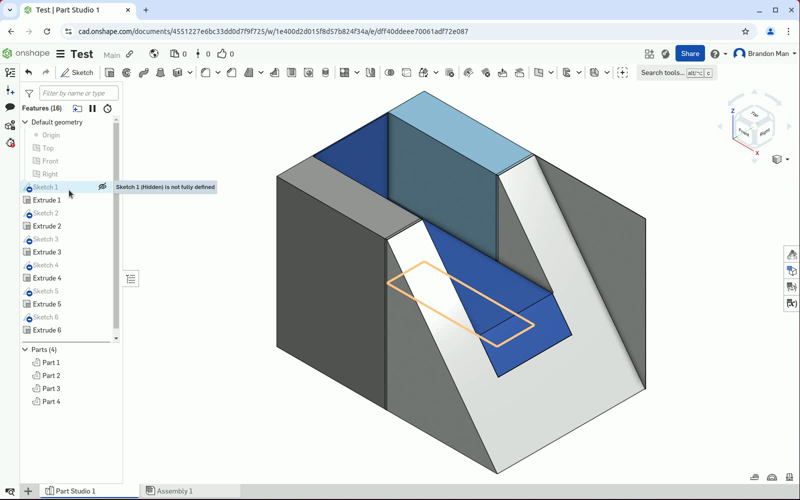
click(69, 189)